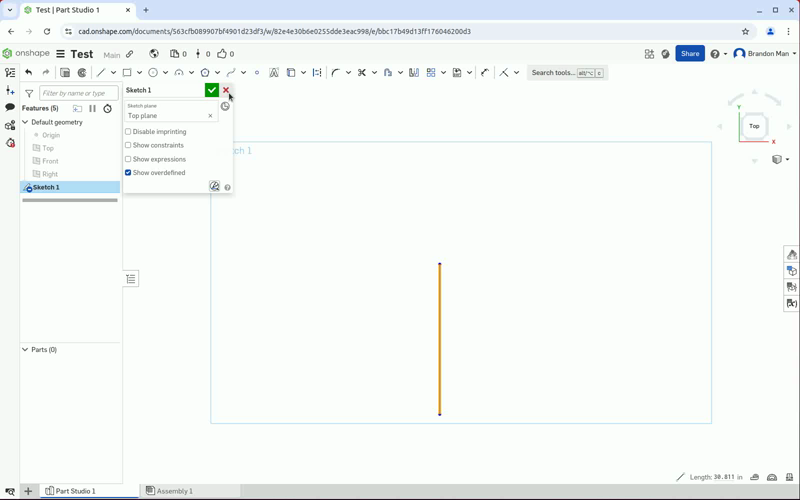
key(shift+h)
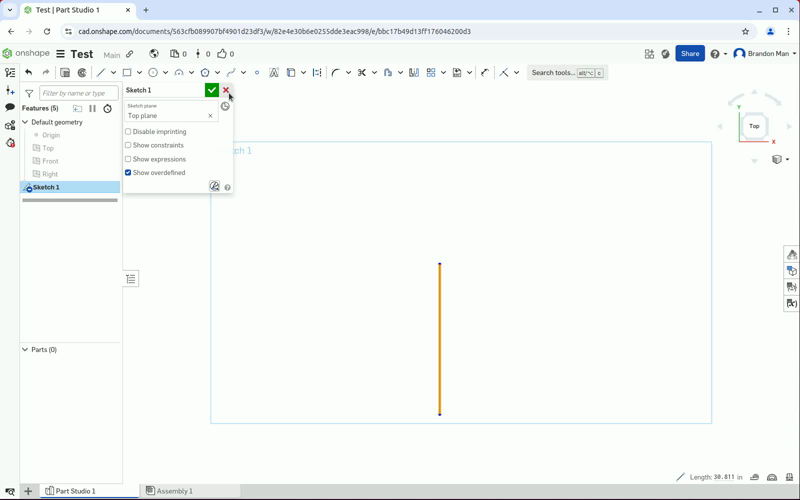
key(shift+s)
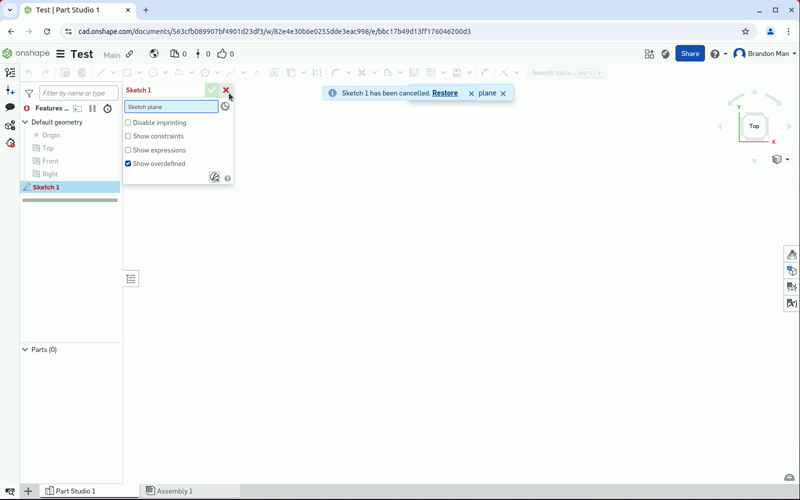
mouse_move(73, 150)
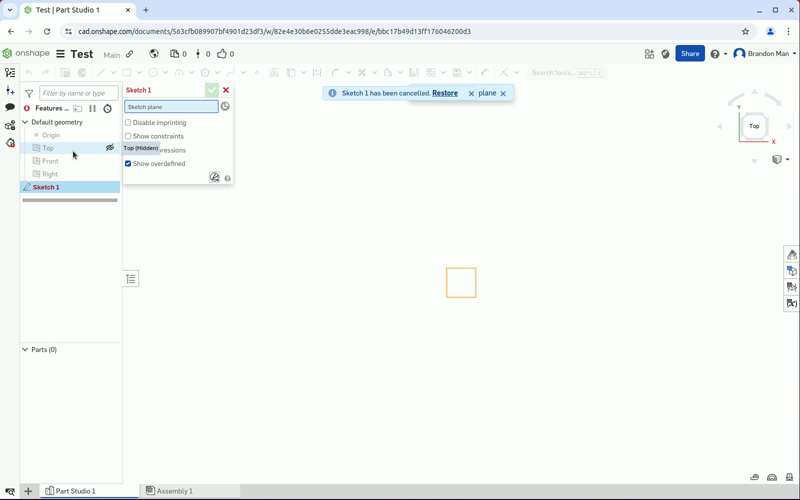
click(73, 150)
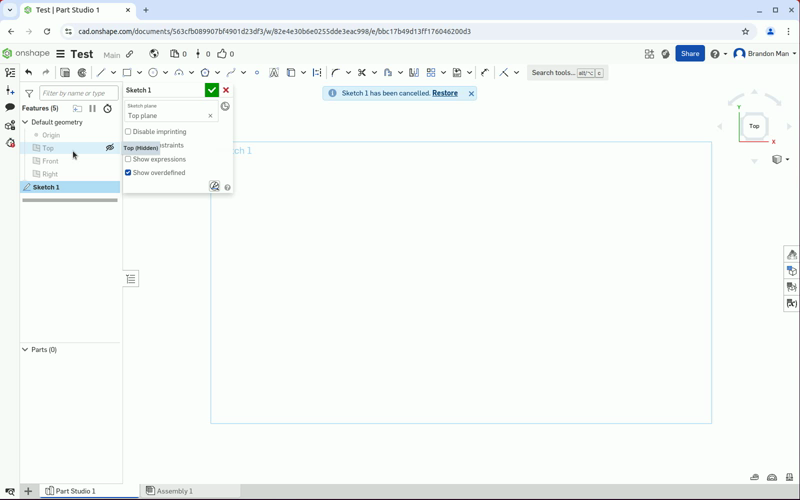
mouse_move(73, 352)
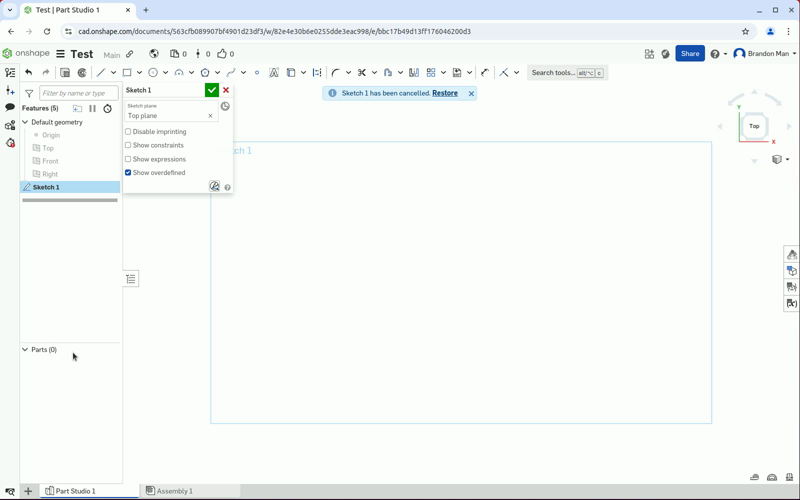
key(y)
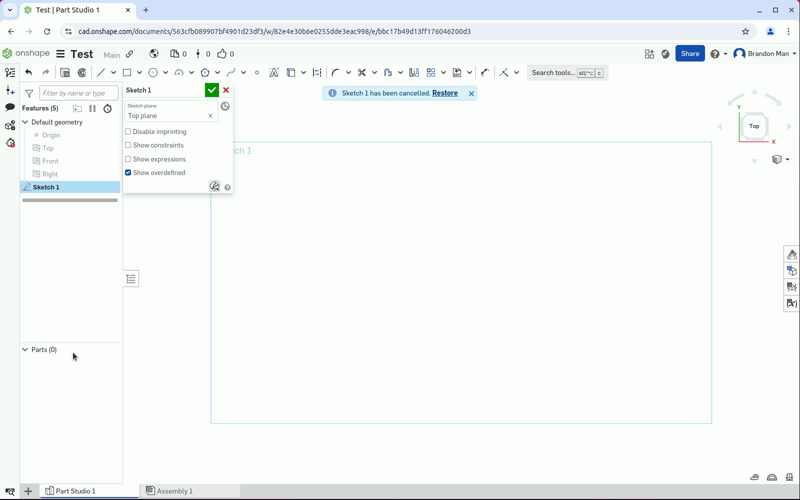
key(l)
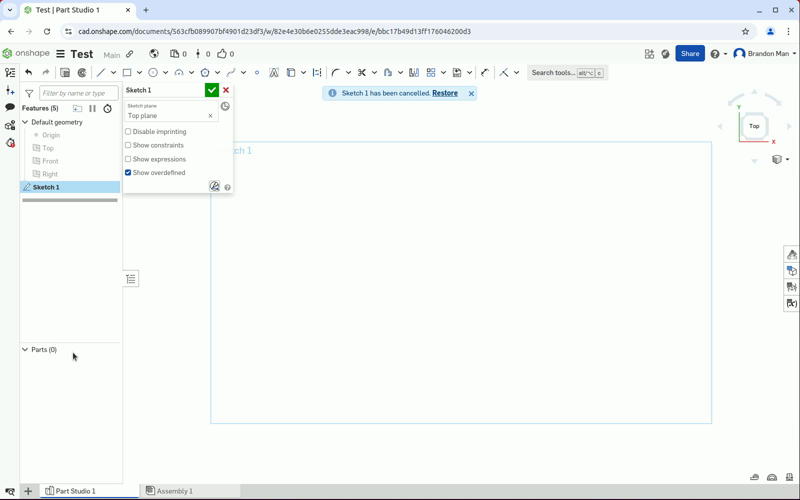
key_down(shift)
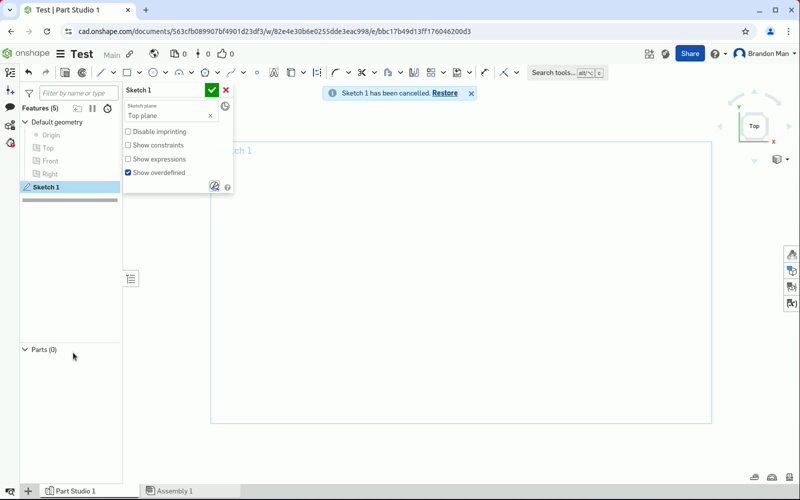
mouse_move(390, 322)
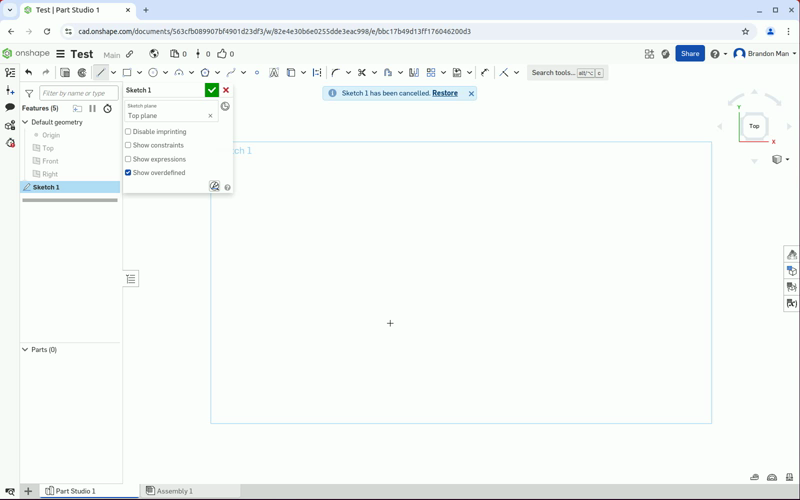
click(390, 322)
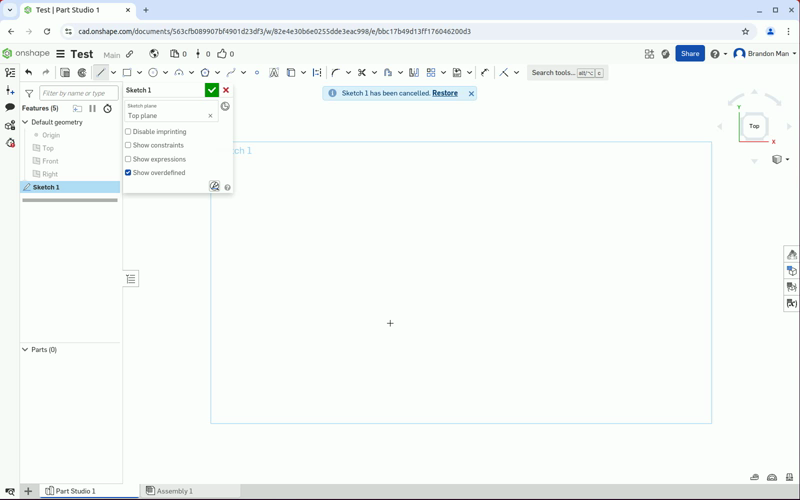
key_up(shift)
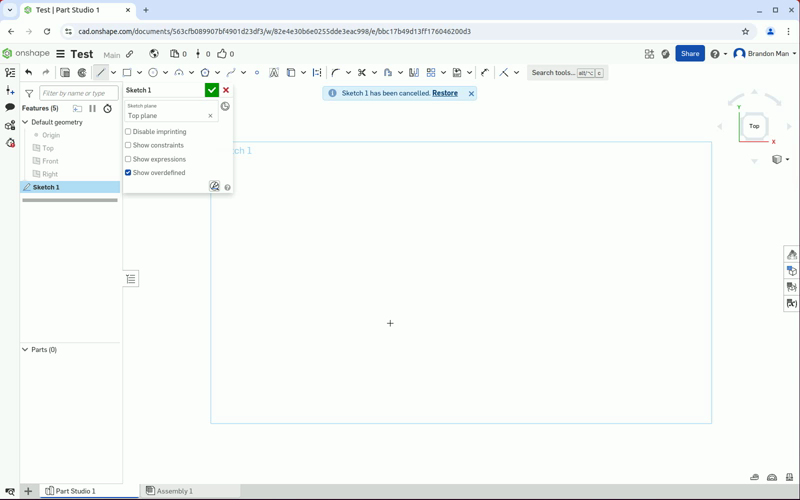
key_down(shift)
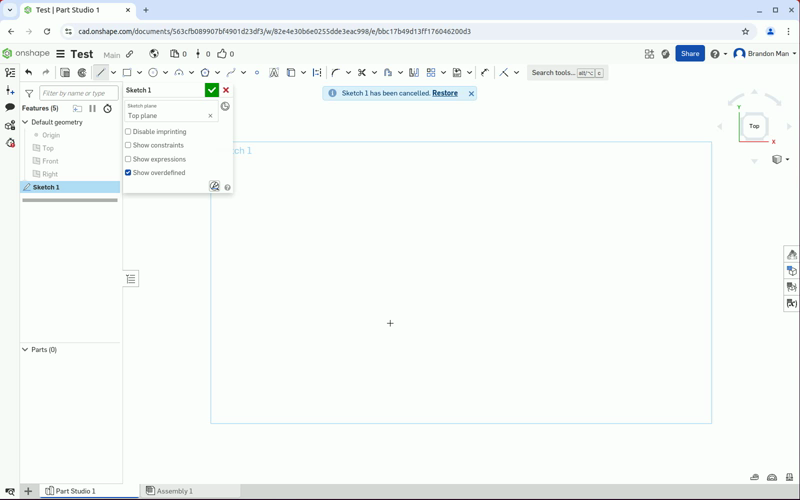
mouse_move(529, 322)
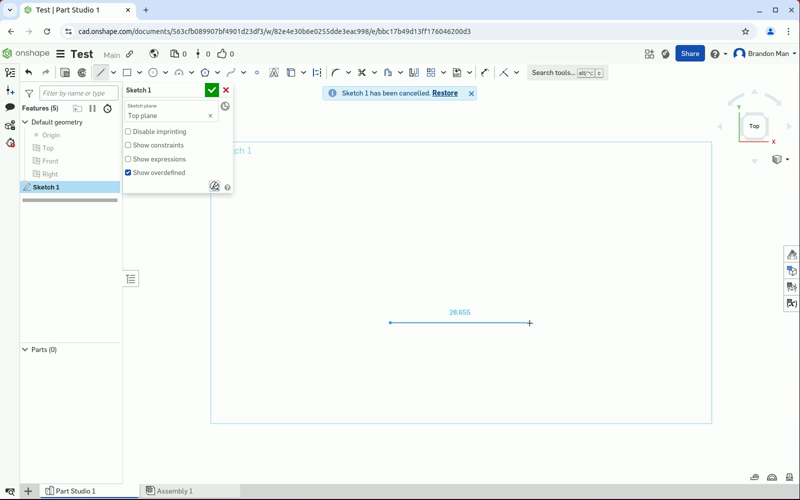
click(529, 322)
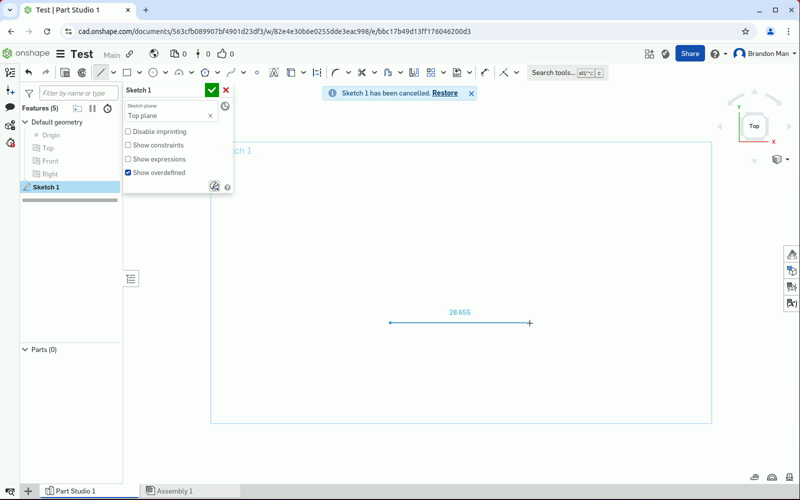
key_up(shift)
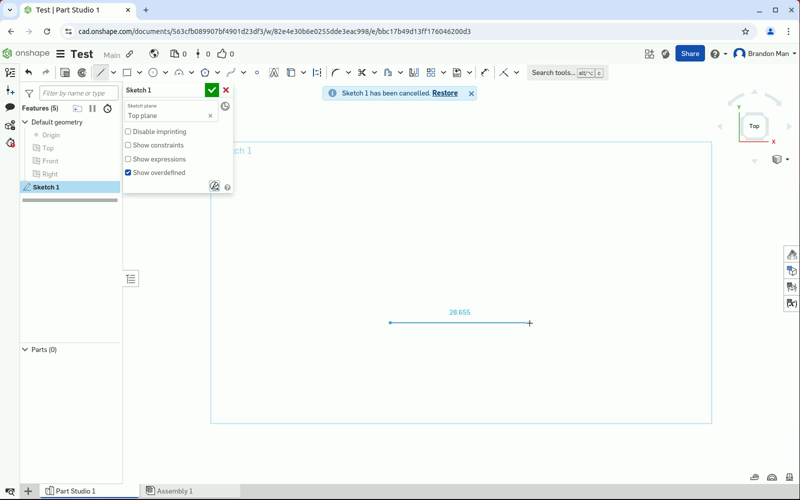
key_down(shift)
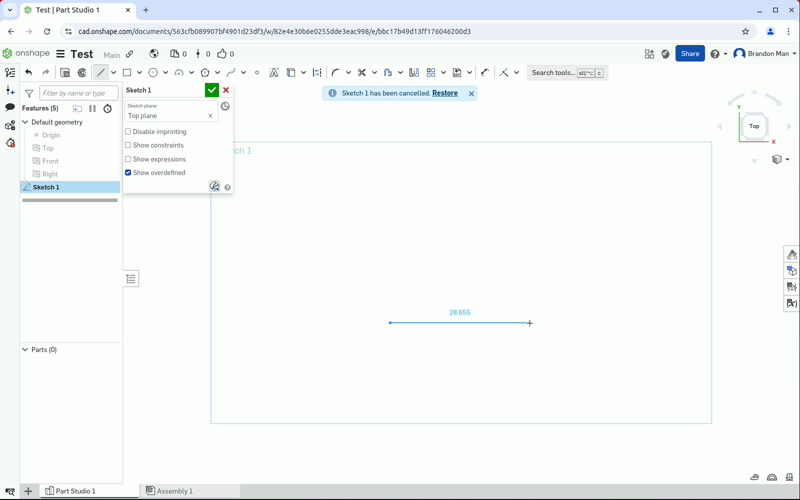
mouse_move(529, 242)
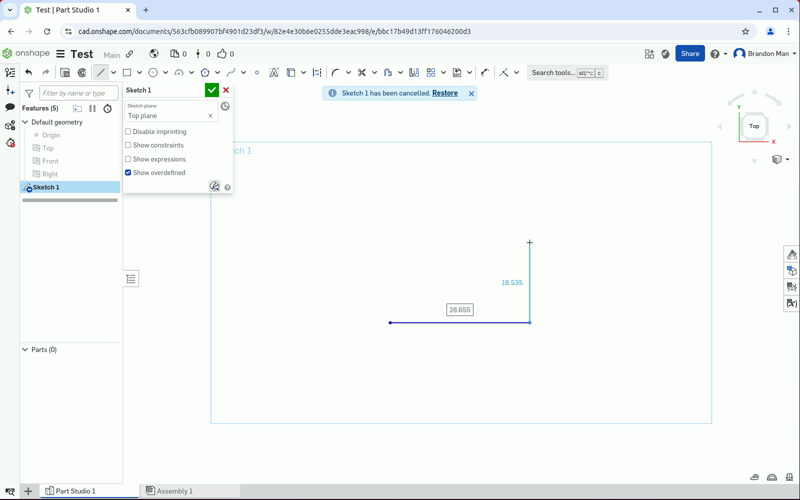
click(529, 242)
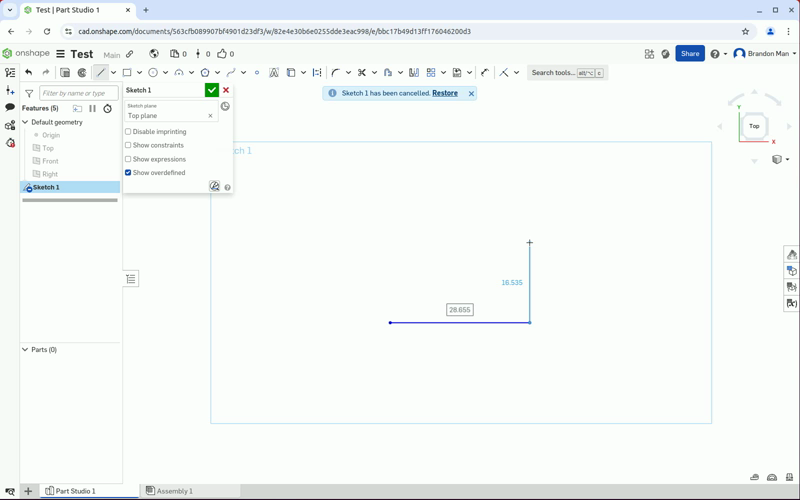
key_up(shift)
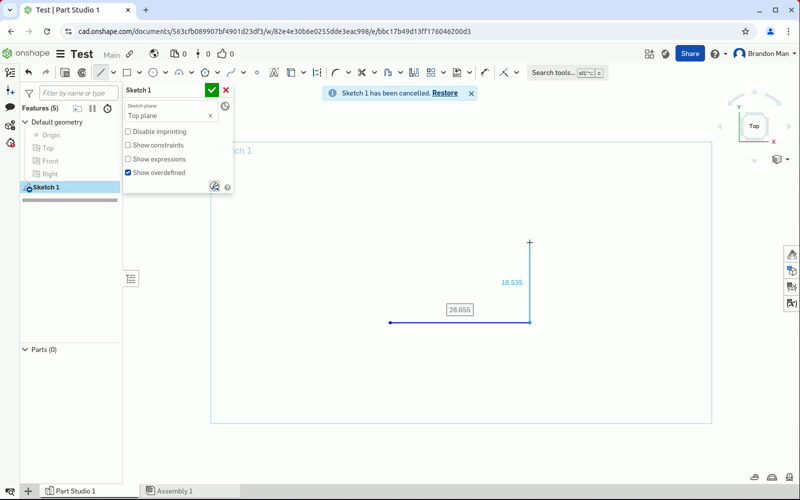
key_down(shift)
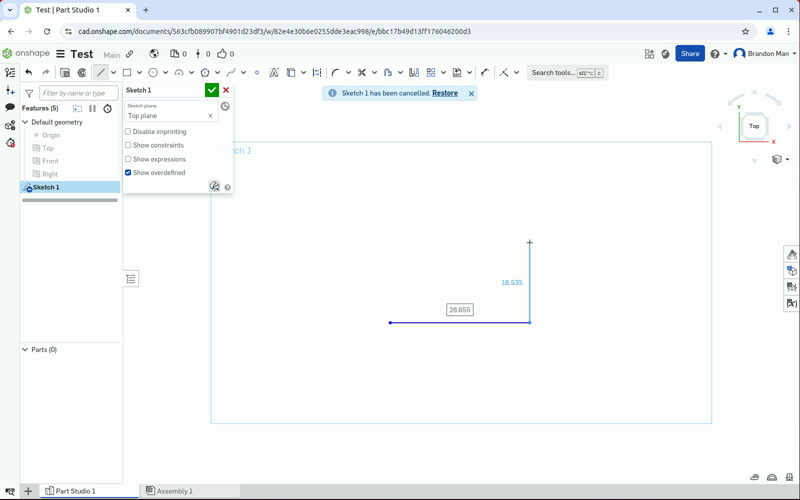
mouse_move(390, 242)
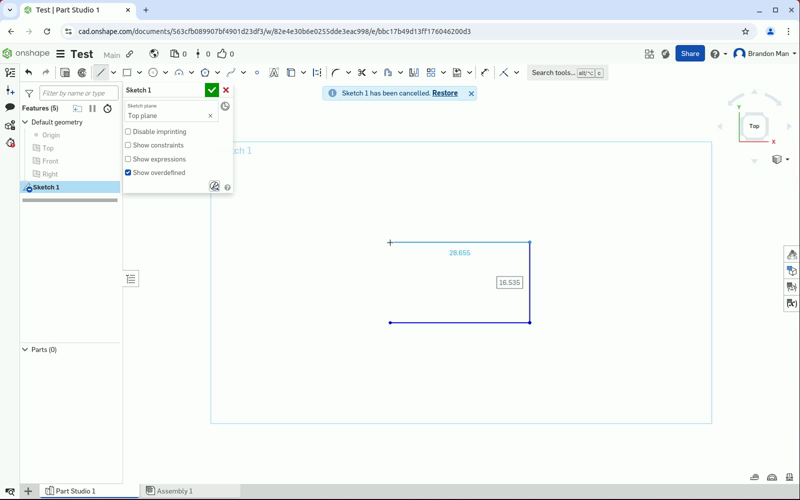
click(390, 242)
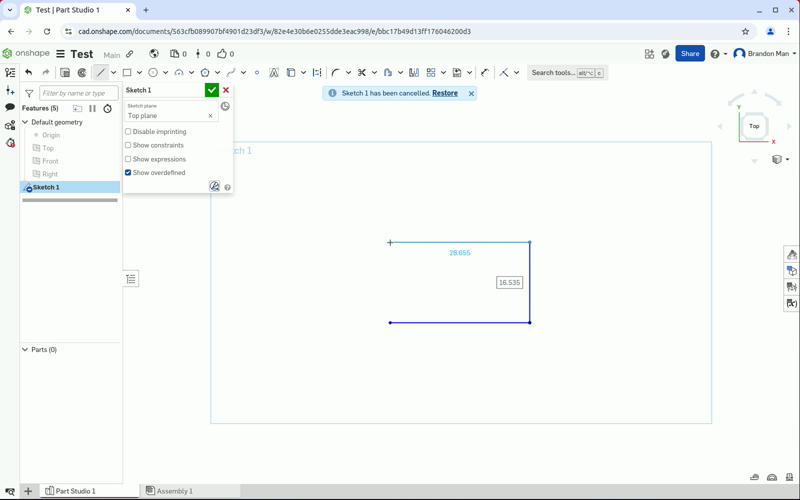
key_up(shift)
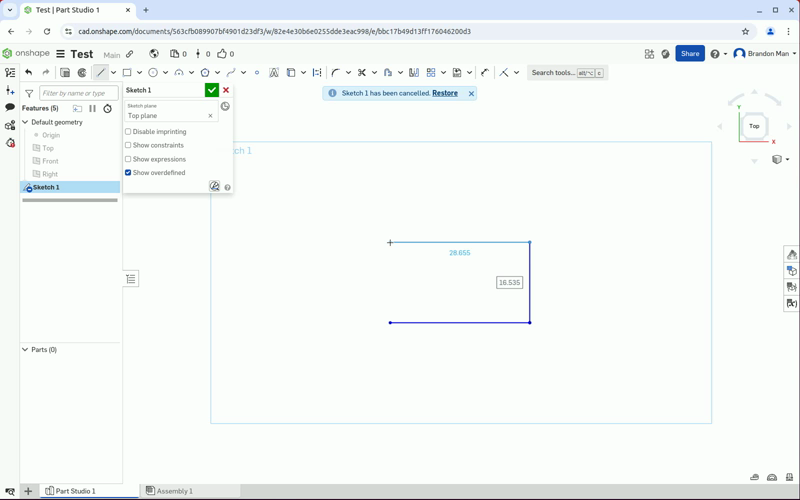
key_down(shift)
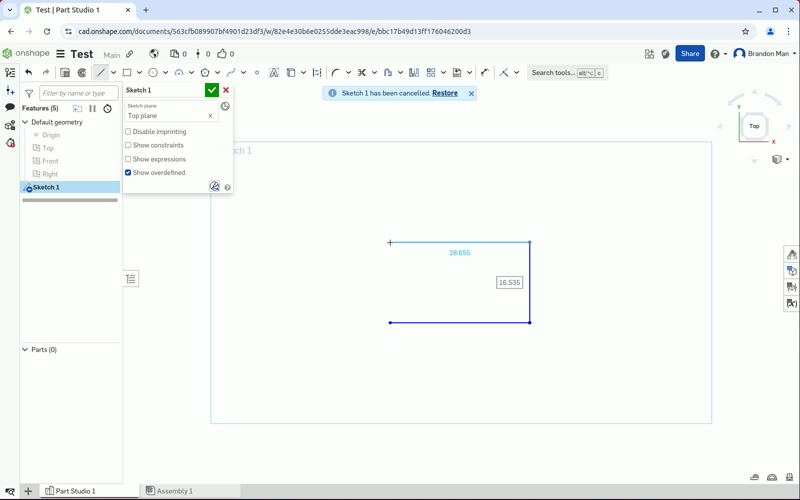
mouse_move(390, 322)
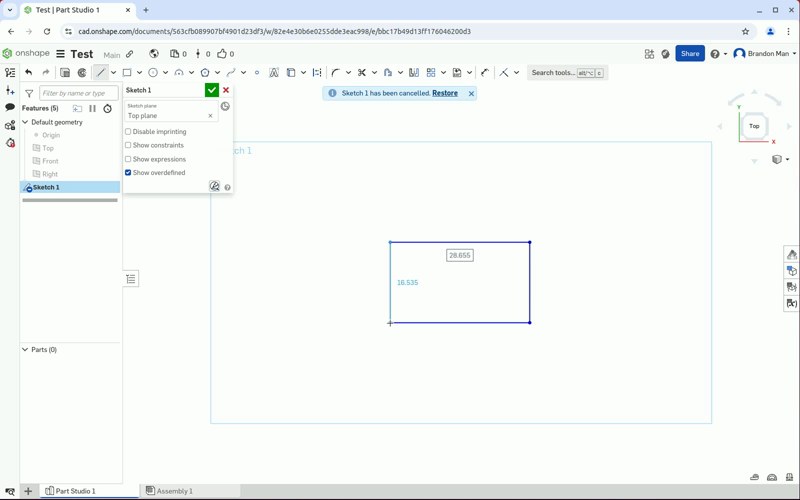
key_up(shift)
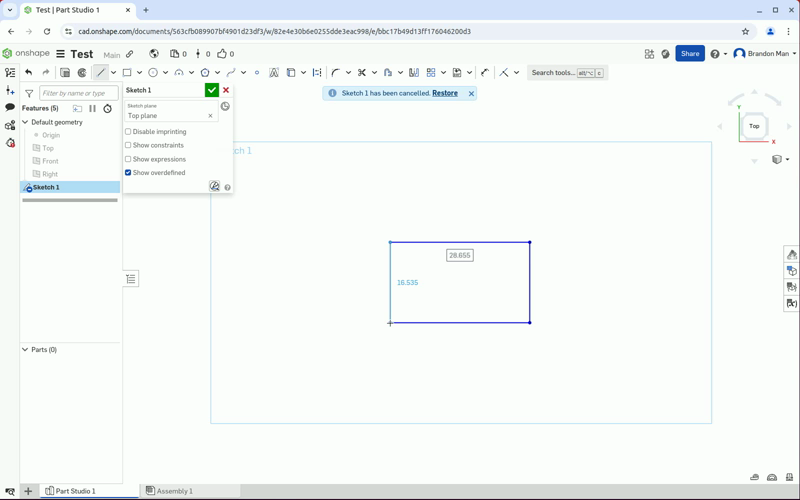
click(390, 322)
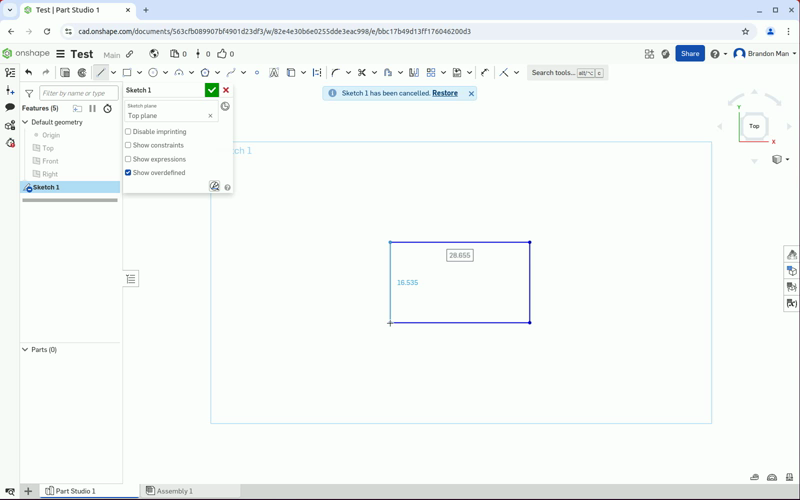
key(esc)
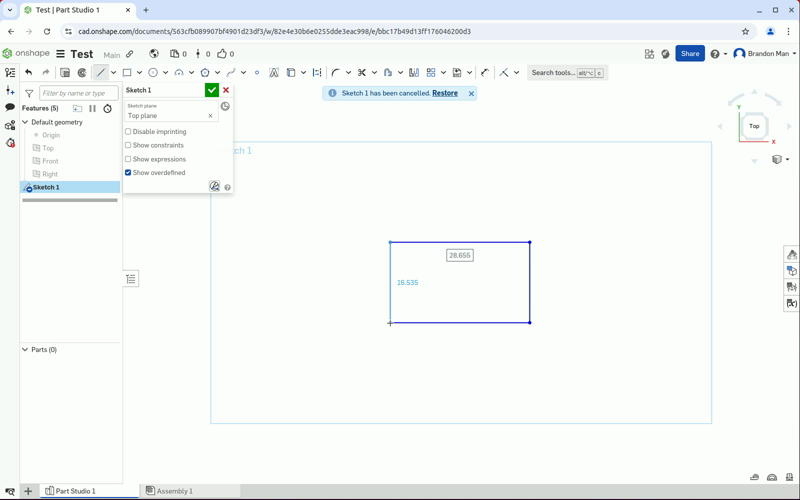
mouse_move(515, 300)
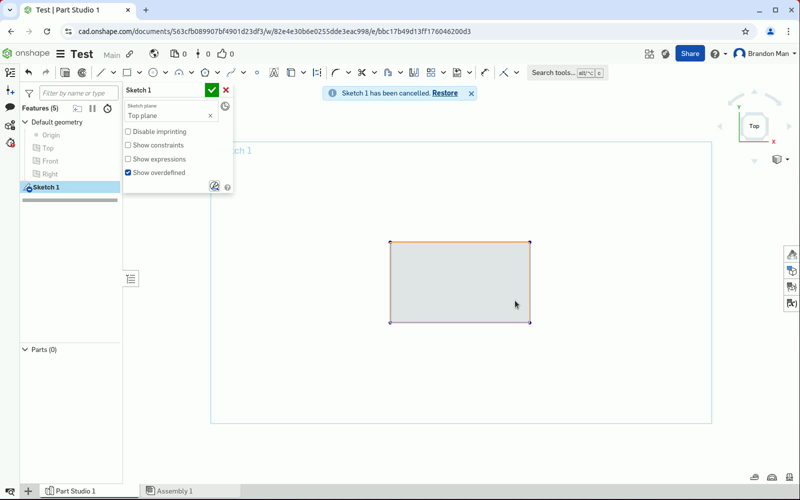
click(515, 300)
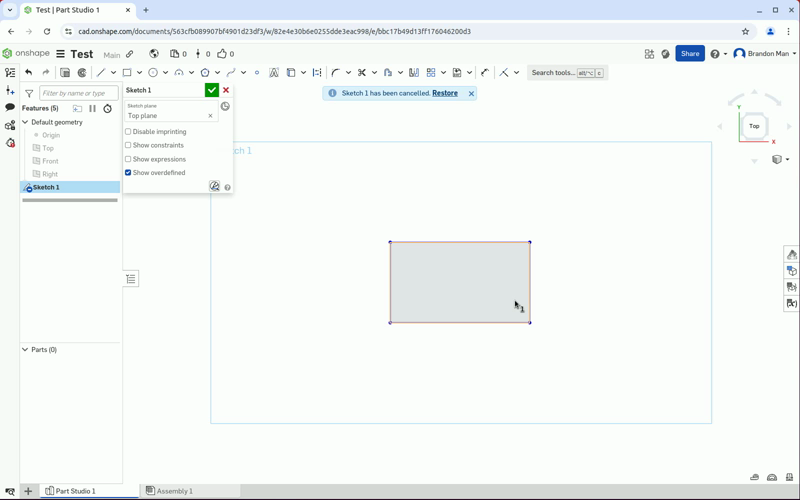
mouse_move(73, 352)
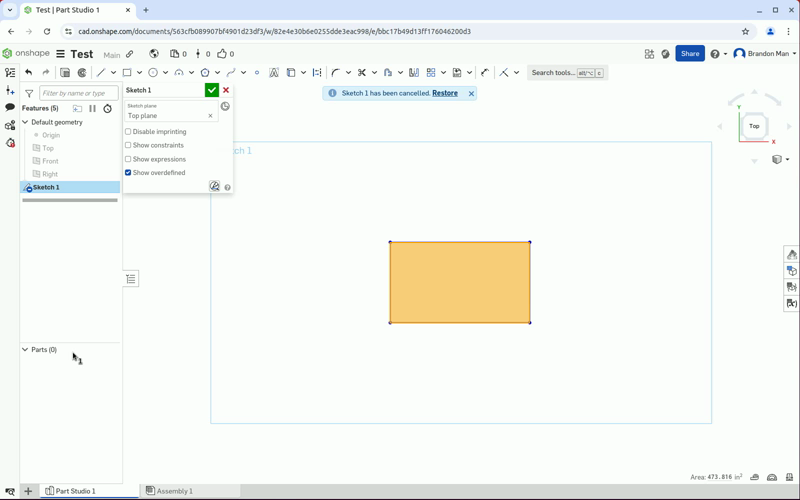
key(shift+y)
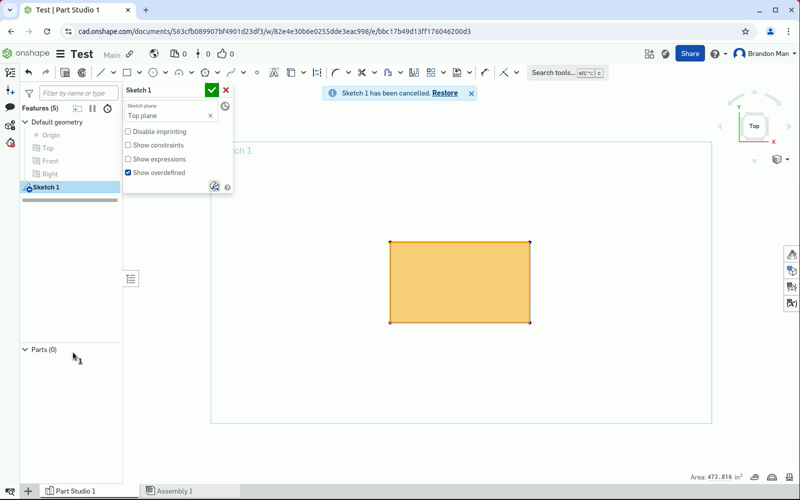
key(shift+e)
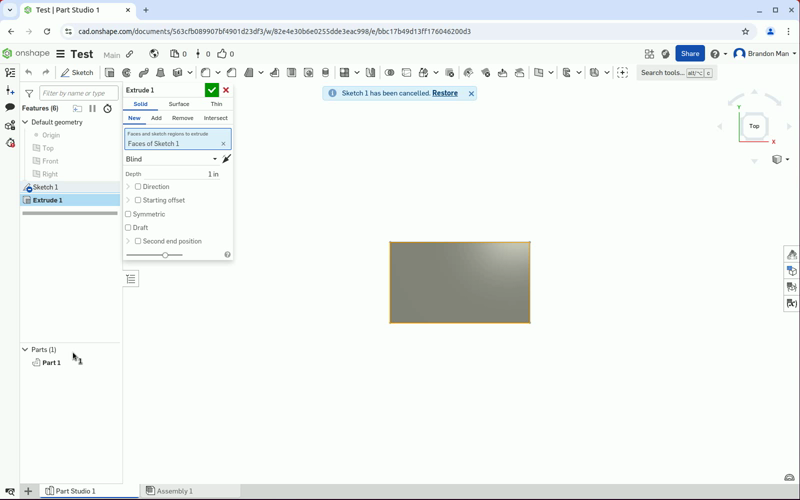
mouse_move(143, 106)
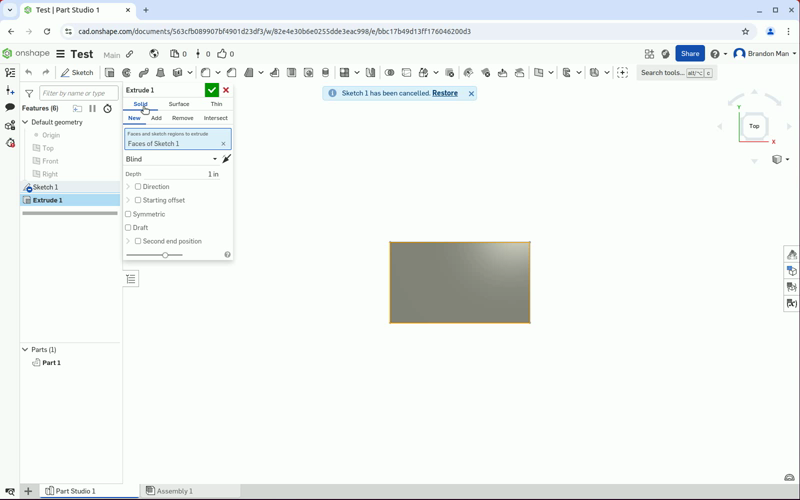
click(143, 106)
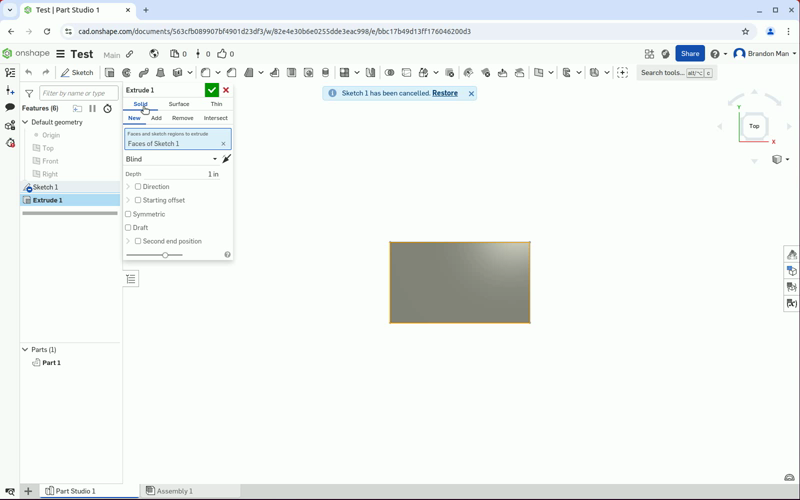
mouse_move(137, 120)
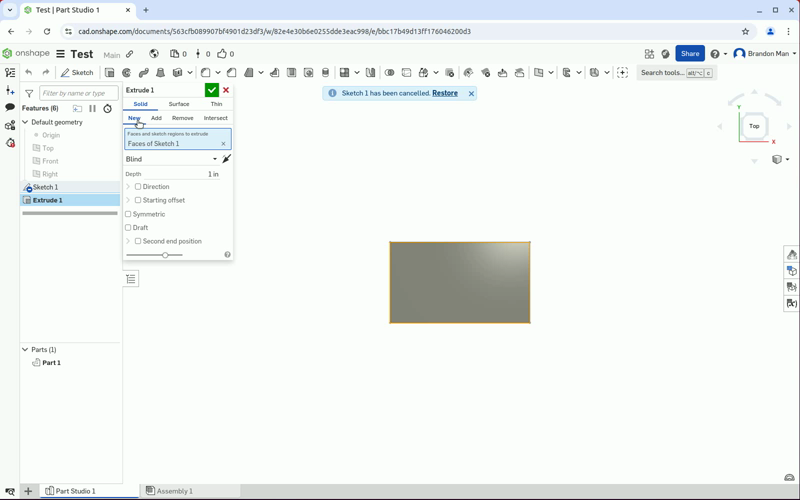
click(137, 120)
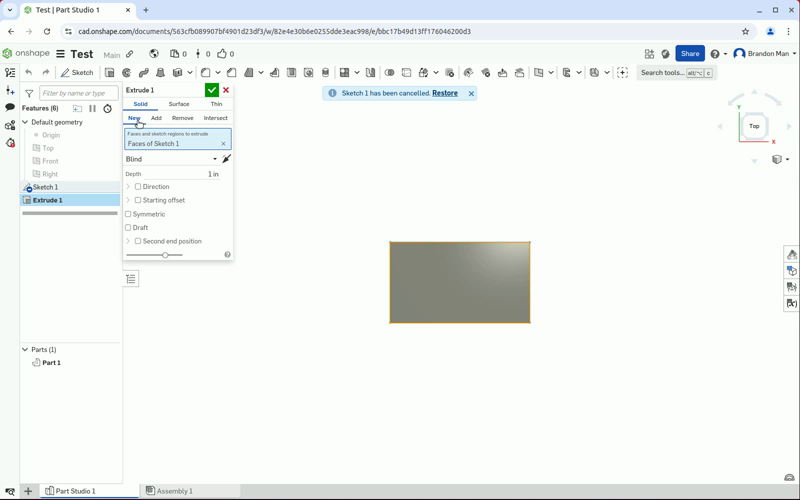
key(tab, 4)
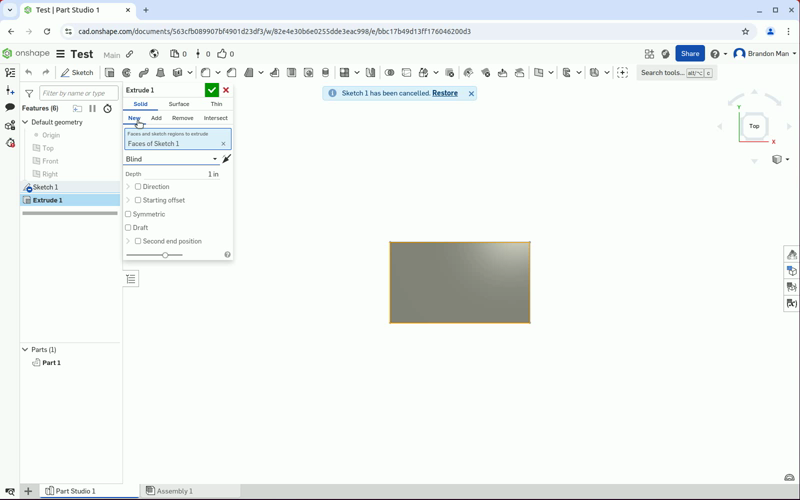
text(2.407)
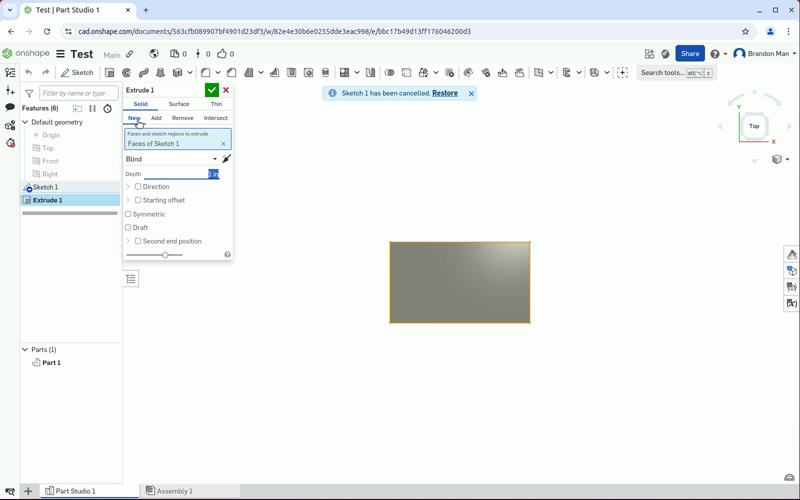
key(enter)
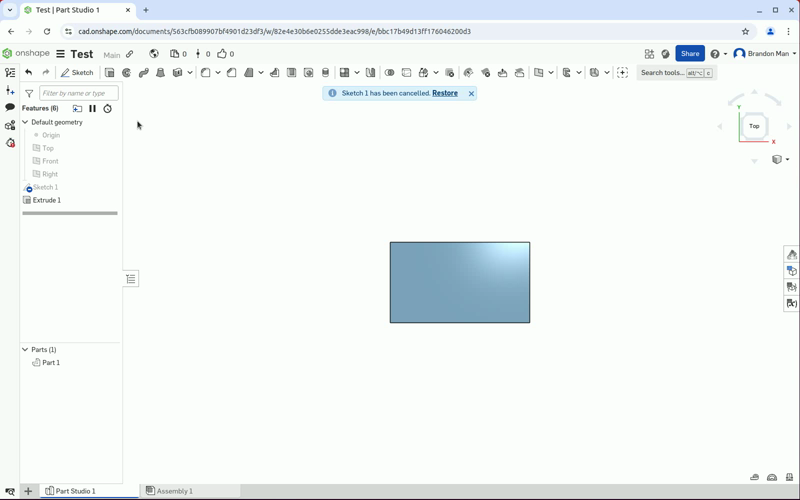
key(shift+h)
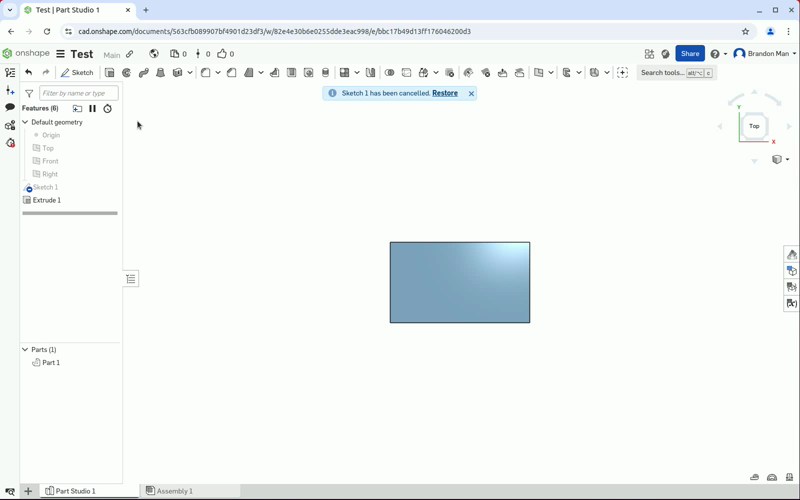
key(shift+h)
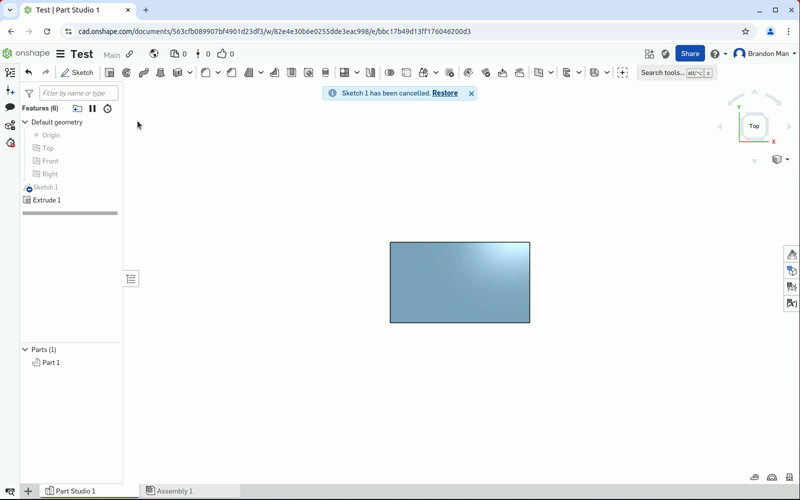
mouse_move(73, 189)
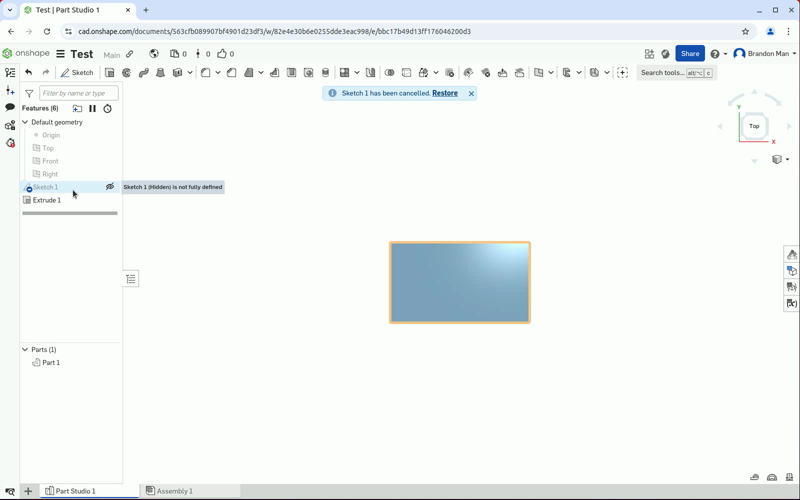
click(73, 189)
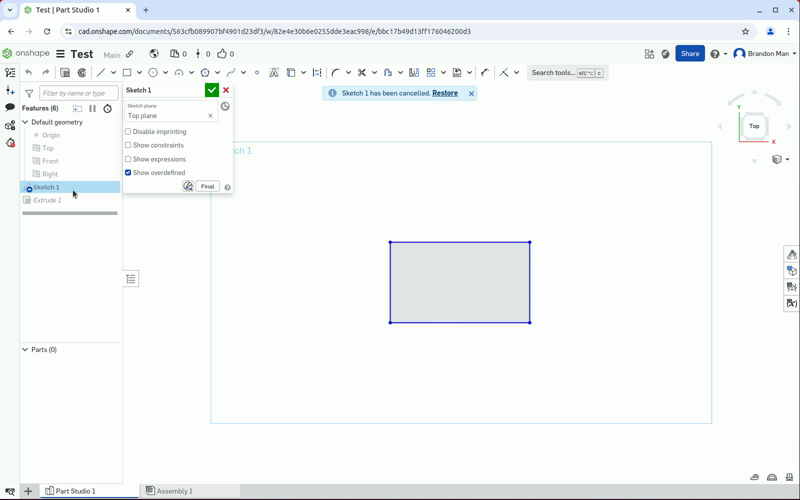
mouse_move(229, 92)
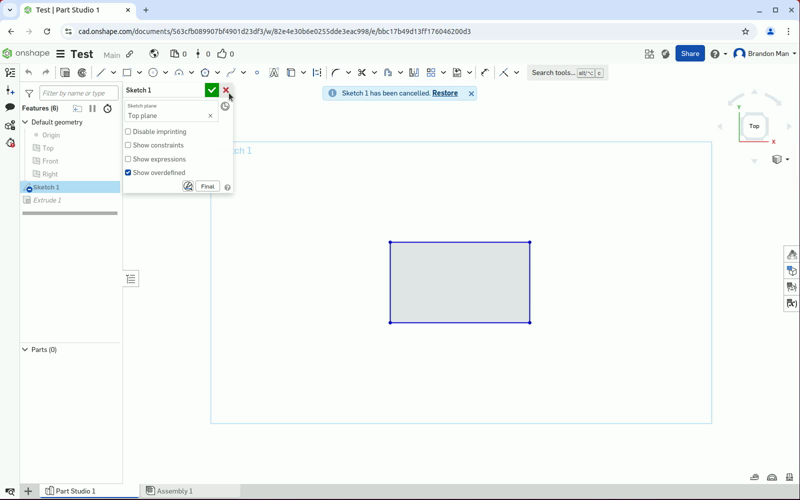
click(229, 92)
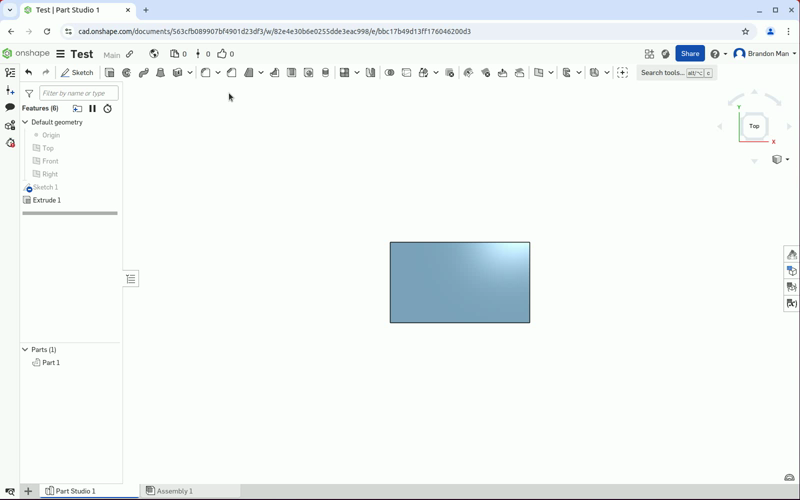
mouse_move(541, 75)
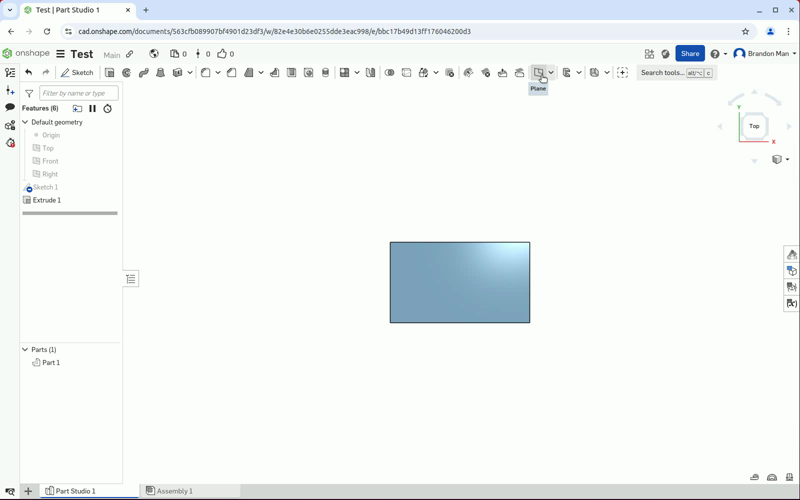
click(541, 75)
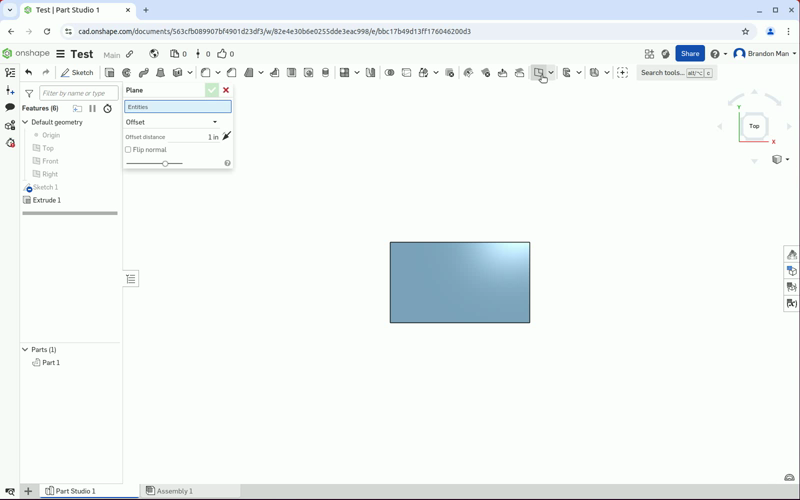
mouse_move(73, 150)
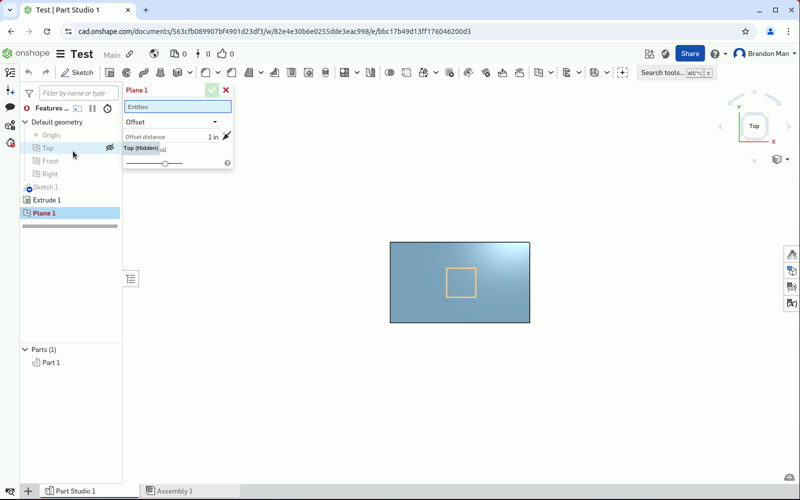
click(73, 150)
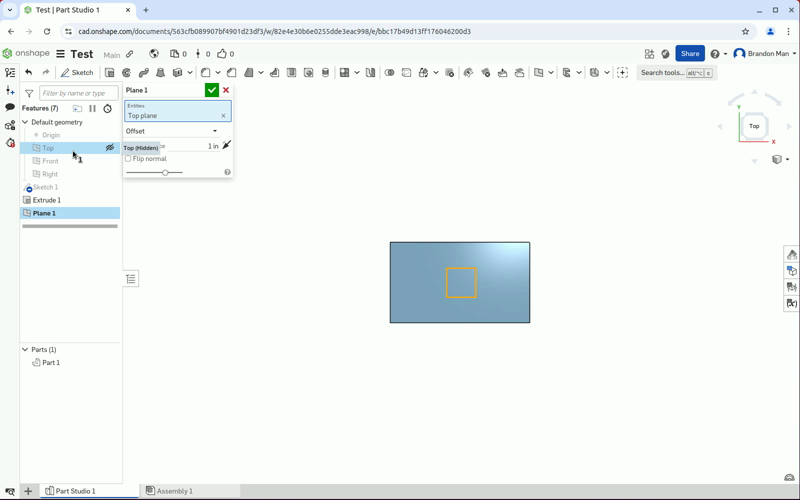
key(tab, 2)
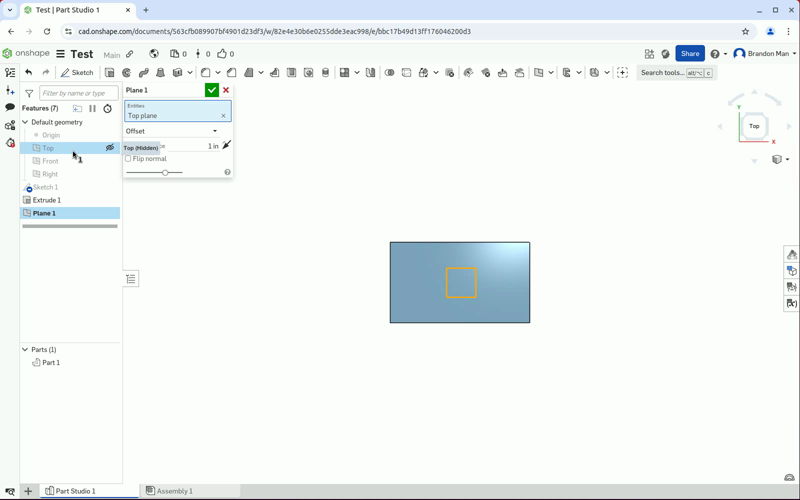
text(2.403)
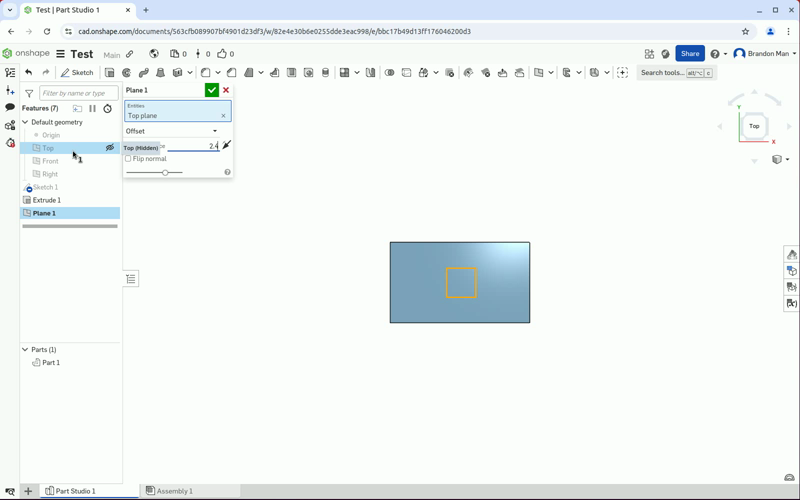
key(enter, 2)
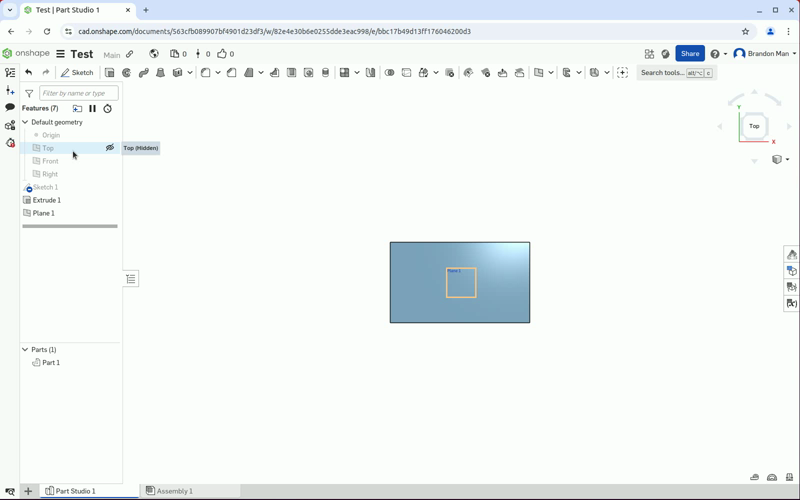
key(shift+s)
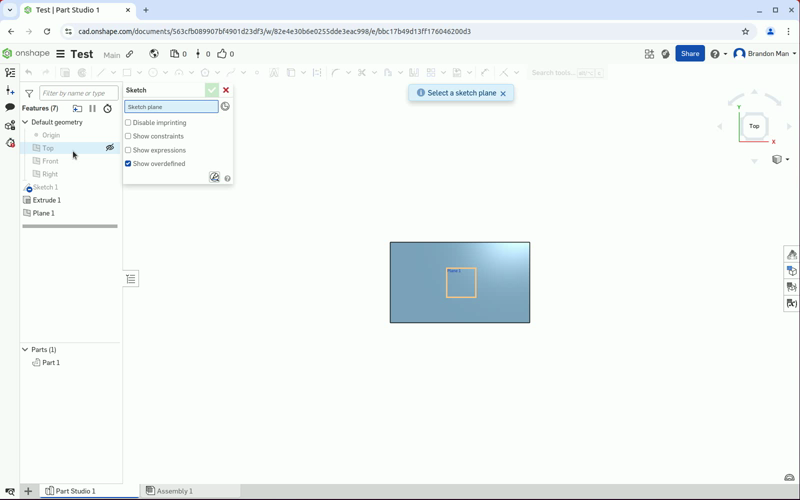
mouse_move(73, 215)
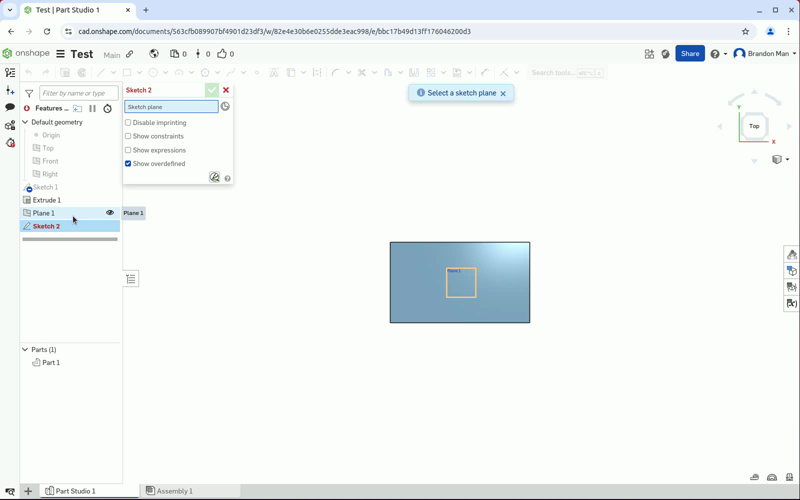
click(73, 215)
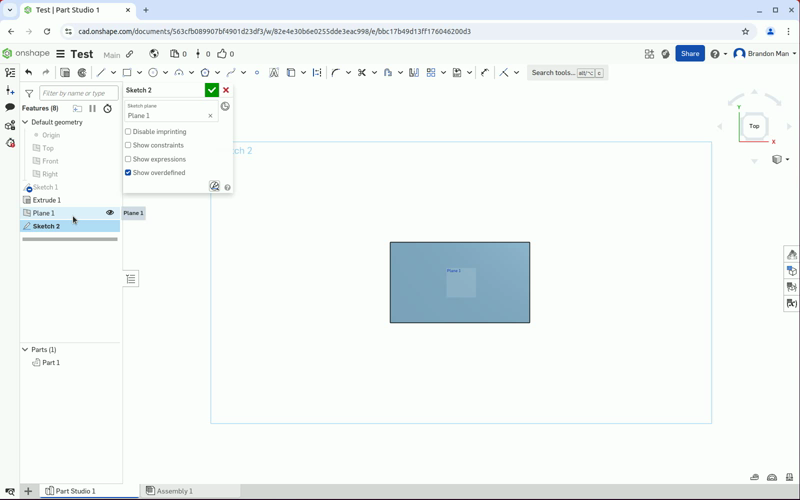
mouse_move(73, 352)
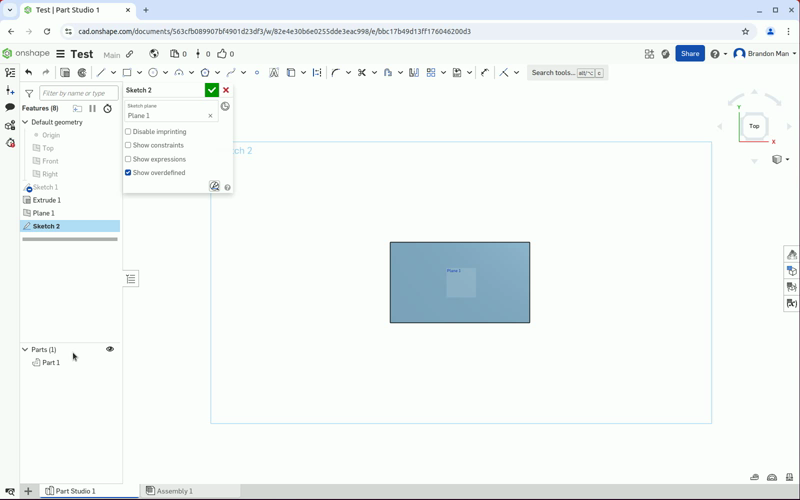
key(y)
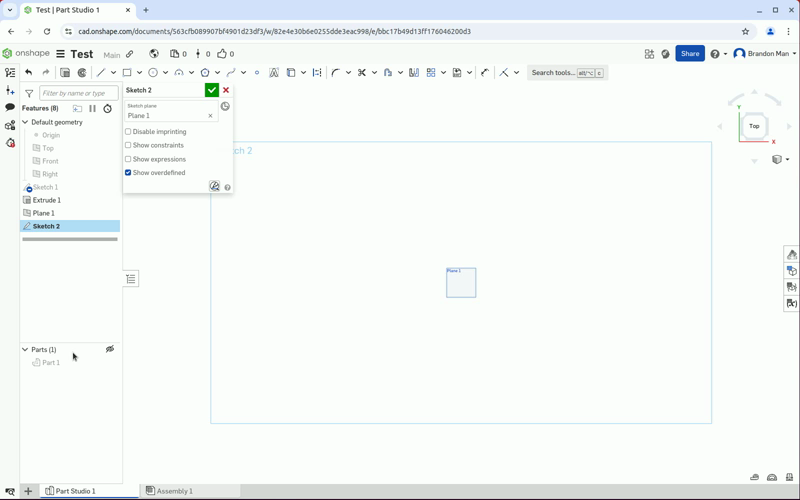
key(l)
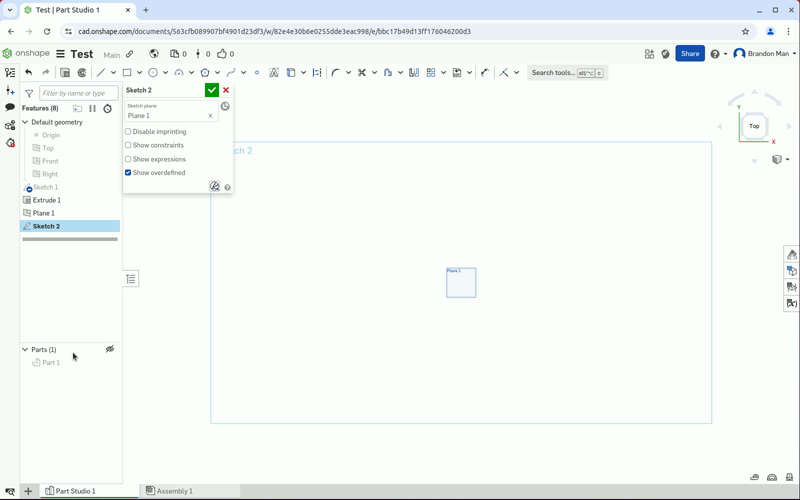
key_down(shift)
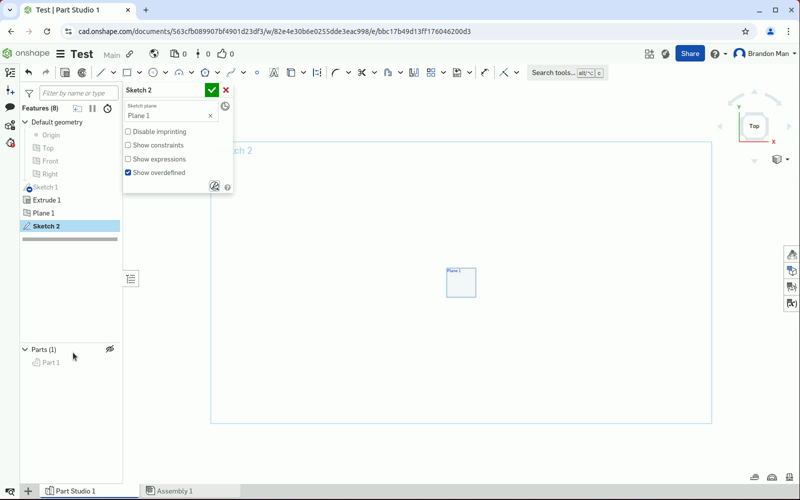
mouse_move(465, 282)
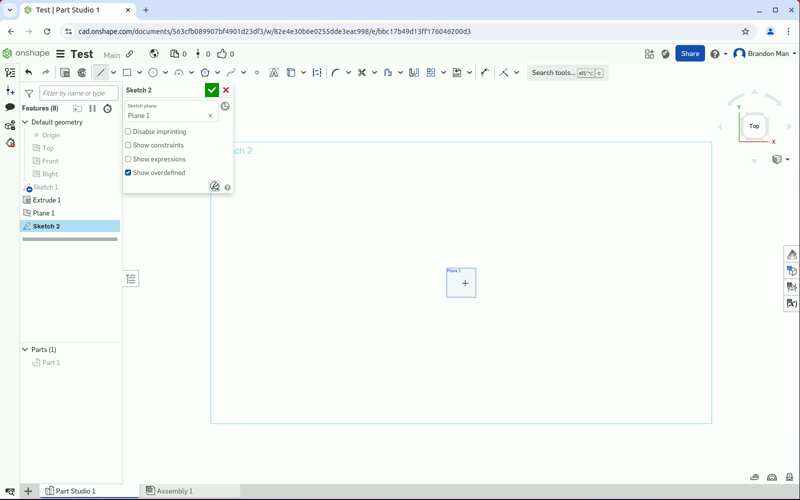
click(465, 282)
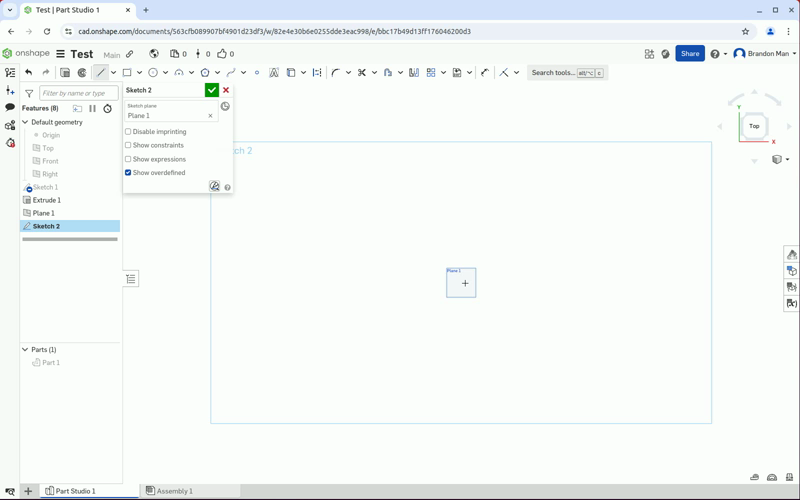
key_up(shift)
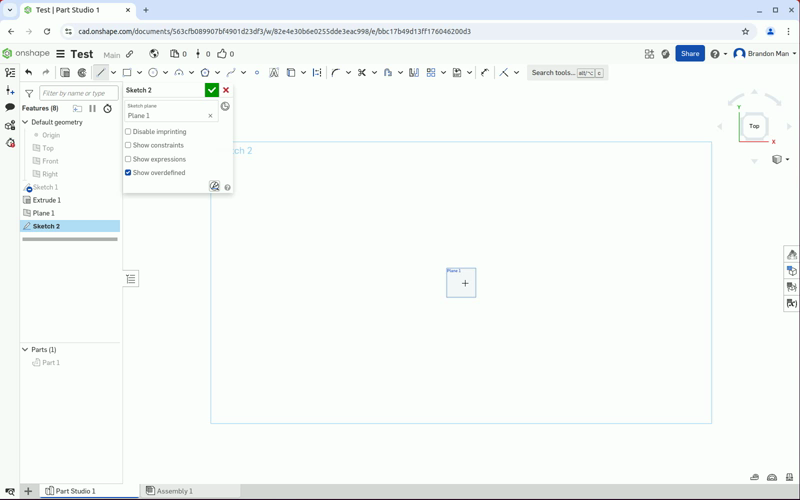
key_down(shift)
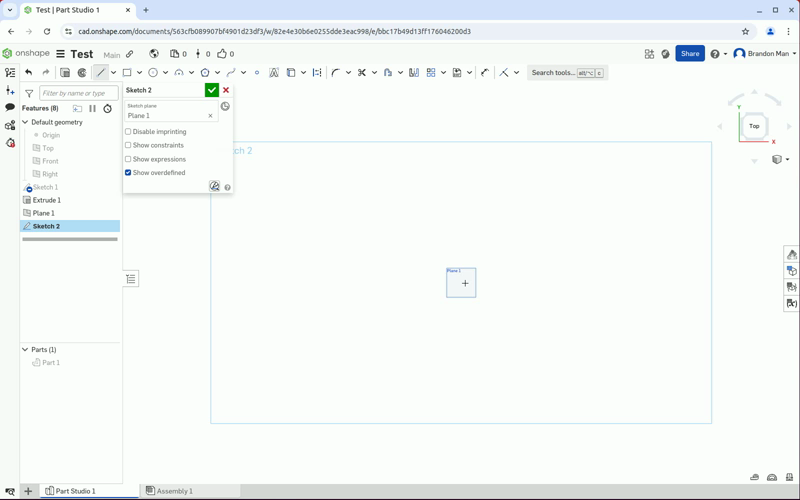
mouse_move(495, 282)
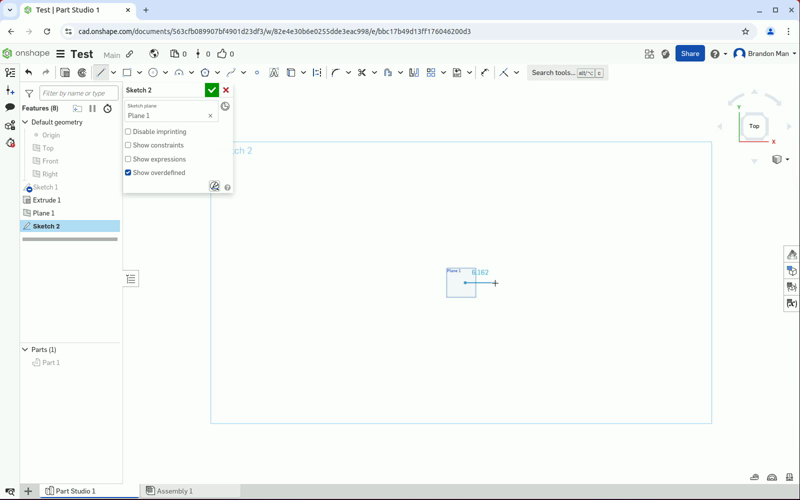
mouse_move(482, 282)
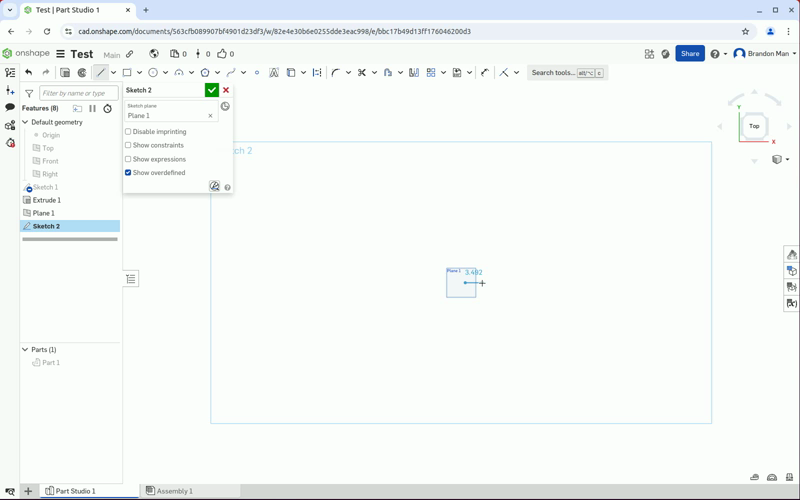
click(482, 282)
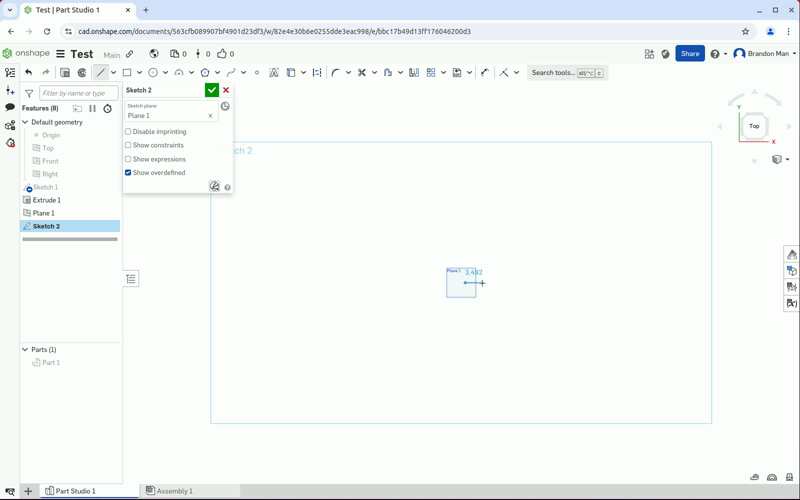
key_up(shift)
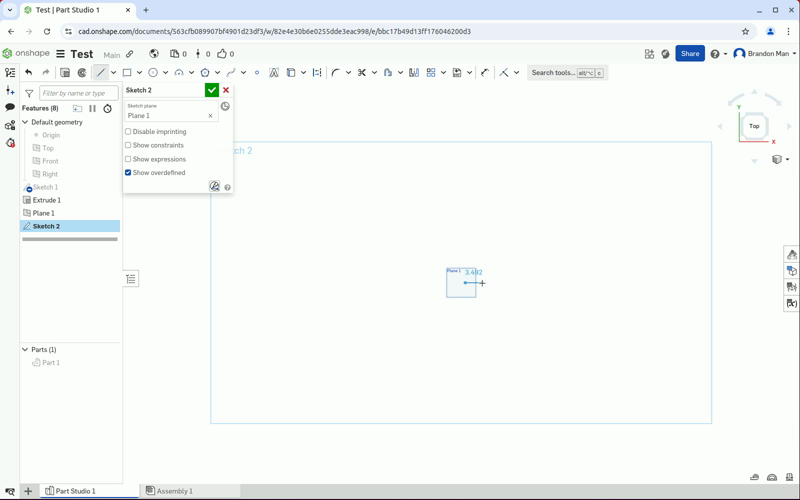
key(esc)
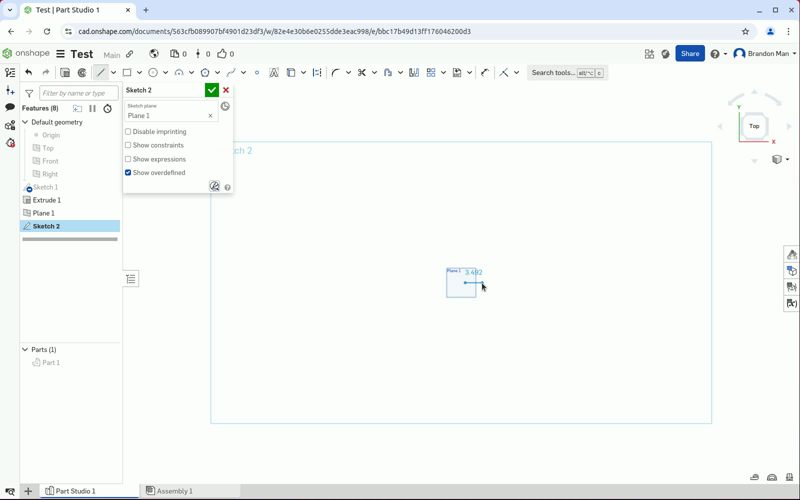
key(a)
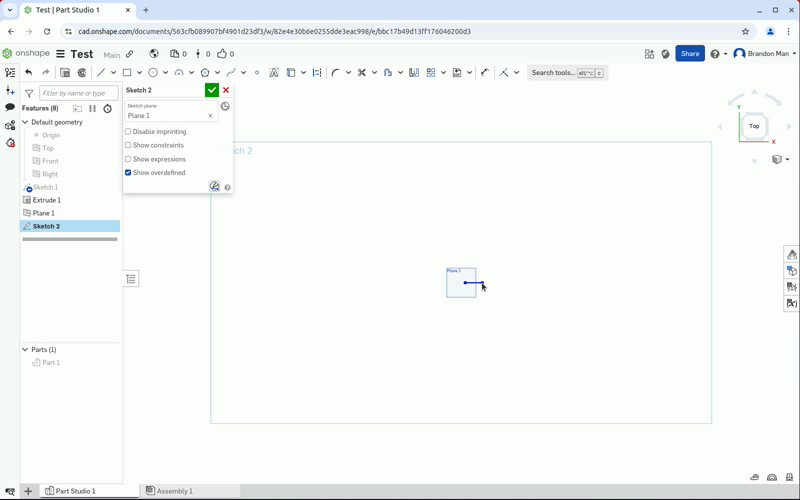
mouse_move(482, 282)
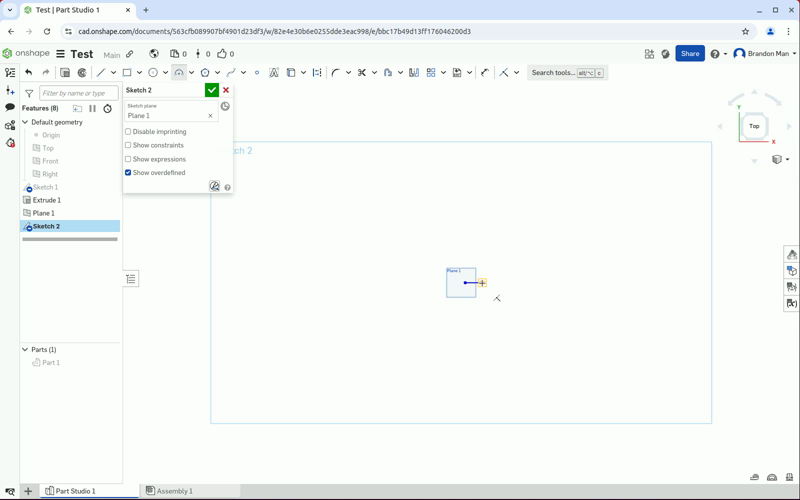
click(482, 282)
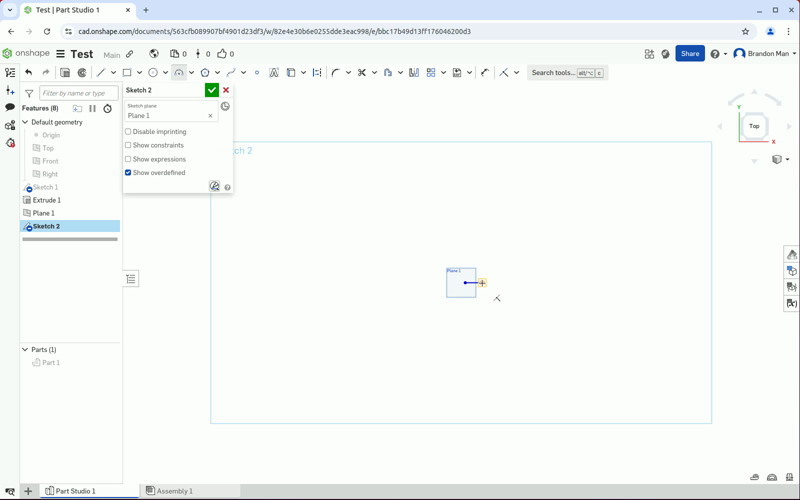
key_down(shift)
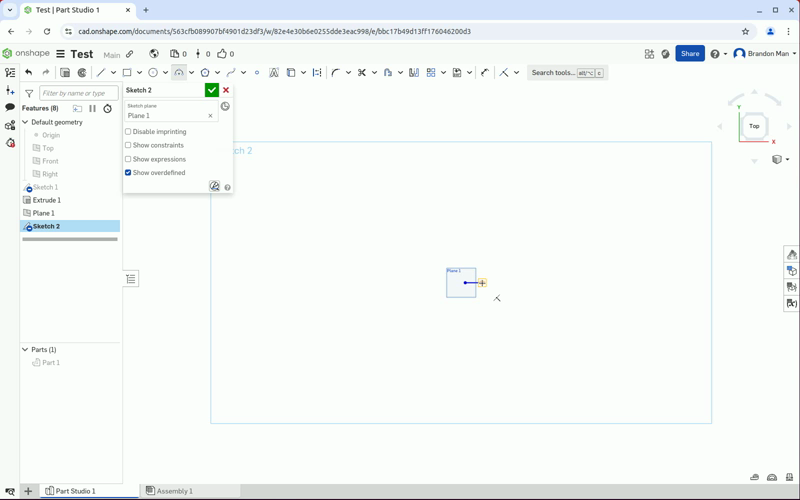
mouse_move(531, 246)
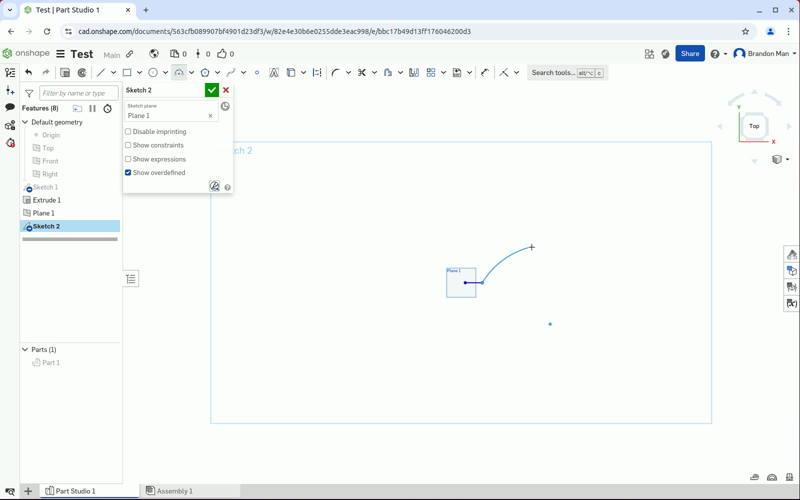
click(531, 246)
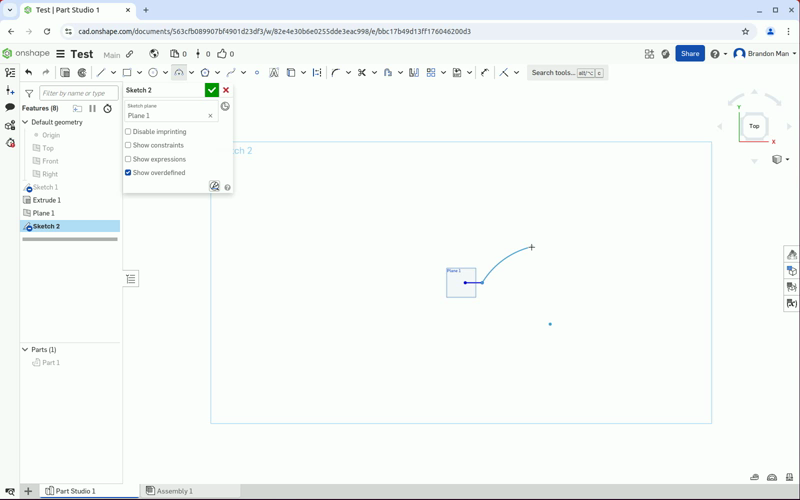
mouse_move(497, 252)
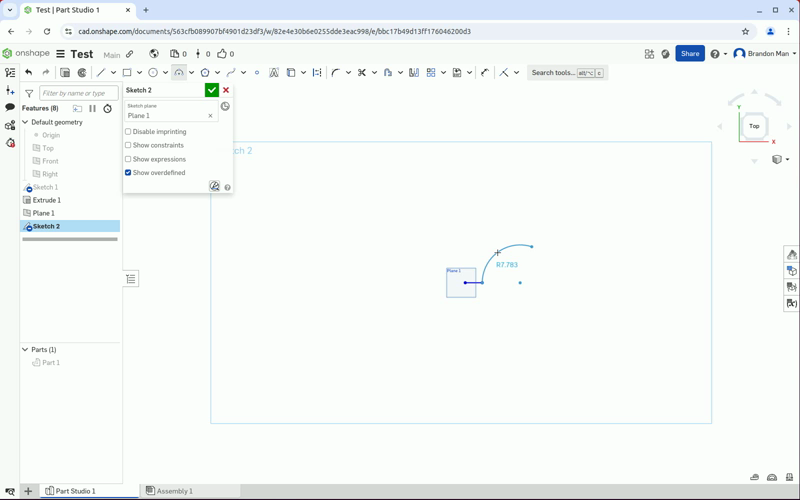
click(497, 252)
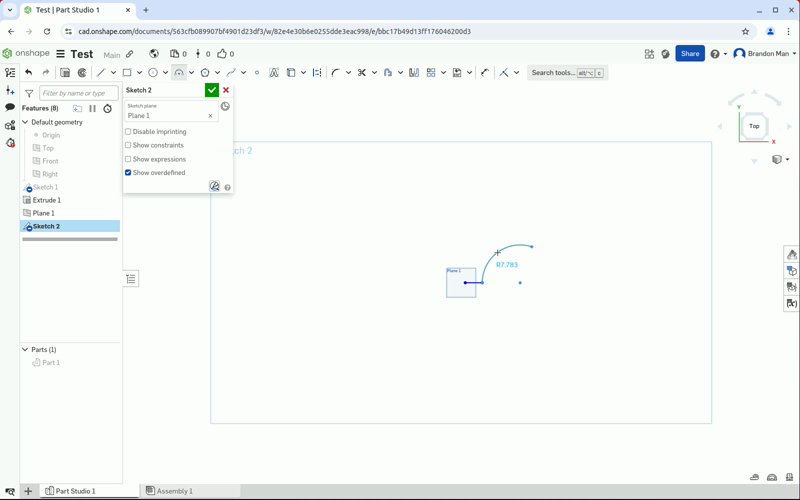
key_up(shift)
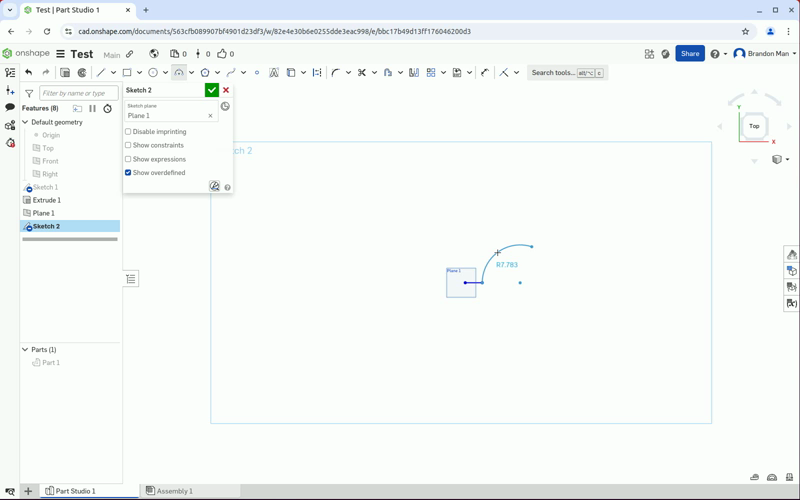
key(esc)
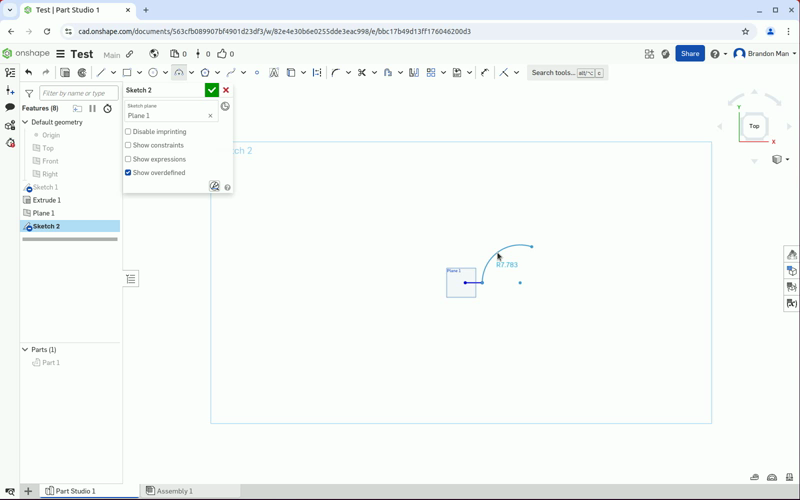
key(l)
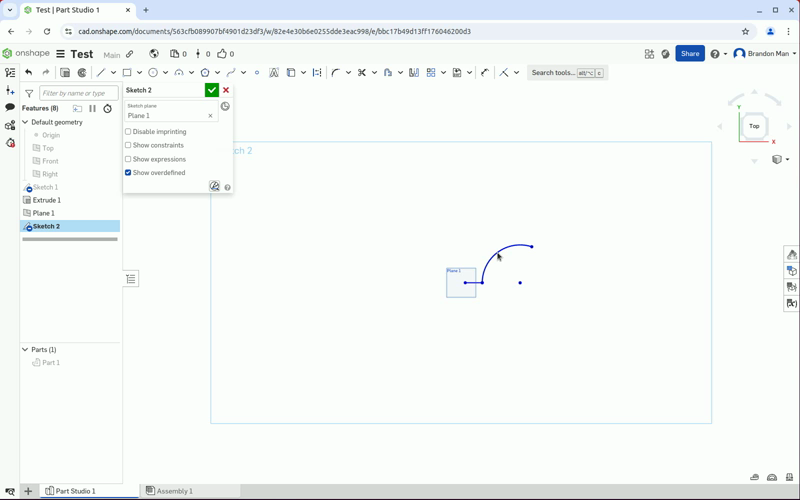
mouse_move(531, 246)
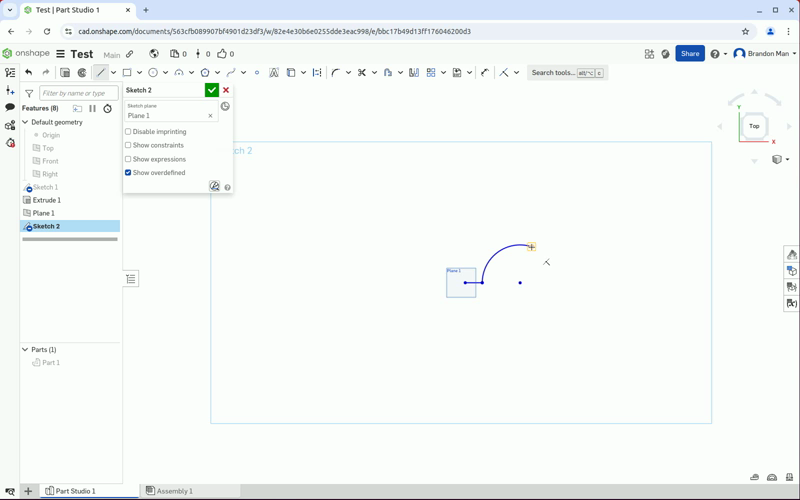
click(531, 246)
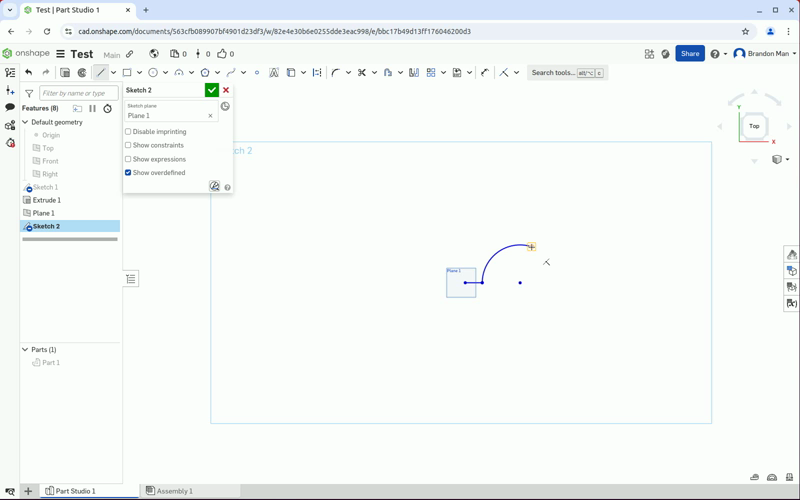
key_down(shift)
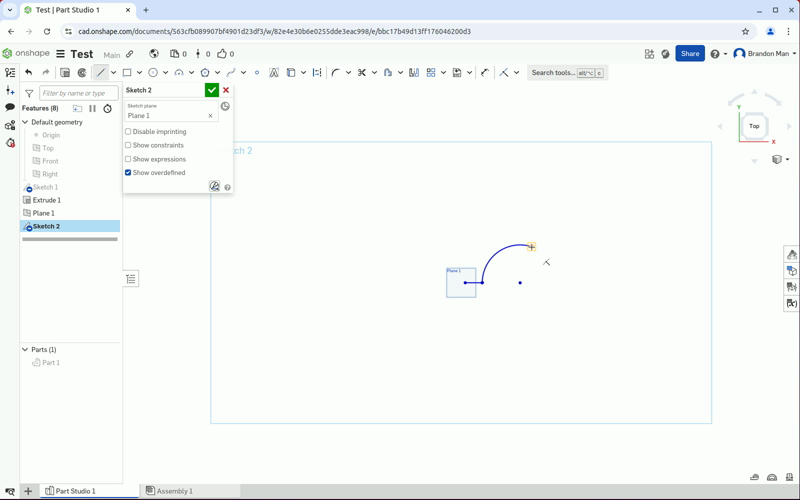
mouse_move(561, 246)
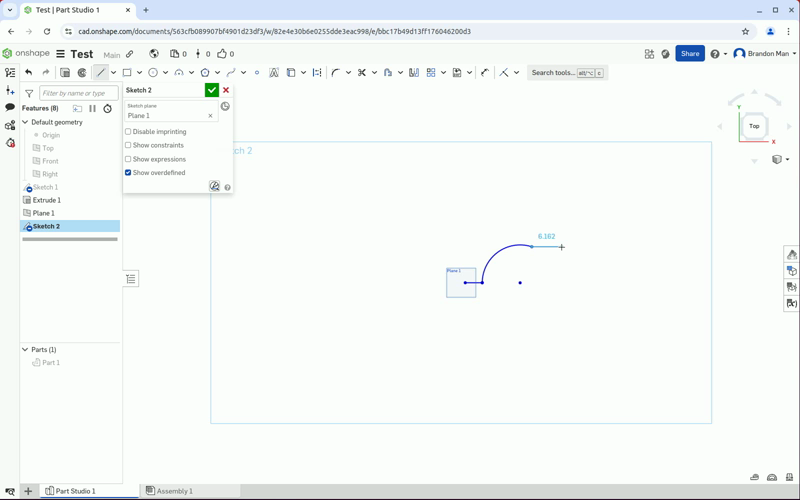
mouse_move(531, 241)
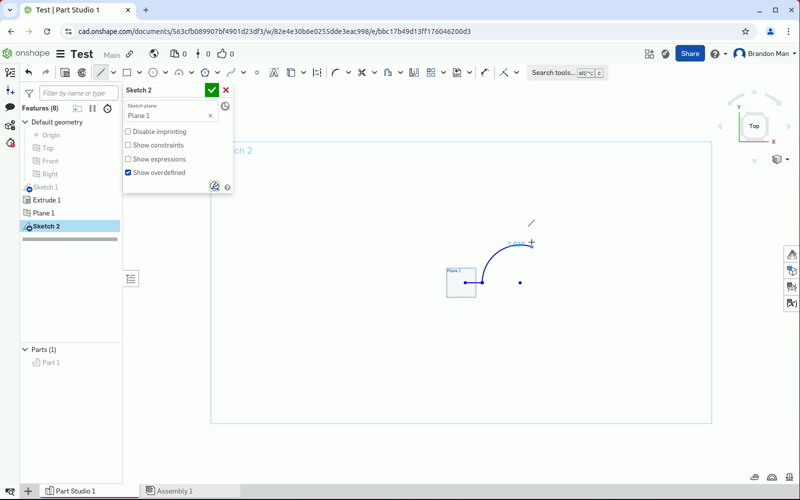
scroll(6)
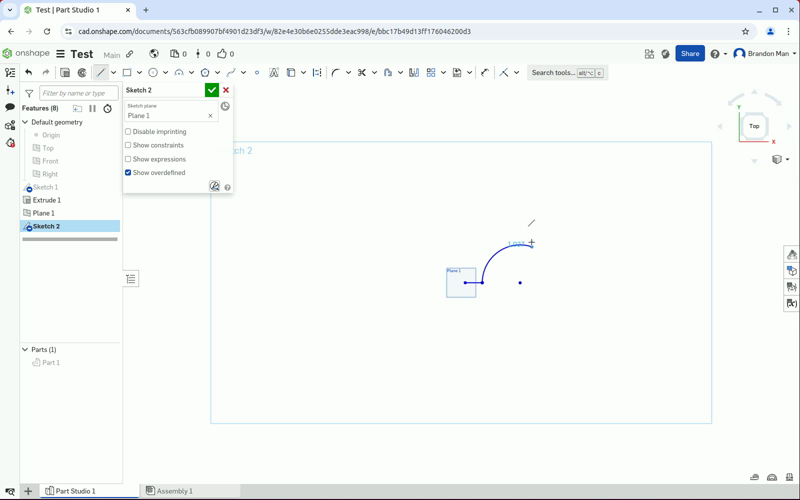
scroll(6)
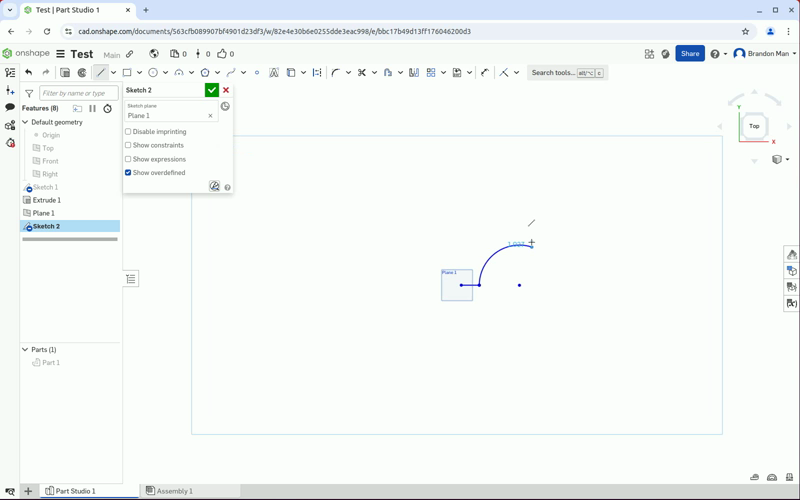
scroll(6)
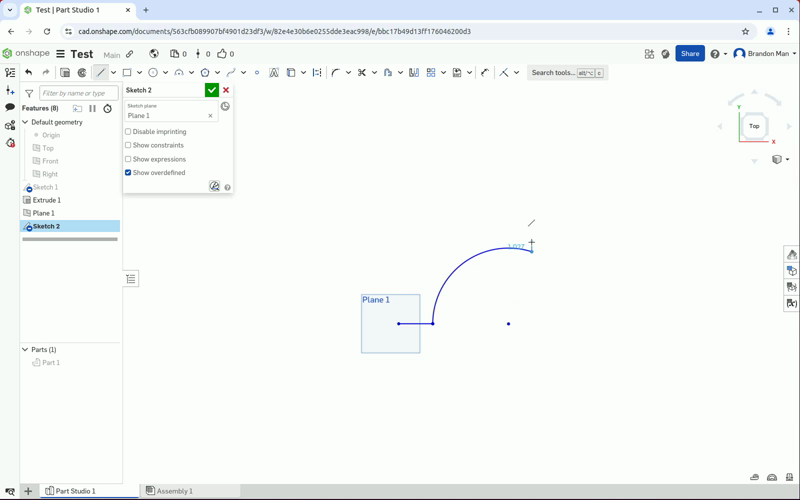
scroll(6)
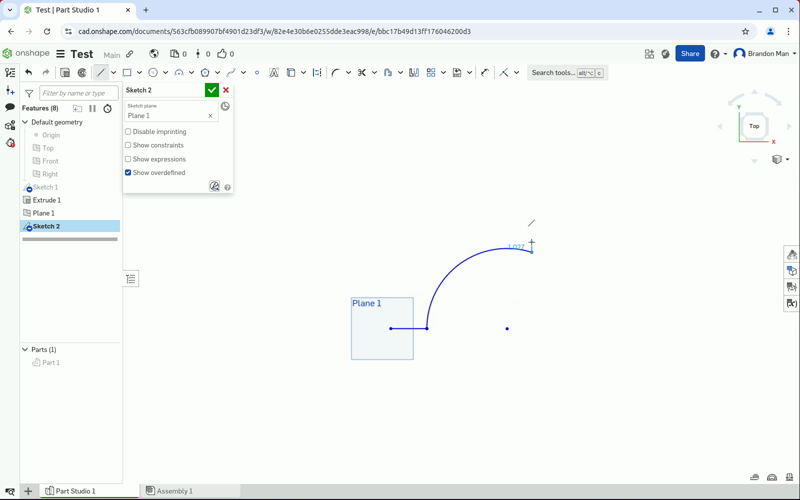
scroll(6)
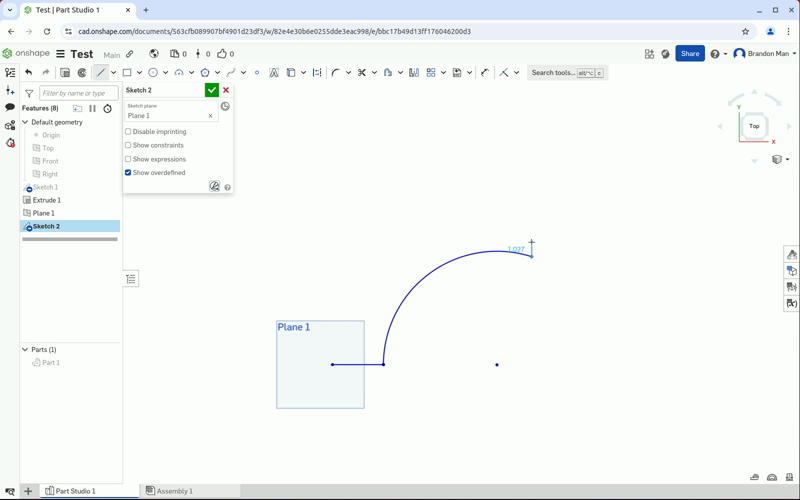
scroll(6)
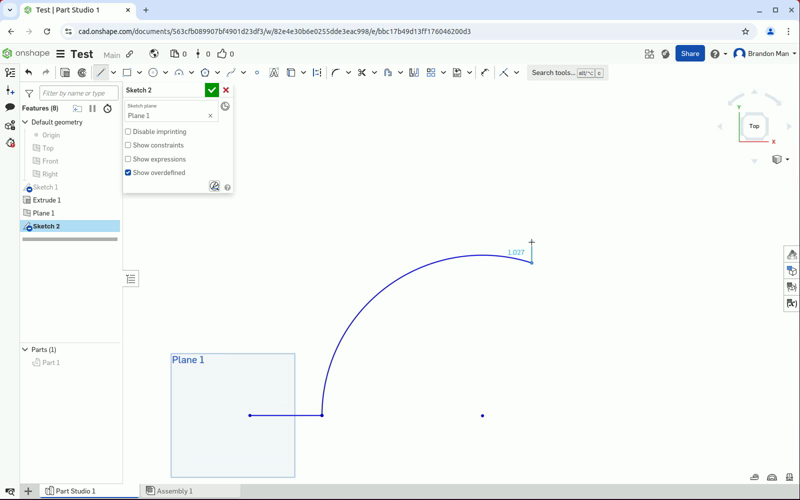
scroll(6)
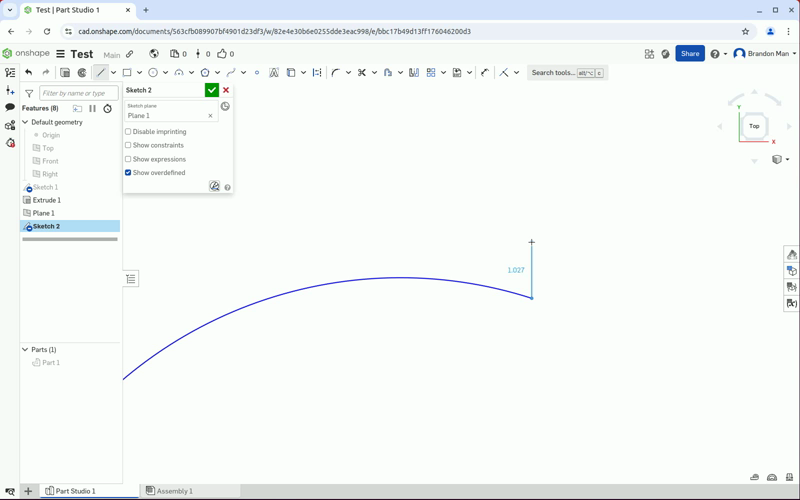
click(531, 241)
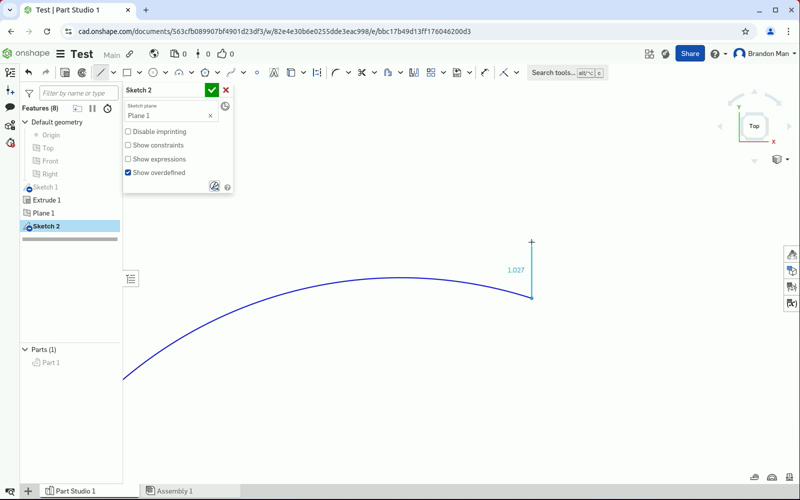
scroll(-6)
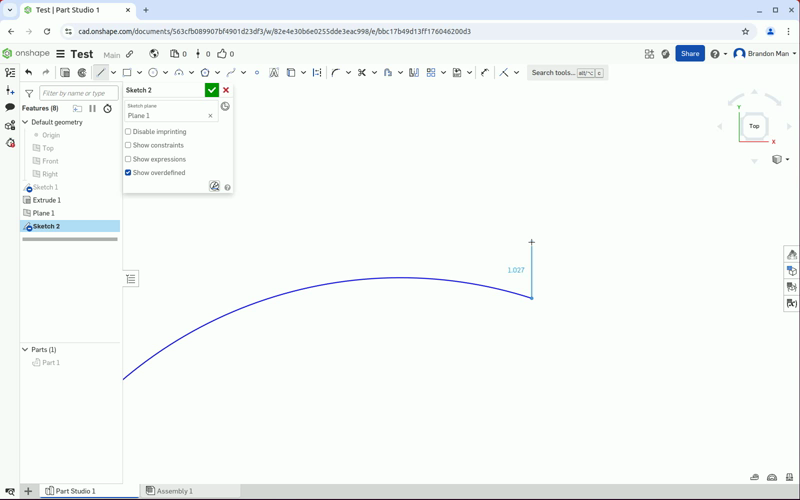
scroll(-6)
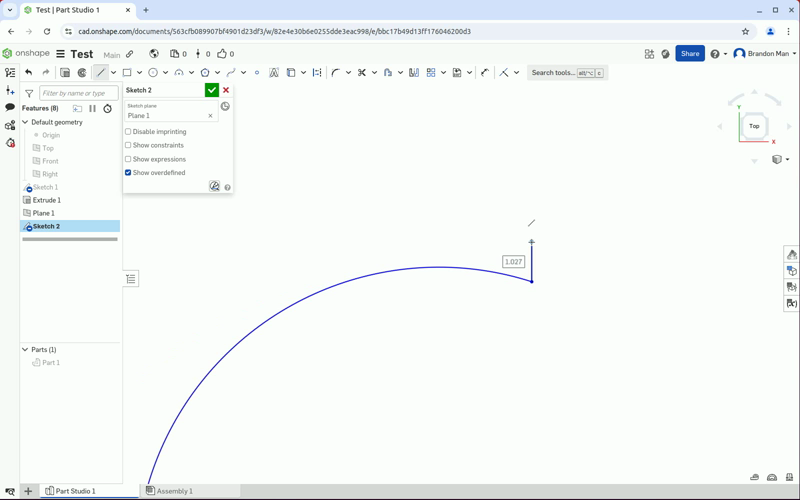
scroll(-6)
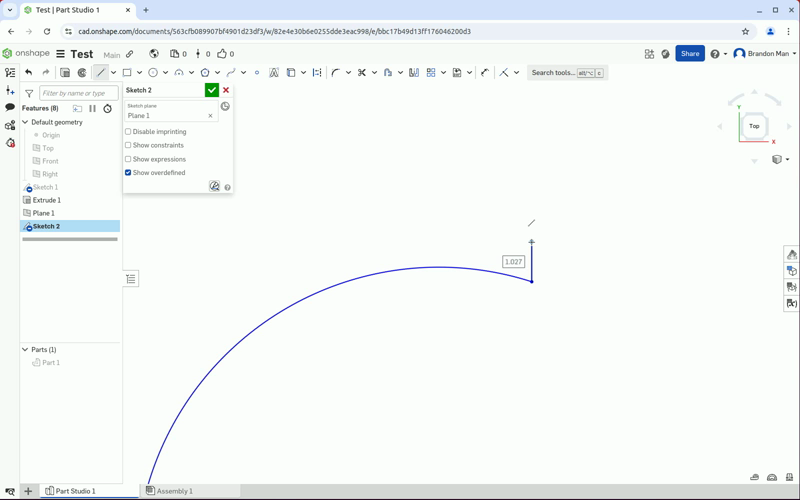
scroll(-6)
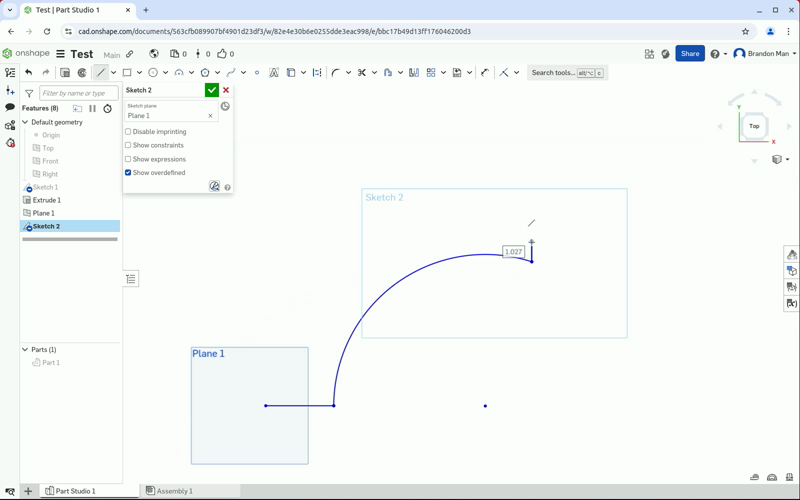
scroll(-6)
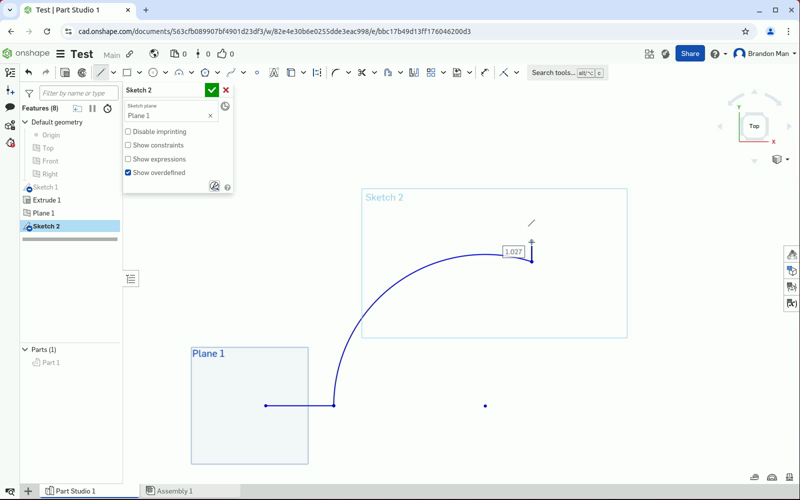
scroll(-6)
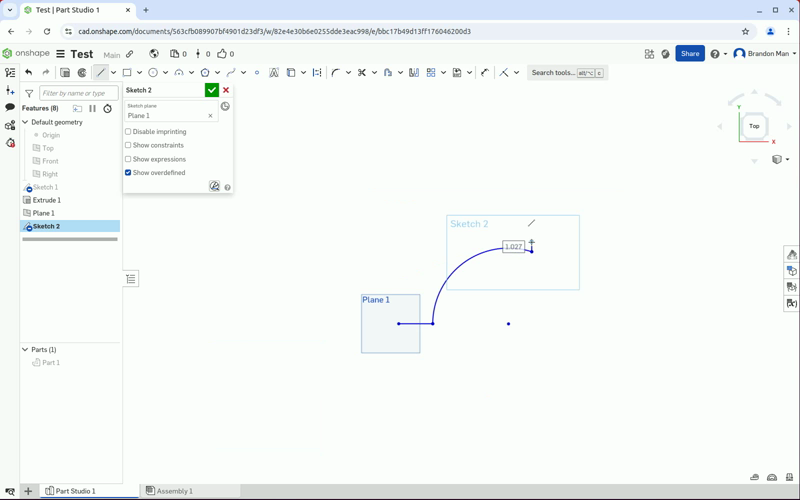
scroll(-6)
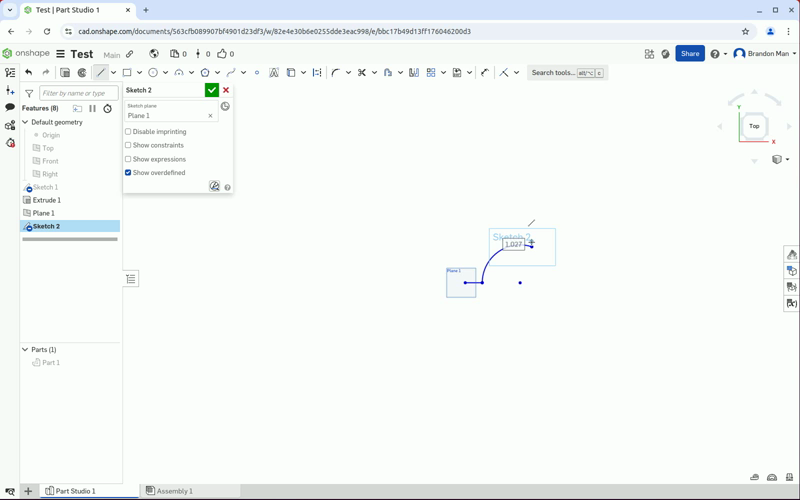
key_up(shift)
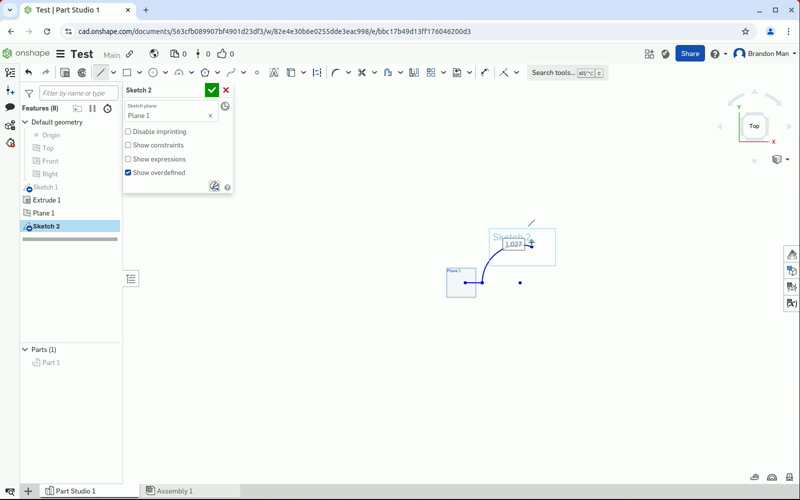
key_down(shift)
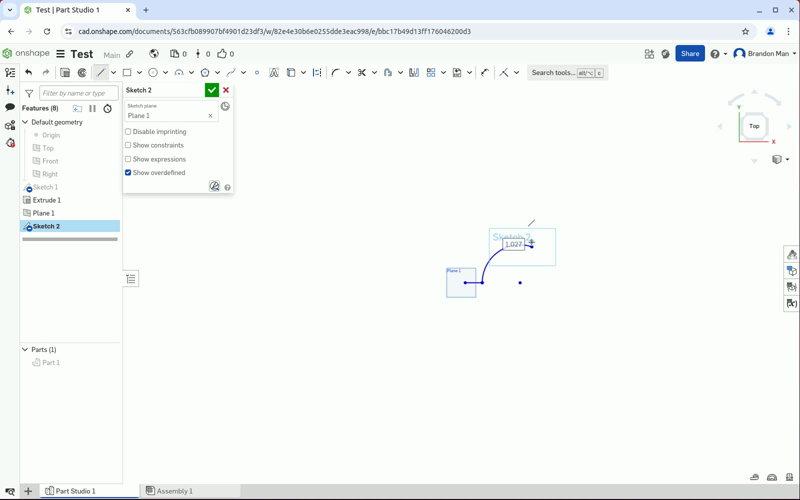
mouse_move(561, 241)
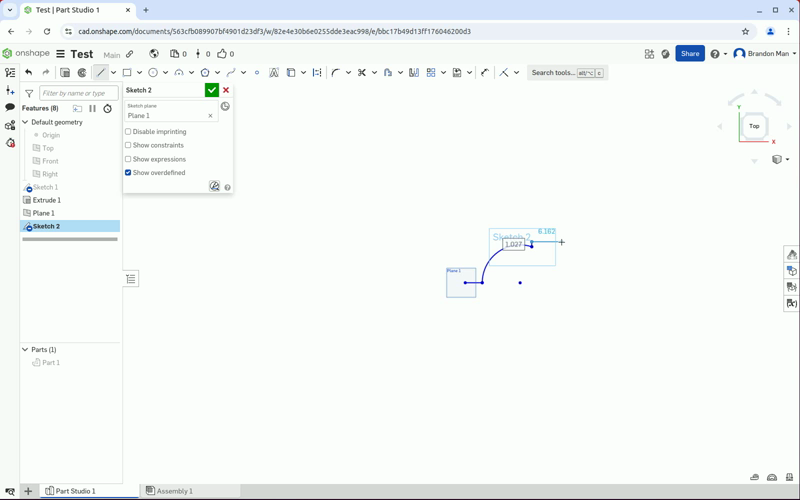
mouse_move(483, 241)
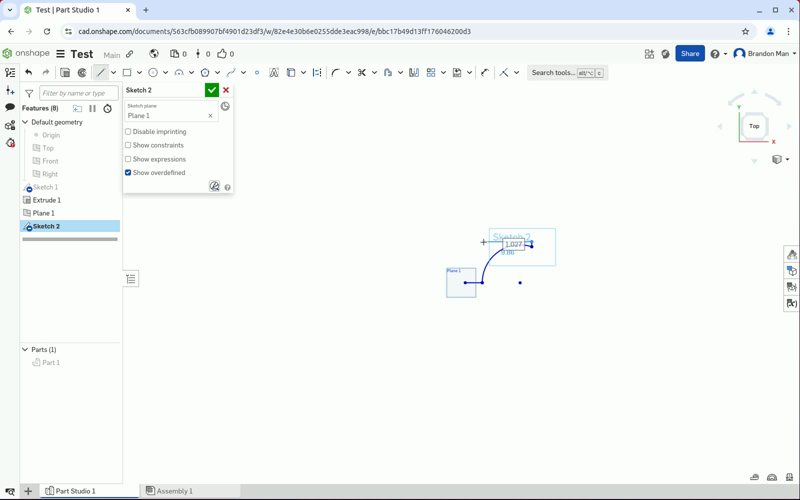
click(483, 241)
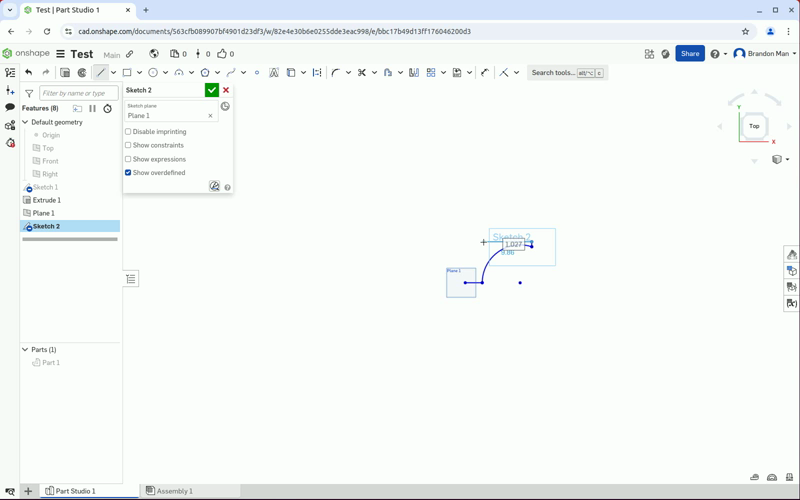
key_up(shift)
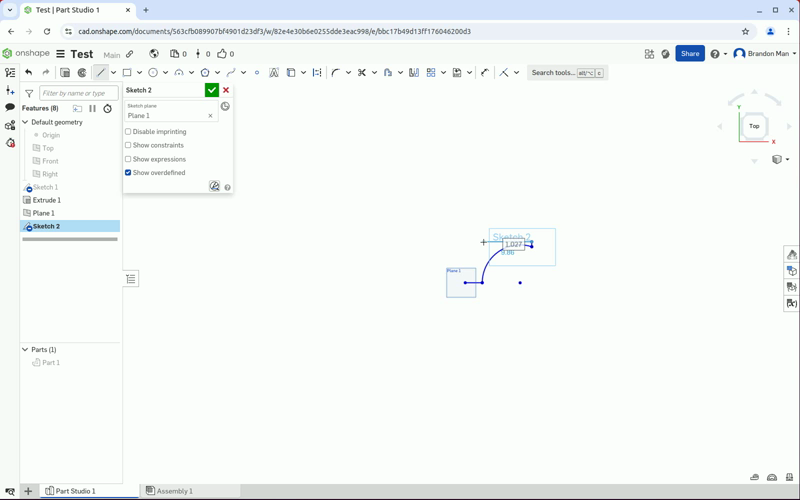
key(esc)
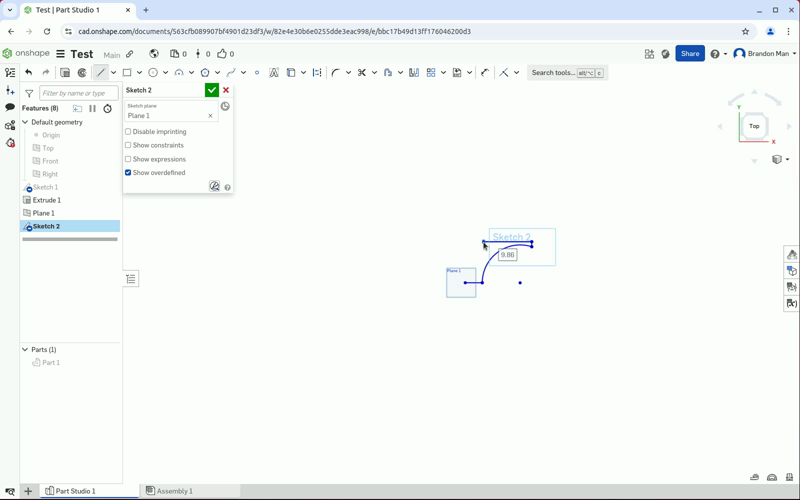
key(a)
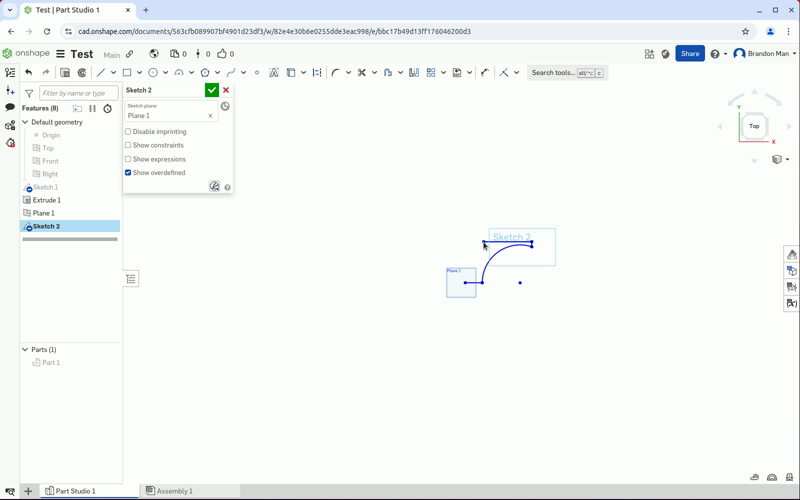
mouse_move(483, 241)
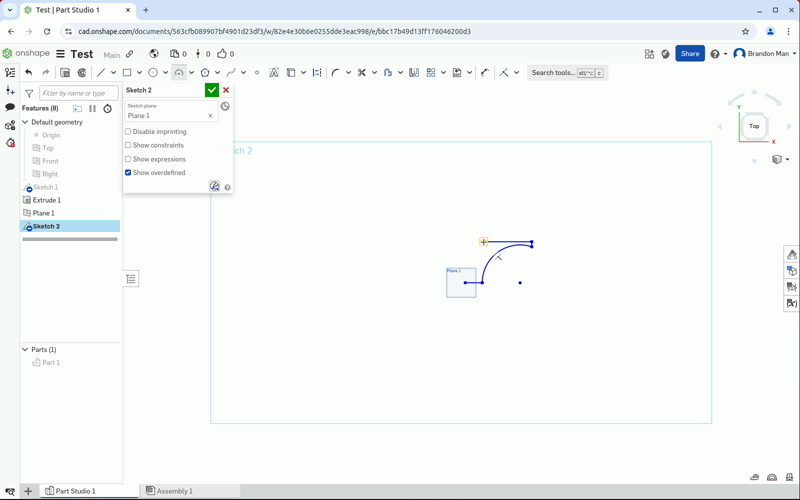
click(483, 241)
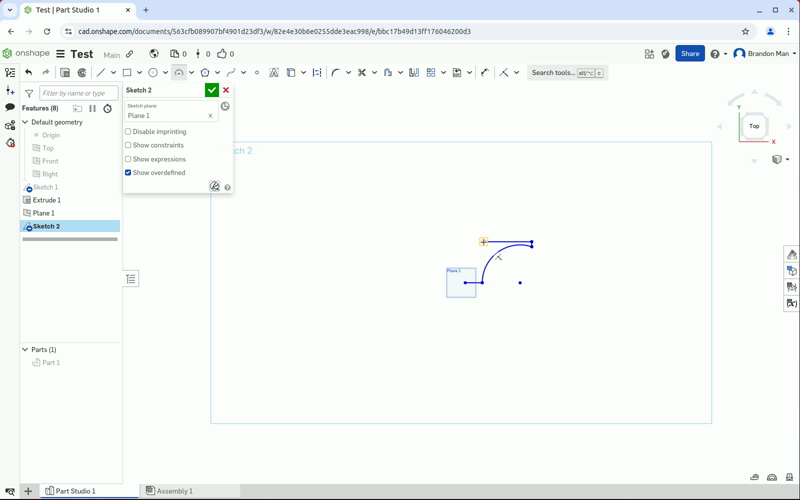
mouse_move(465, 282)
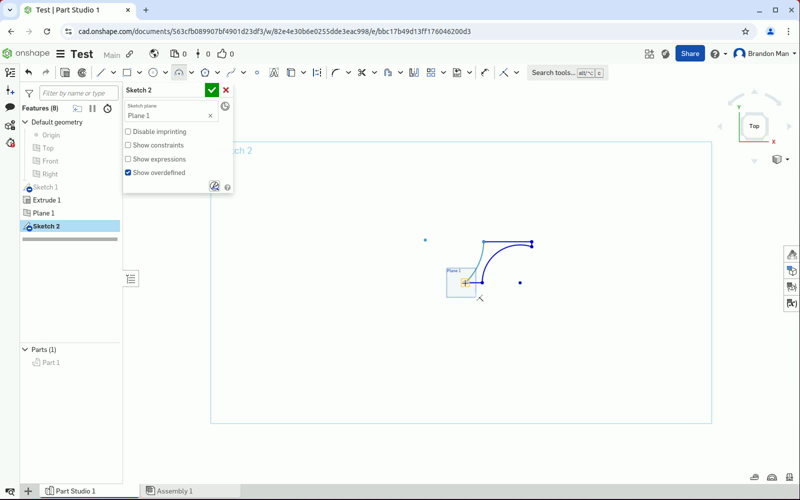
click(465, 282)
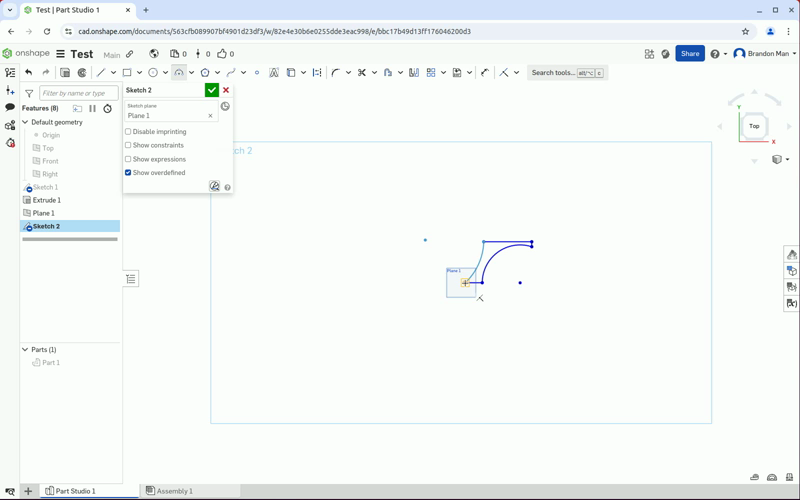
key_down(shift)
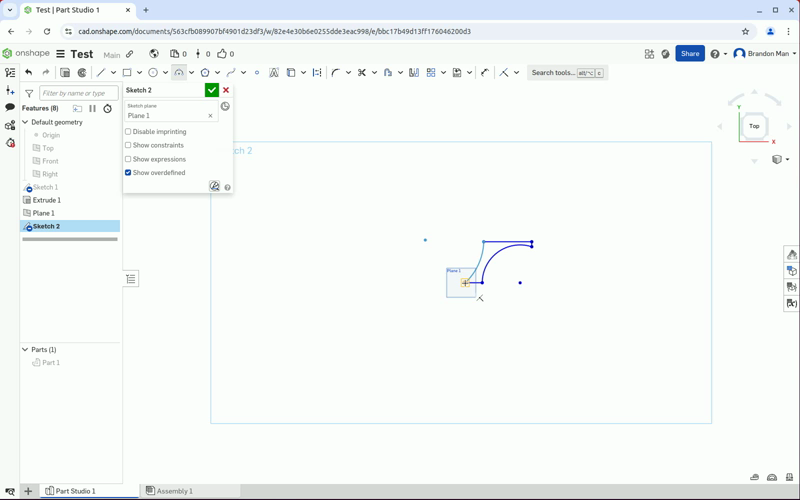
mouse_move(470, 260)
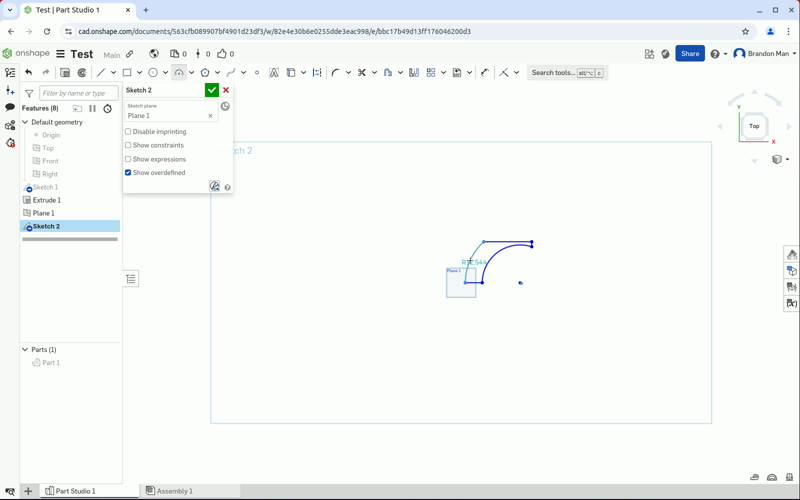
click(470, 260)
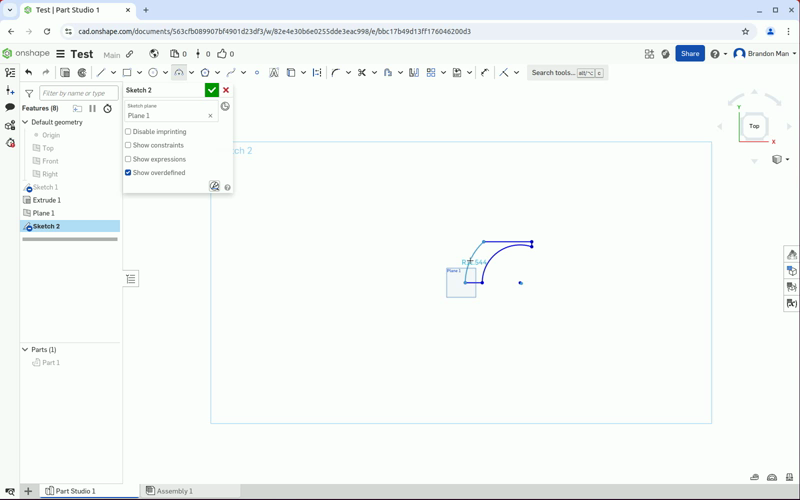
key_up(shift)
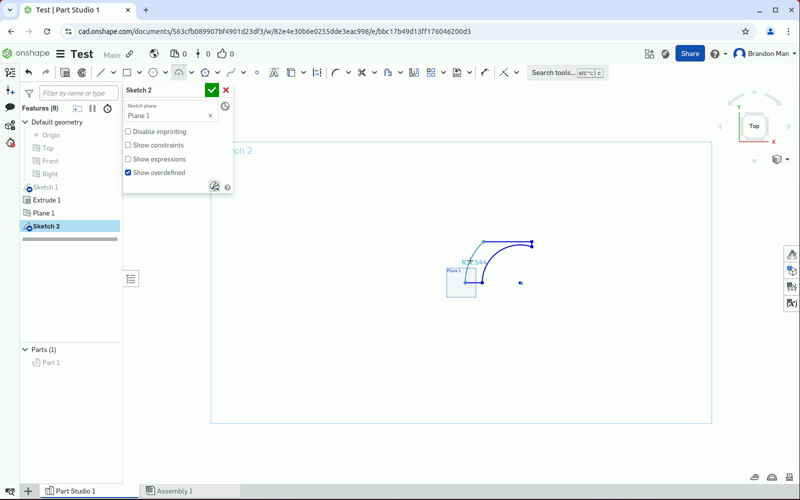
key(esc)
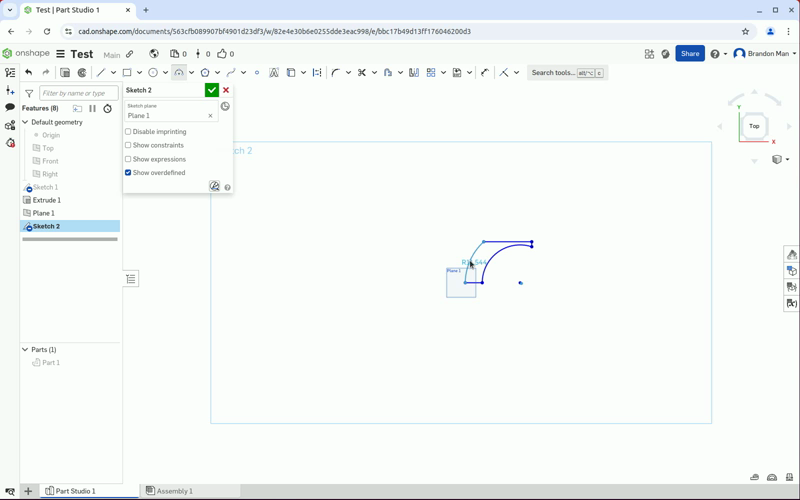
mouse_move(478, 256)
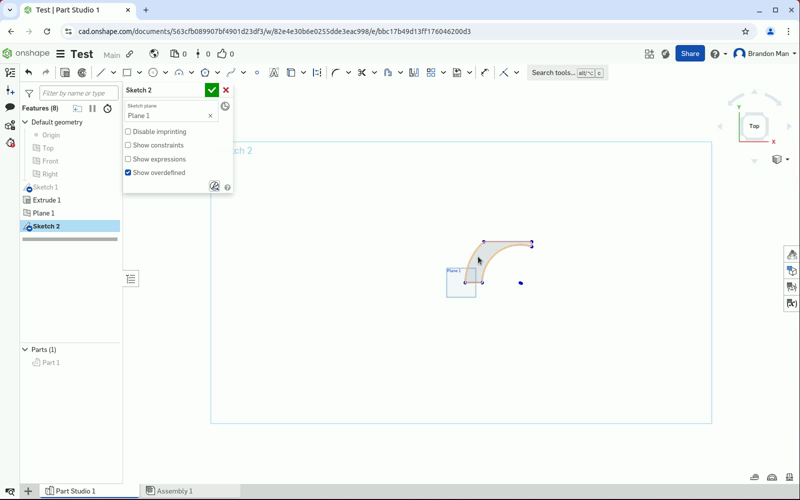
scroll(6)
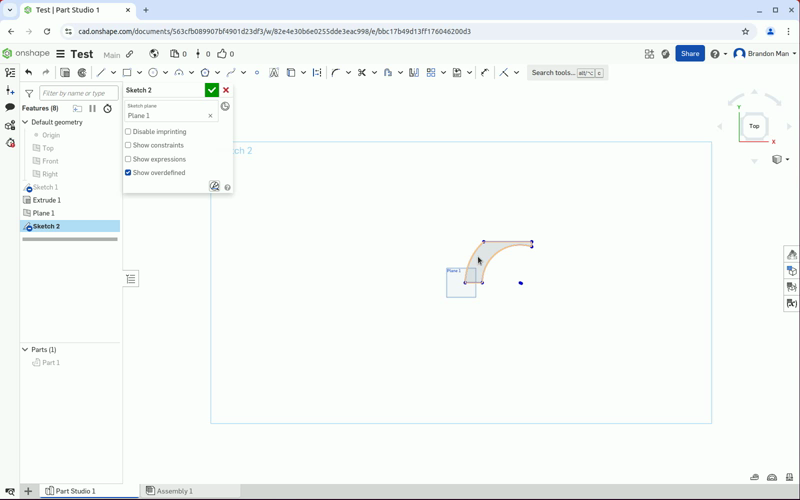
scroll(6)
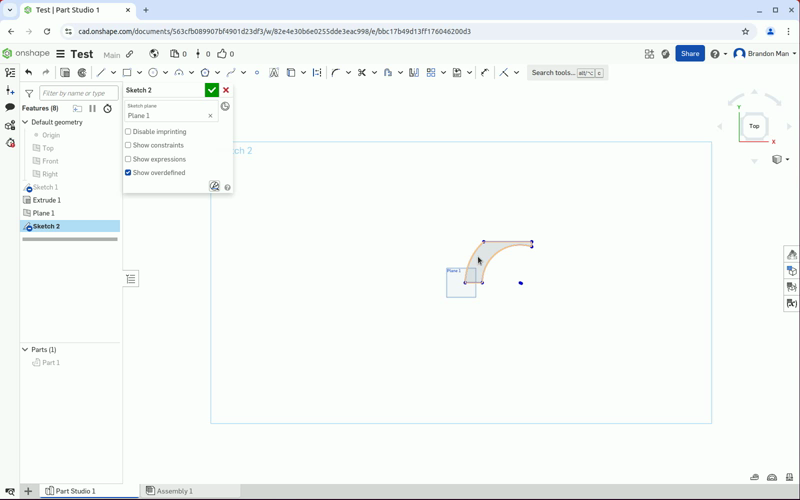
scroll(6)
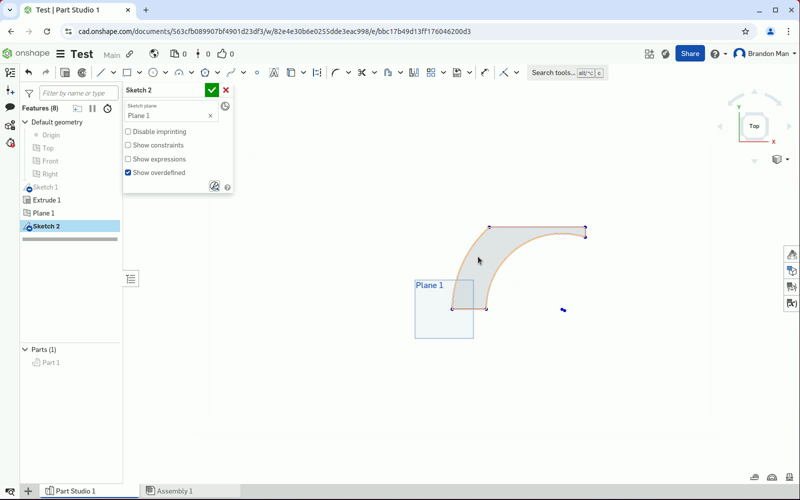
scroll(6)
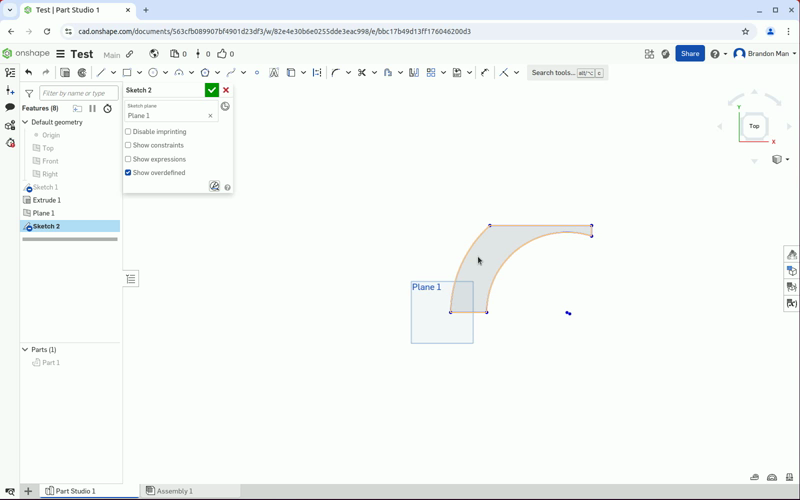
scroll(6)
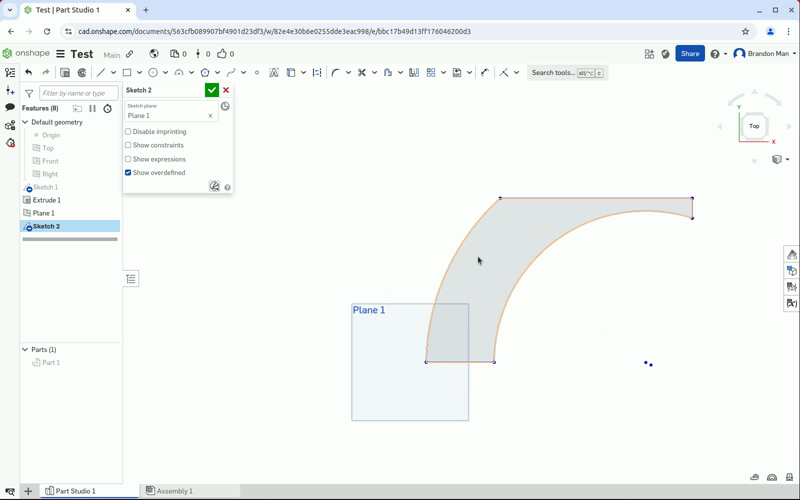
scroll(6)
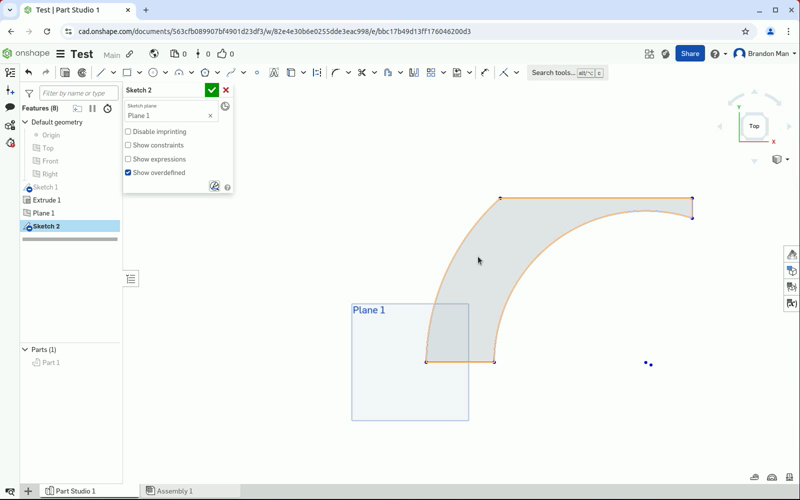
scroll(6)
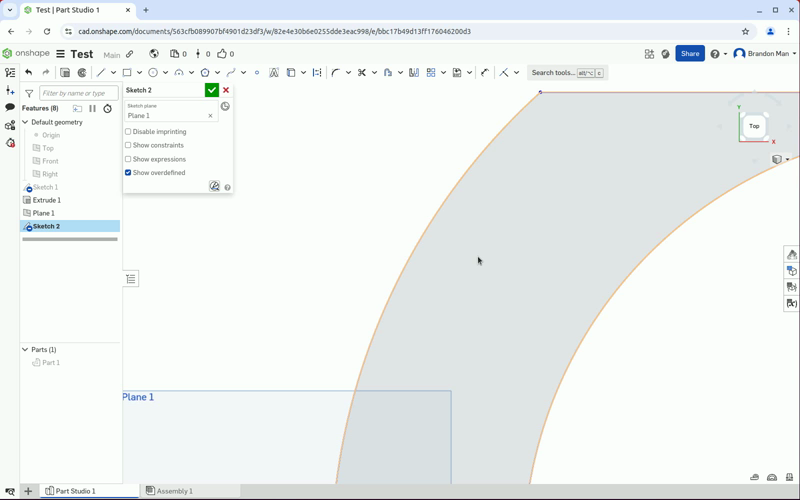
click(478, 256)
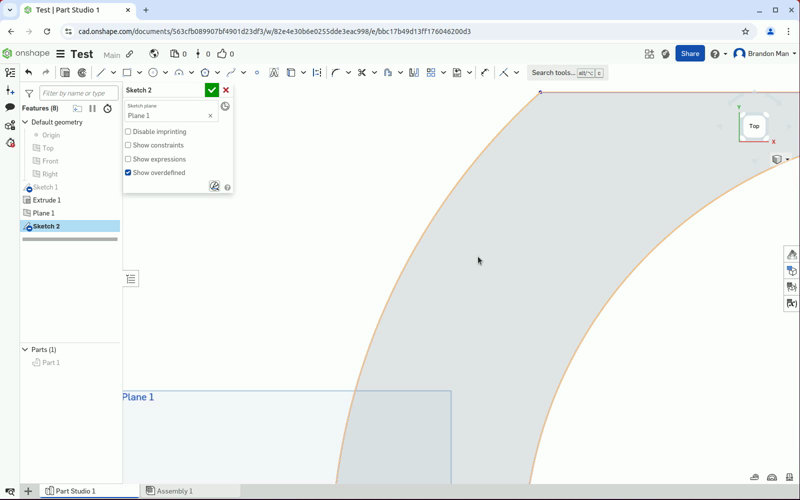
scroll(-6)
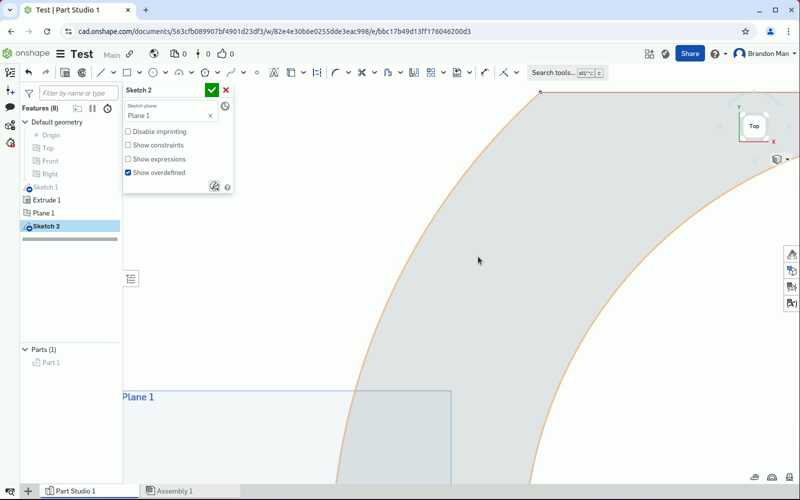
scroll(-6)
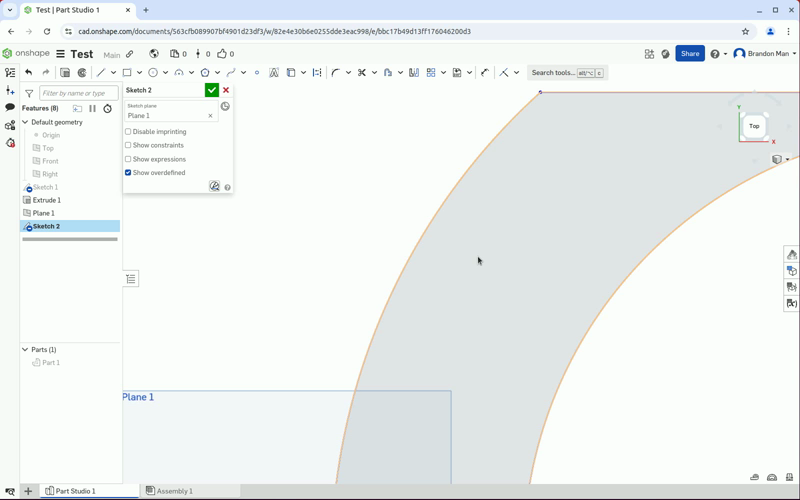
scroll(-6)
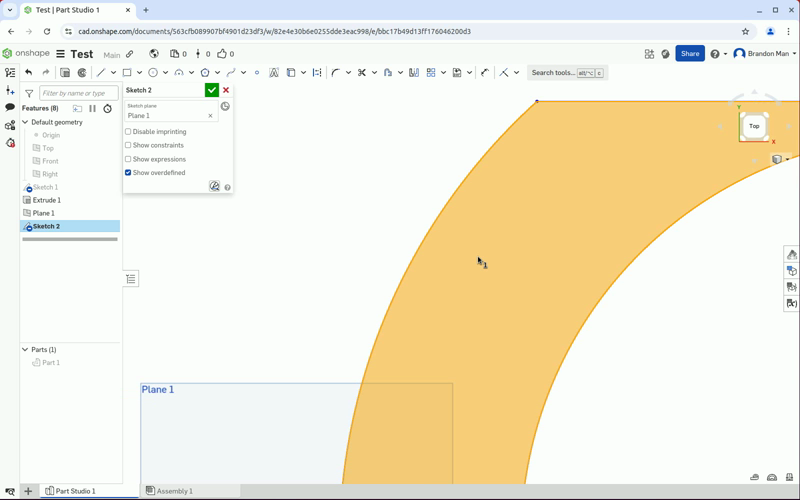
scroll(-6)
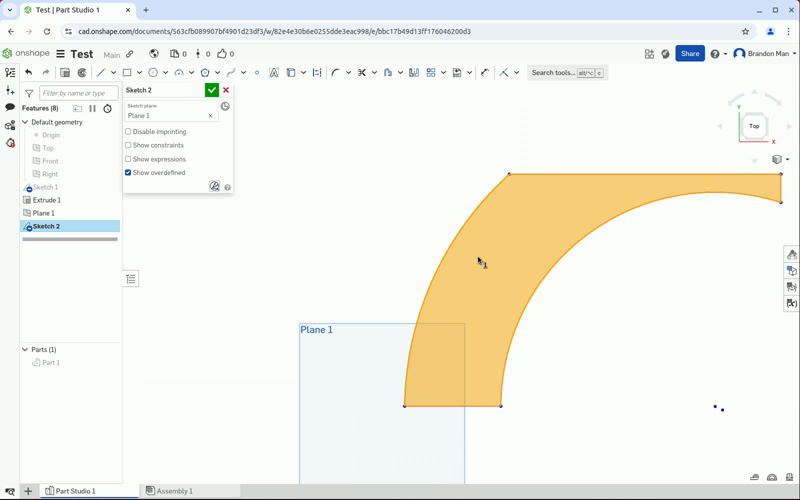
scroll(-6)
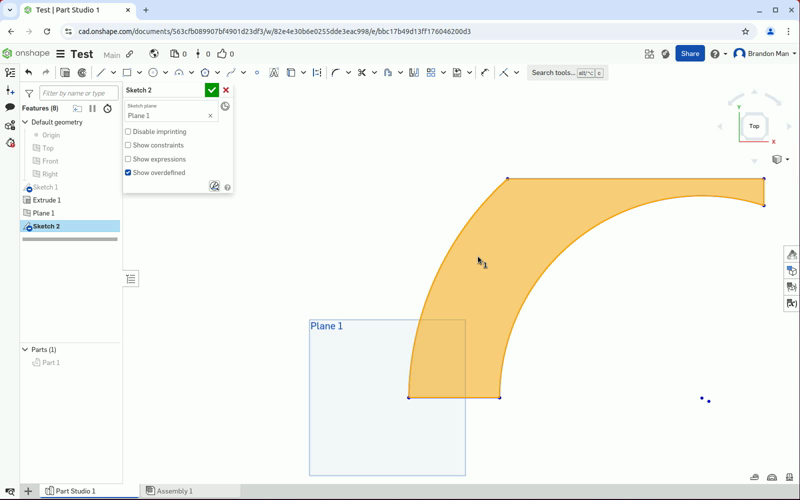
scroll(-6)
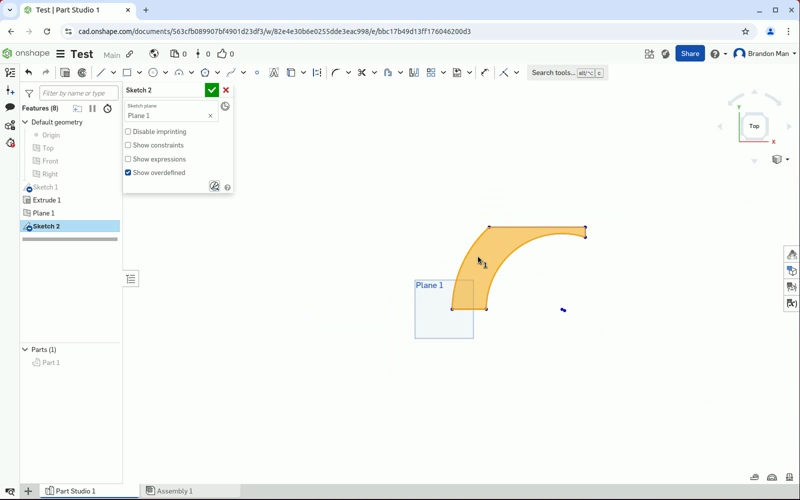
scroll(-6)
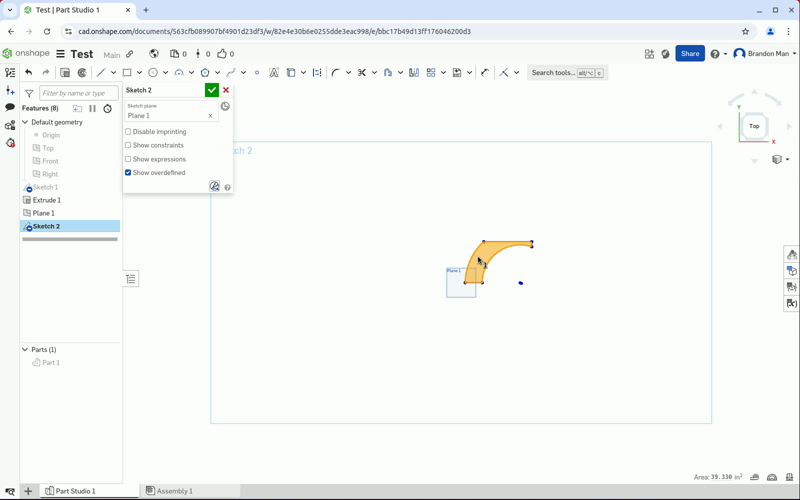
mouse_move(73, 352)
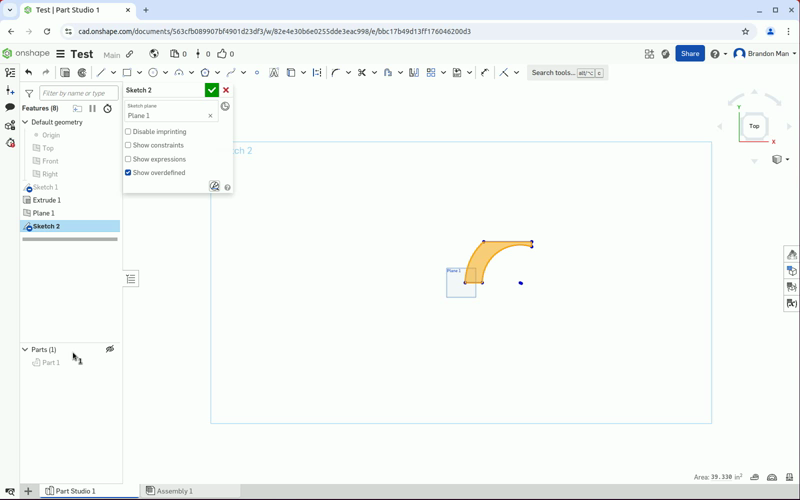
key(shift+y)
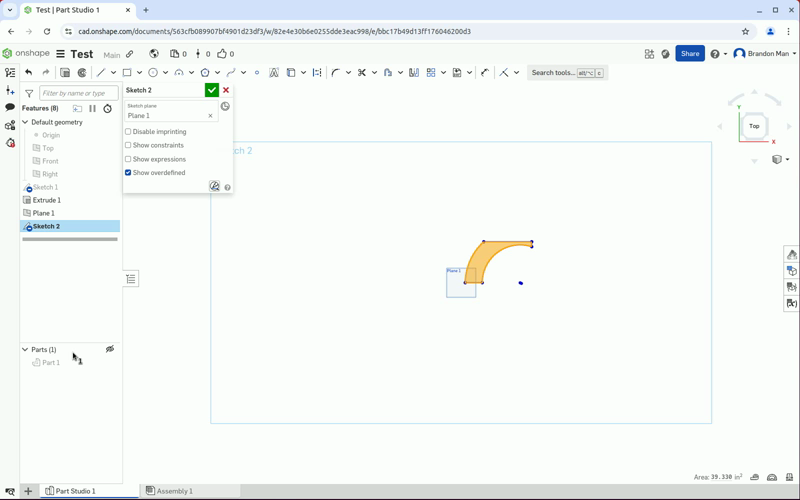
key(shift+e)
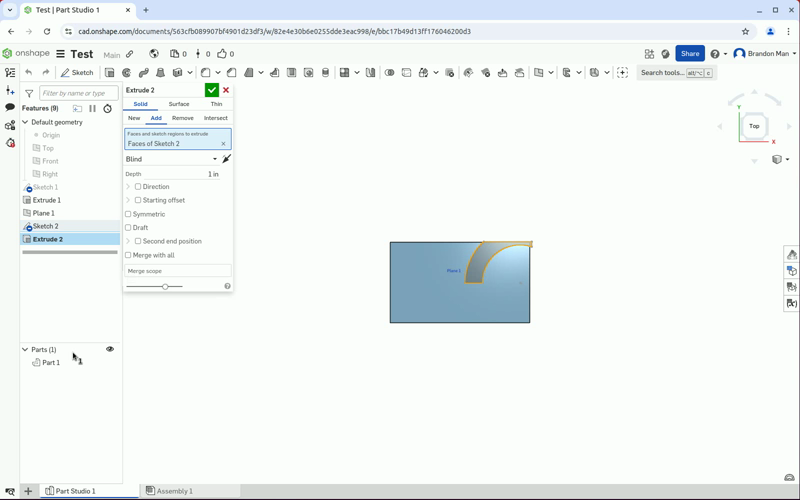
mouse_move(143, 106)
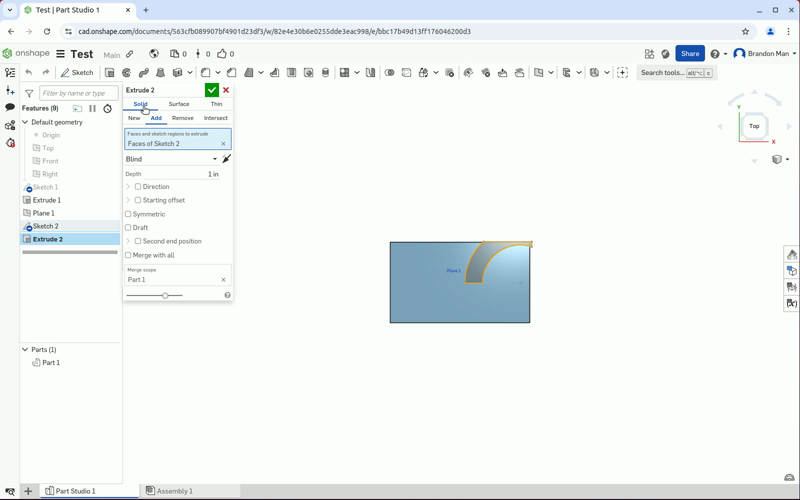
click(143, 106)
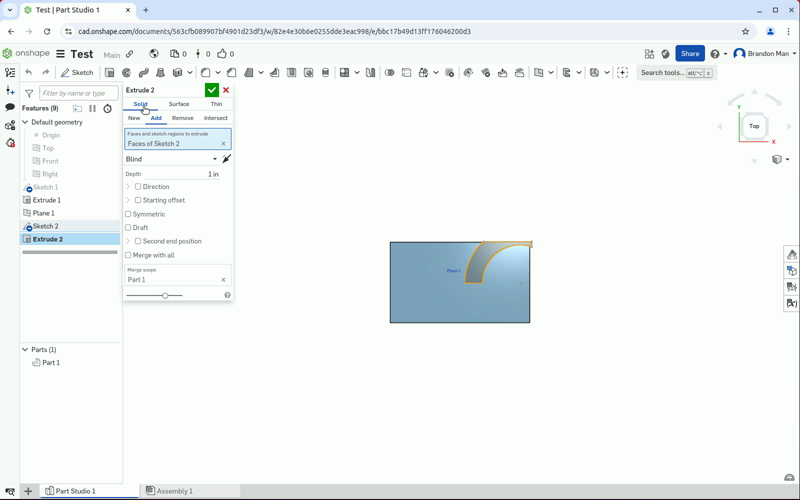
mouse_move(137, 120)
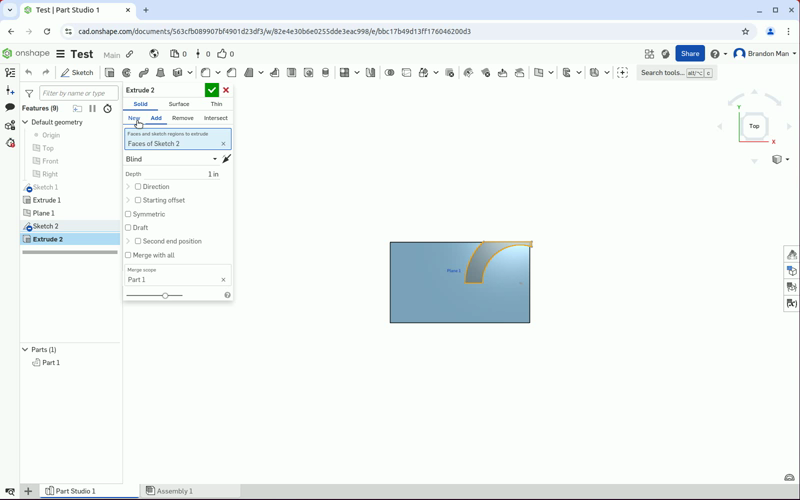
click(137, 120)
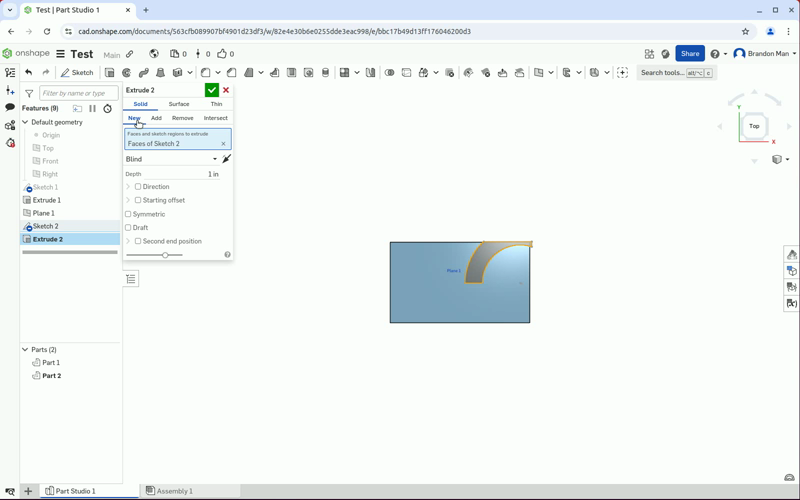
key(tab, 4)
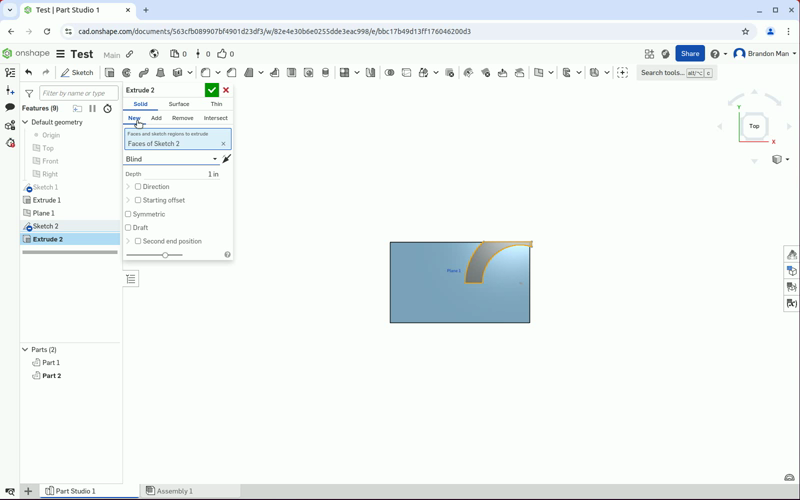
text(10.591)
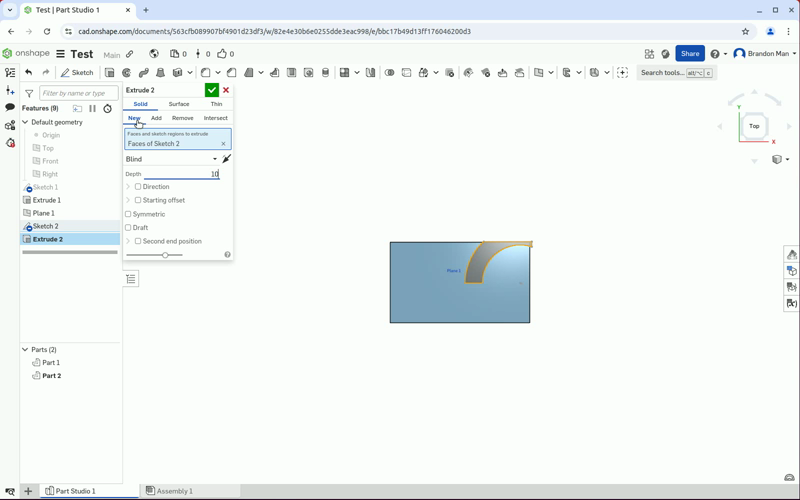
key(enter)
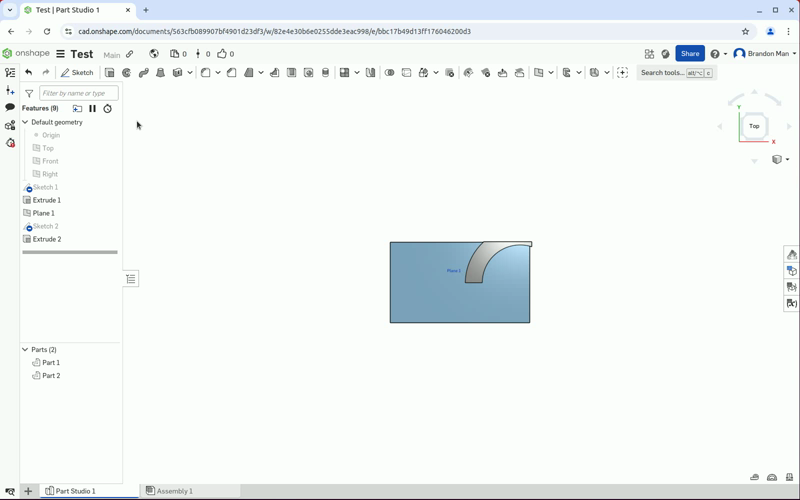
key(shift+h)
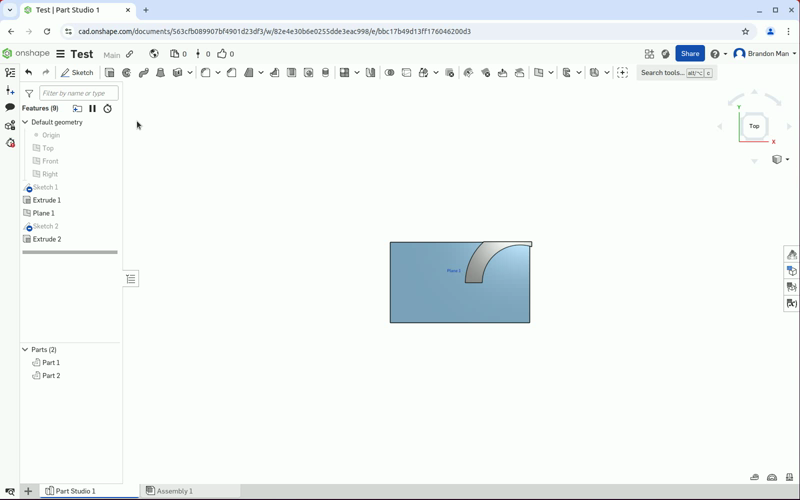
key(shift+h)
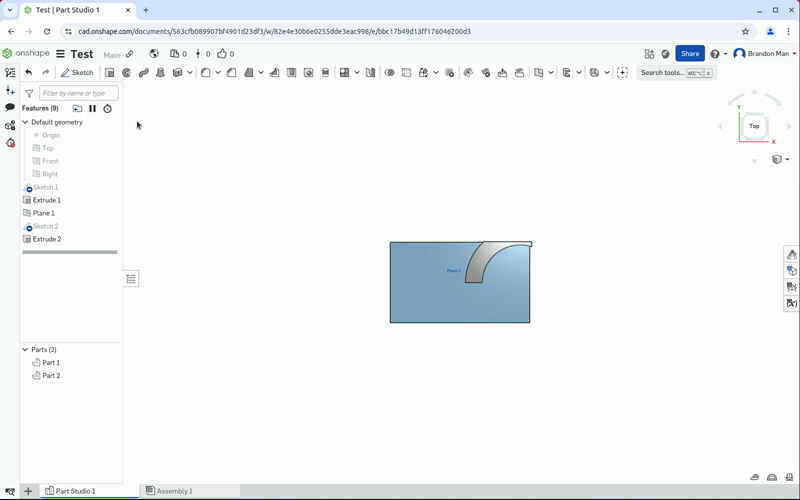
mouse_move(73, 189)
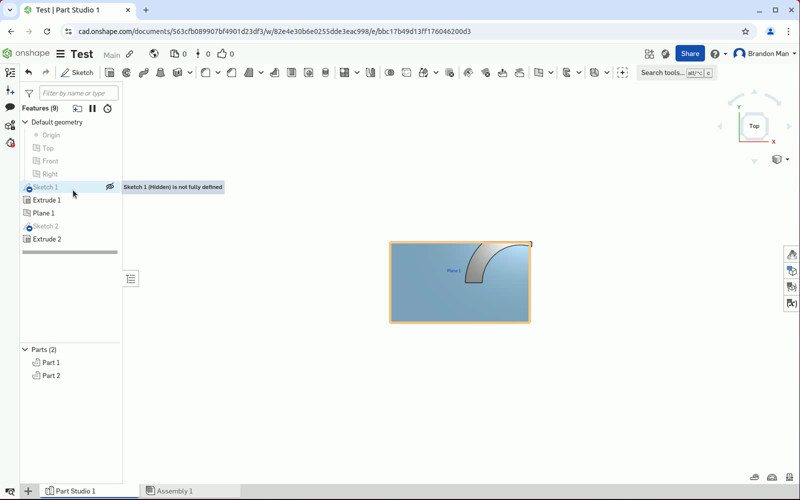
click(73, 189)
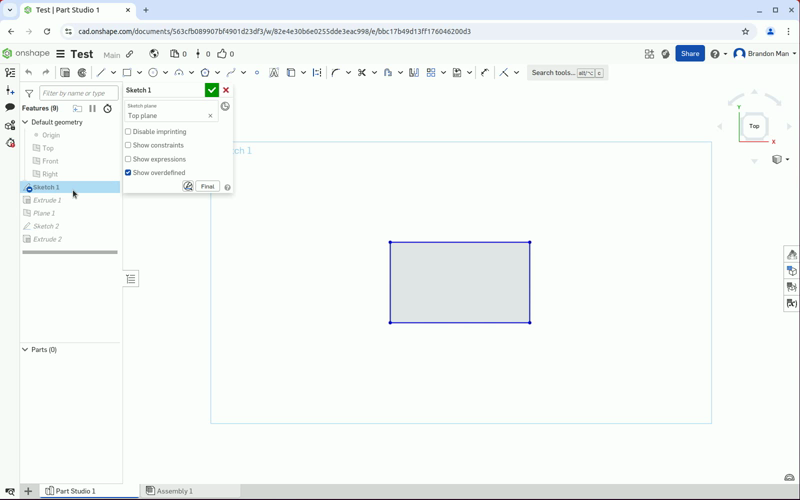
mouse_move(229, 92)
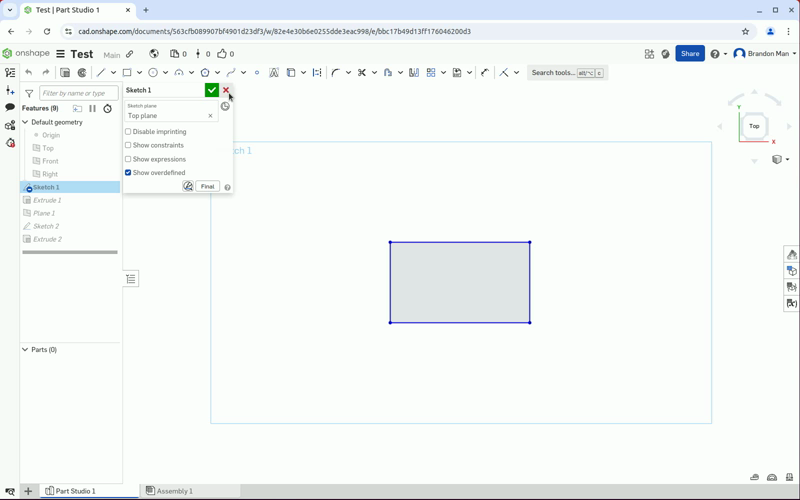
click(229, 92)
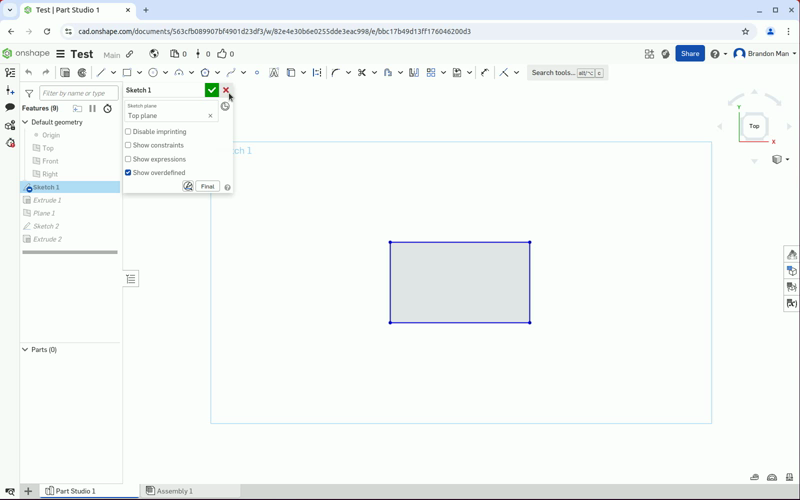
key(shift+s)
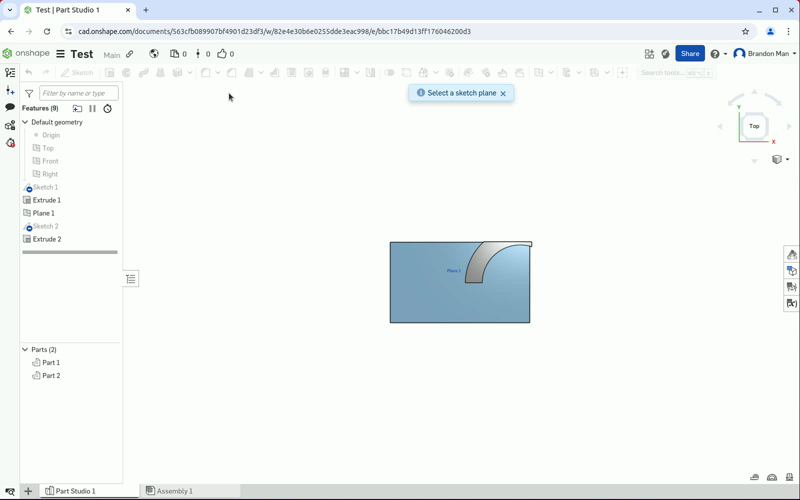
mouse_move(73, 215)
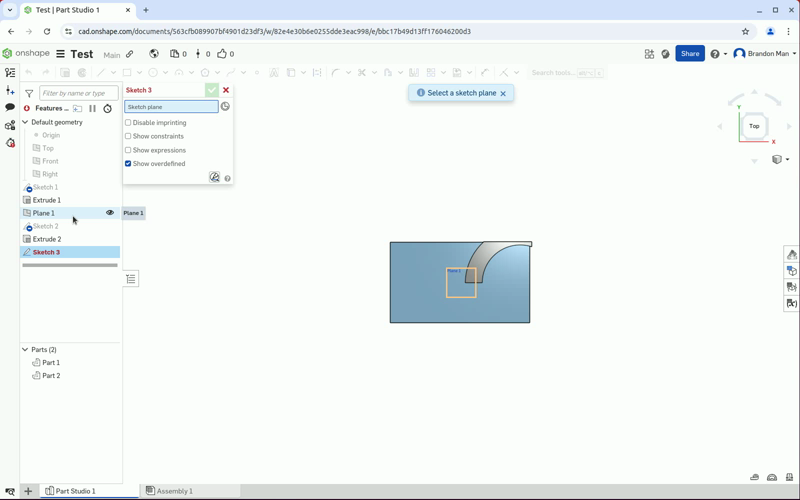
click(73, 215)
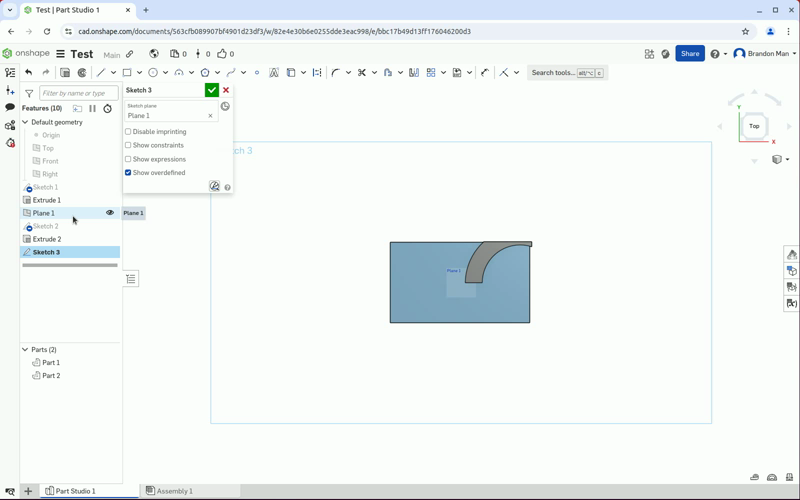
mouse_move(73, 352)
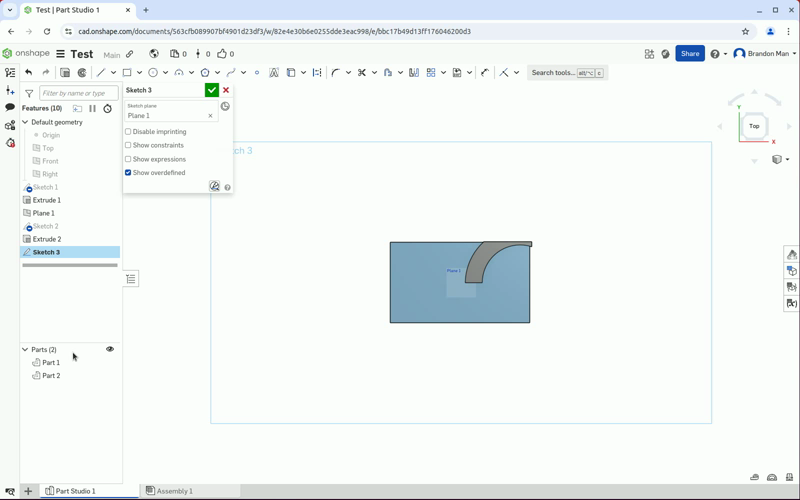
key(y)
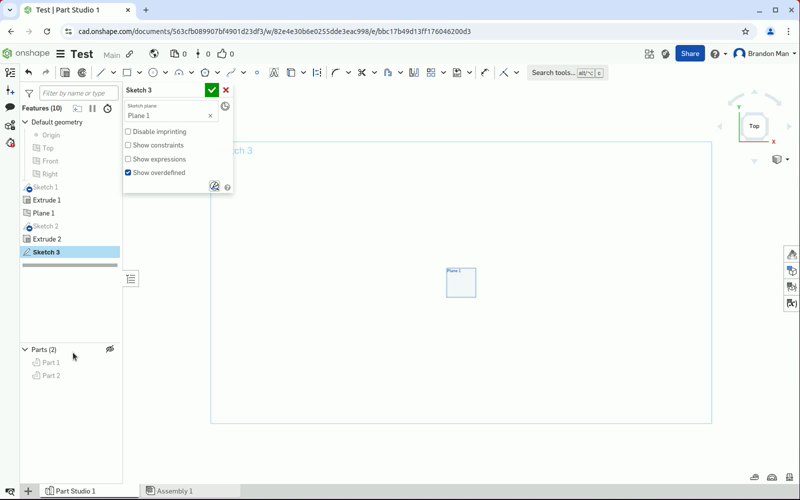
key(a)
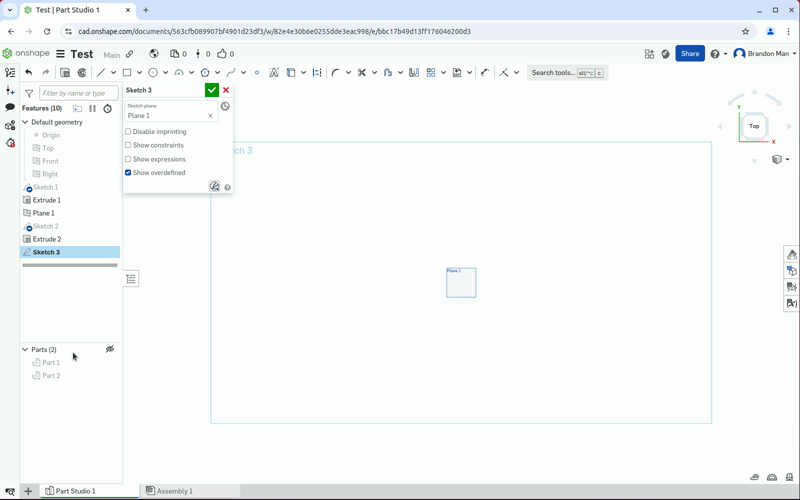
key_down(shift)
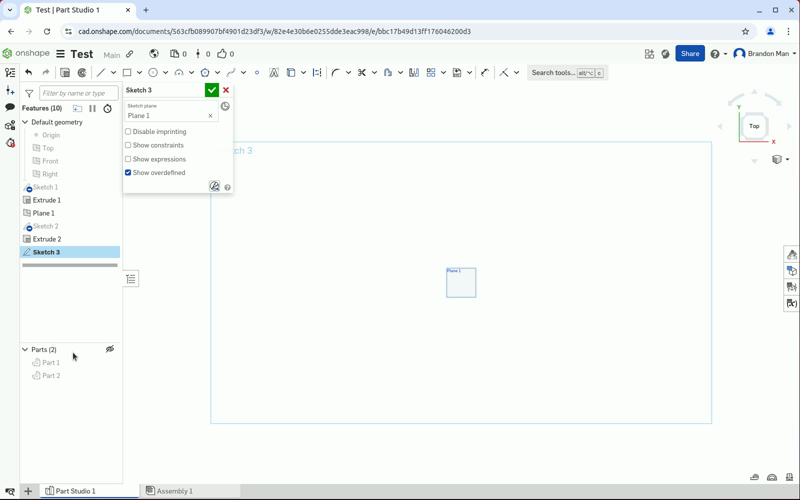
mouse_move(465, 282)
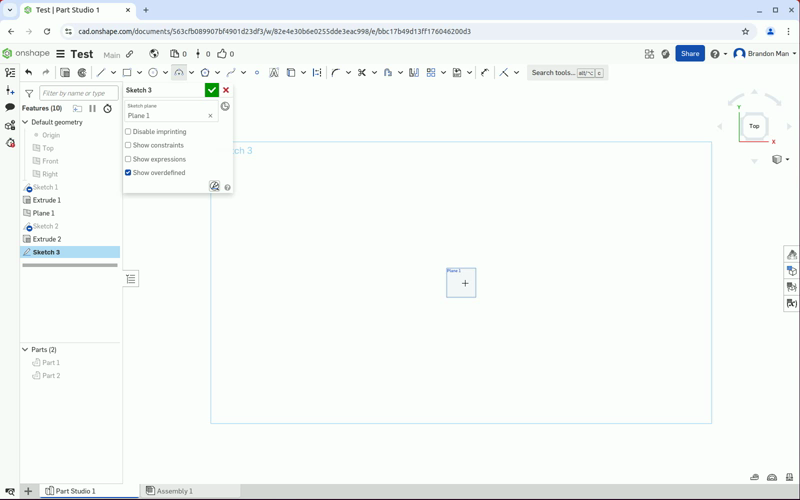
click(465, 282)
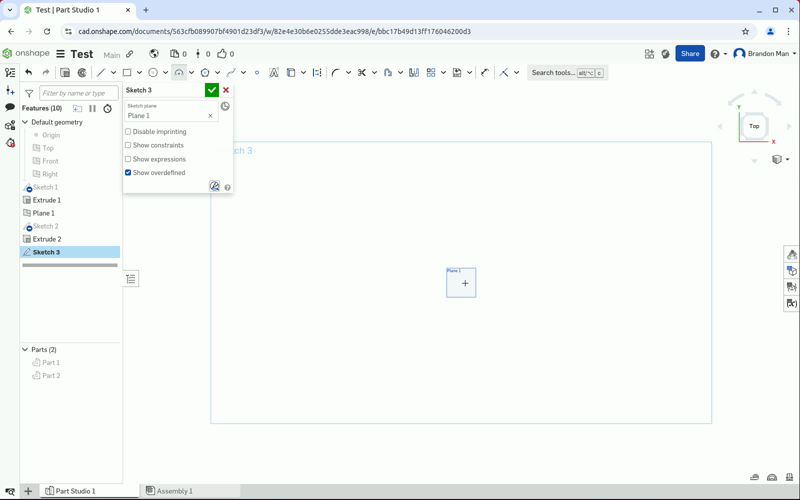
key_up(shift)
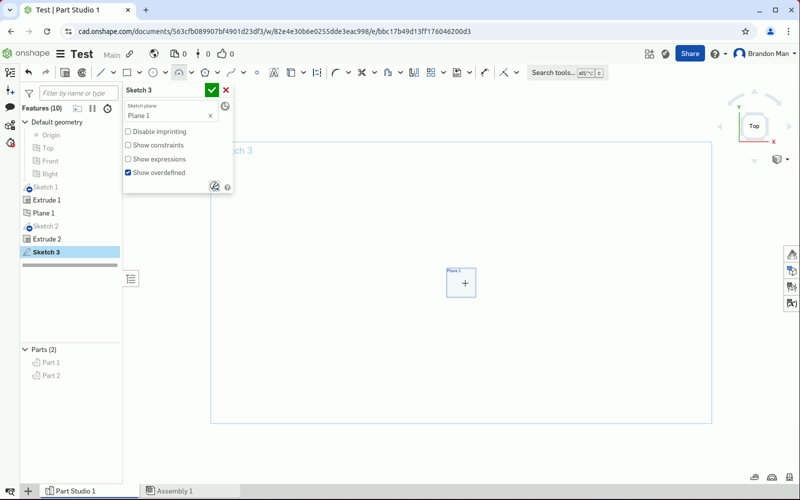
key_down(shift)
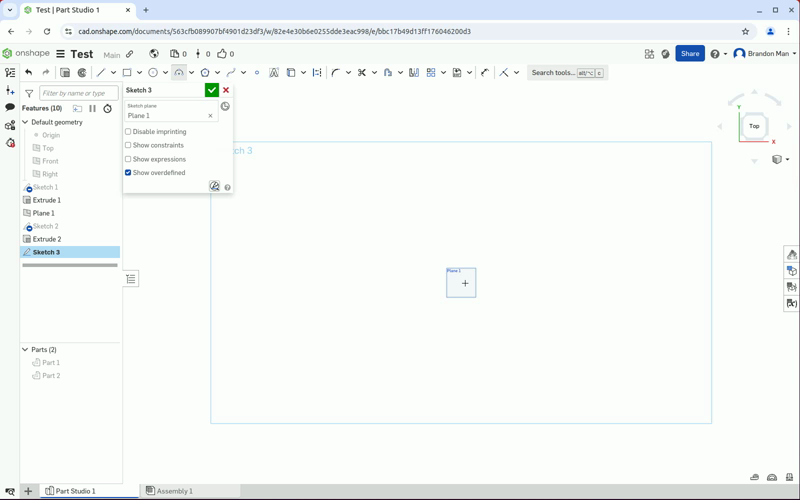
mouse_move(483, 324)
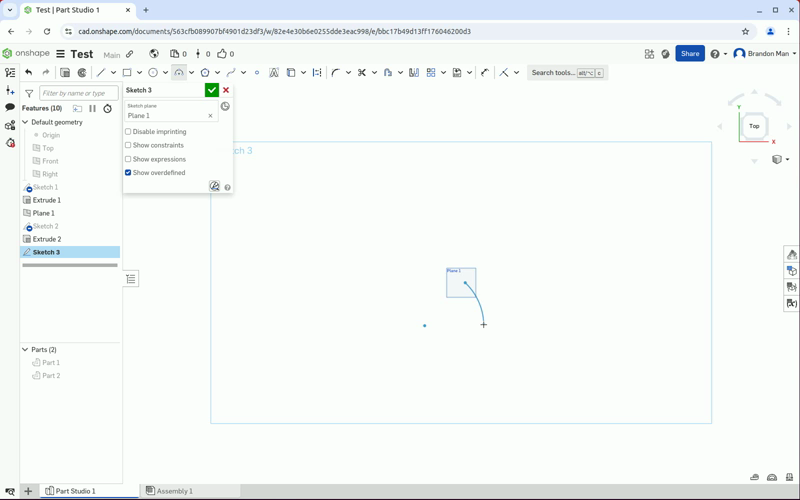
click(483, 324)
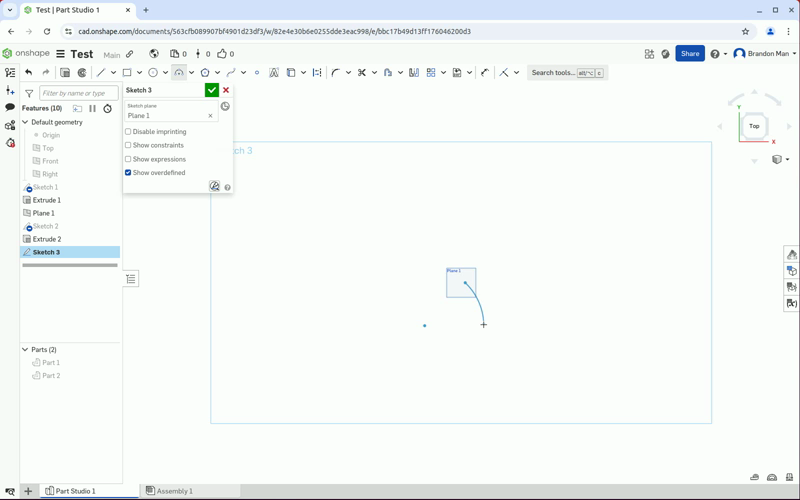
mouse_move(470, 305)
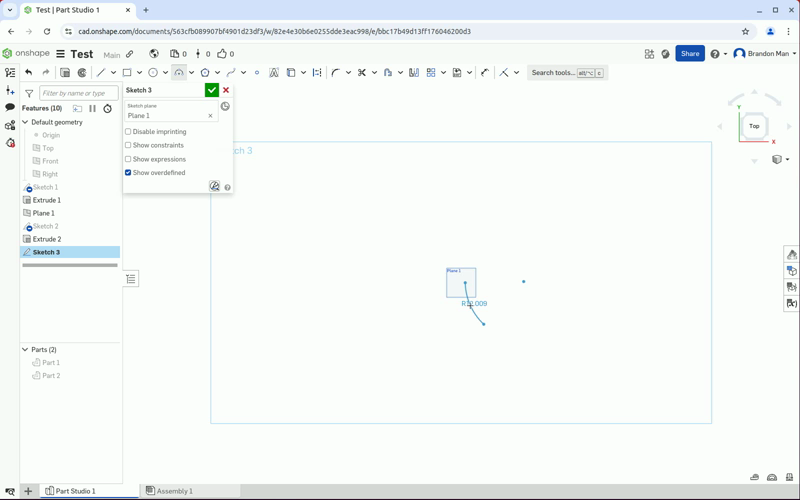
click(470, 305)
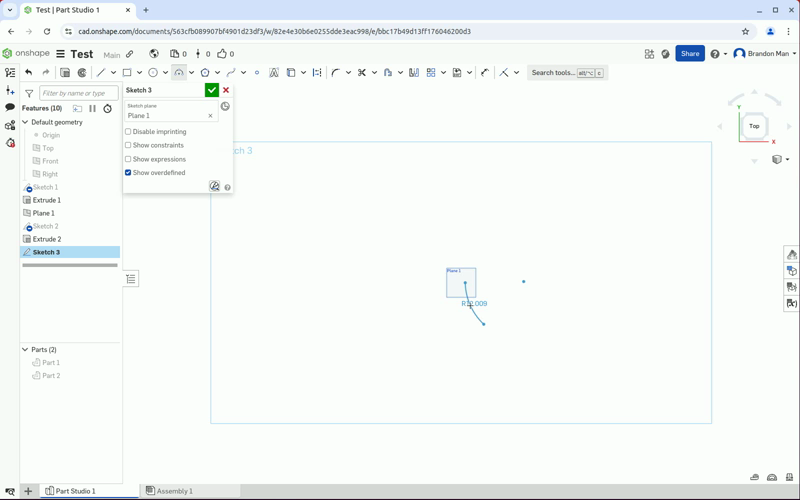
key_up(shift)
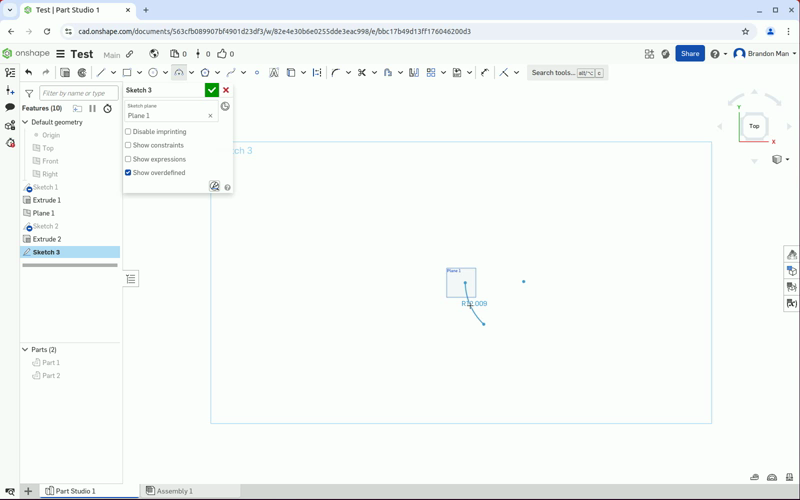
key(esc)
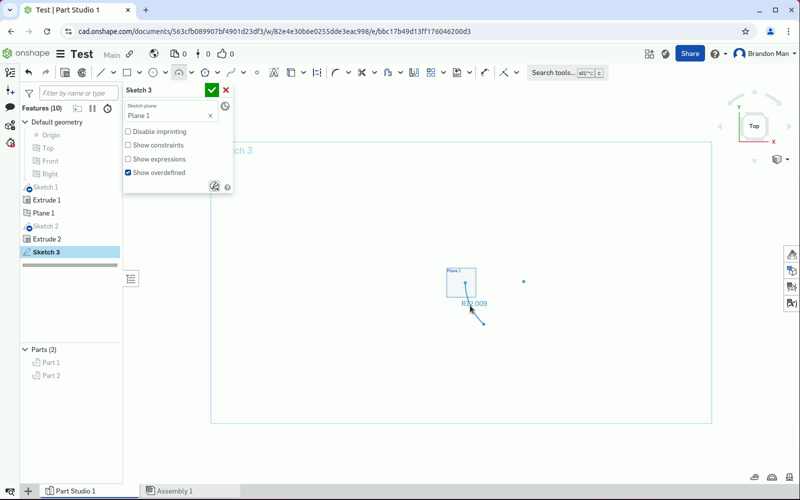
key(l)
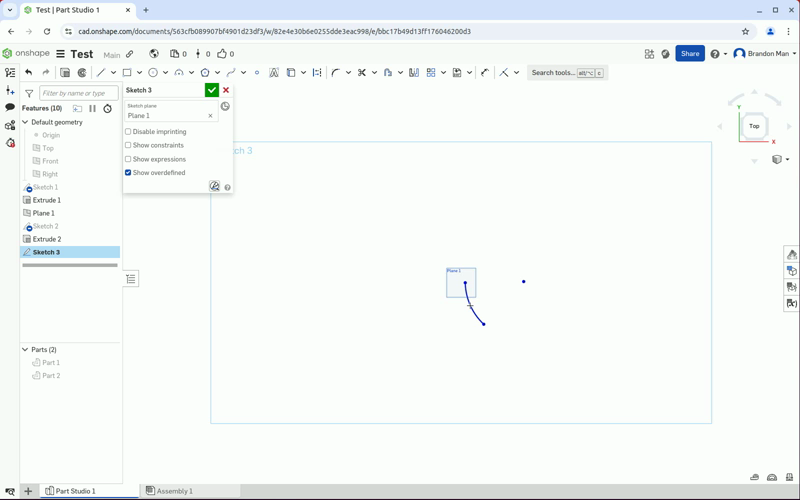
mouse_move(483, 324)
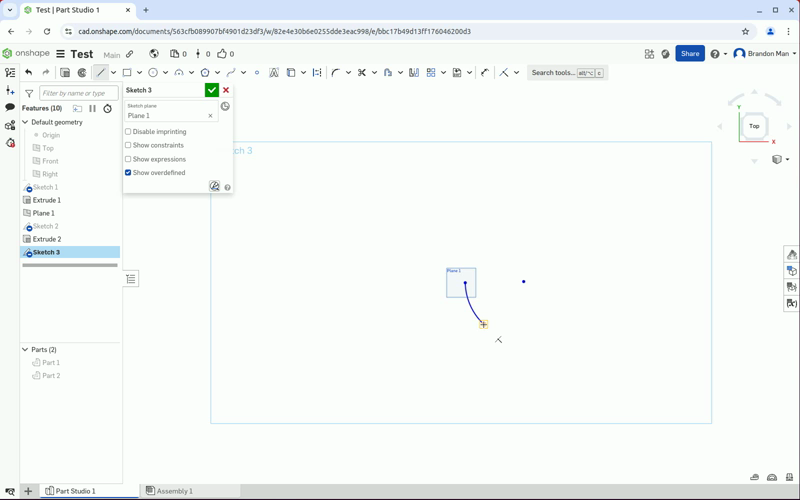
click(483, 324)
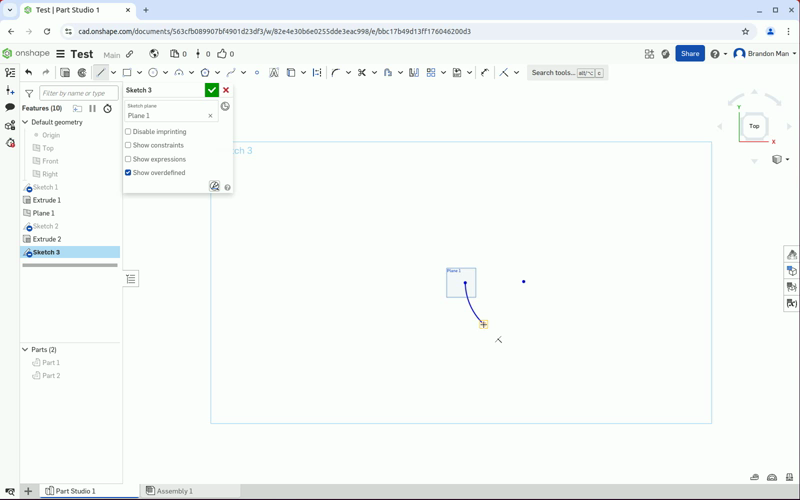
key_down(shift)
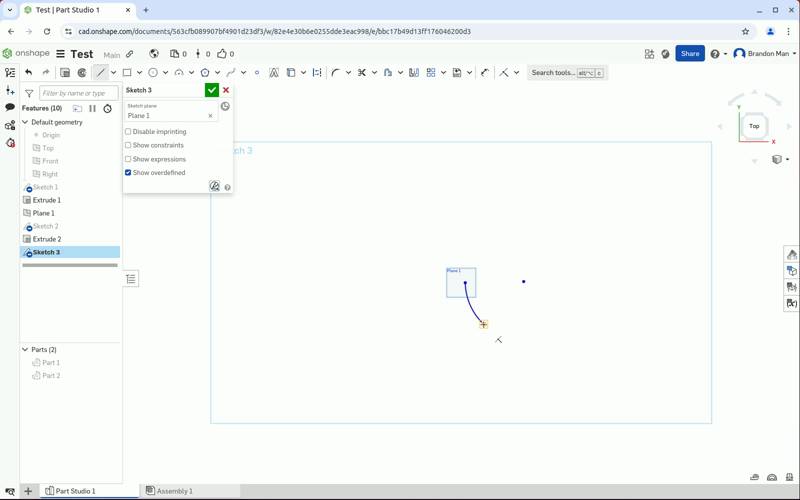
mouse_move(513, 324)
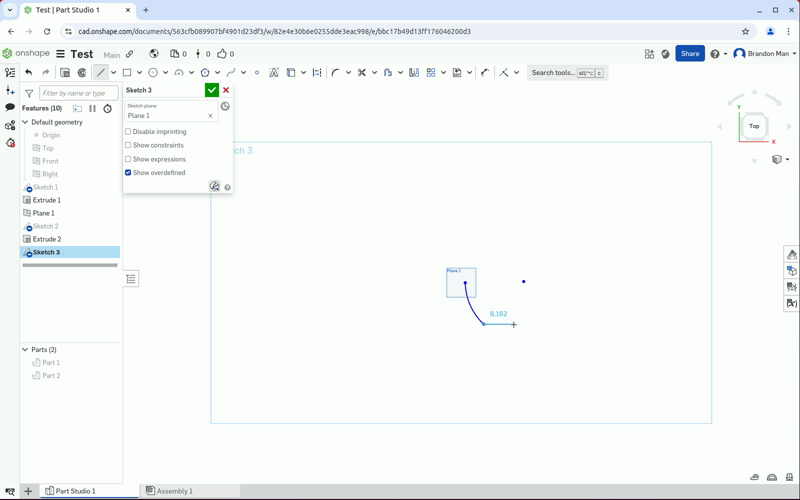
mouse_move(531, 324)
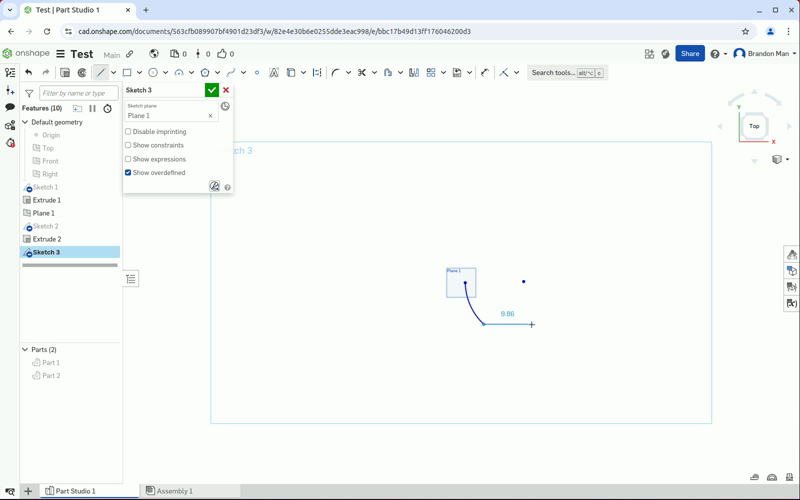
click(531, 324)
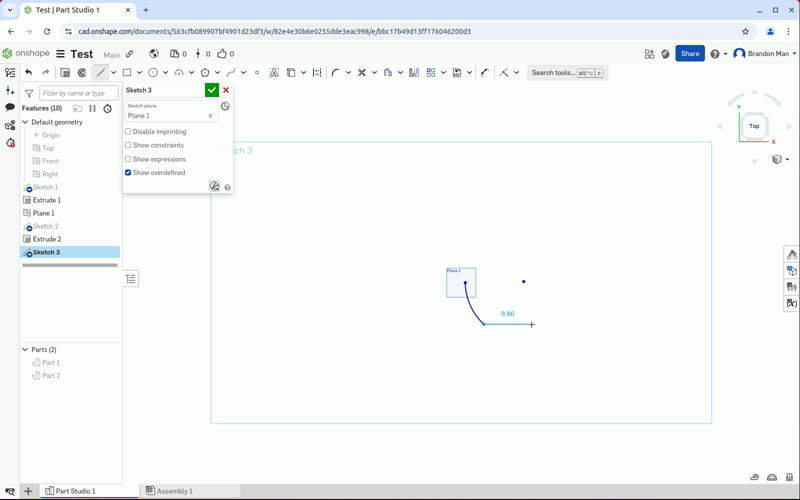
key_up(shift)
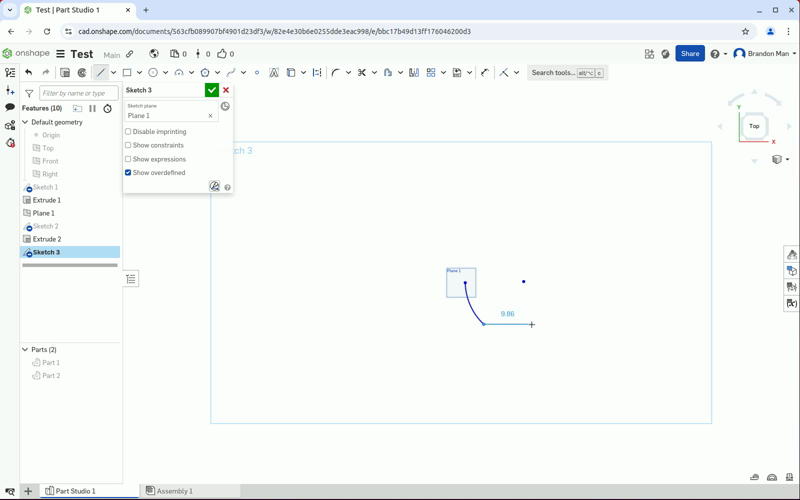
key_down(shift)
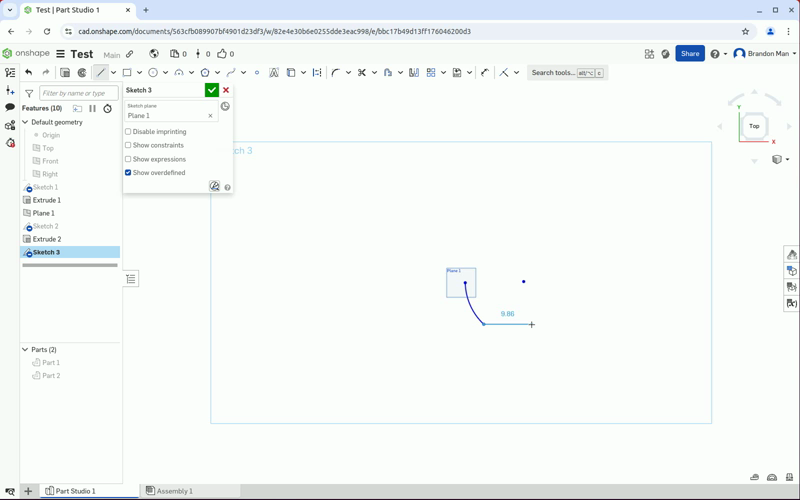
mouse_move(561, 324)
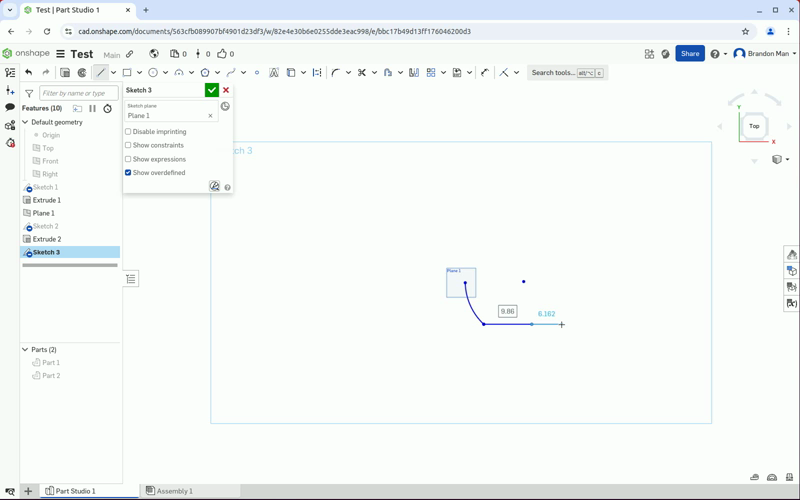
mouse_move(531, 319)
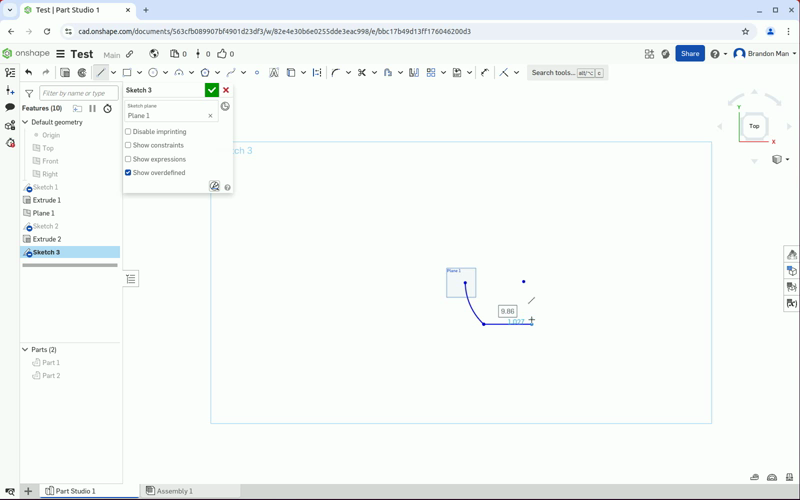
scroll(6)
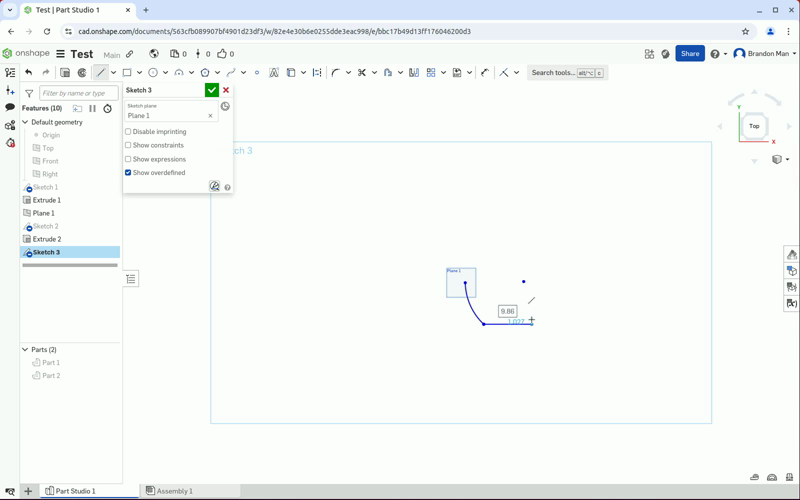
scroll(6)
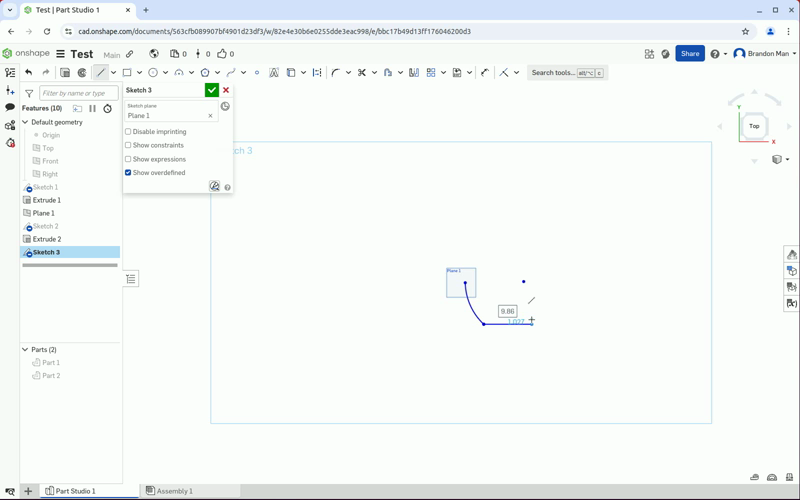
scroll(6)
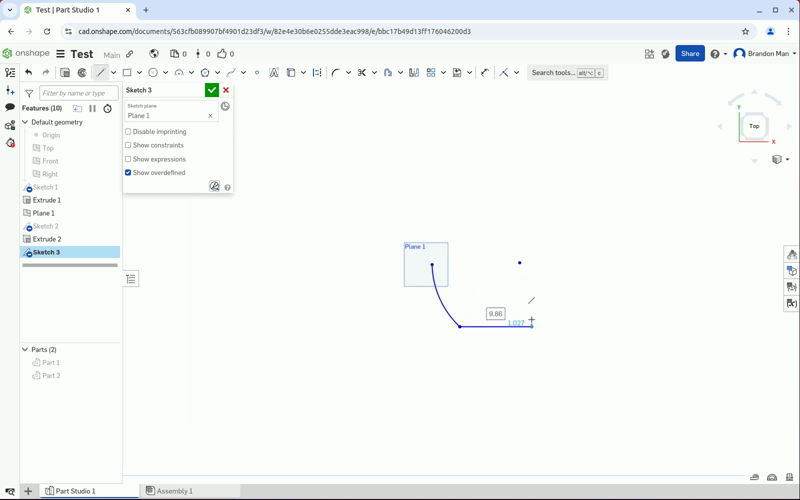
scroll(6)
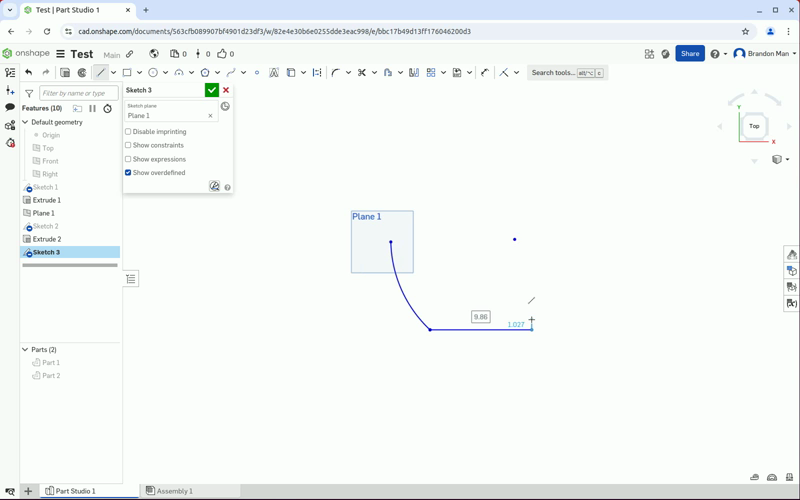
scroll(6)
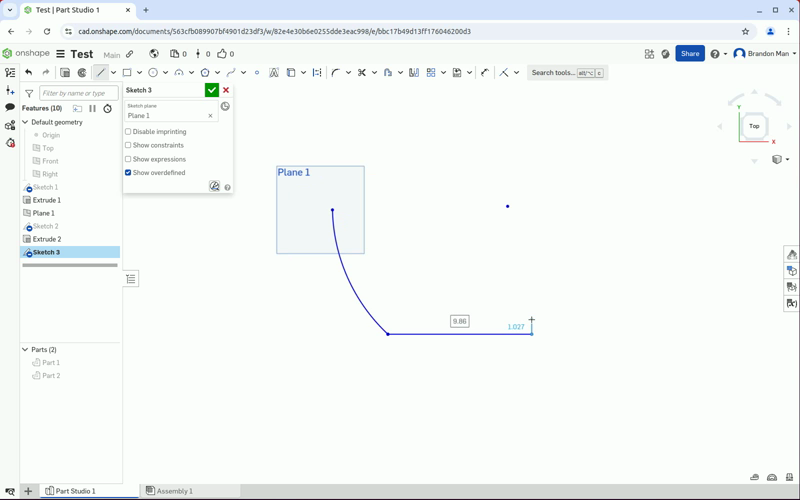
scroll(6)
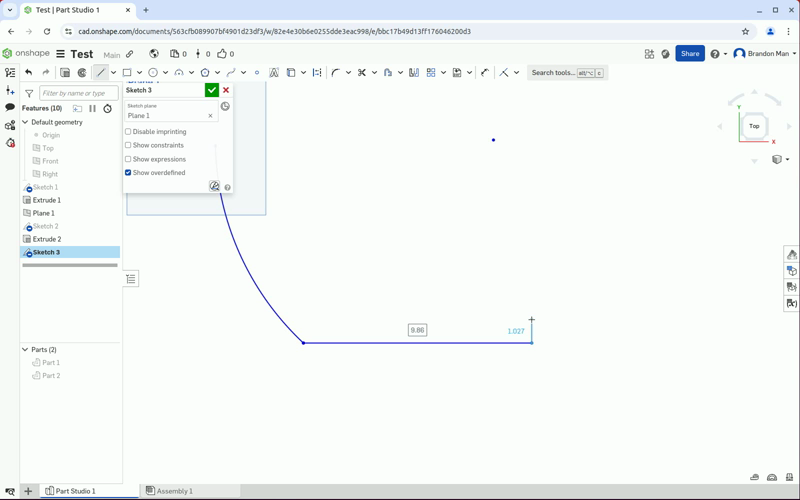
scroll(6)
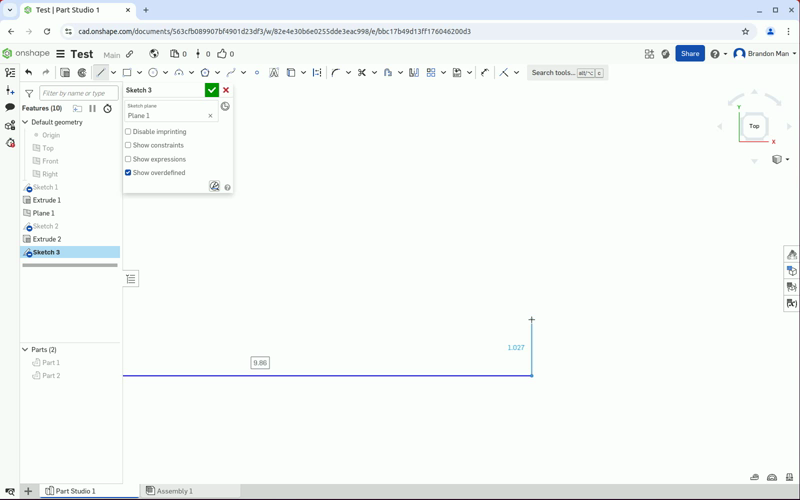
click(531, 319)
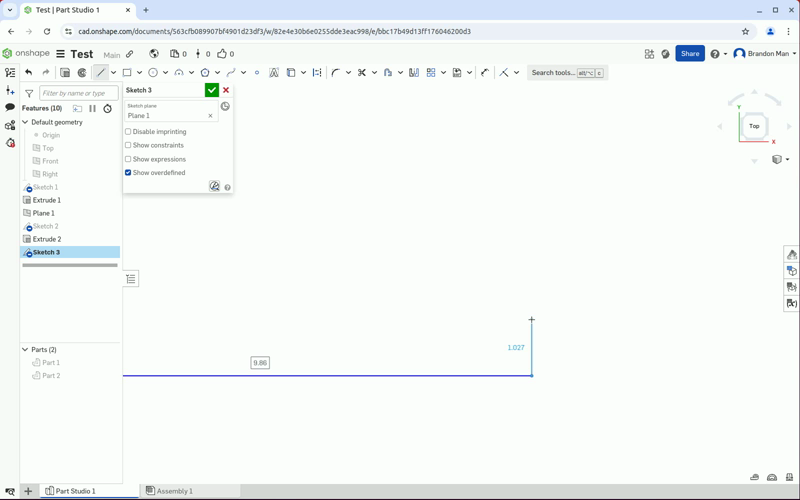
scroll(-6)
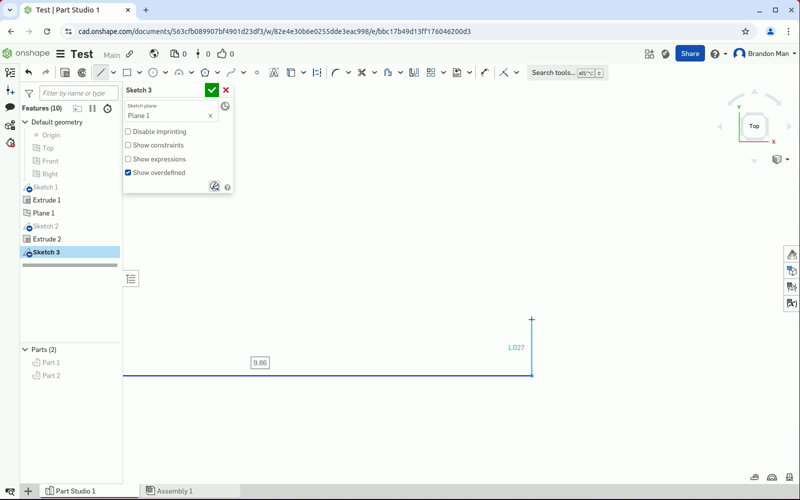
scroll(-6)
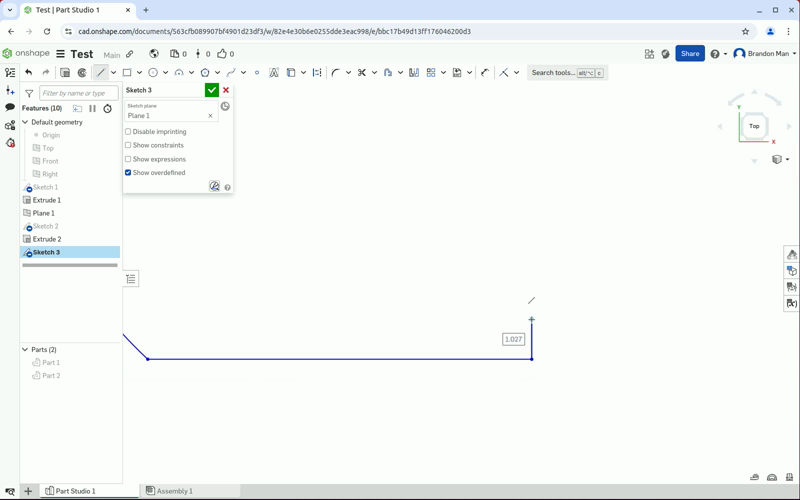
scroll(-6)
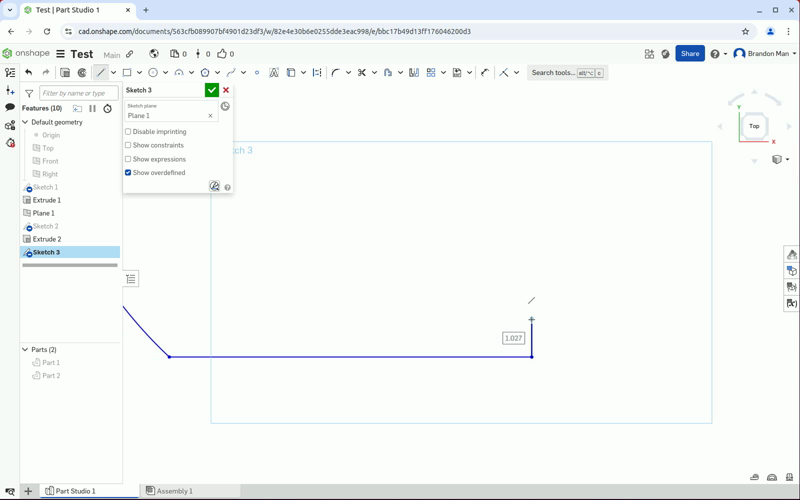
scroll(-6)
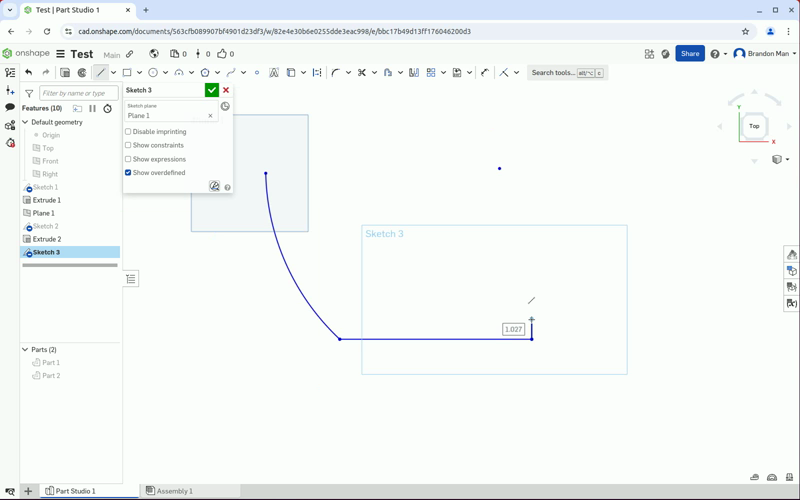
scroll(-6)
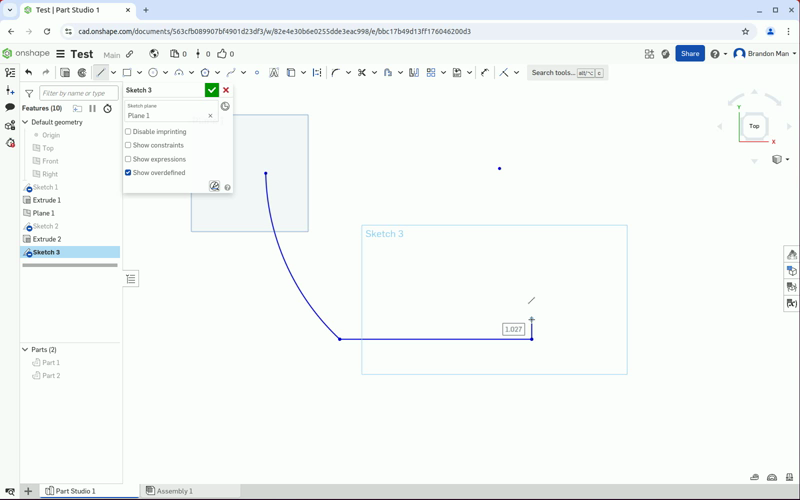
scroll(-6)
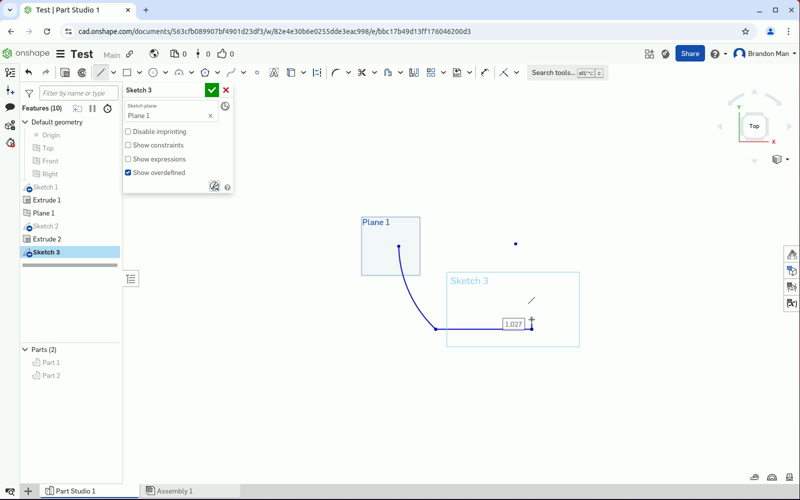
scroll(-6)
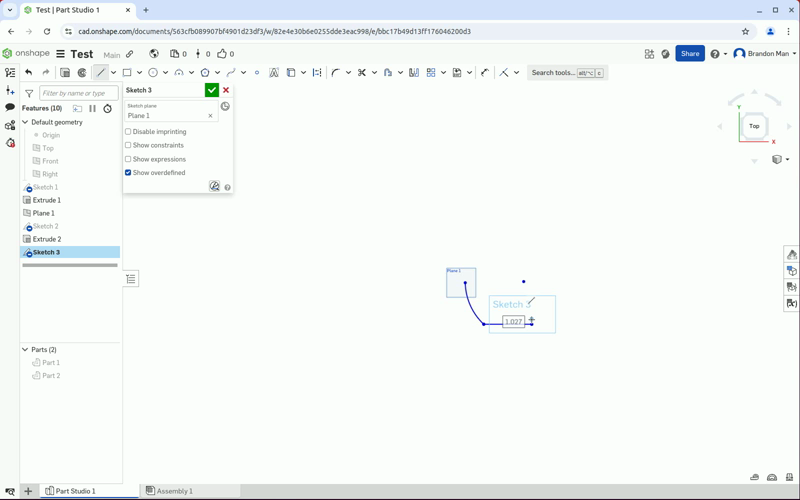
key_up(shift)
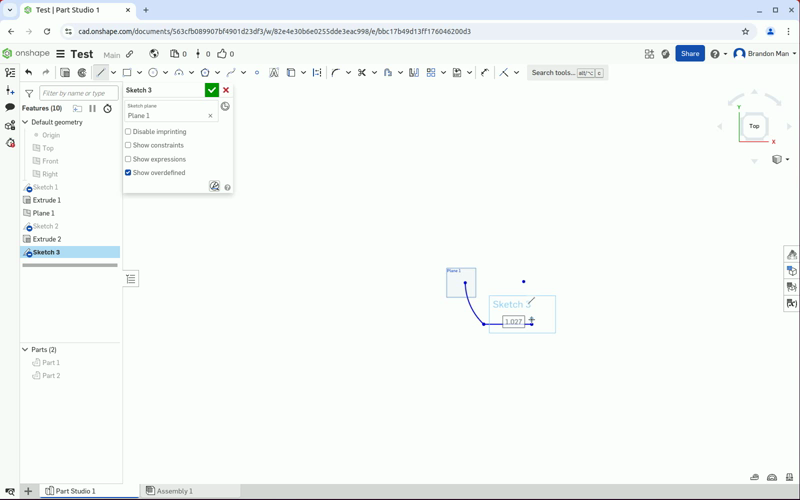
key(esc)
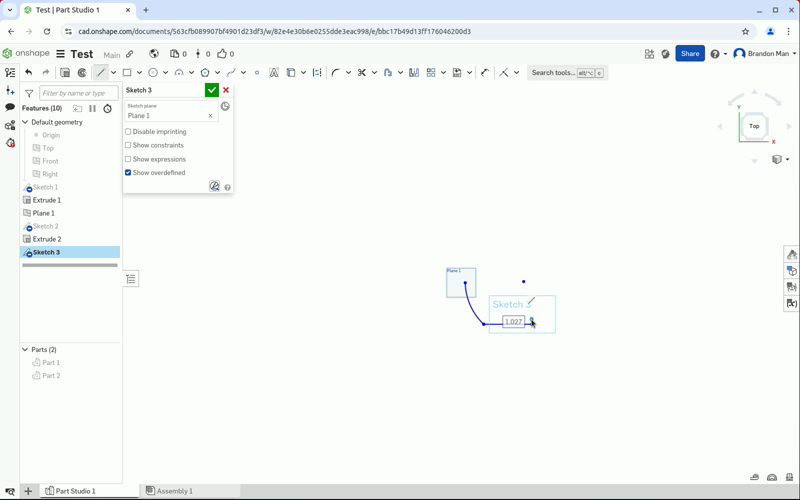
key(a)
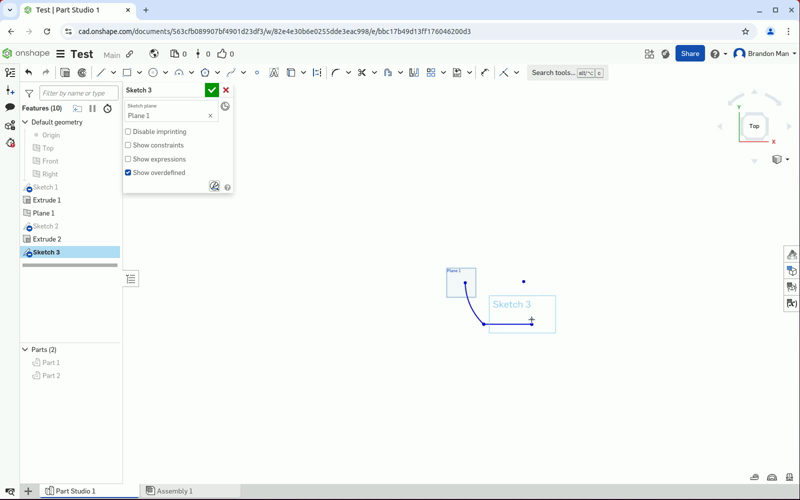
mouse_move(531, 319)
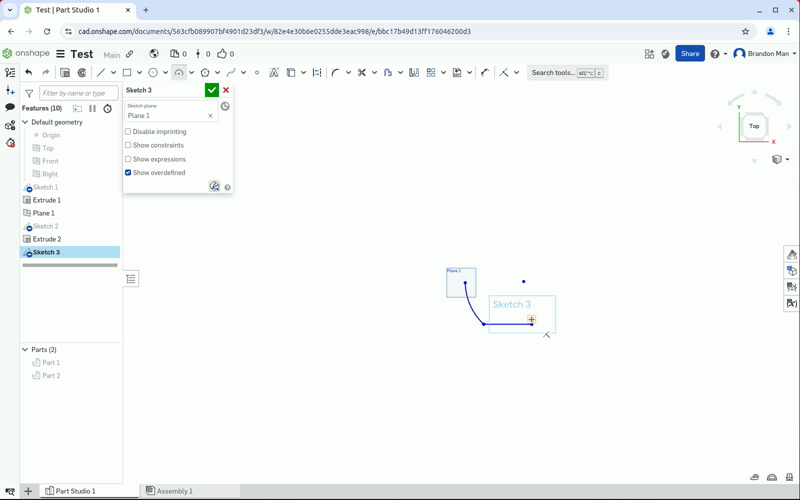
click(531, 319)
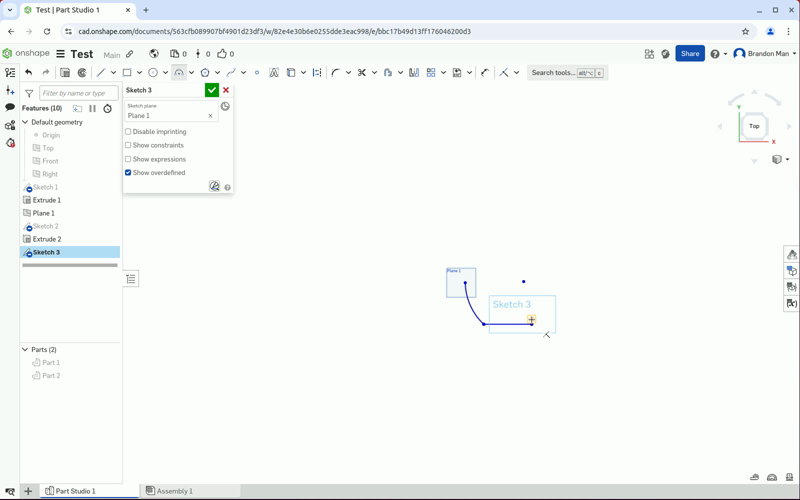
key_down(shift)
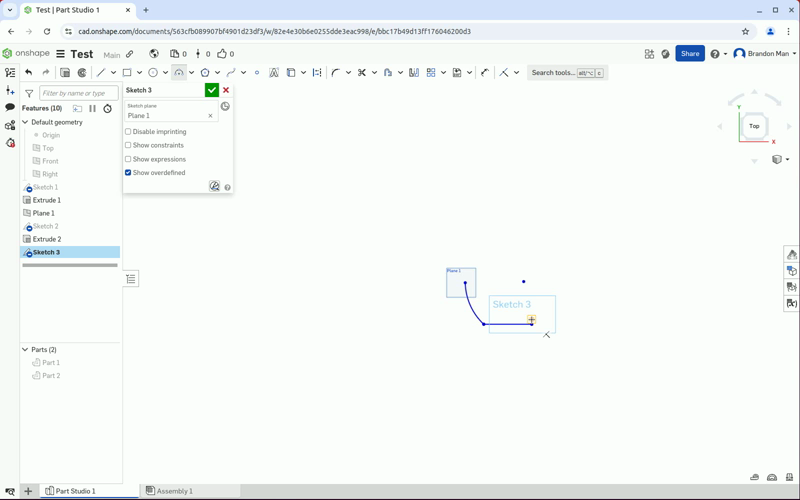
mouse_move(482, 282)
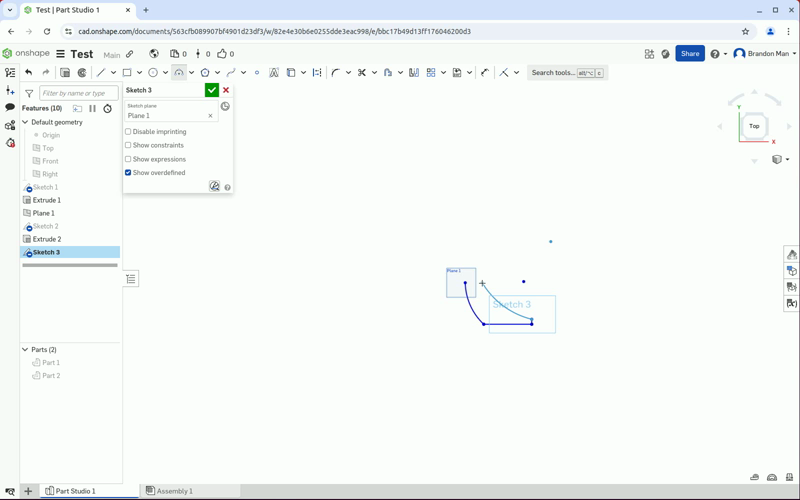
click(482, 282)
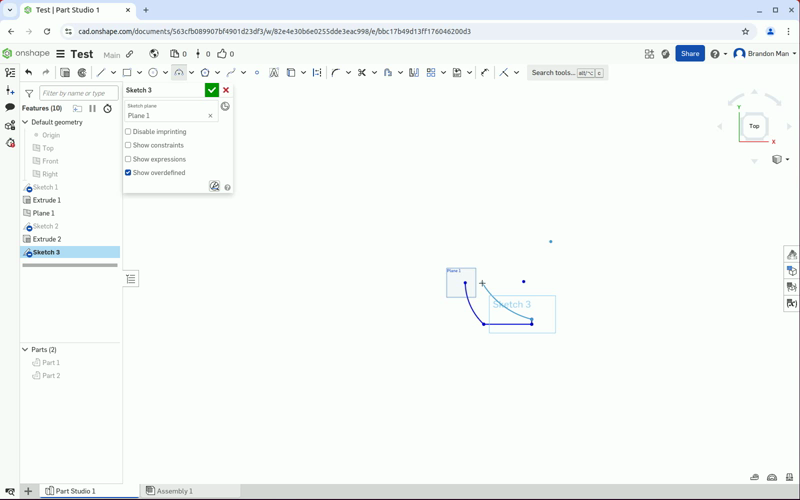
mouse_move(497, 313)
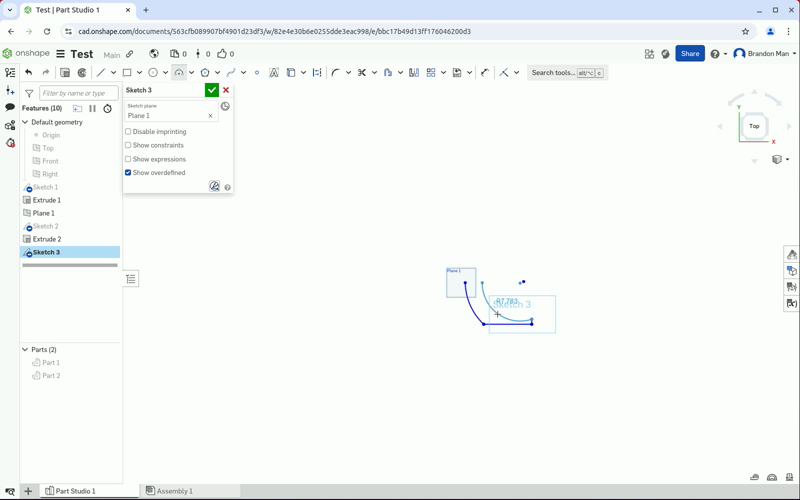
click(497, 313)
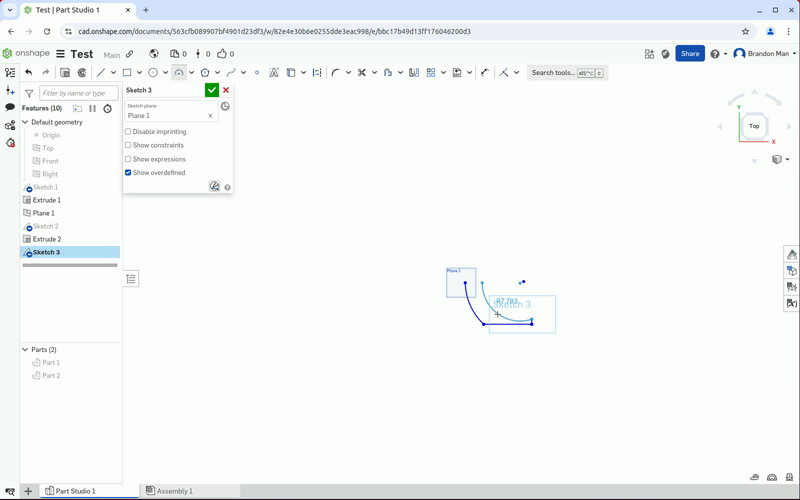
key_up(shift)
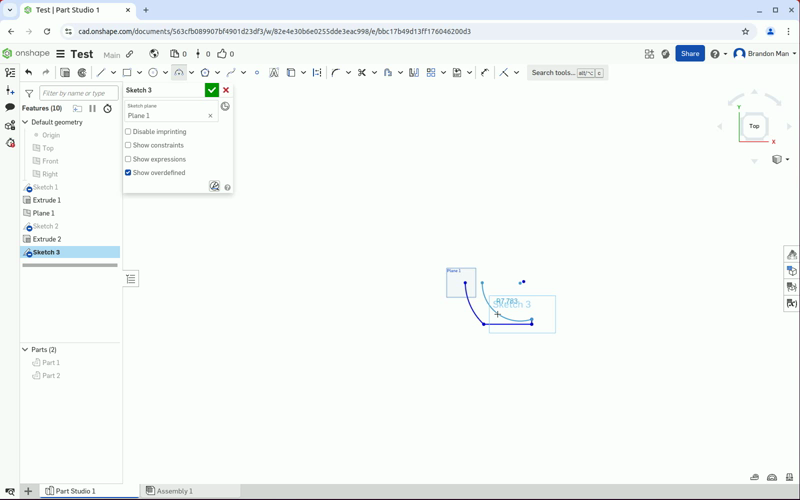
key(esc)
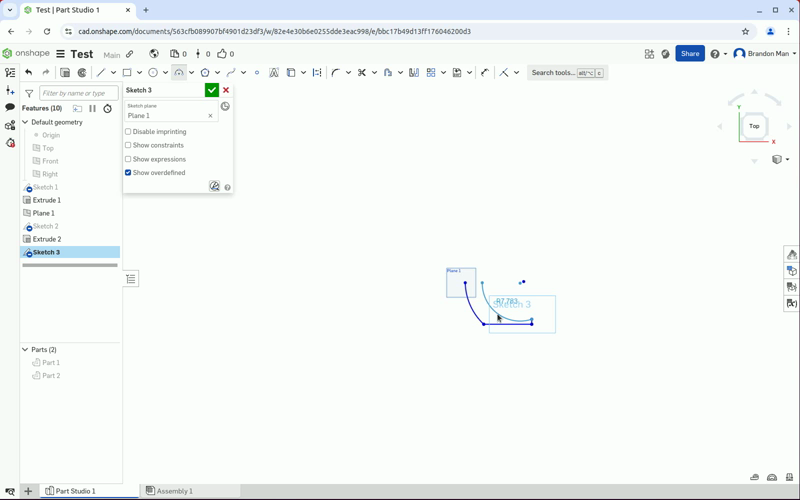
key(l)
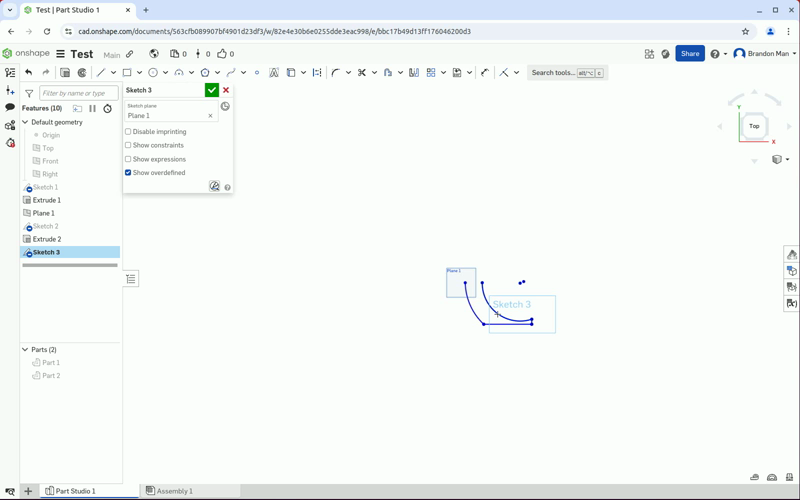
mouse_move(482, 282)
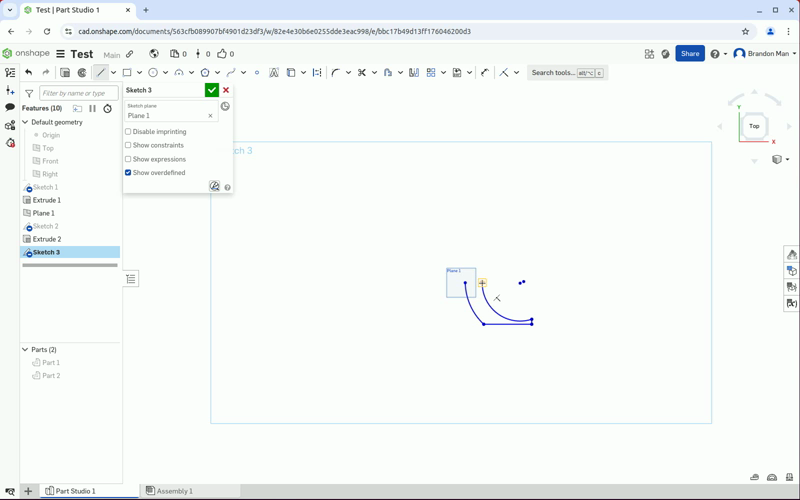
click(482, 282)
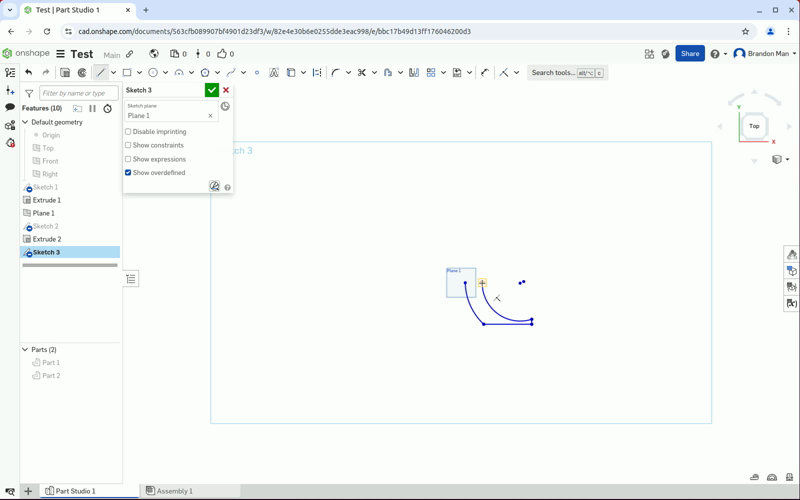
mouse_move(512, 282)
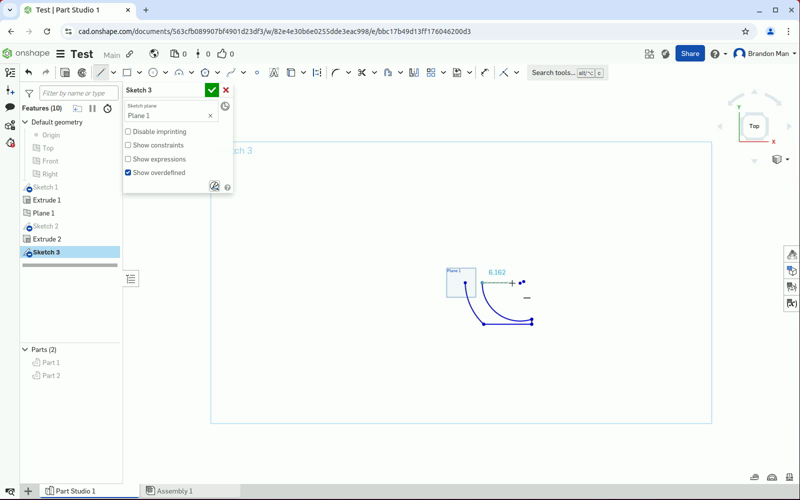
key_down(shift)
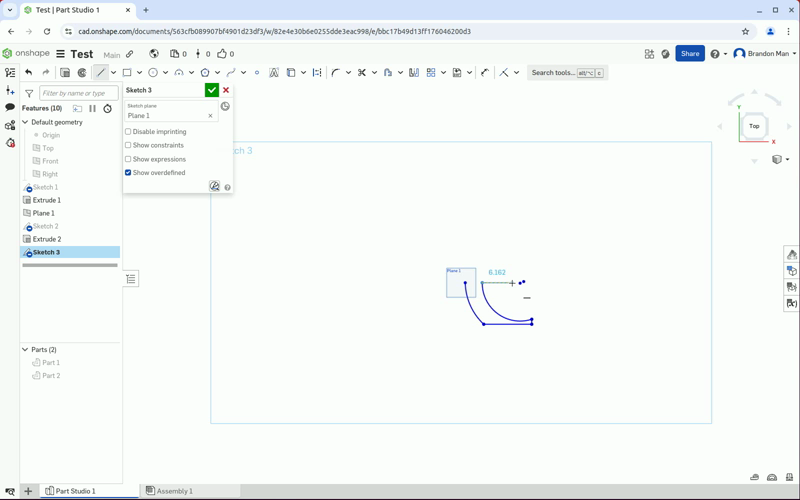
mouse_move(465, 282)
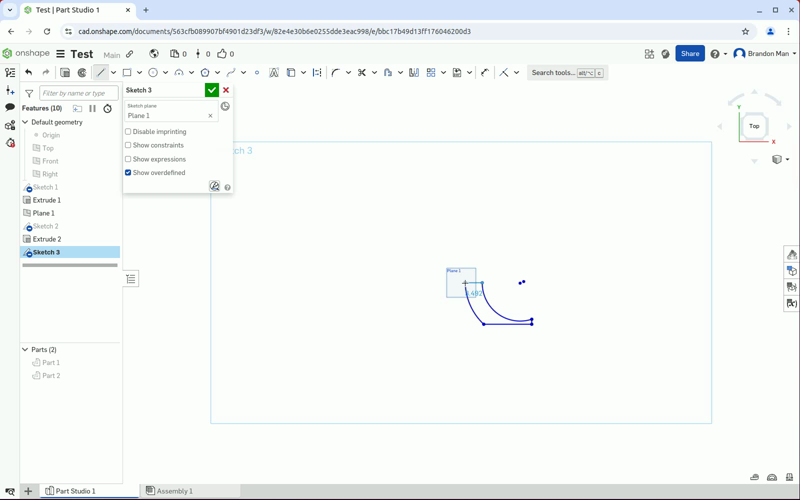
key_up(shift)
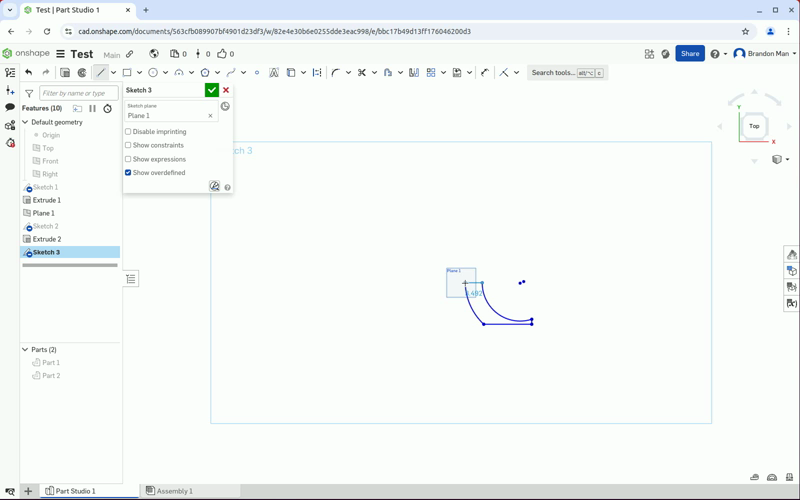
click(465, 282)
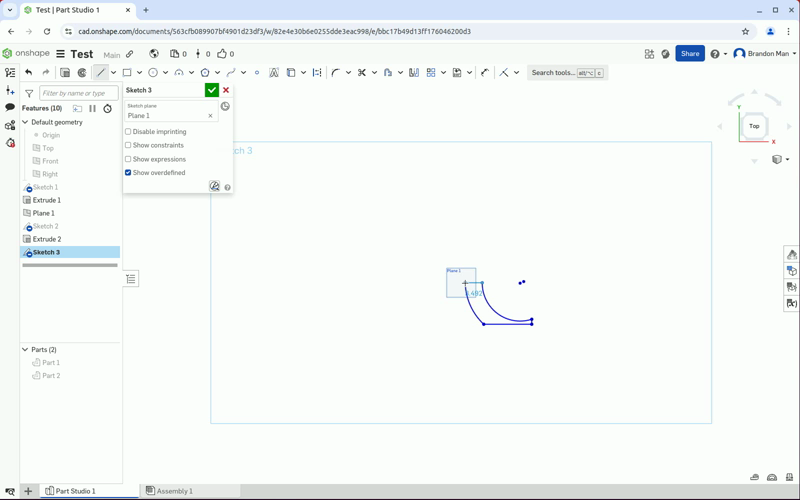
key(esc)
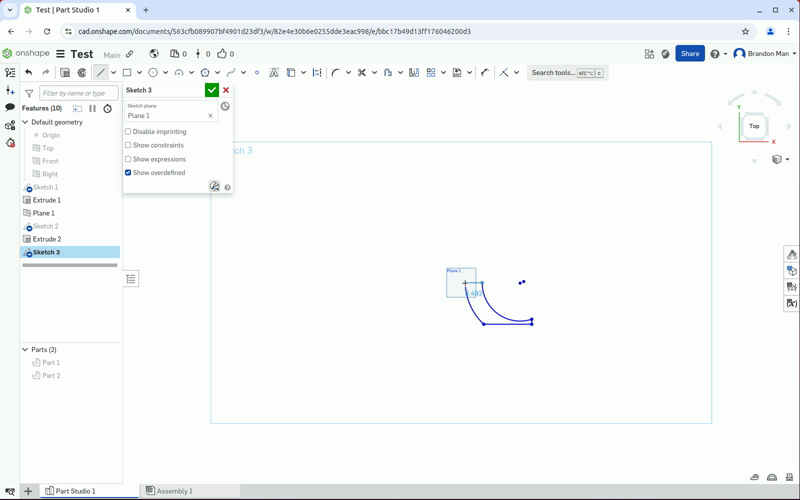
mouse_move(505, 321)
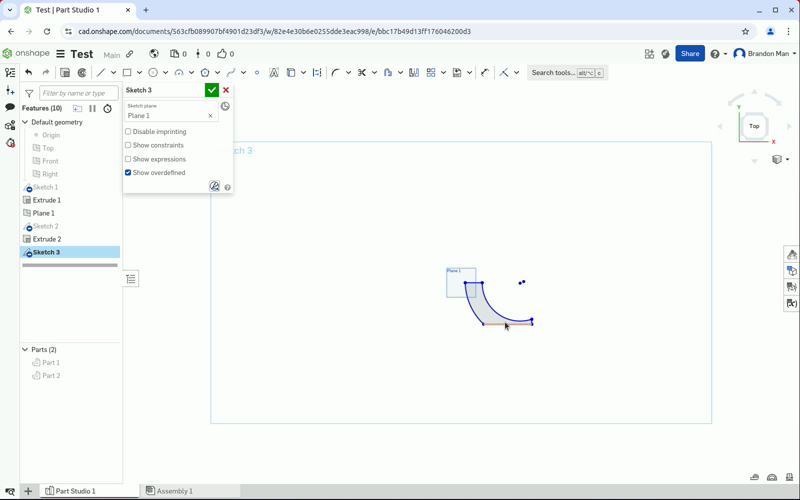
scroll(6)
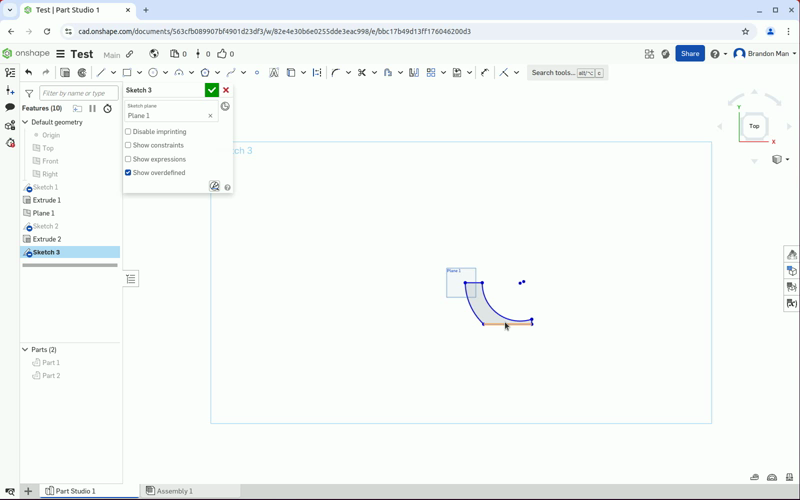
scroll(6)
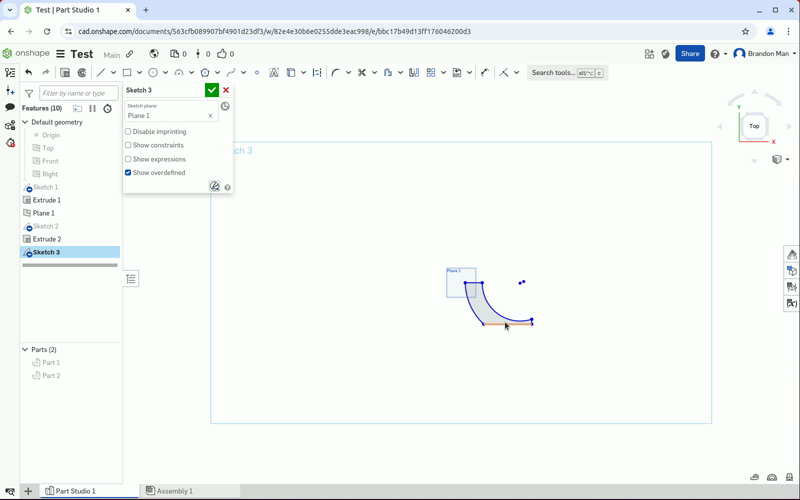
scroll(6)
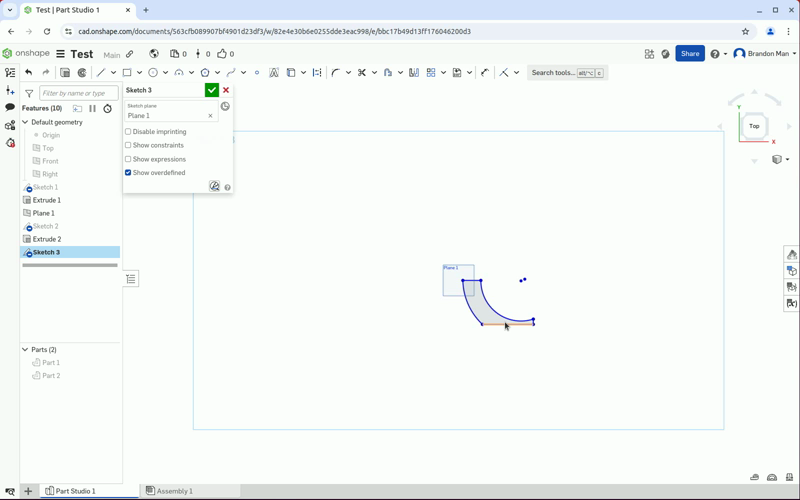
scroll(6)
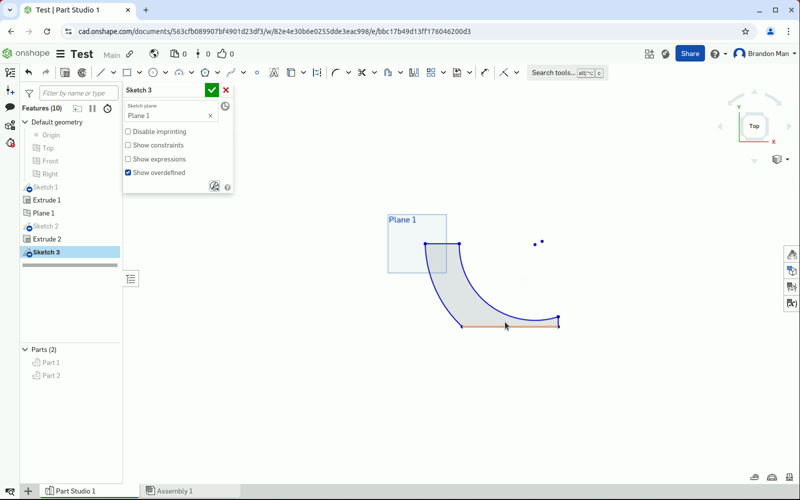
scroll(6)
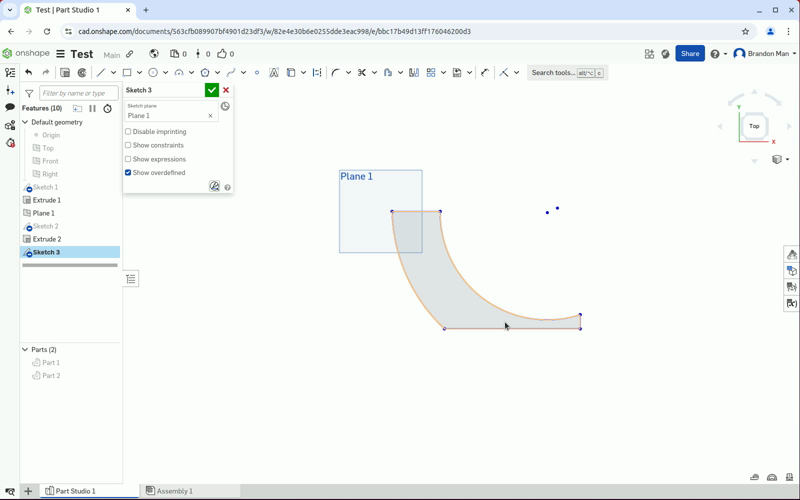
scroll(6)
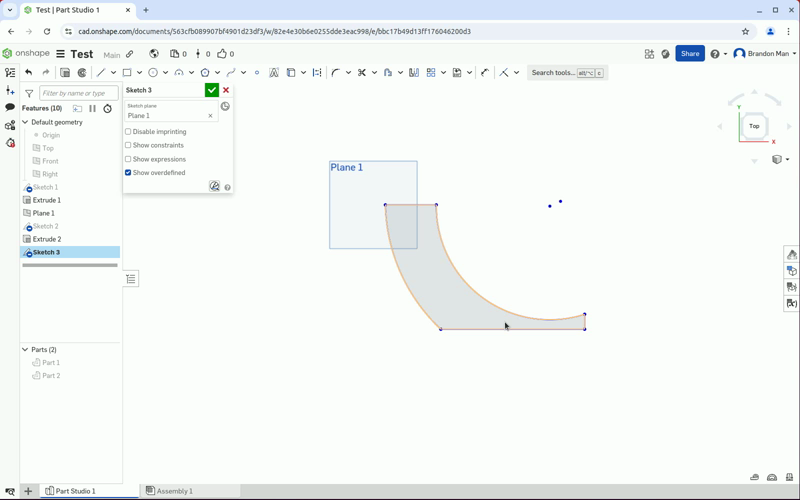
scroll(6)
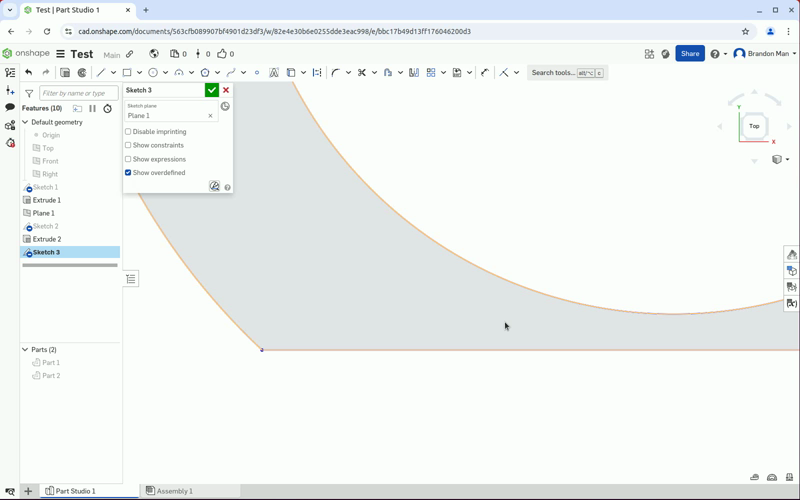
click(505, 321)
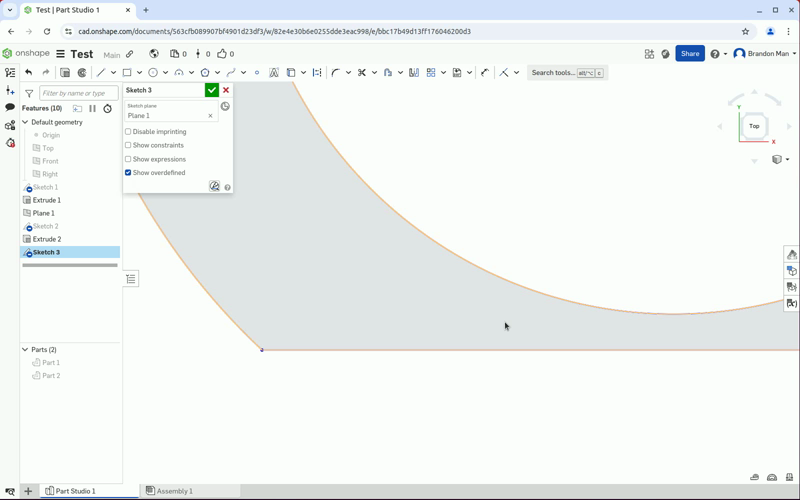
scroll(-6)
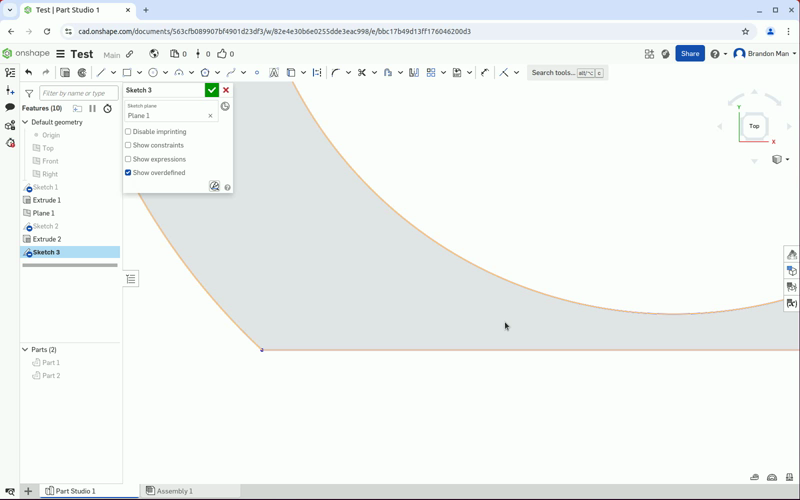
scroll(-6)
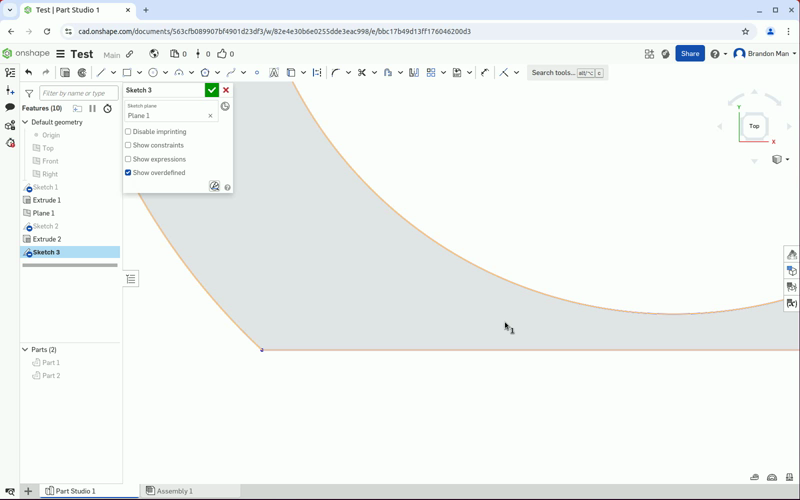
scroll(-6)
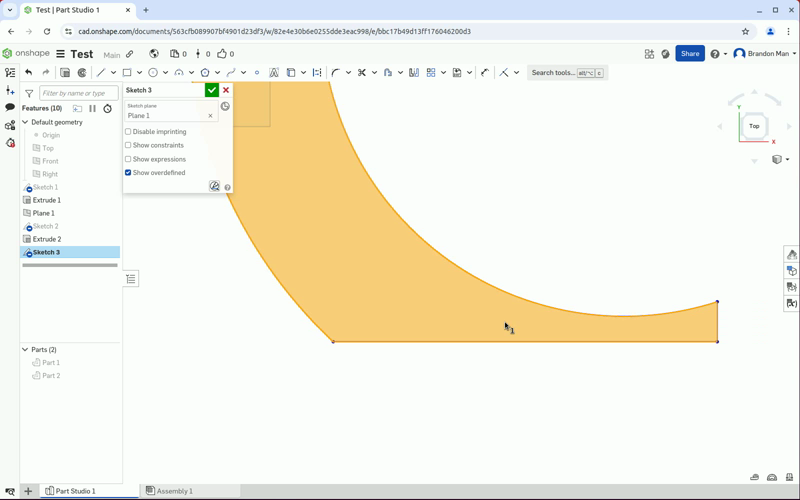
scroll(-6)
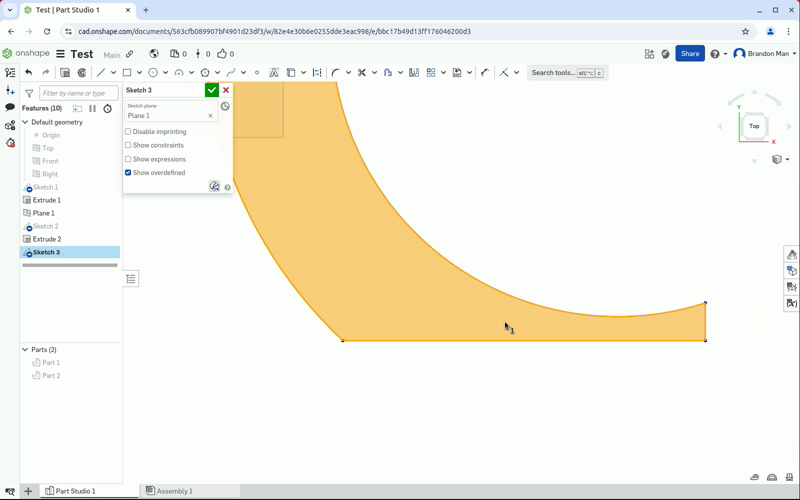
scroll(-6)
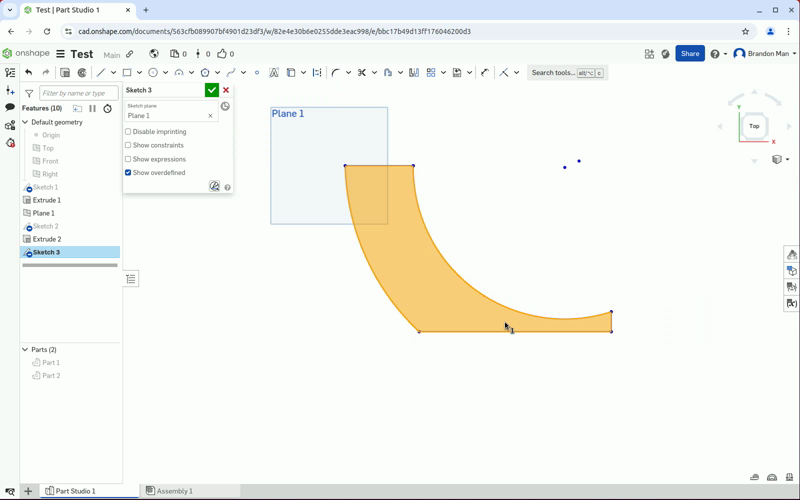
scroll(-6)
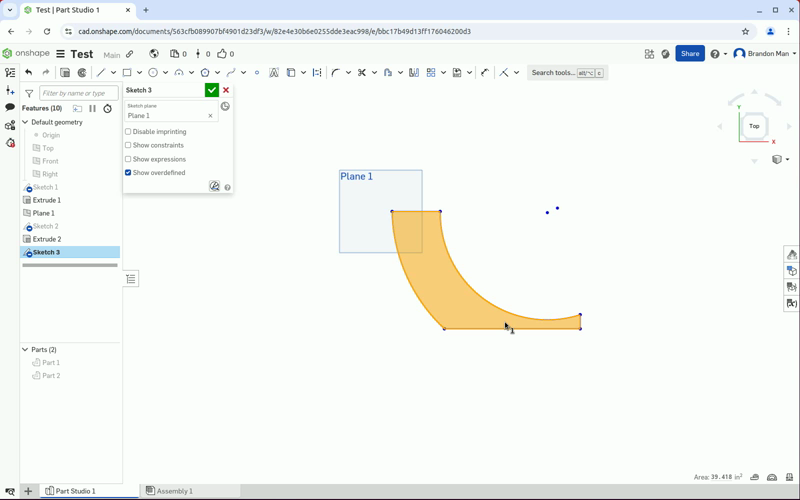
scroll(-6)
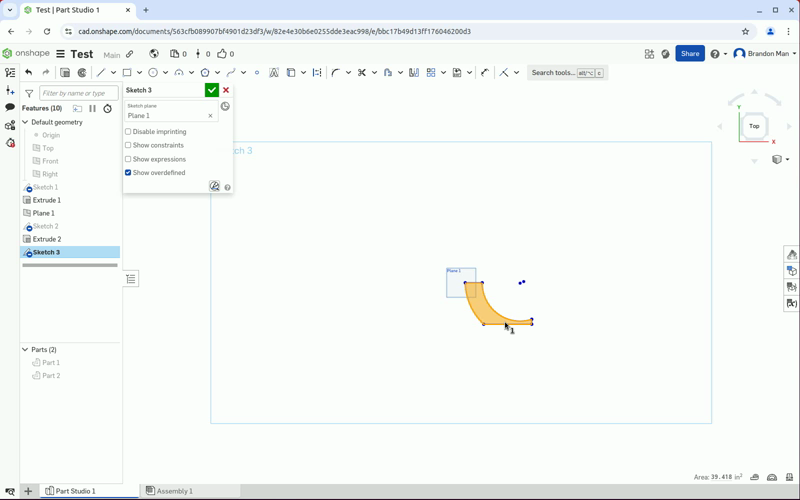
mouse_move(73, 352)
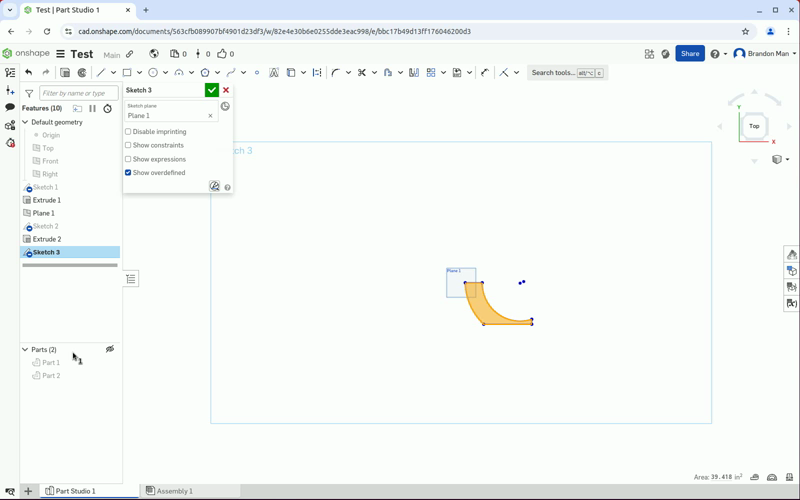
key(shift+y)
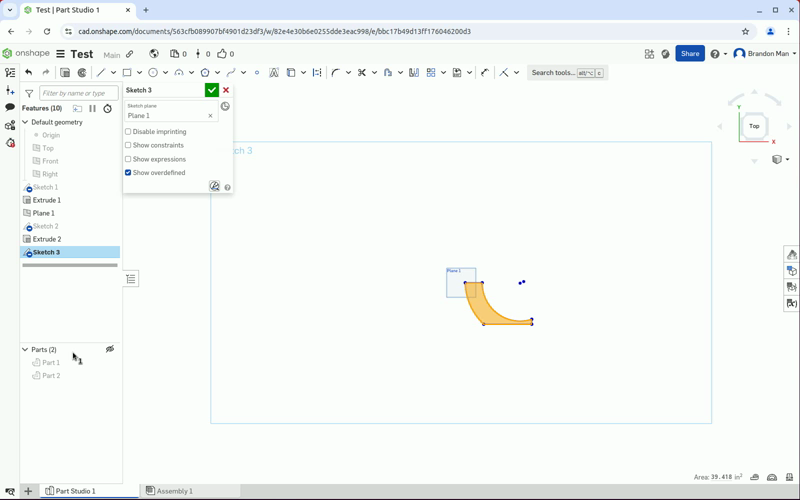
key(shift+e)
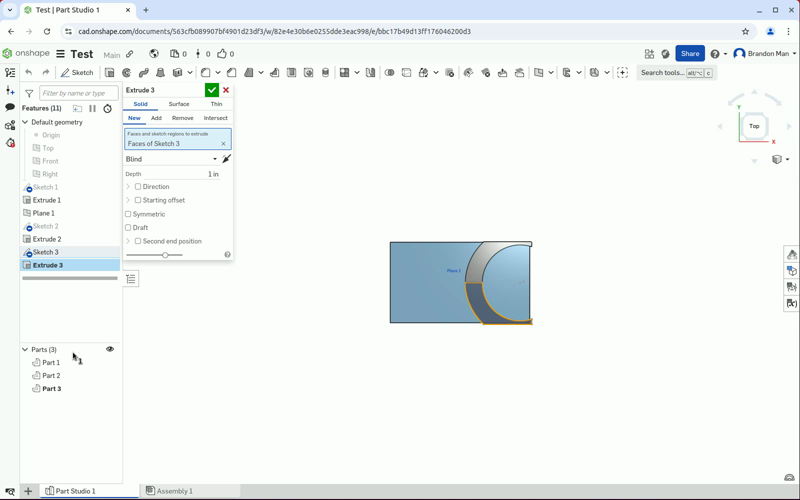
mouse_move(143, 106)
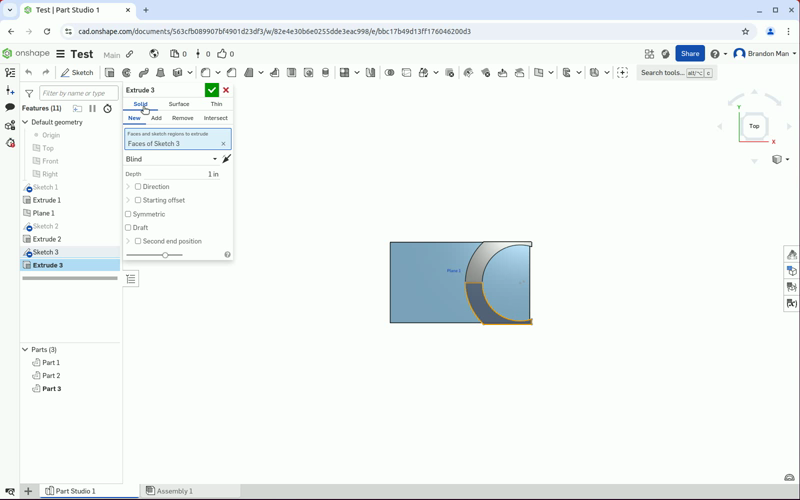
click(143, 106)
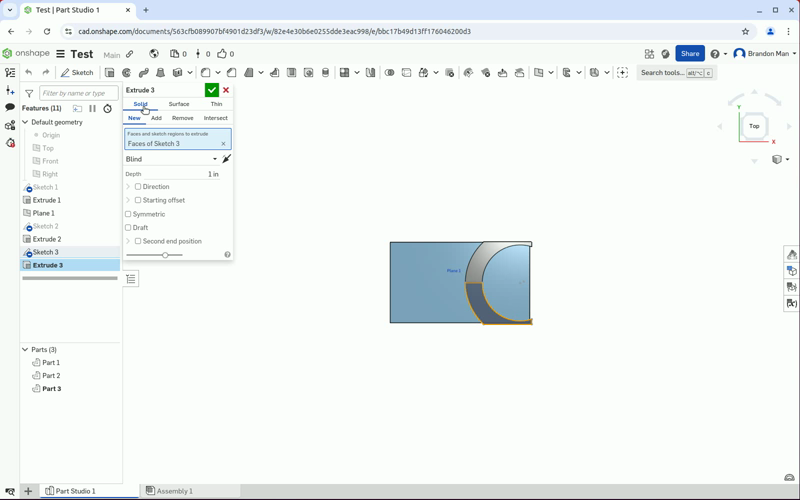
mouse_move(137, 120)
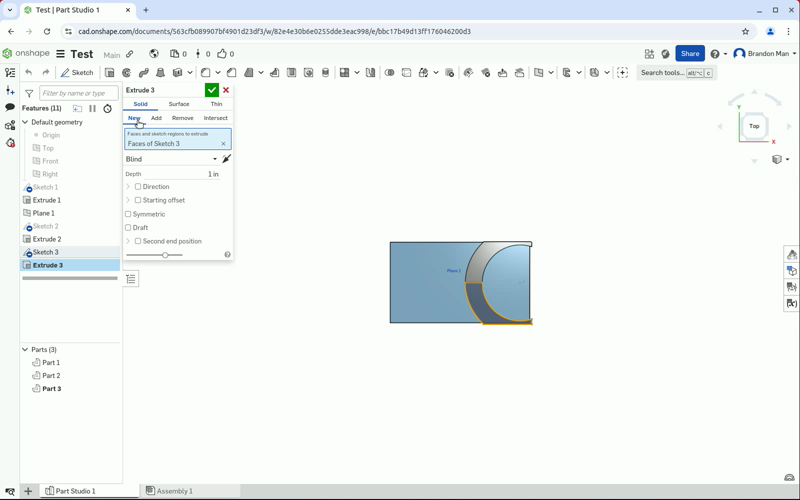
click(137, 120)
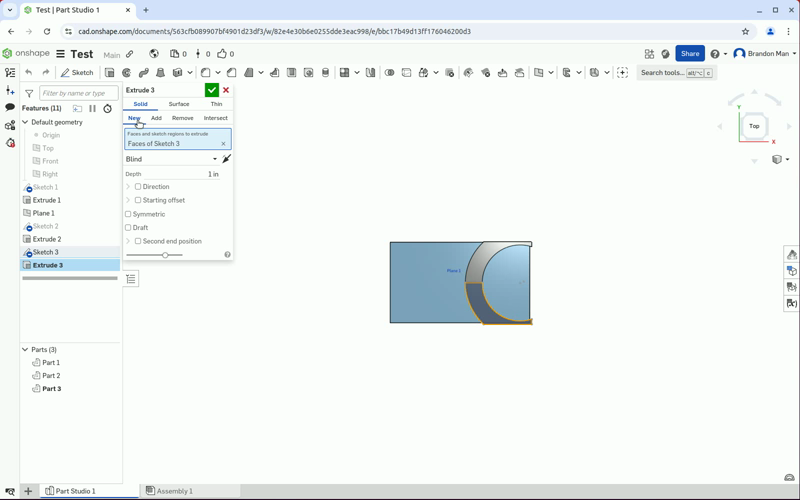
key(tab, 4)
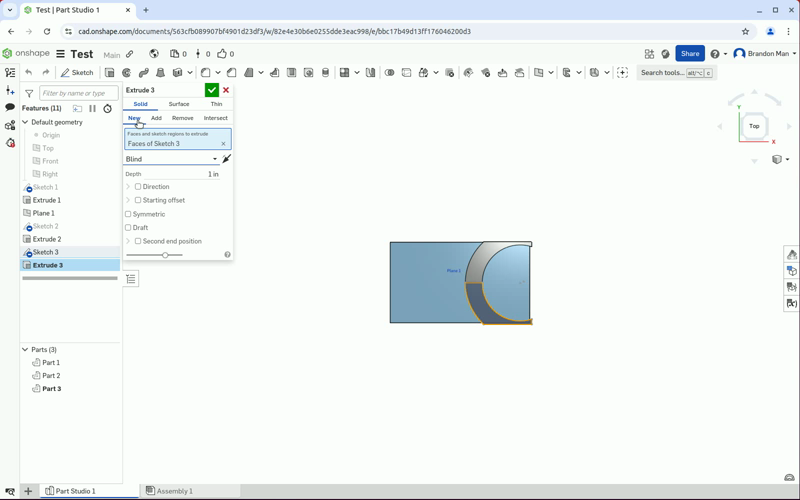
text(10.591)
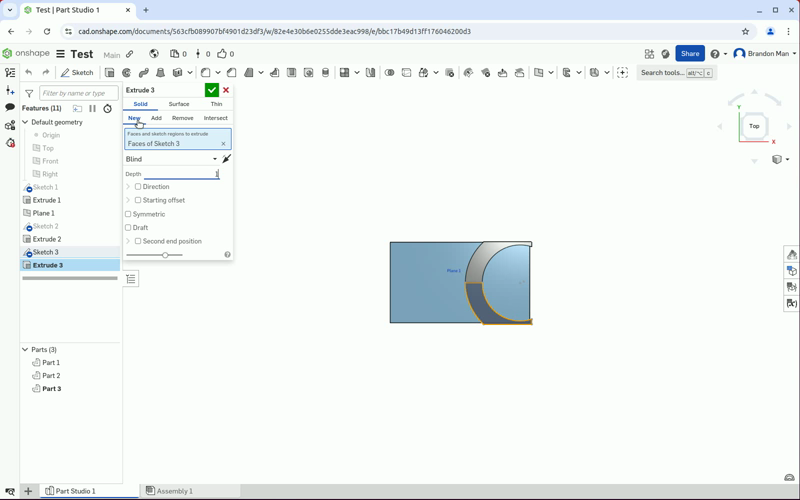
key(enter)
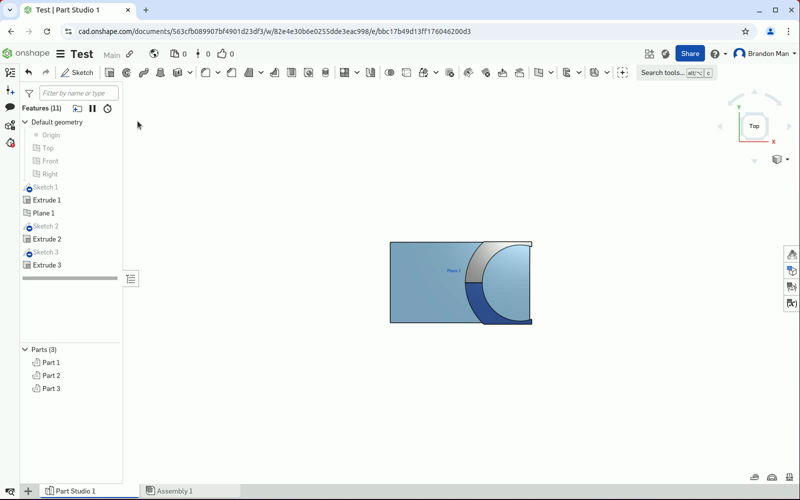
key(shift+h)
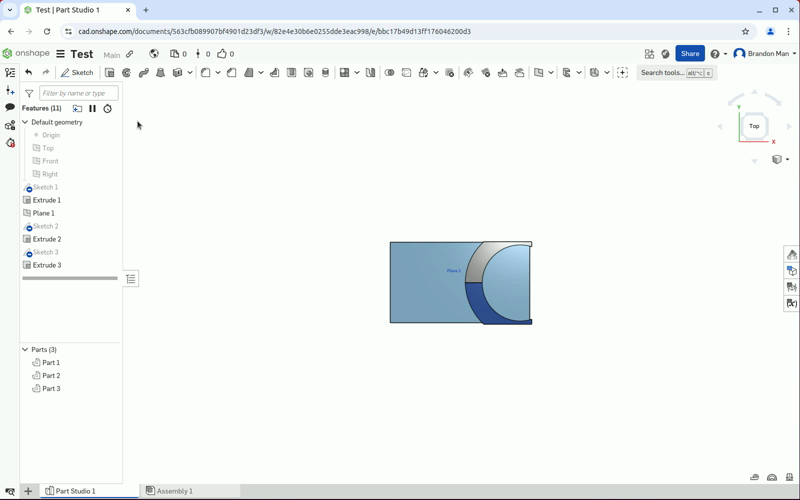
key(shift+h)
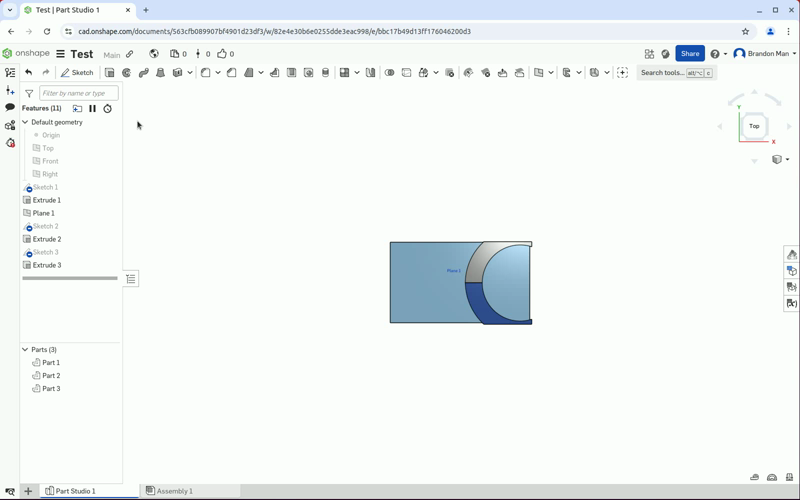
mouse_move(73, 189)
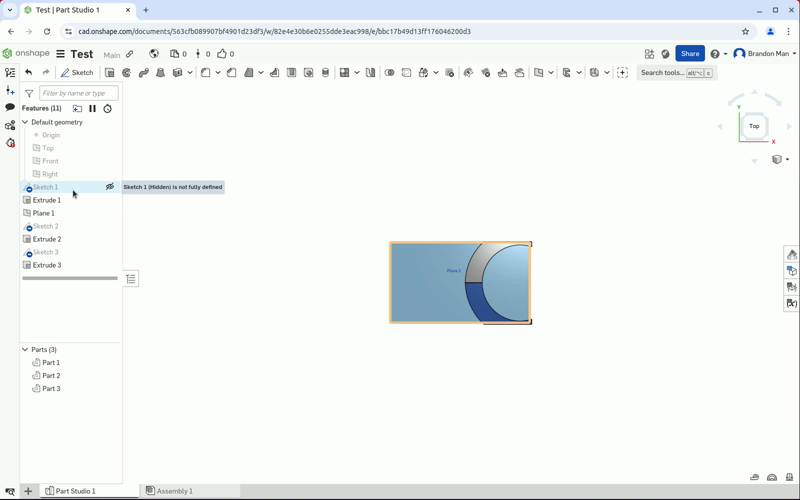
click(73, 189)
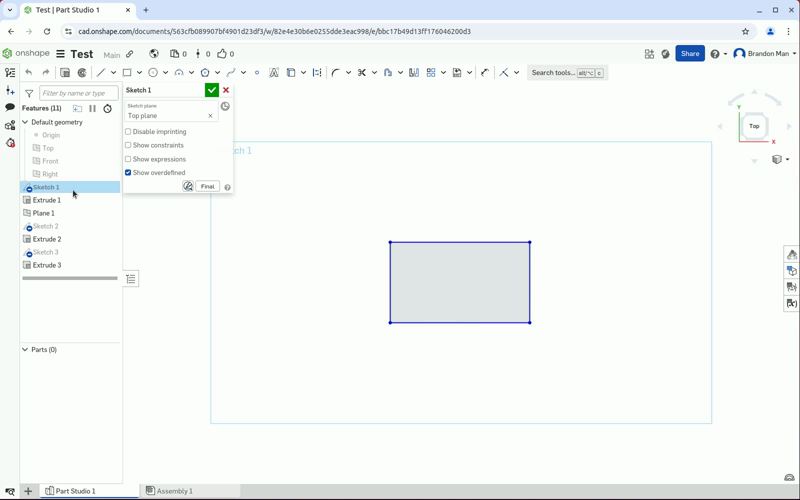
mouse_move(229, 92)
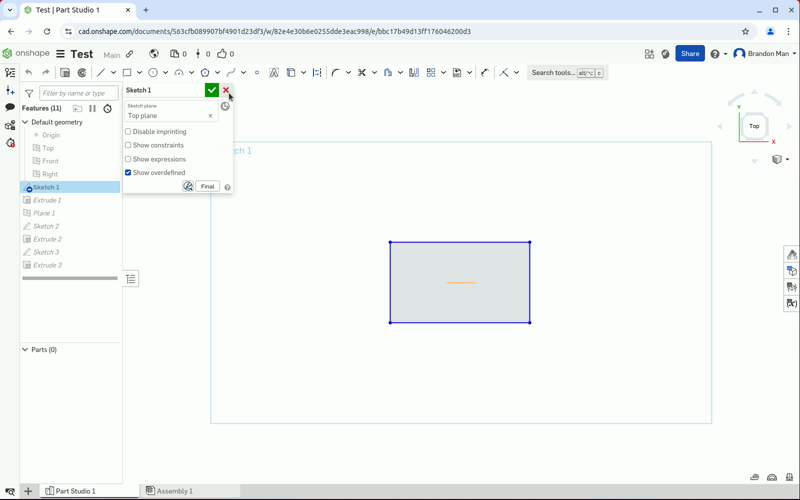
click(229, 92)
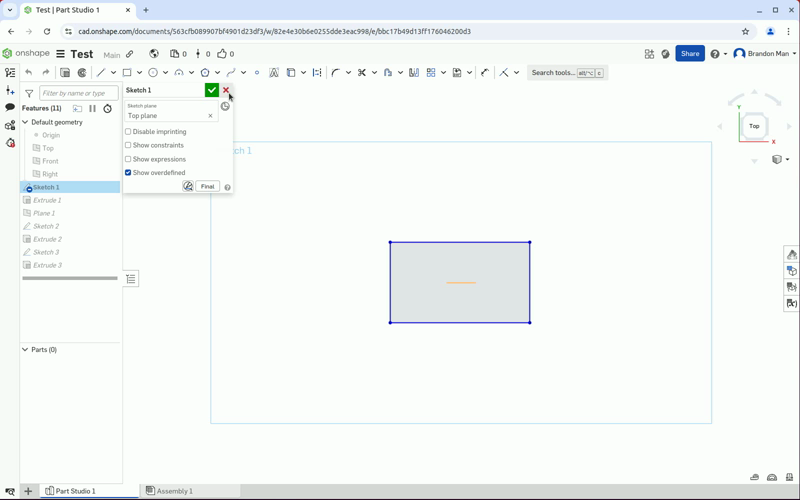
key(shift+s)
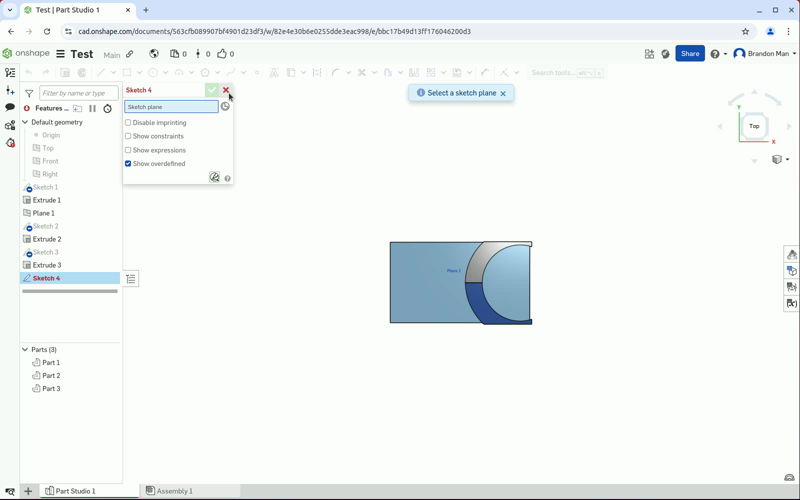
mouse_move(73, 215)
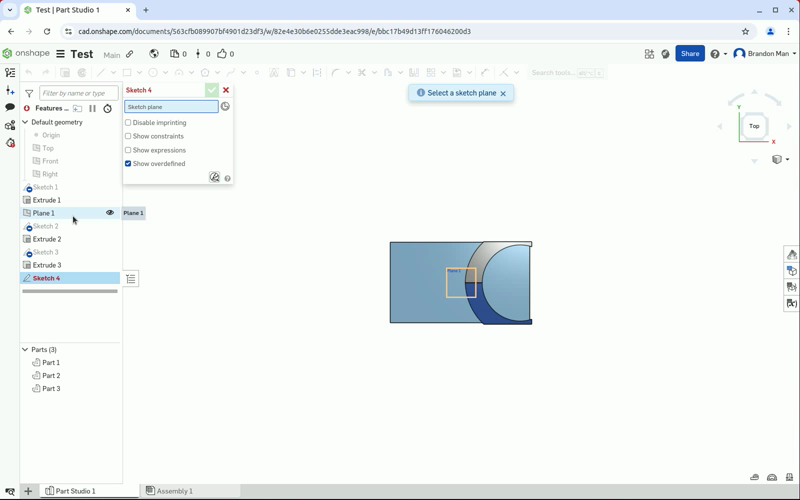
click(73, 215)
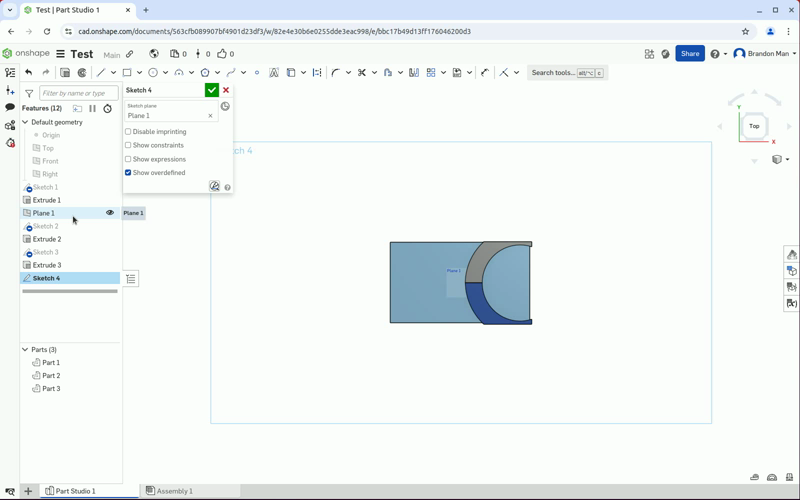
mouse_move(73, 352)
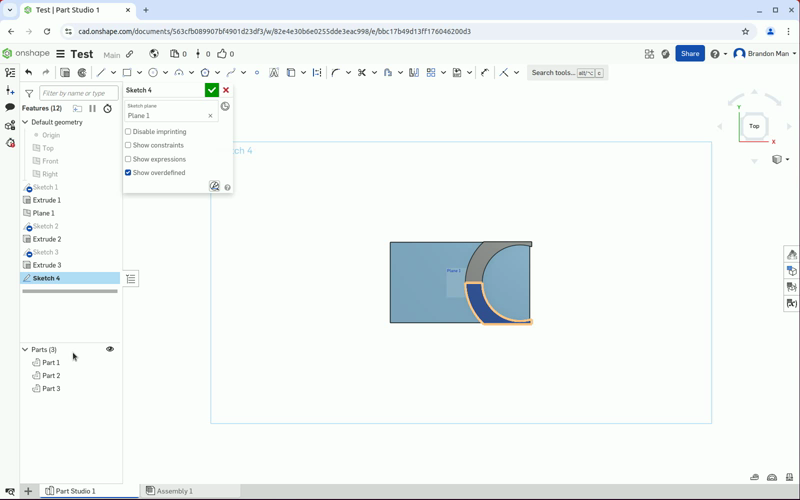
key(y)
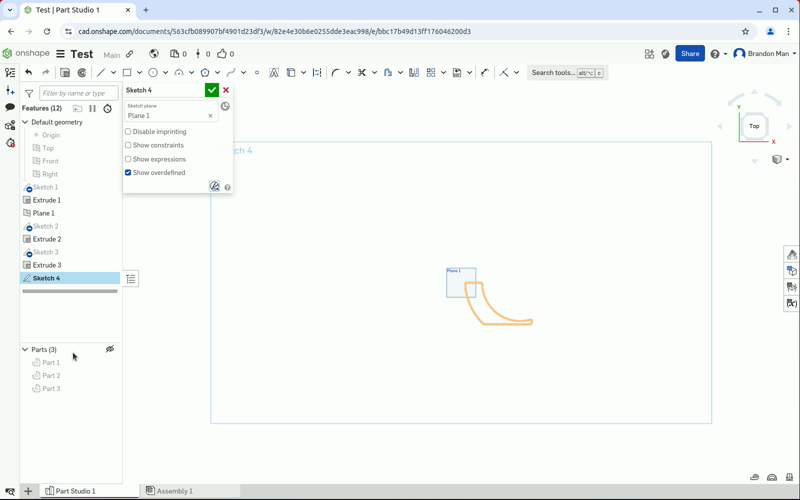
key(l)
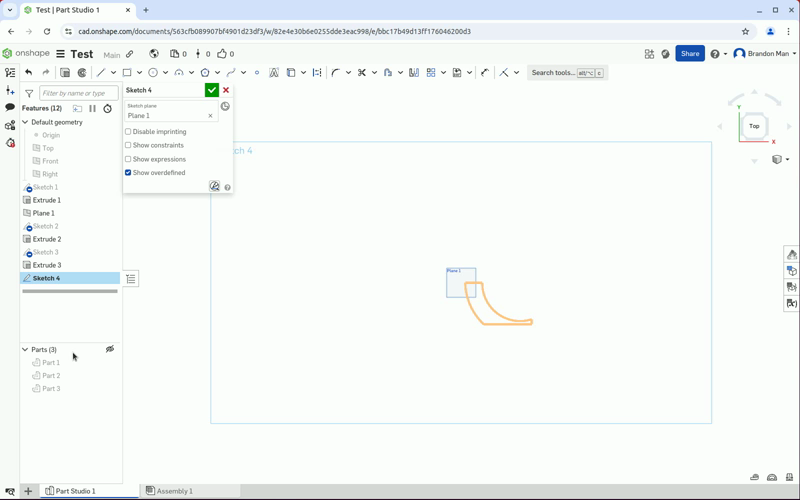
key_down(shift)
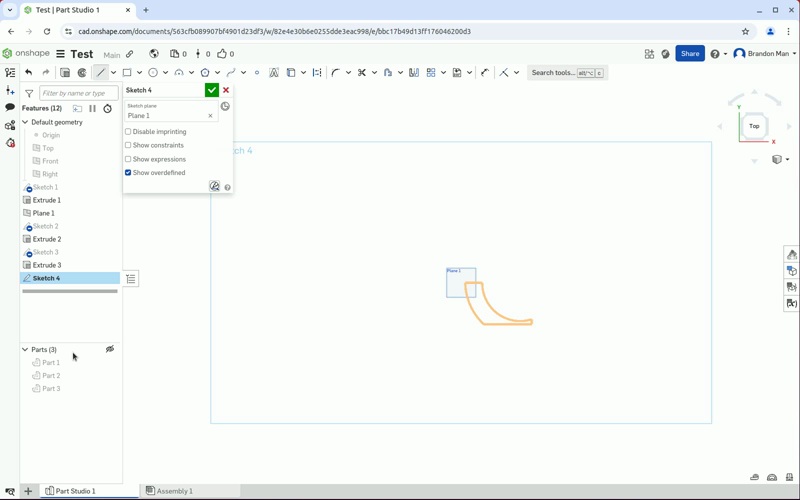
mouse_move(483, 322)
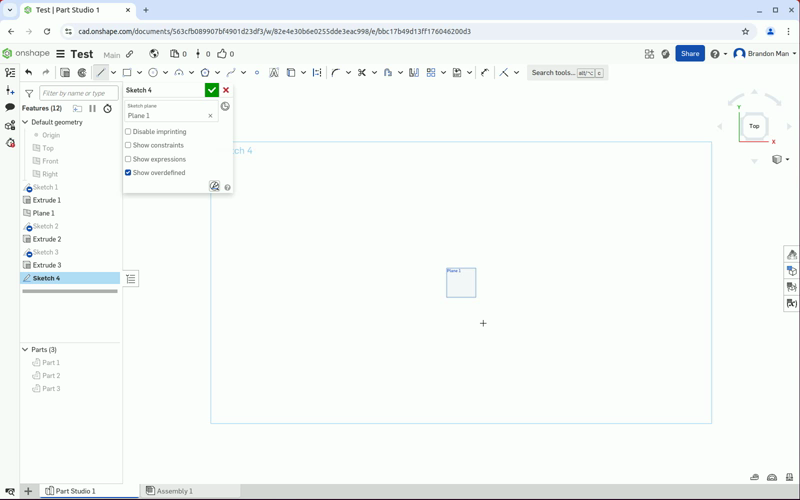
click(483, 322)
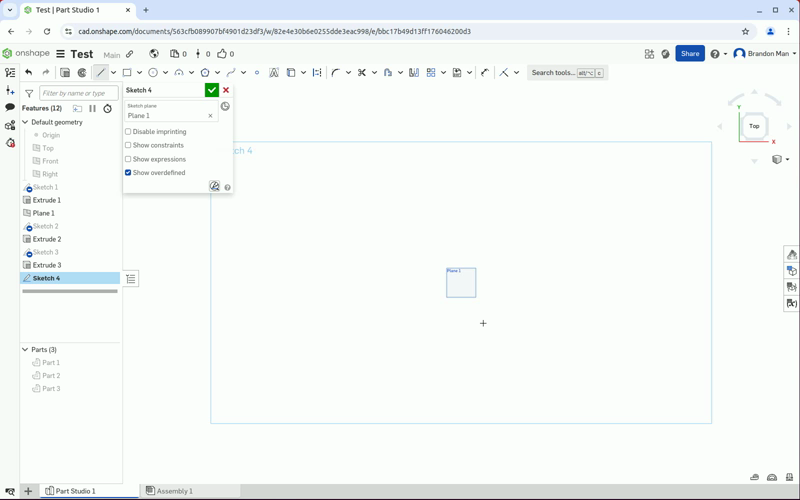
key_up(shift)
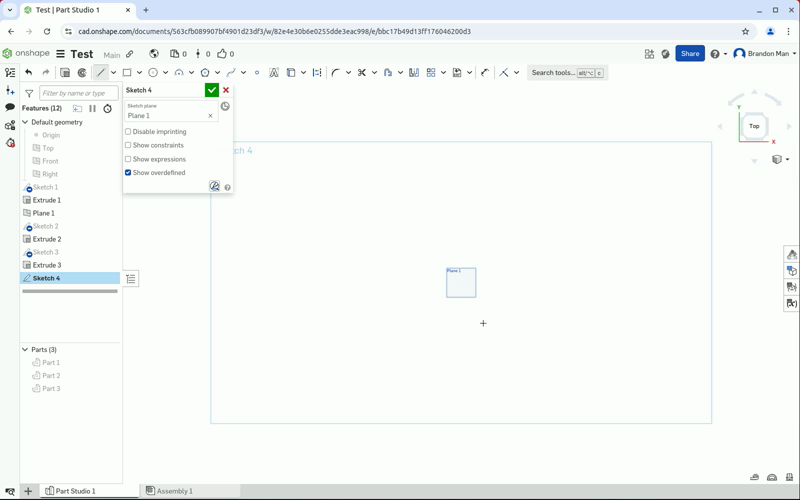
key_down(shift)
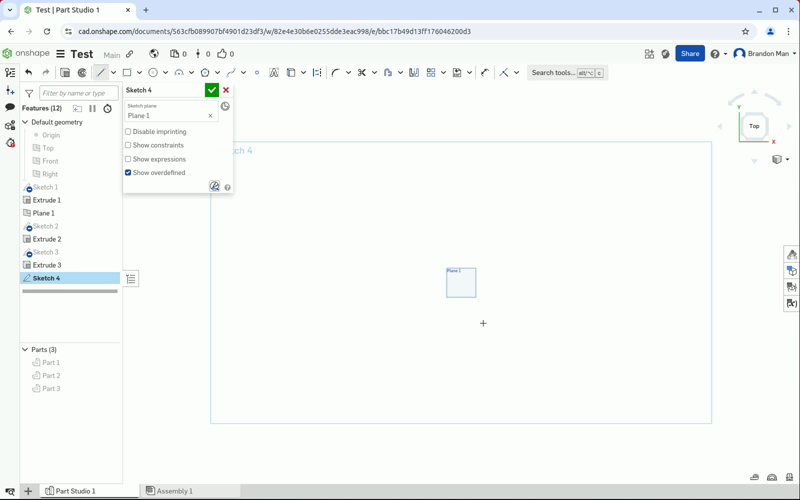
mouse_move(513, 322)
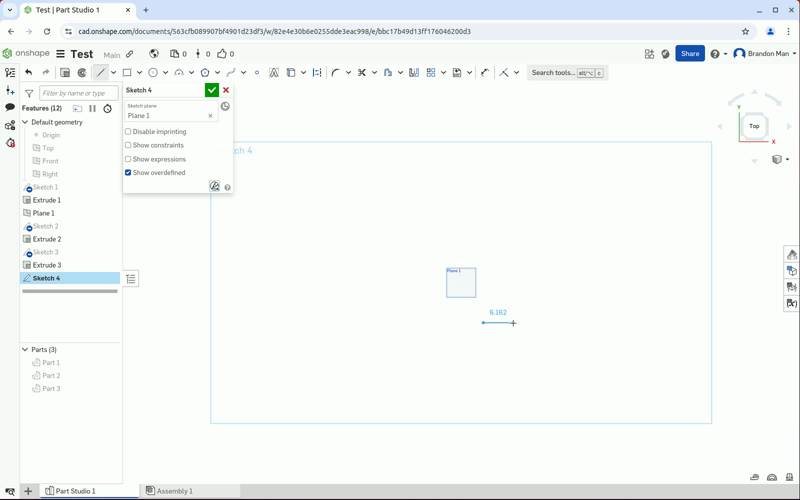
mouse_move(531, 322)
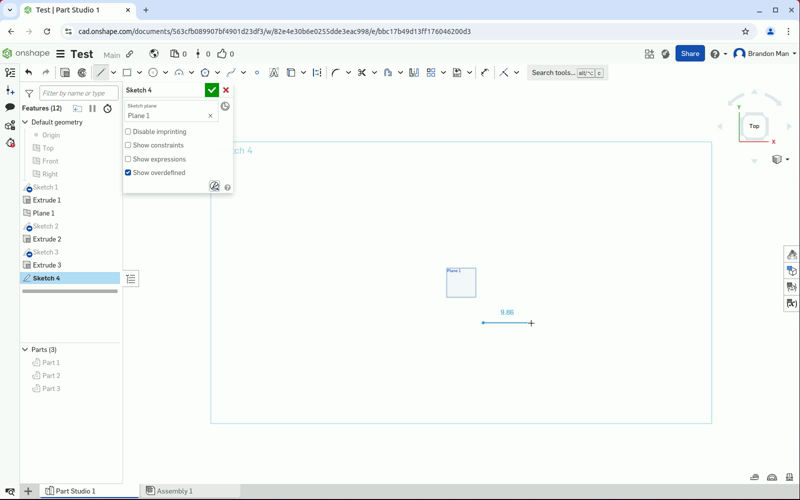
click(531, 322)
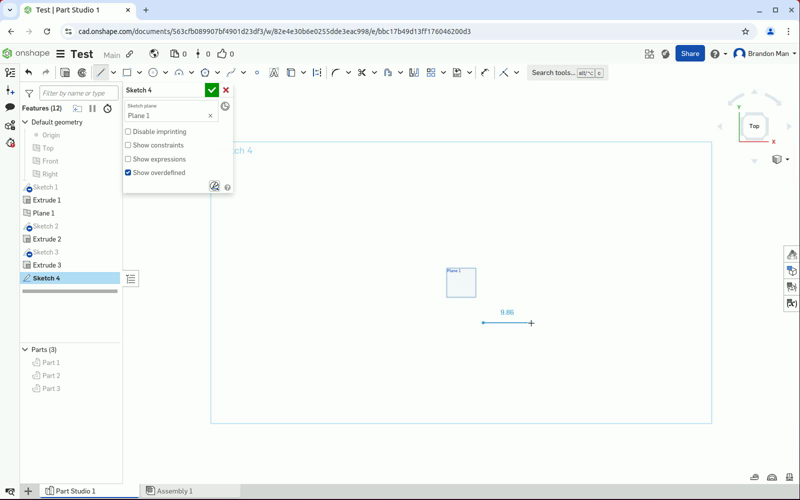
key_up(shift)
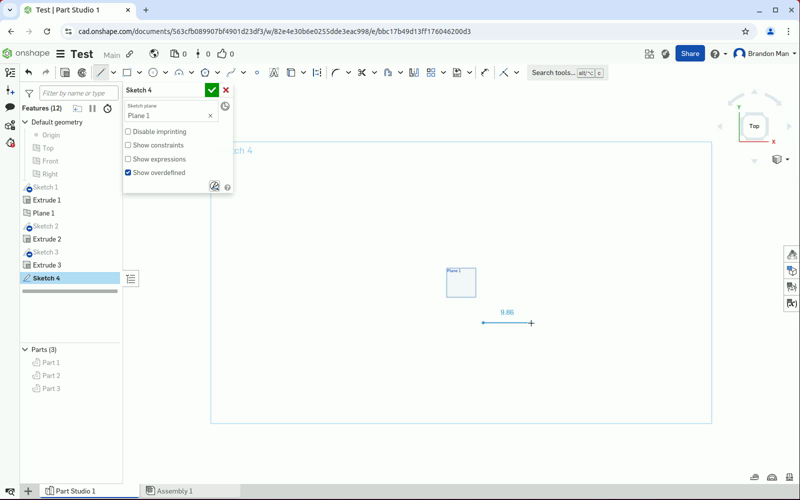
key_down(shift)
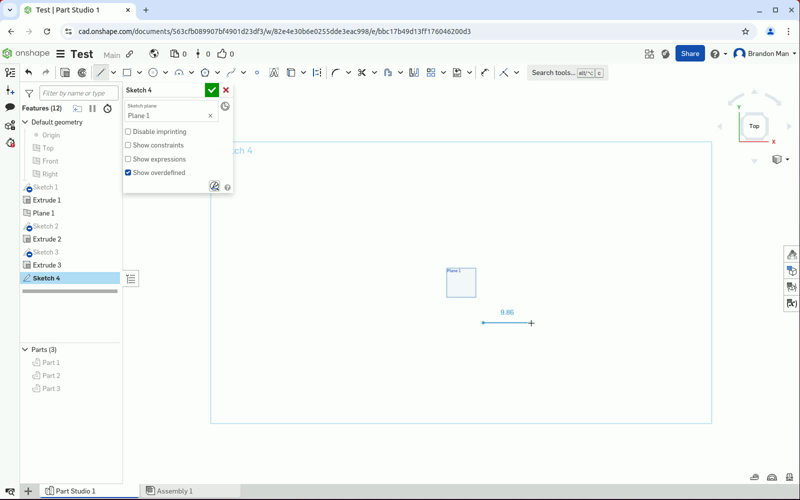
mouse_move(561, 322)
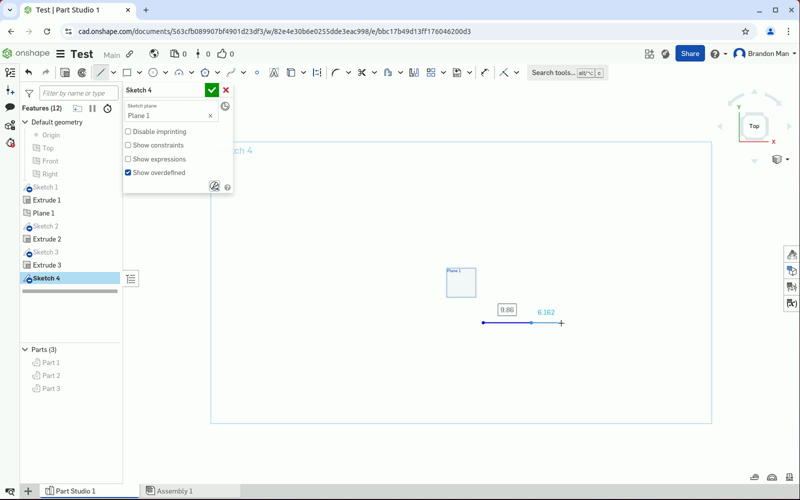
mouse_move(531, 318)
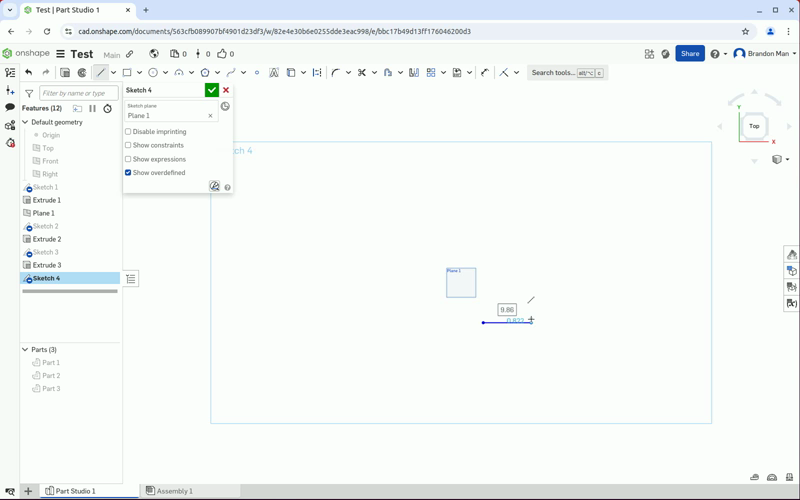
scroll(6)
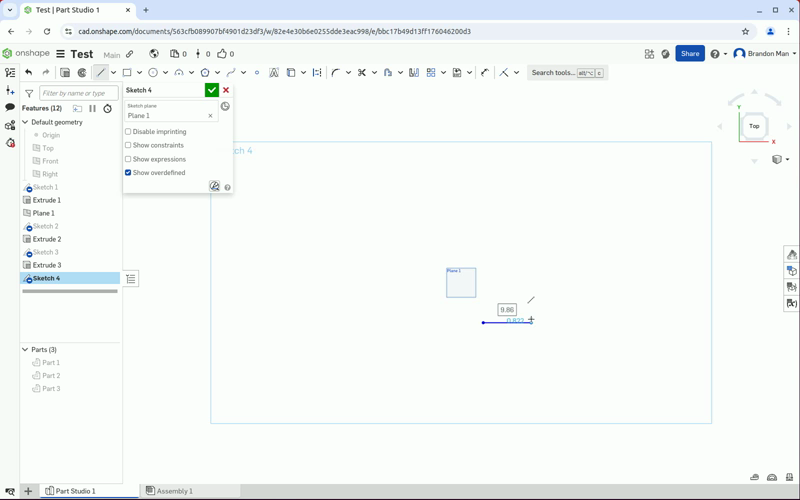
scroll(6)
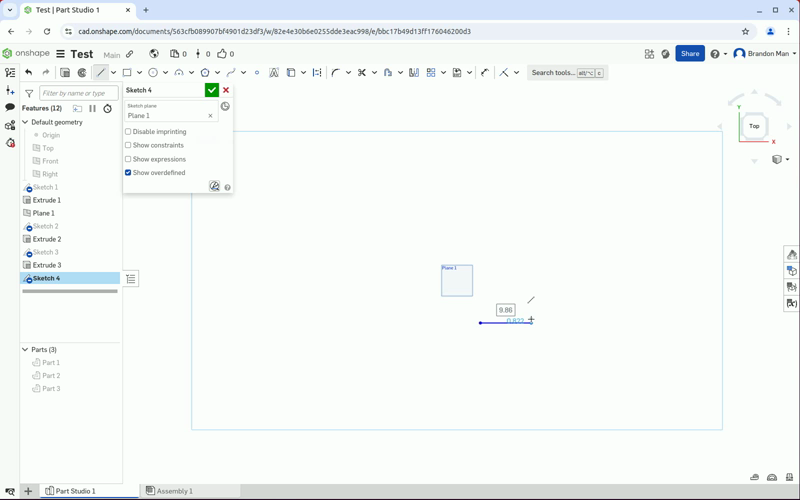
scroll(6)
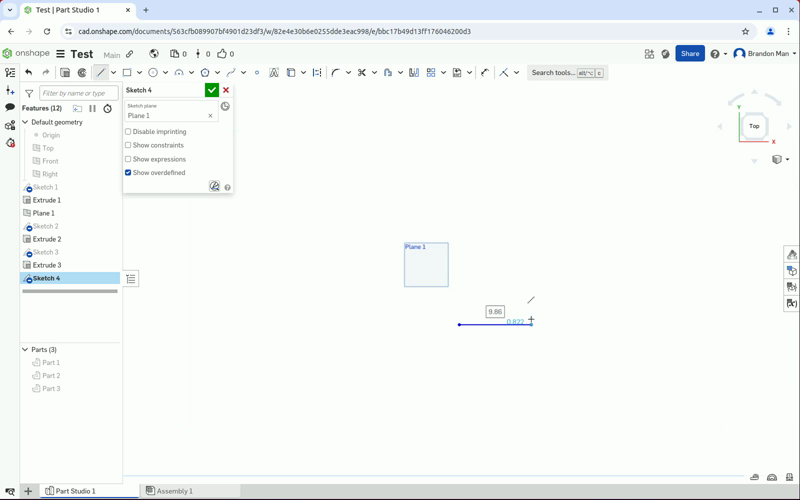
scroll(6)
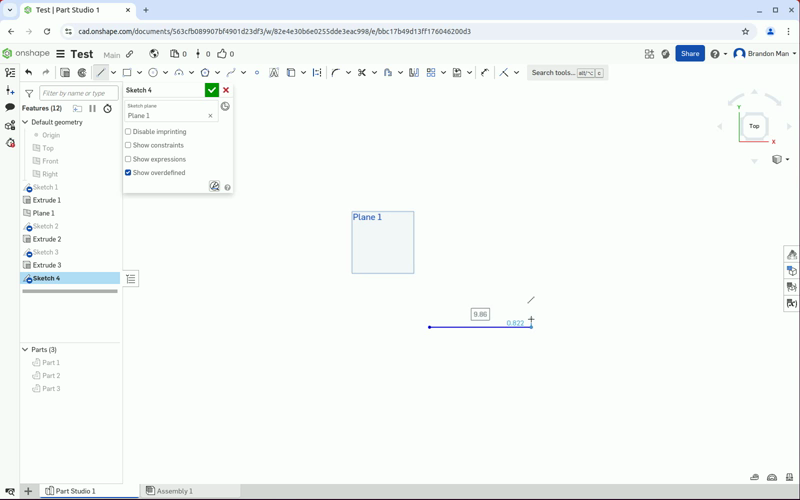
scroll(6)
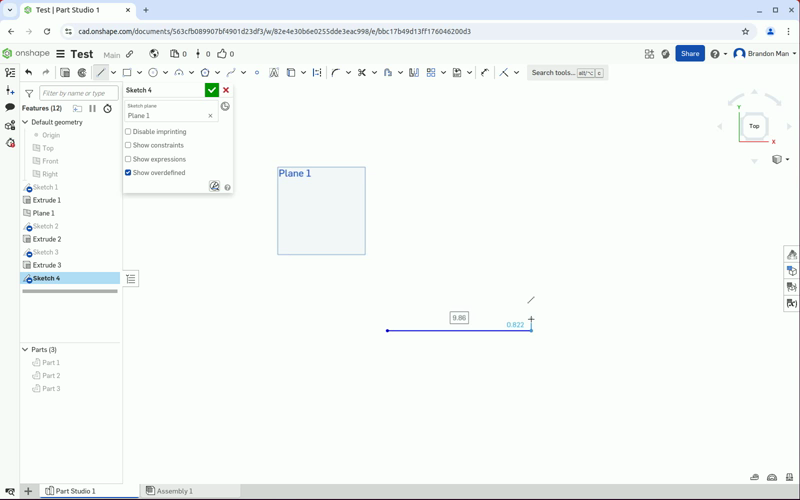
scroll(6)
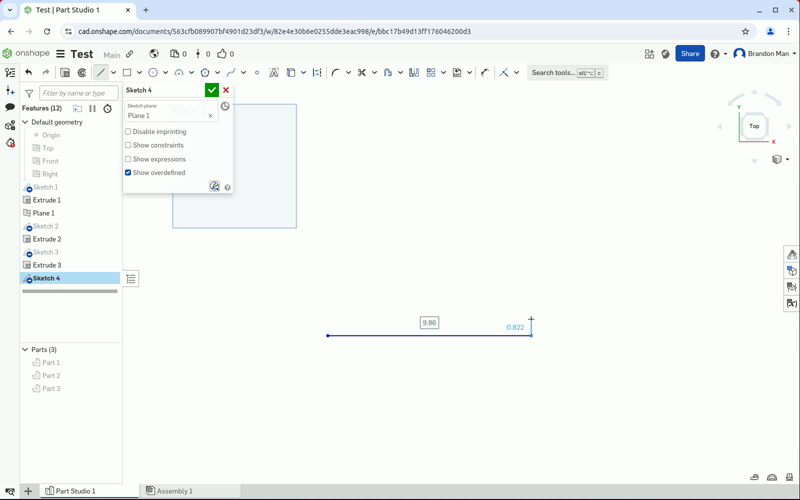
scroll(6)
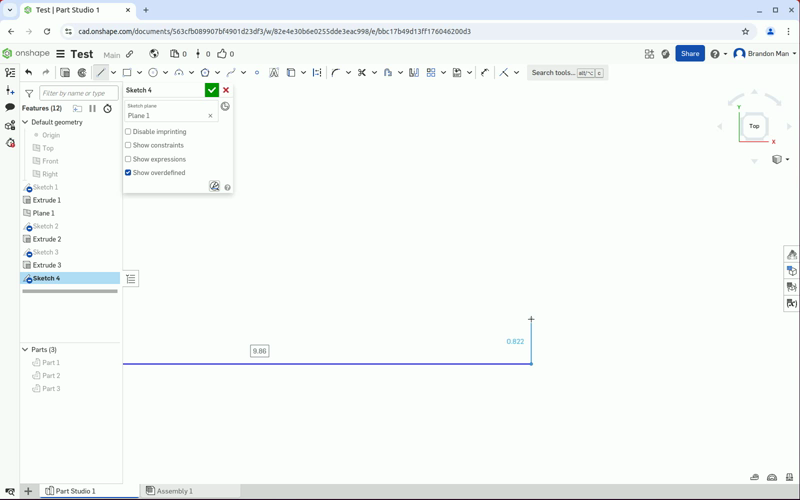
click(531, 318)
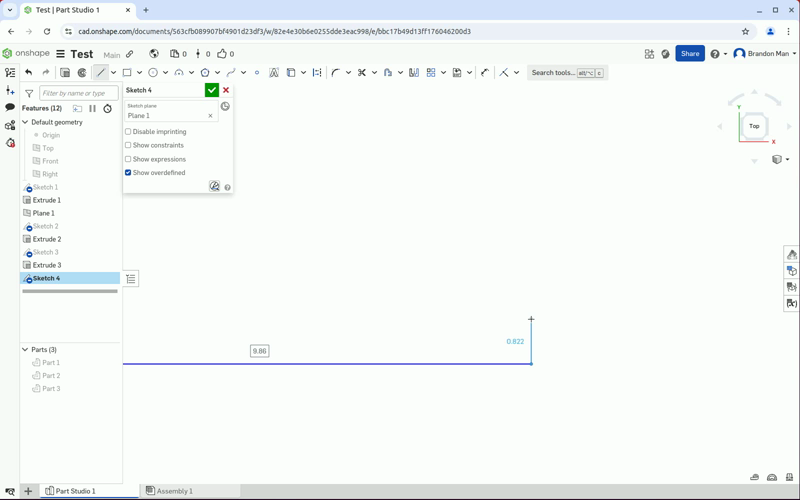
scroll(-6)
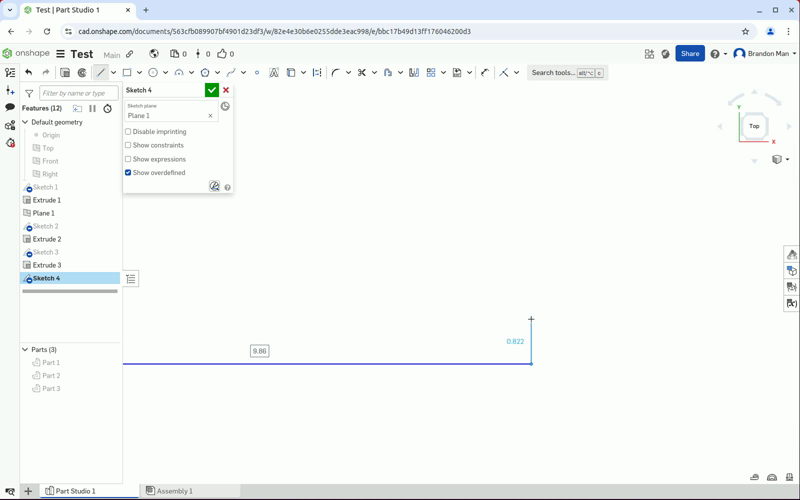
scroll(-6)
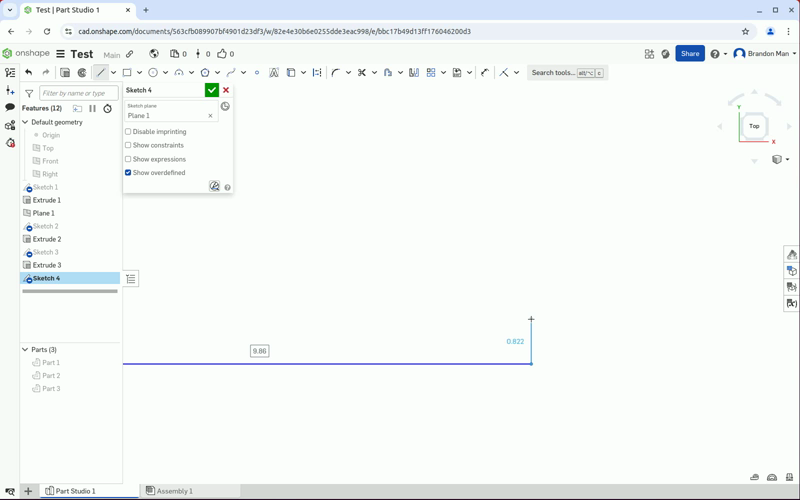
scroll(-6)
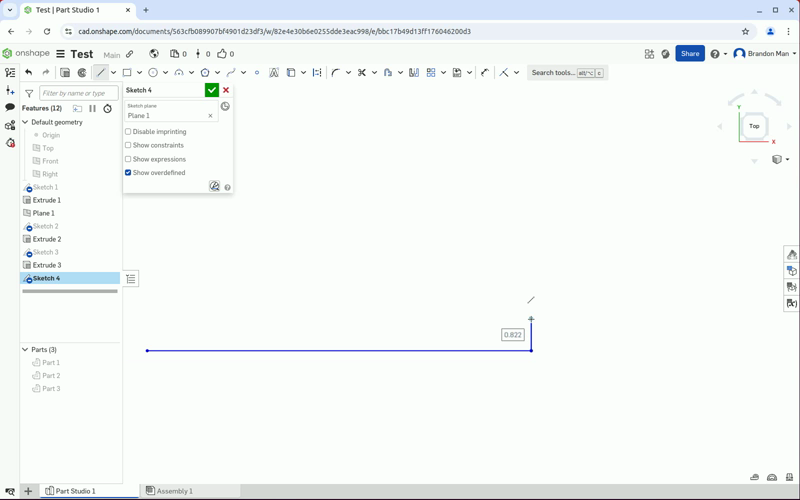
scroll(-6)
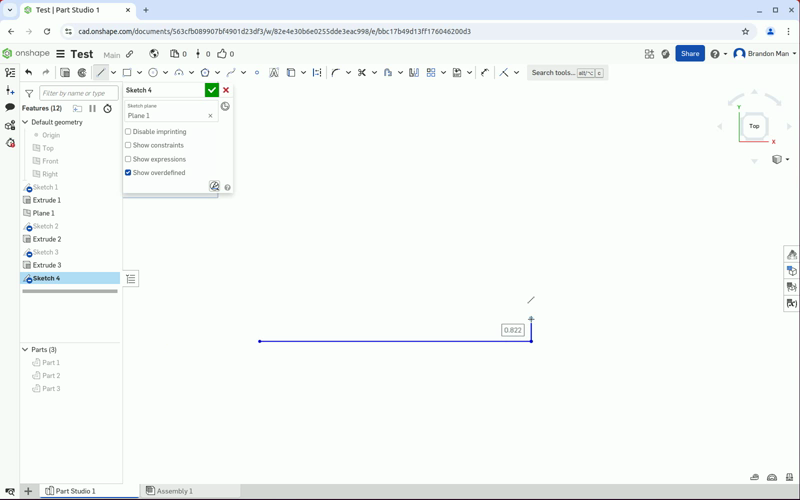
scroll(-6)
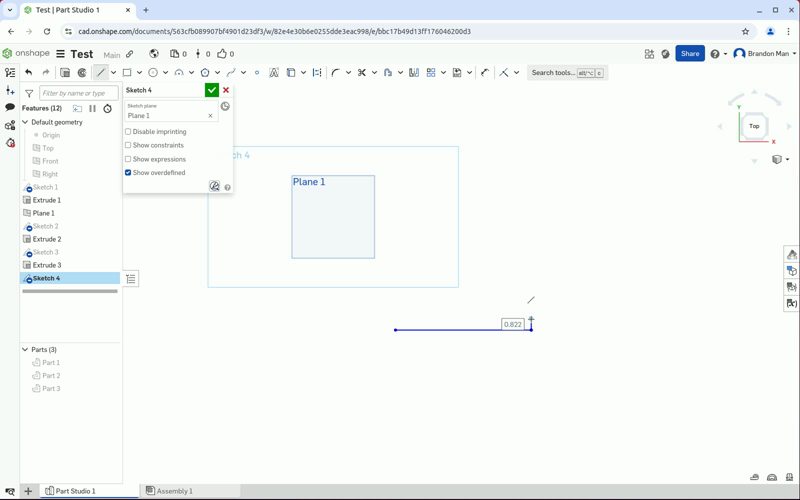
scroll(-6)
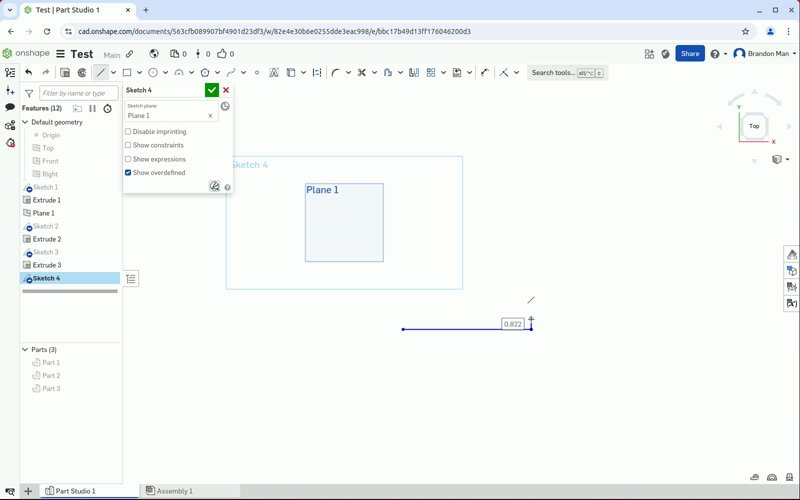
scroll(-6)
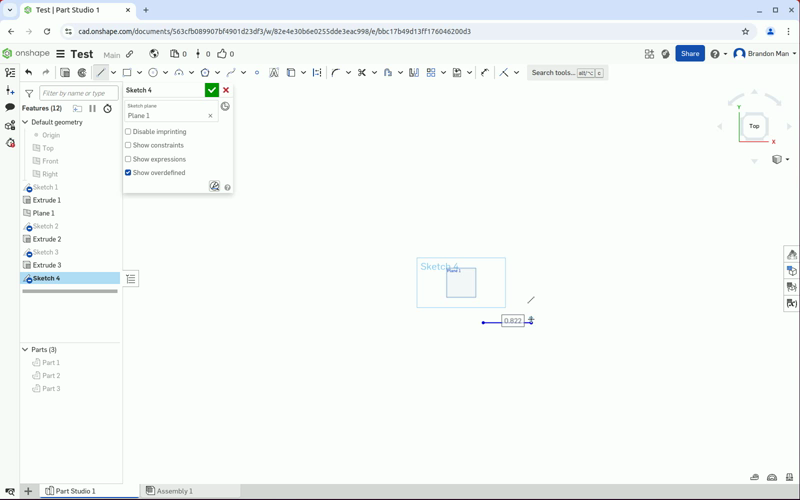
key_up(shift)
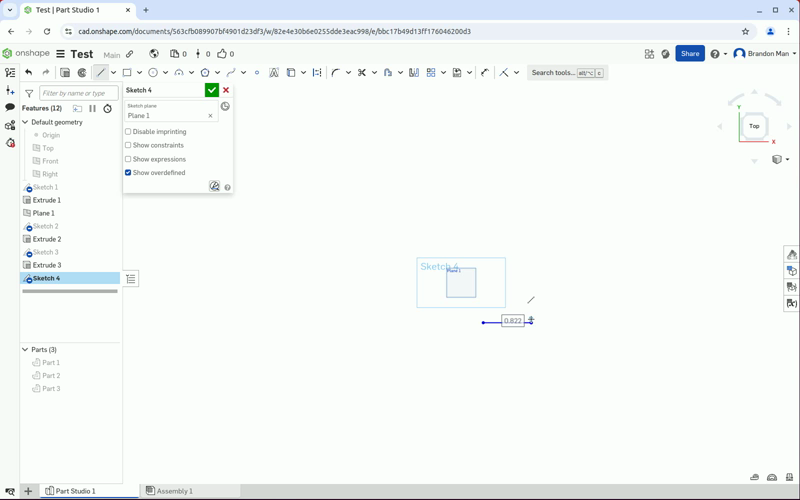
key(esc)
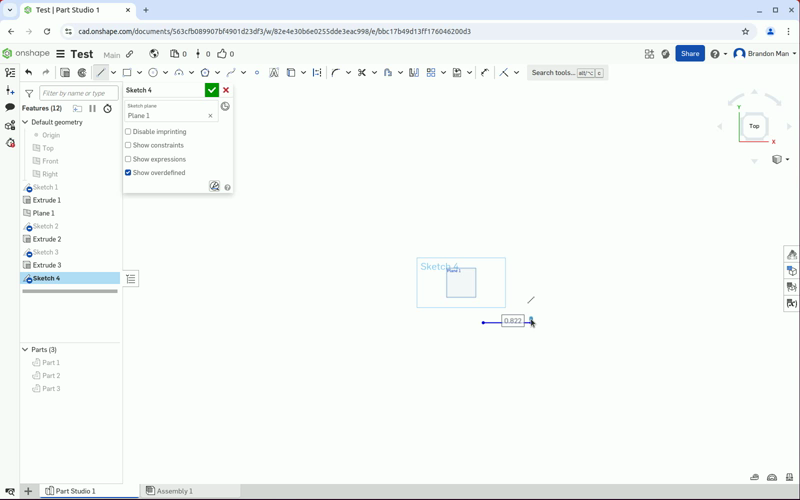
key(a)
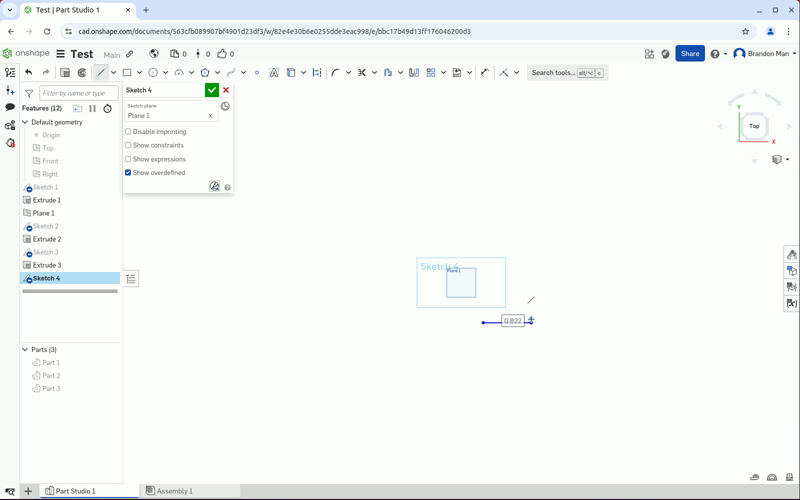
mouse_move(531, 318)
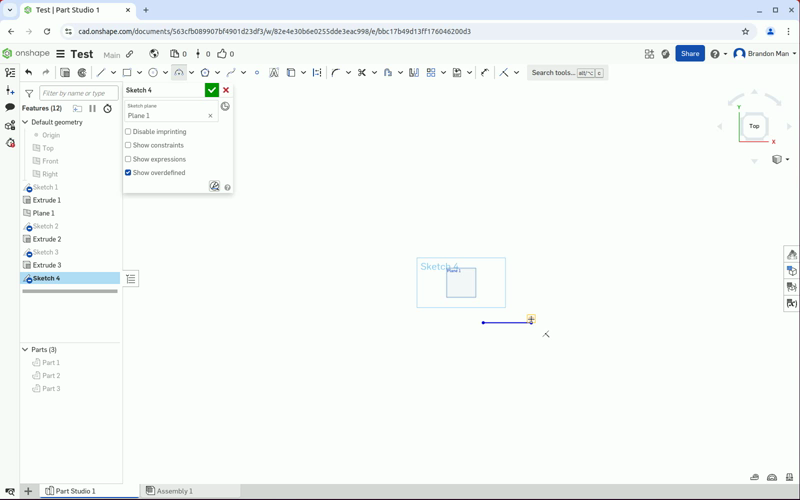
scroll(6)
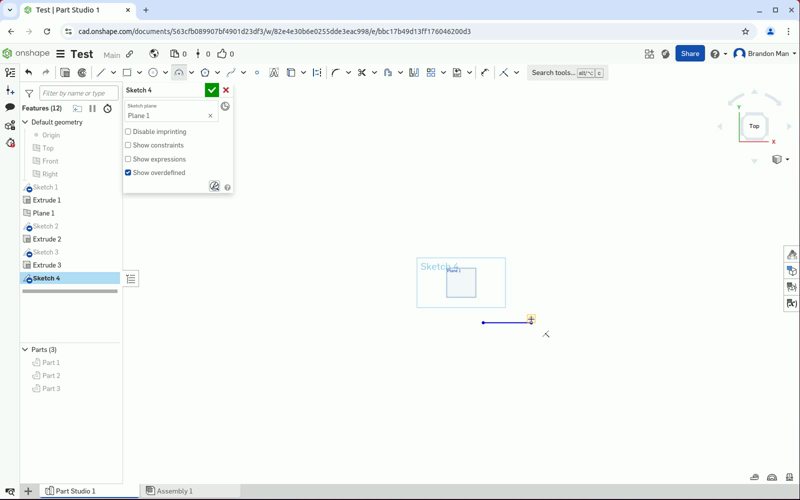
scroll(6)
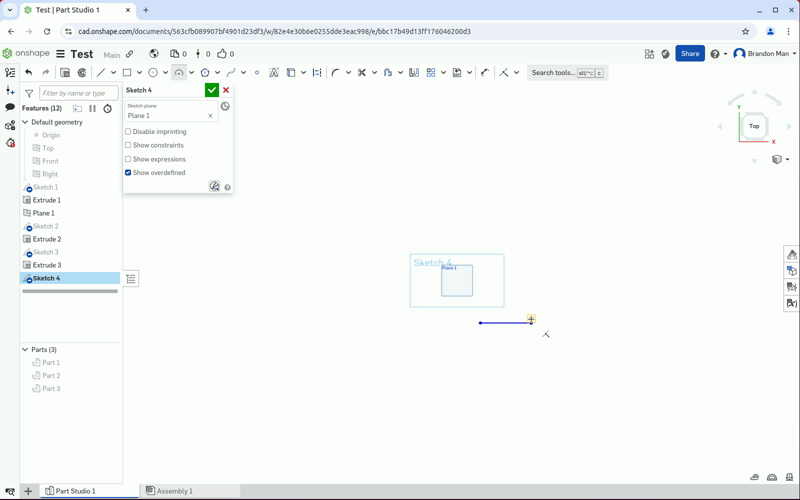
scroll(6)
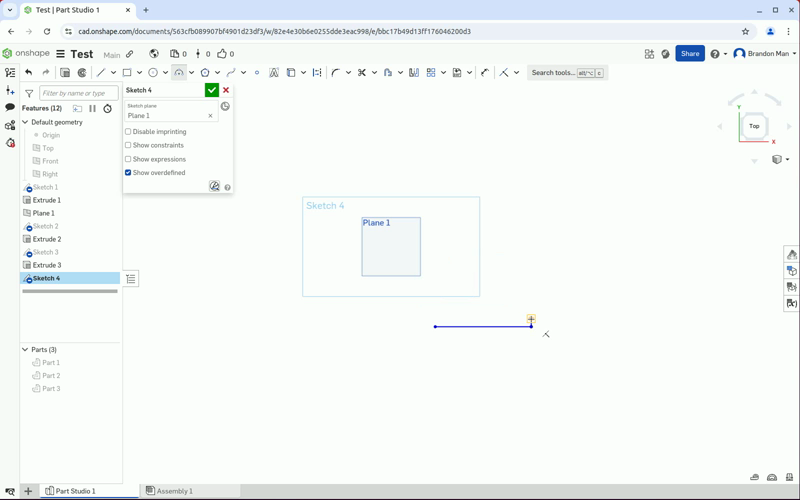
scroll(6)
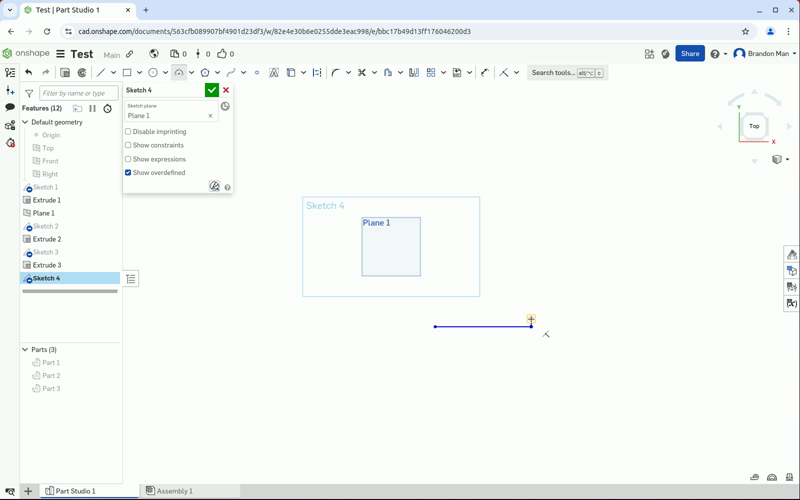
scroll(6)
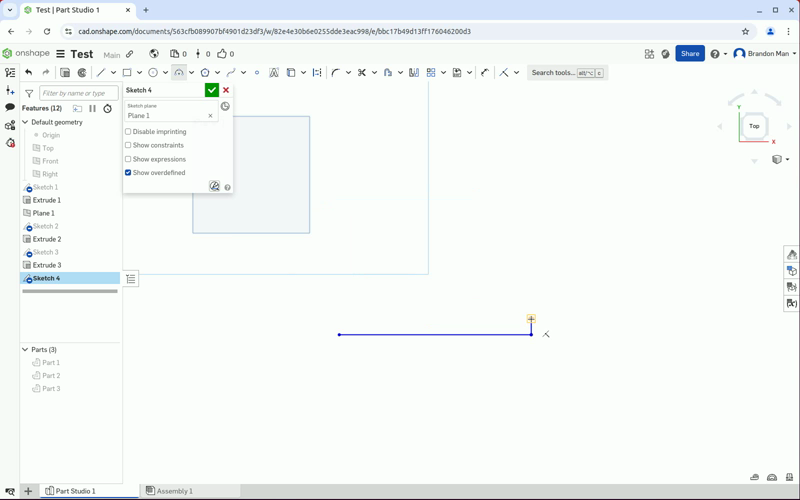
scroll(6)
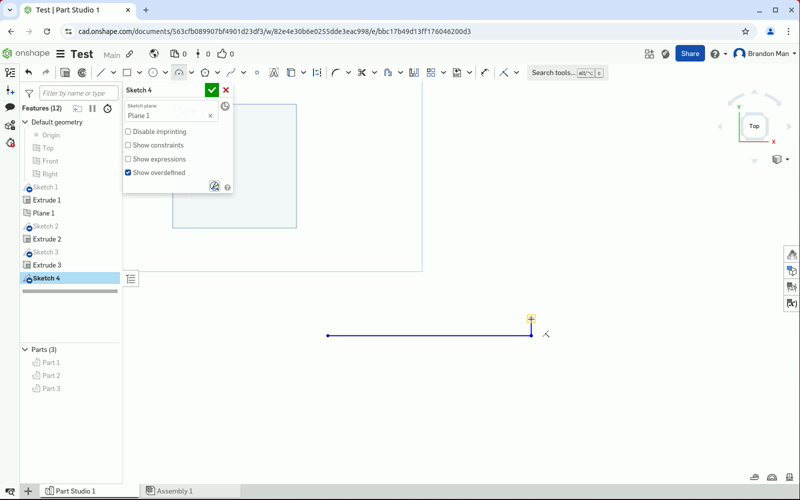
scroll(6)
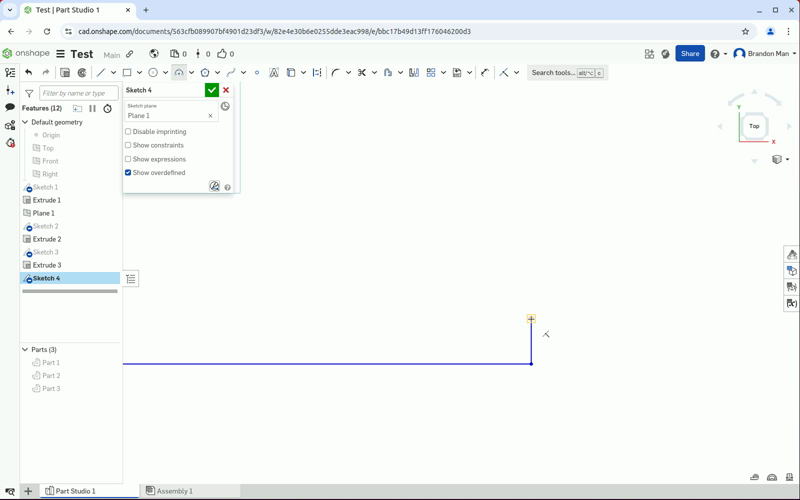
click(531, 318)
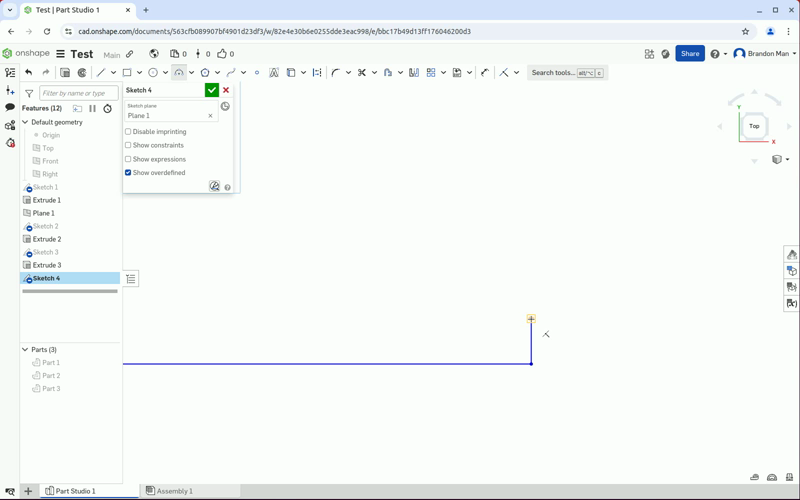
scroll(-6)
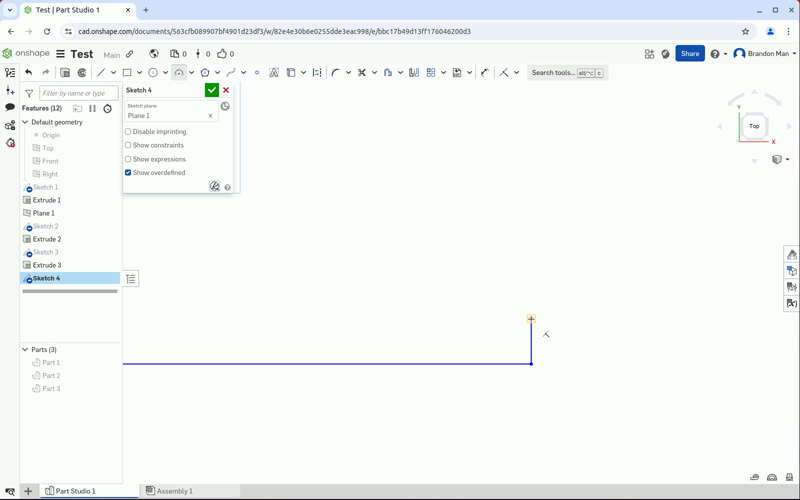
scroll(-6)
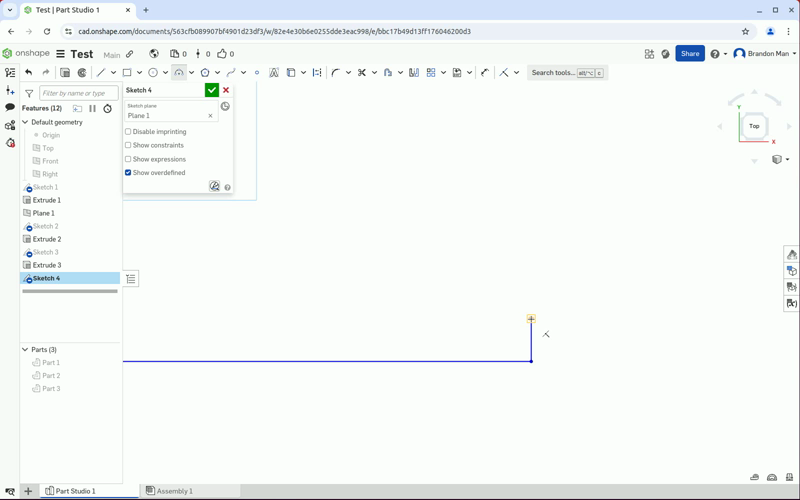
scroll(-6)
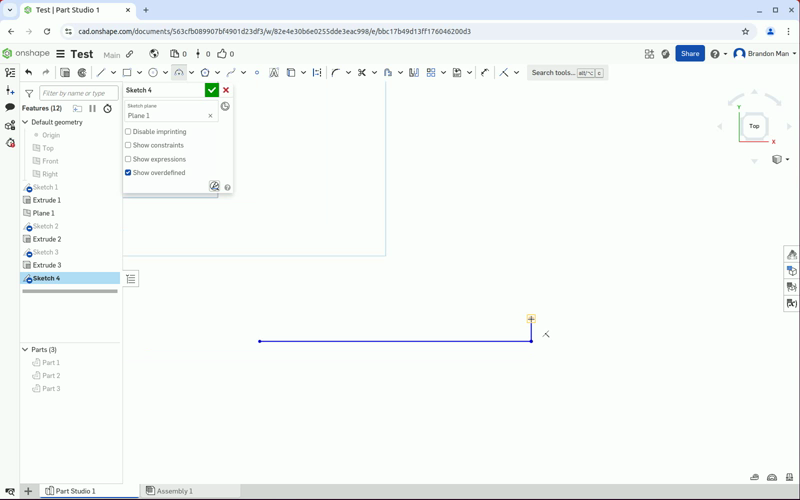
scroll(-6)
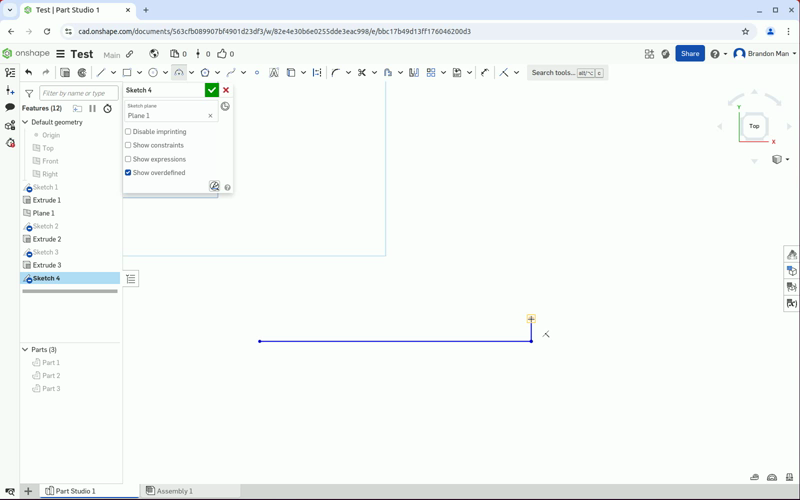
scroll(-6)
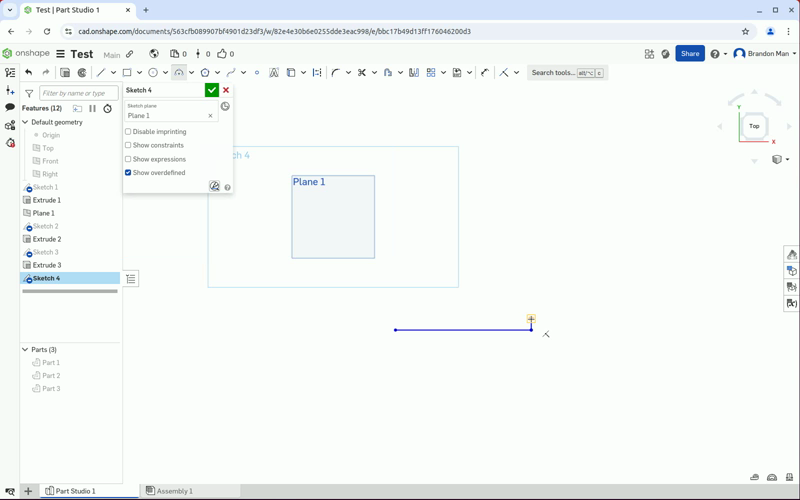
scroll(-6)
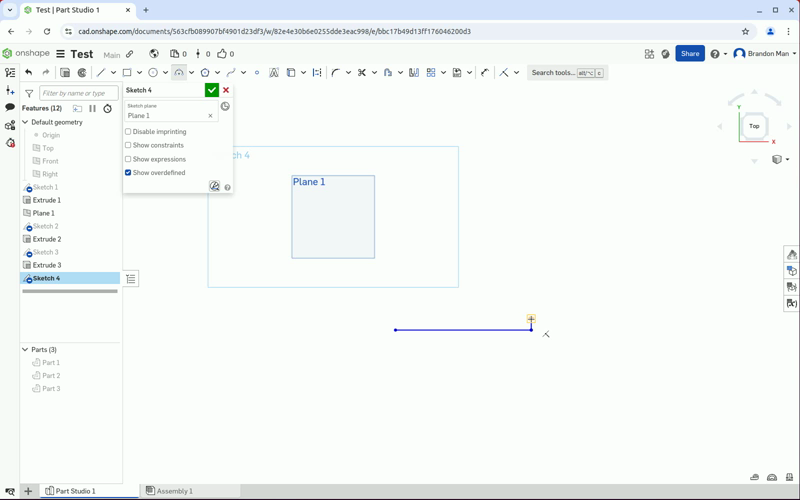
scroll(-6)
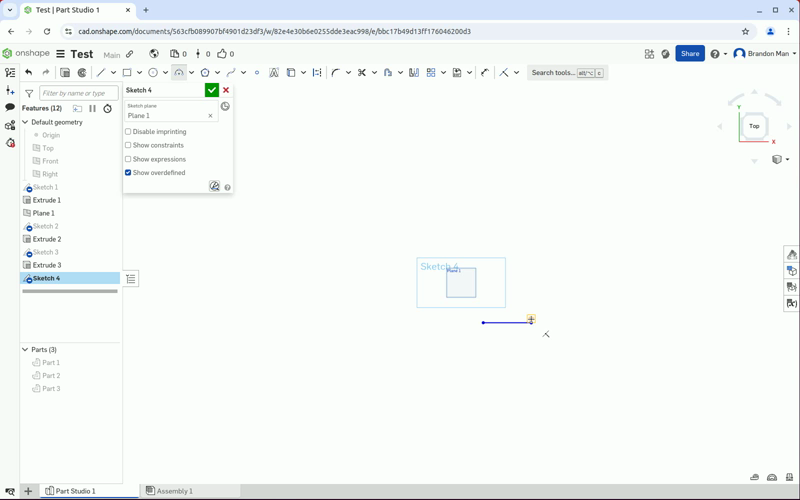
key_down(shift)
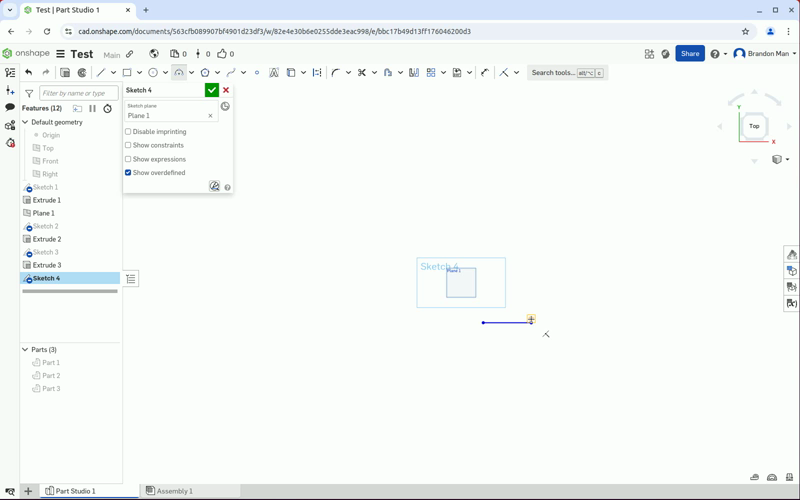
mouse_move(531, 245)
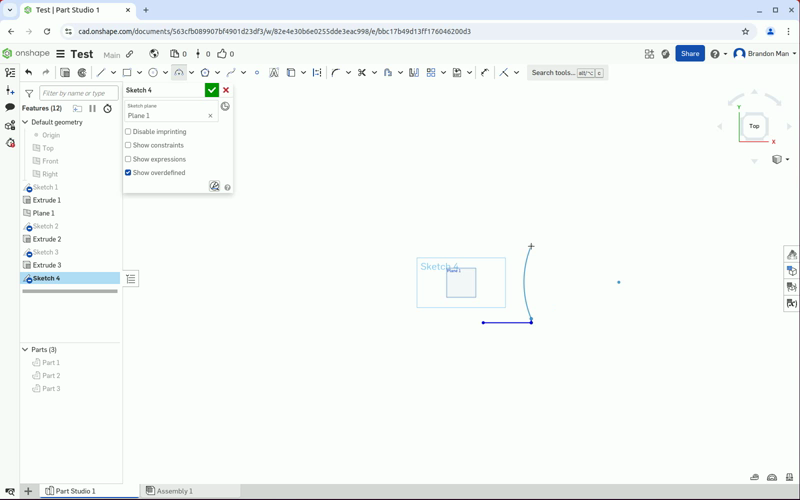
click(531, 245)
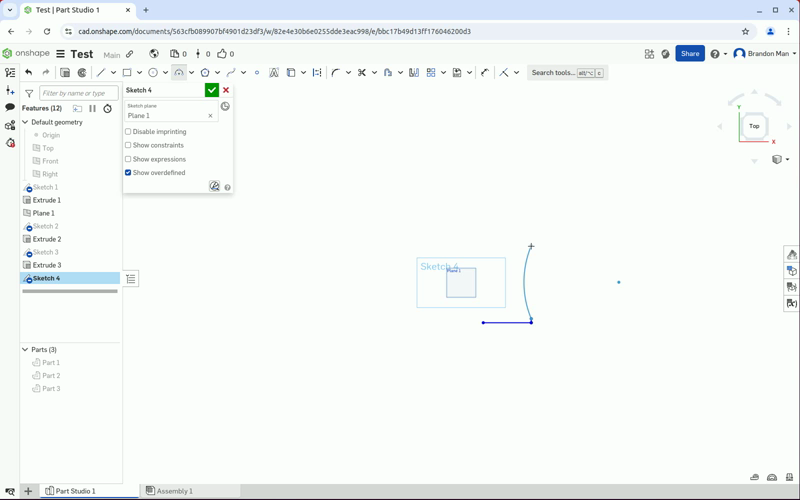
mouse_move(557, 282)
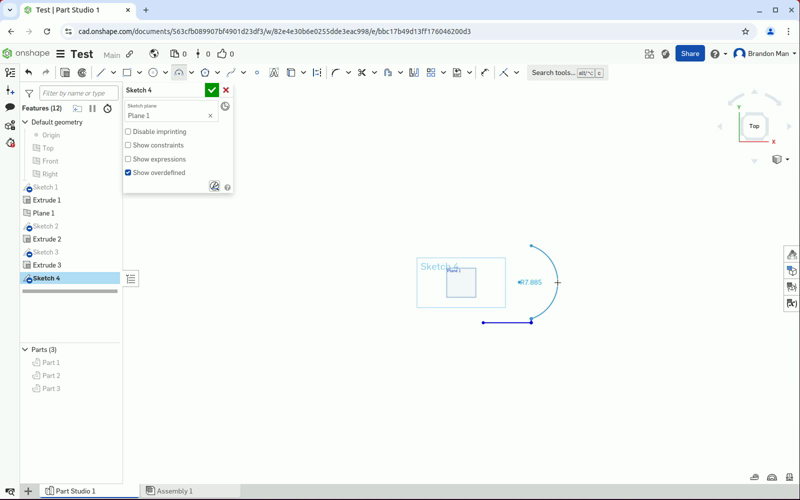
click(557, 282)
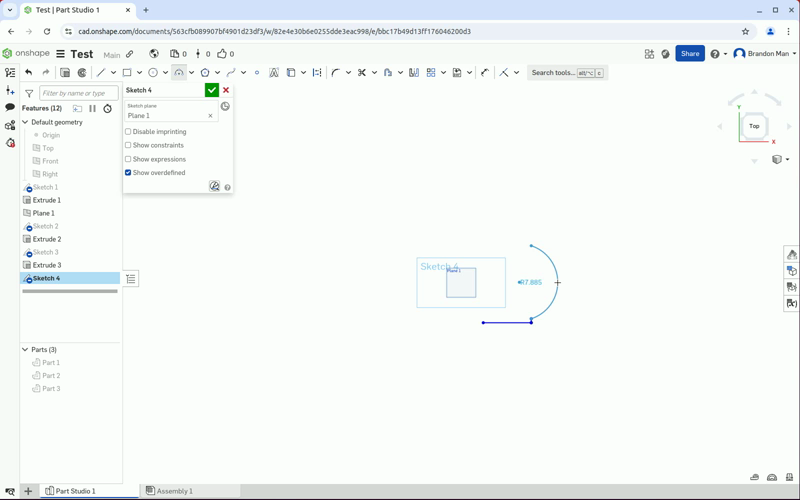
key_up(shift)
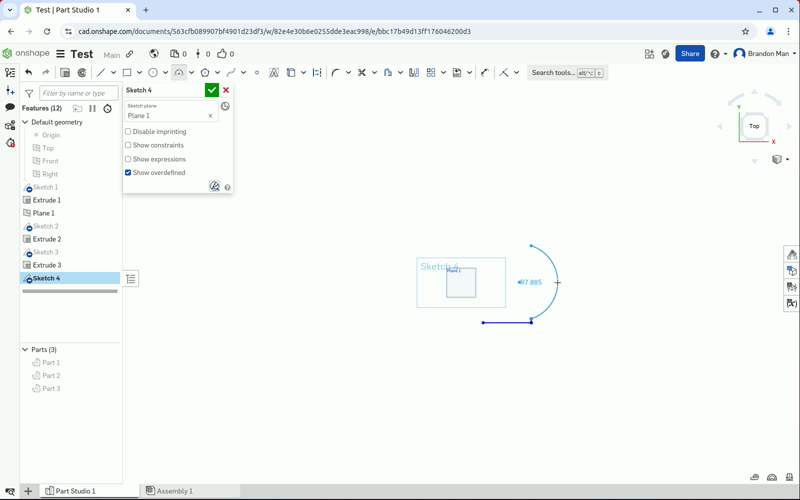
key(esc)
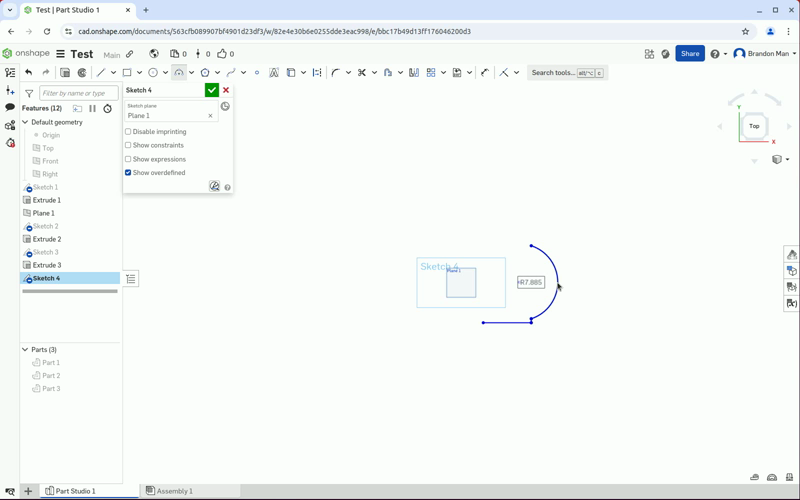
key(l)
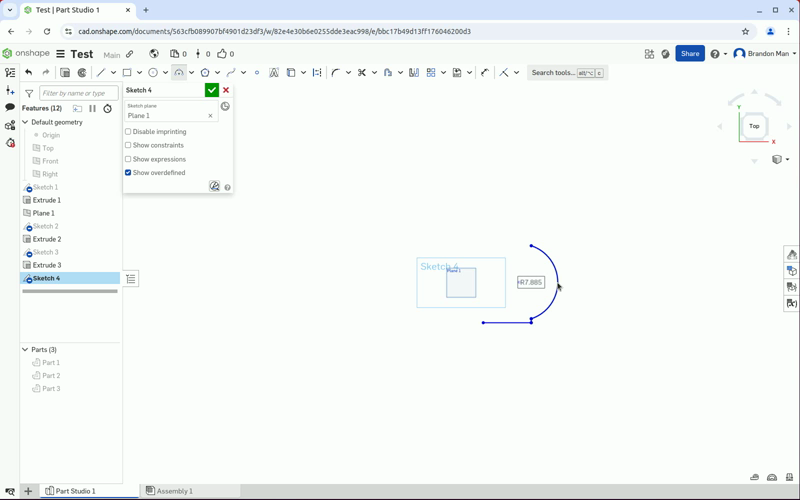
mouse_move(531, 245)
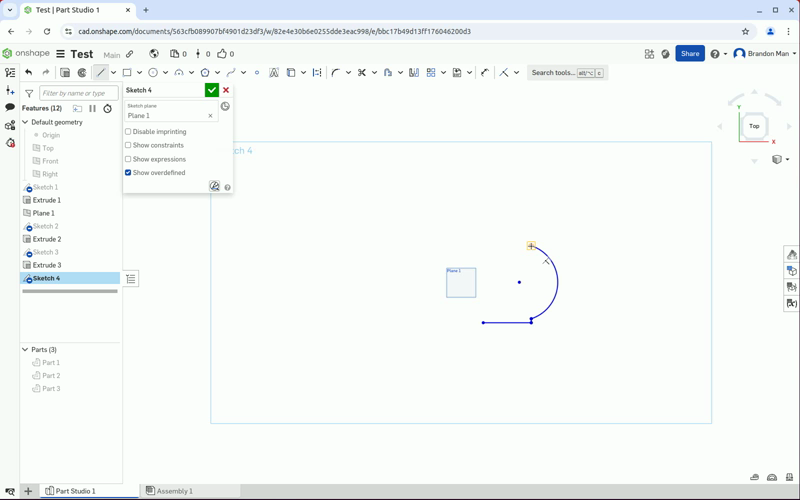
click(531, 245)
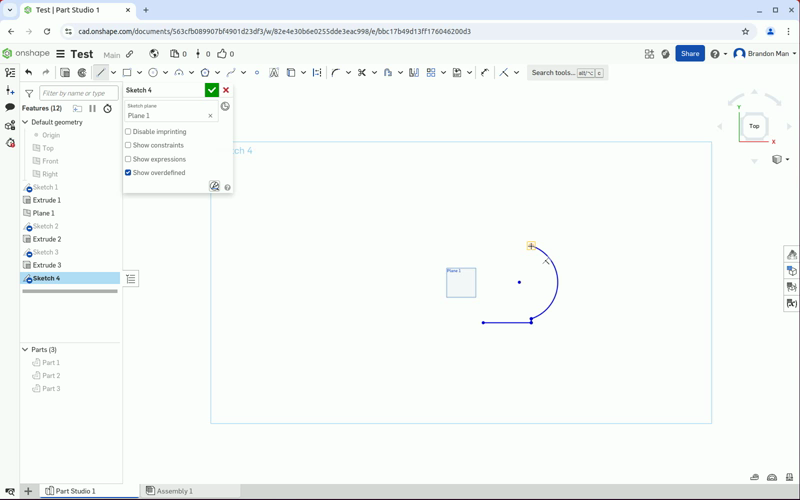
key_down(shift)
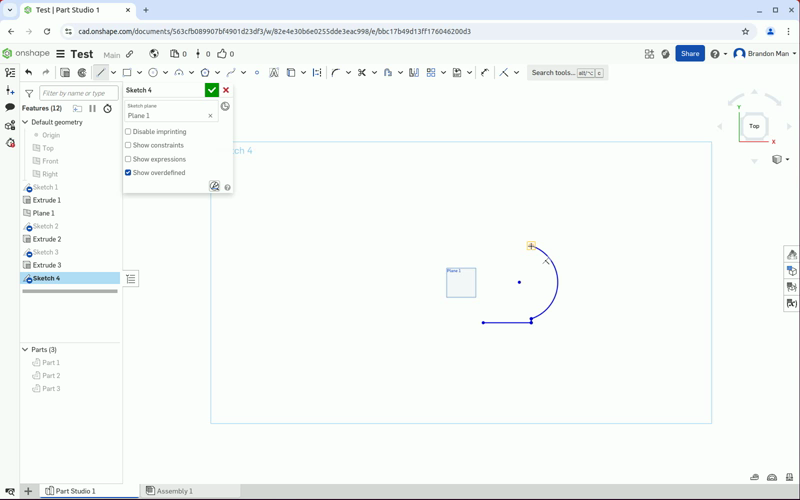
mouse_move(561, 245)
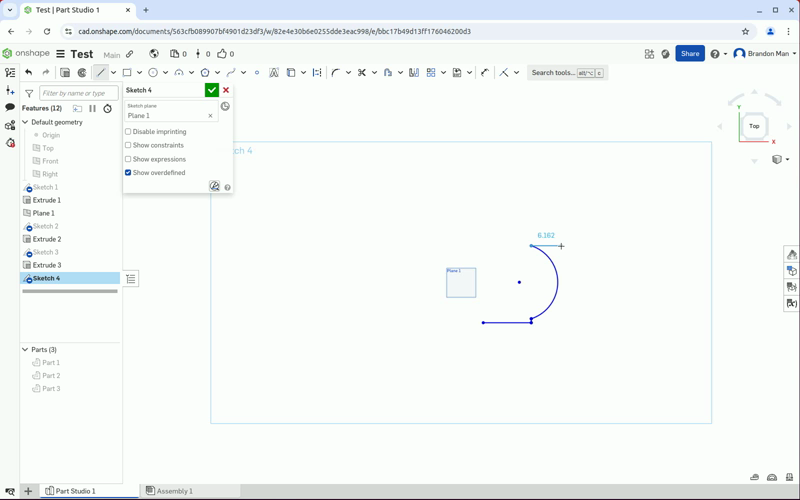
mouse_move(531, 241)
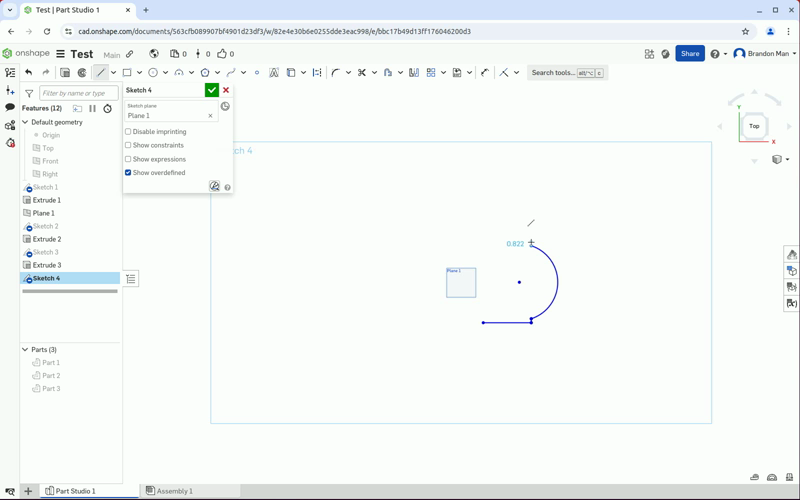
scroll(6)
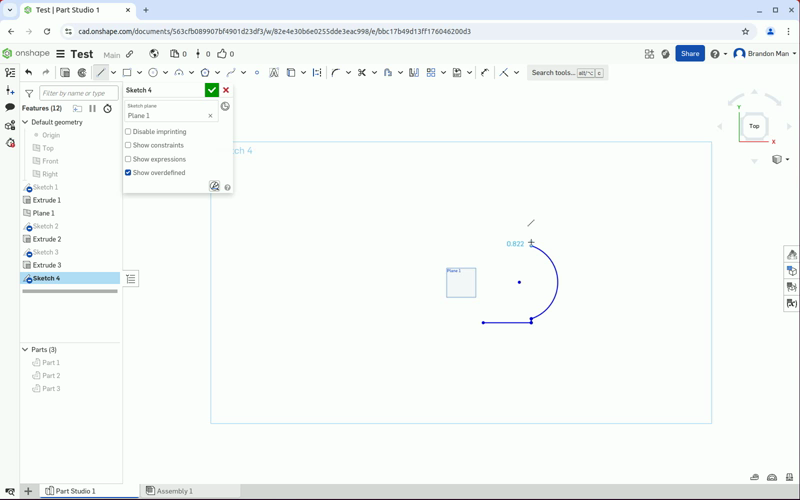
scroll(6)
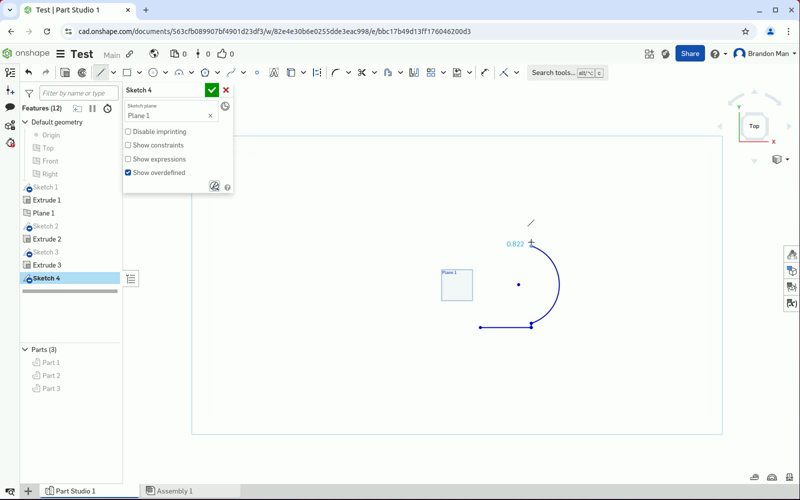
scroll(6)
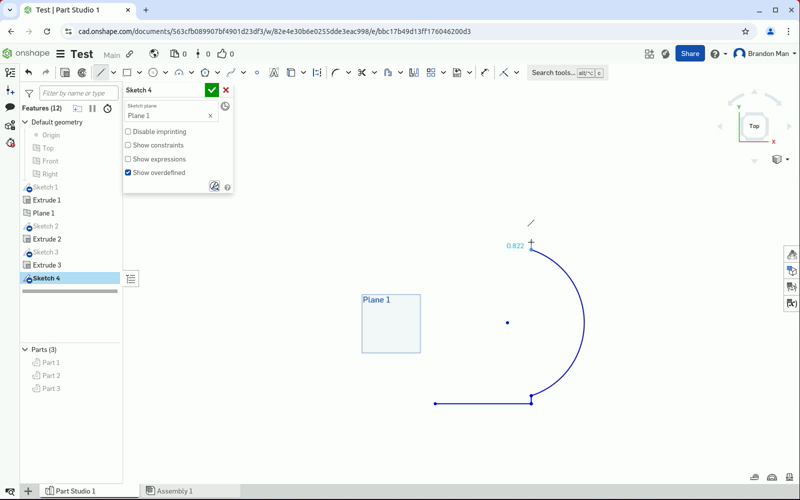
scroll(6)
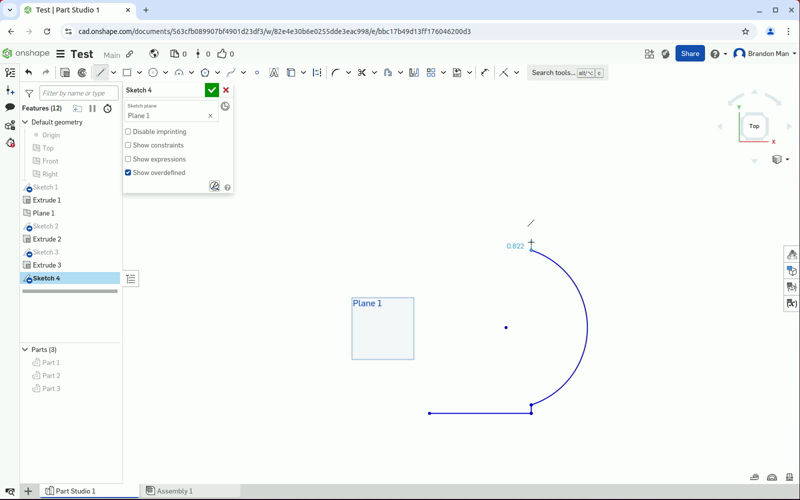
scroll(6)
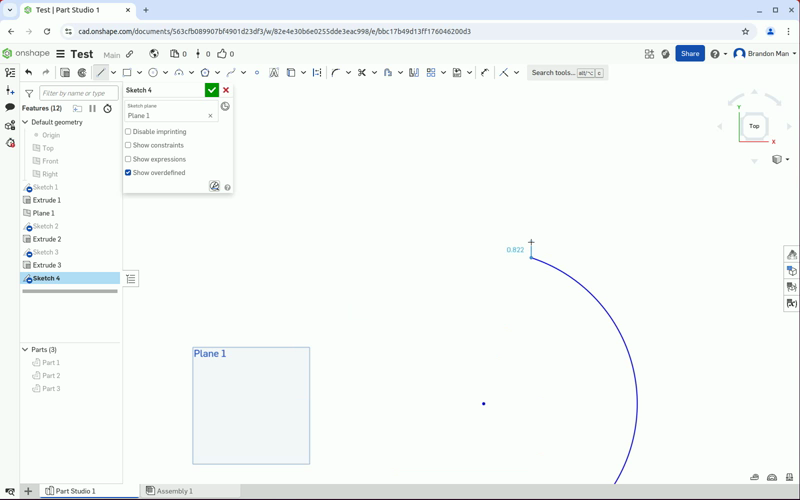
scroll(6)
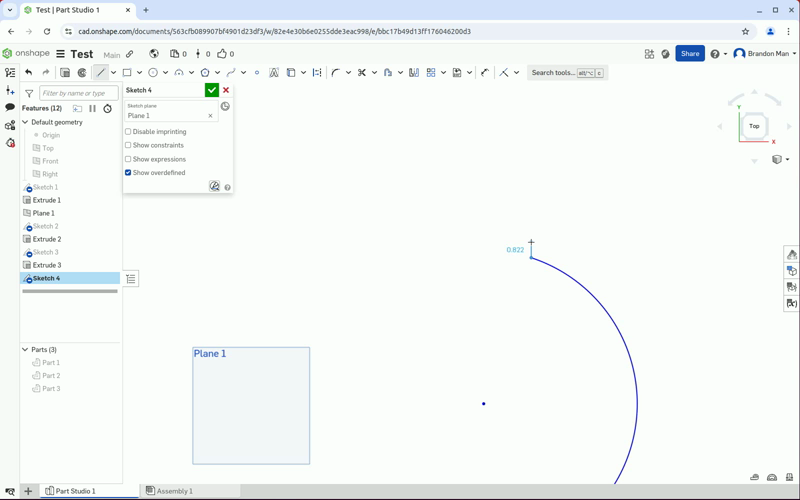
scroll(6)
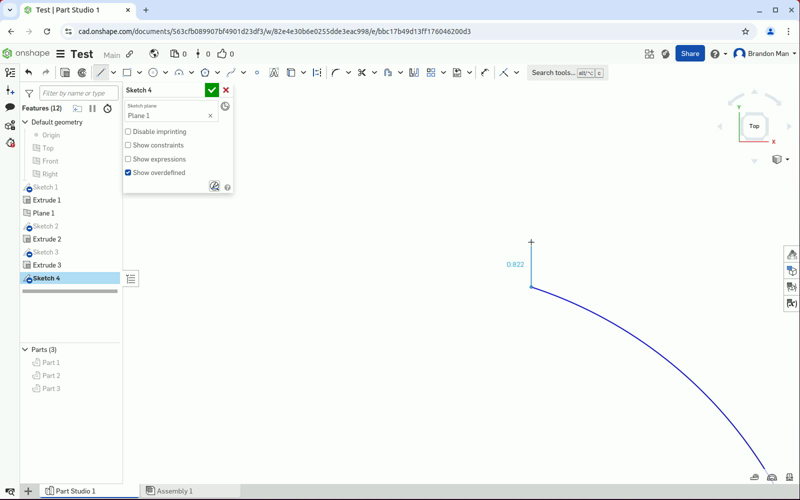
click(531, 241)
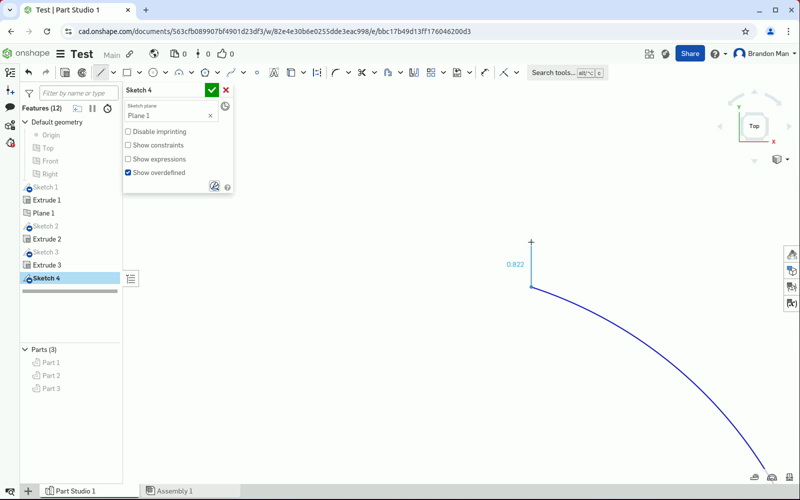
scroll(-6)
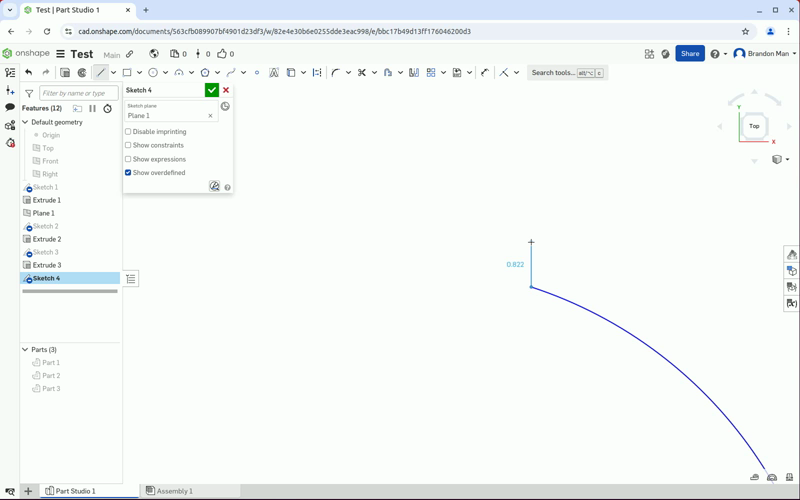
scroll(-6)
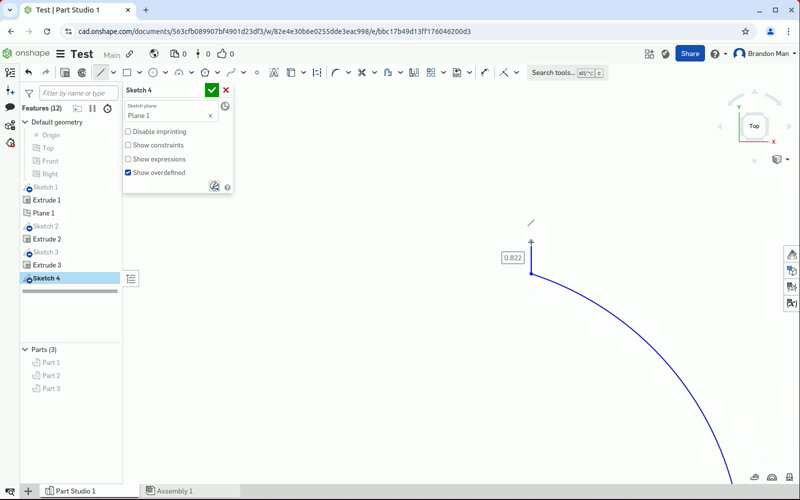
scroll(-6)
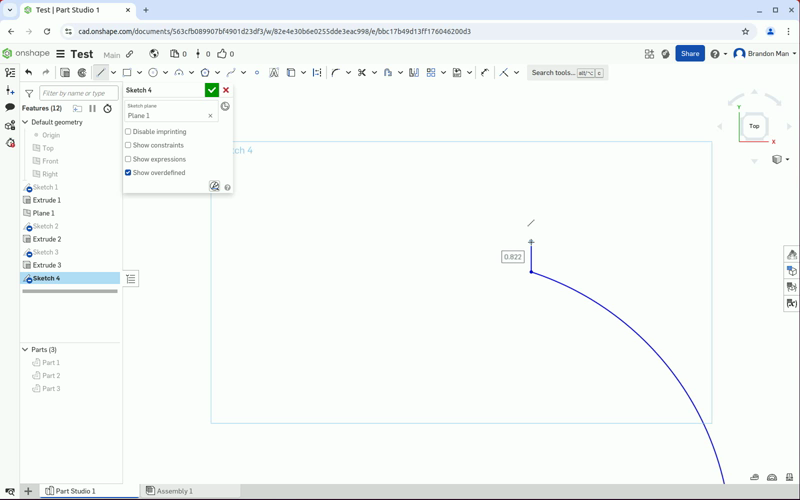
scroll(-6)
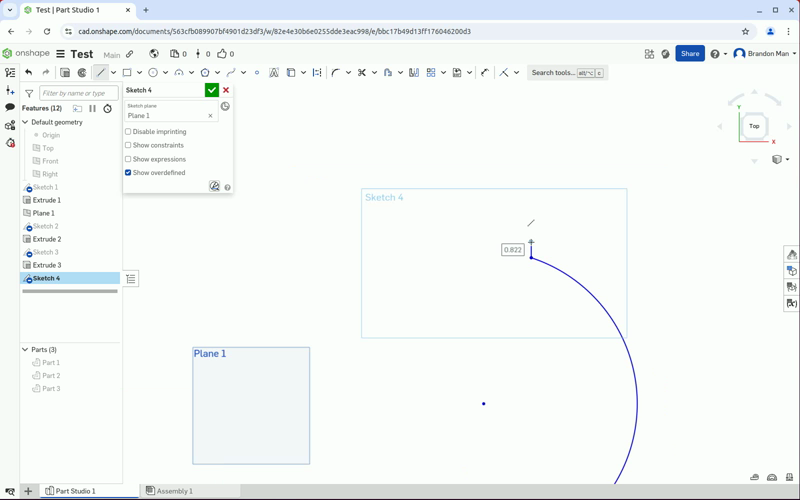
scroll(-6)
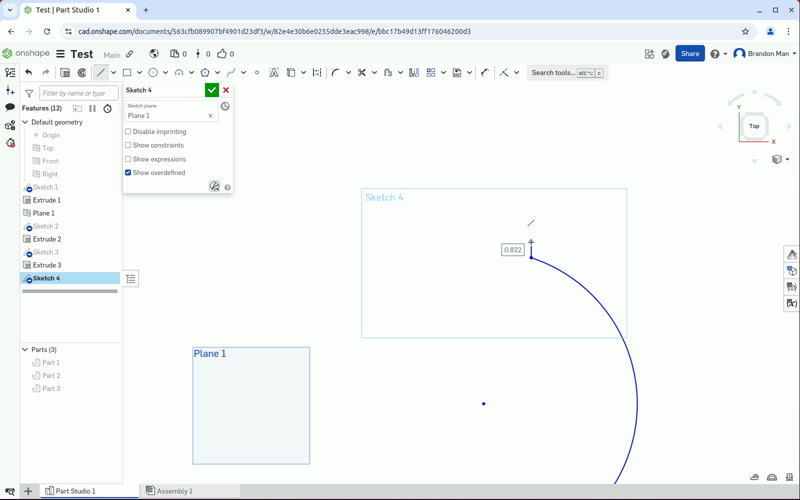
scroll(-6)
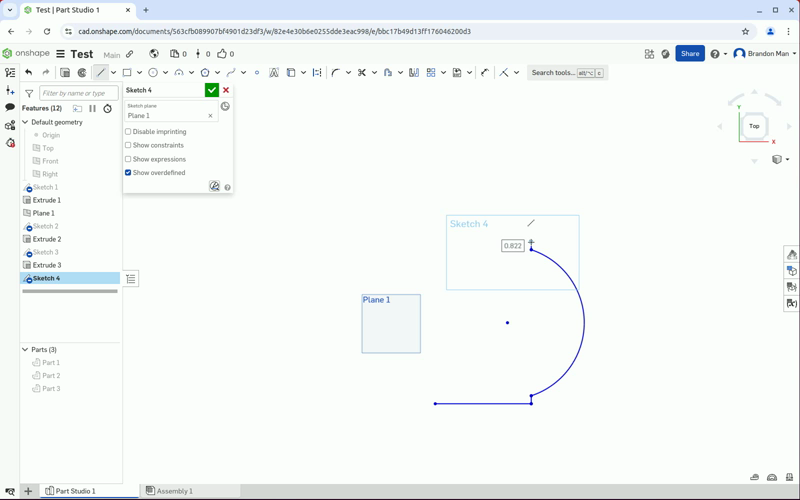
scroll(-6)
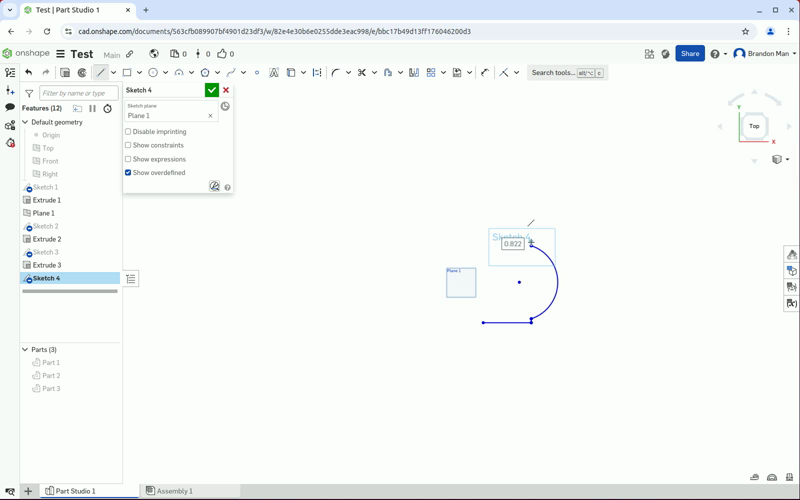
key_up(shift)
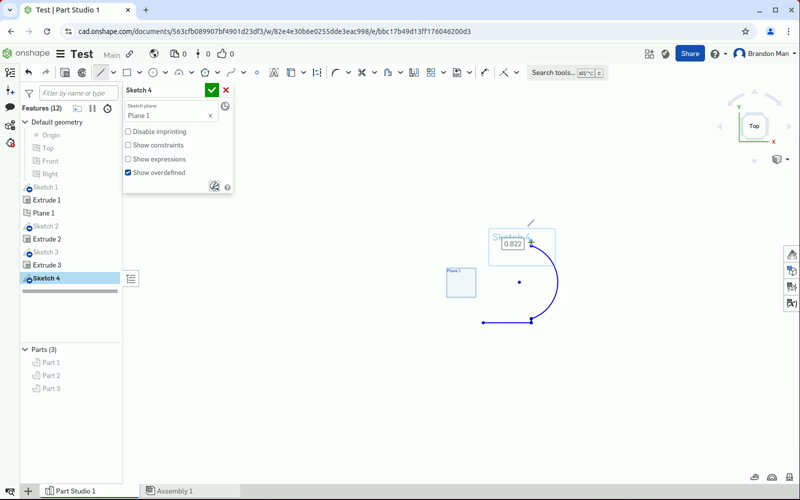
key_down(shift)
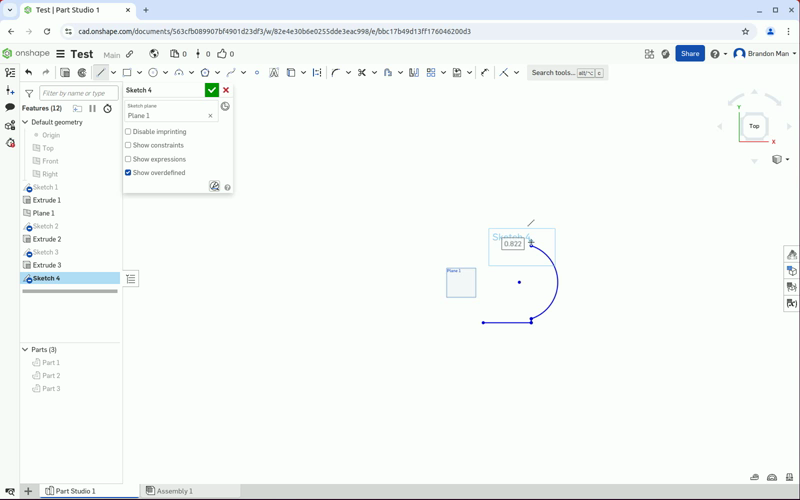
mouse_move(561, 241)
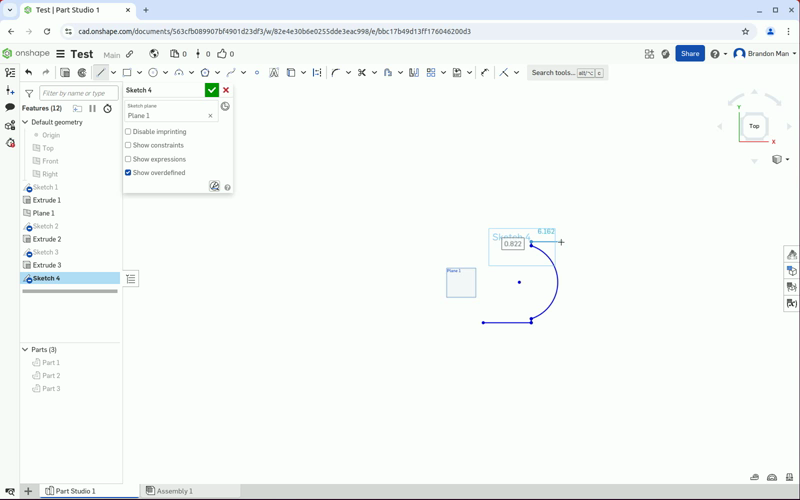
mouse_move(483, 241)
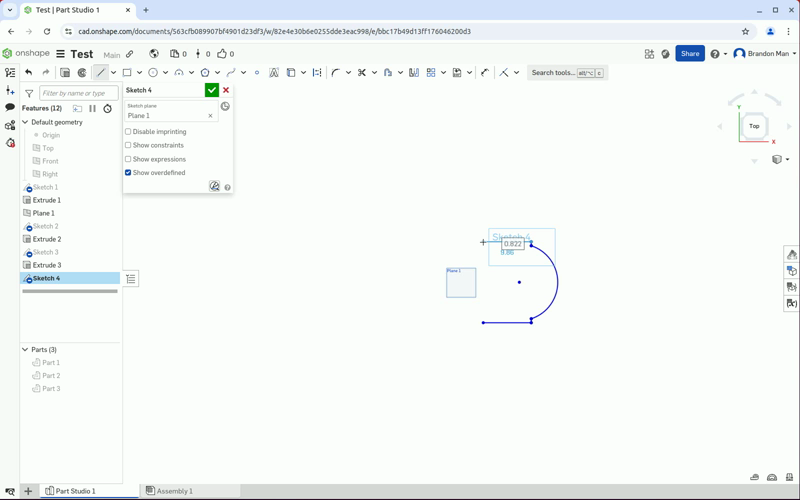
click(483, 241)
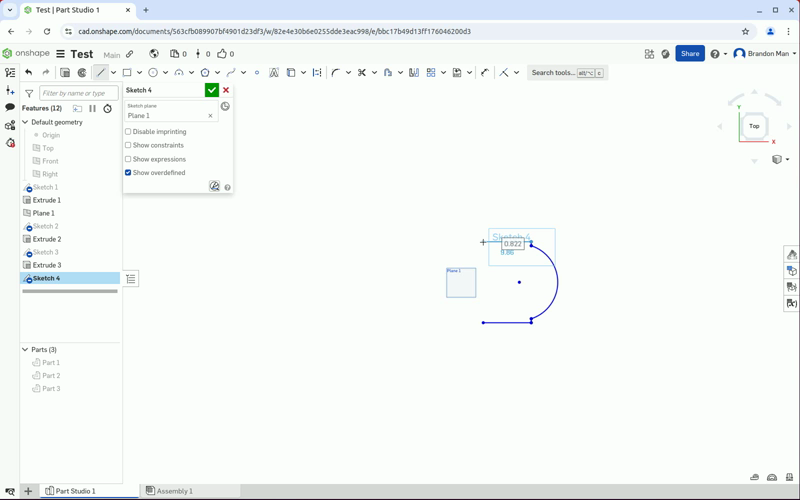
key_up(shift)
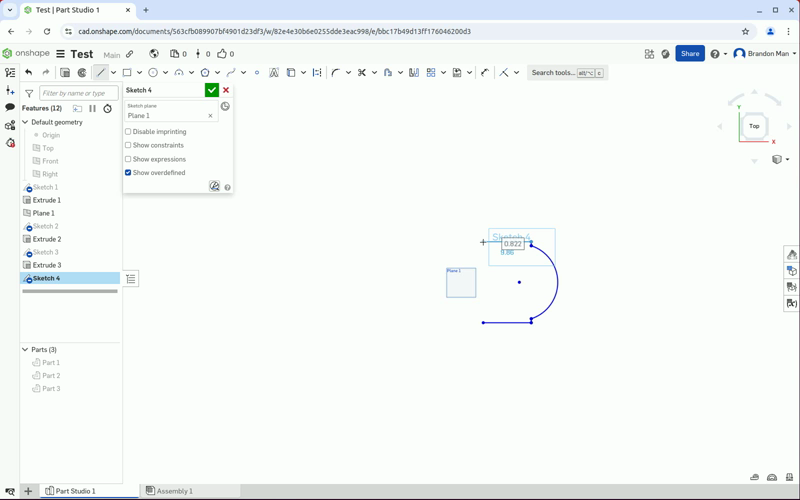
key(esc)
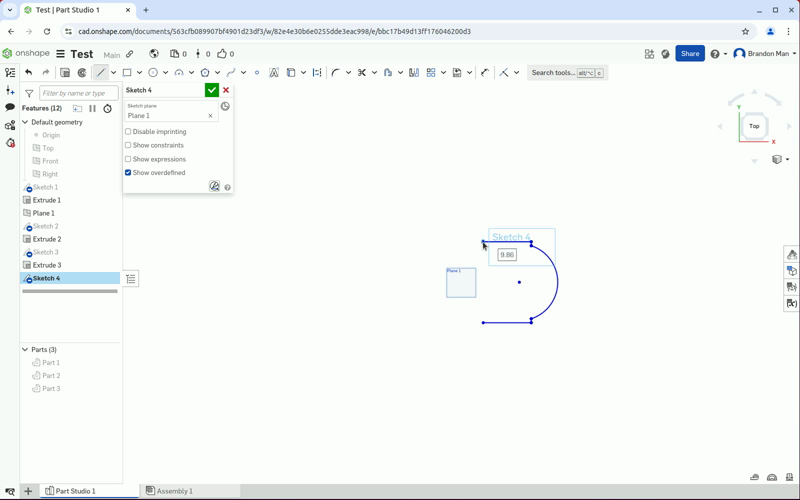
key(a)
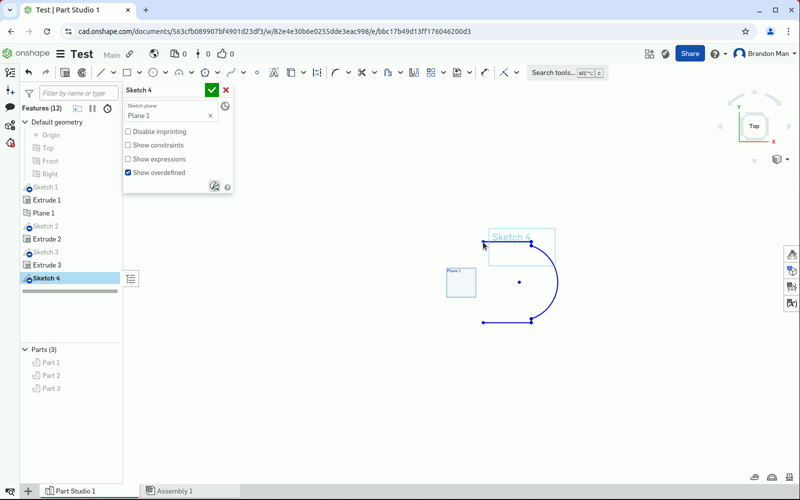
mouse_move(483, 241)
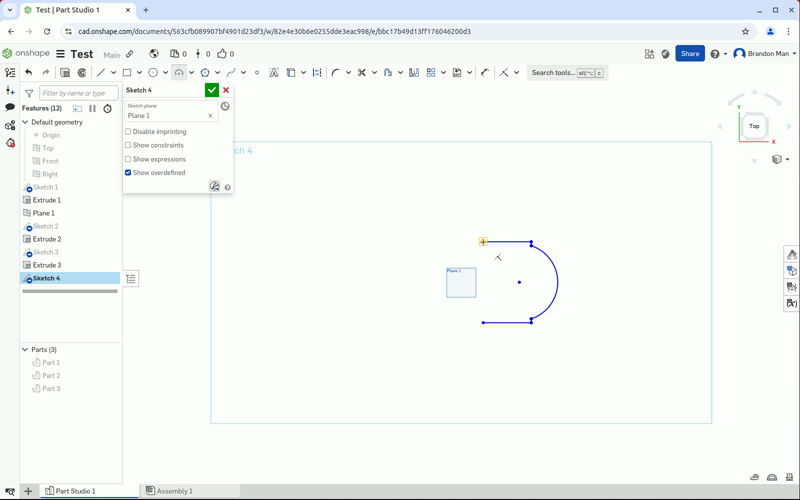
click(483, 241)
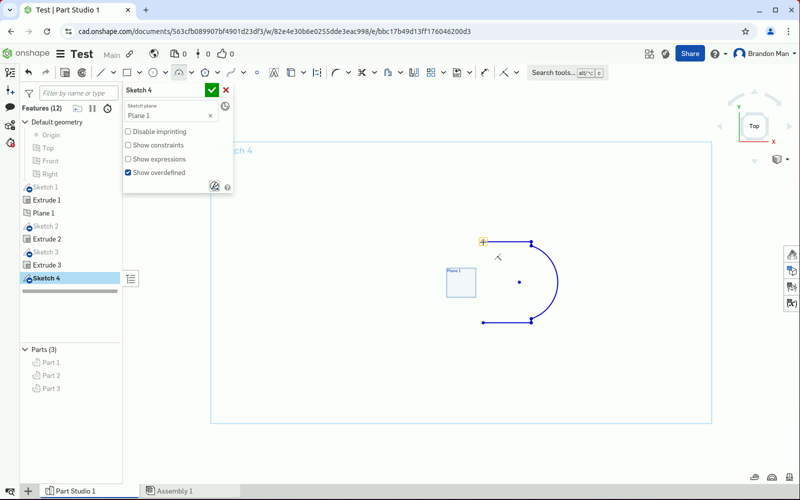
mouse_move(483, 322)
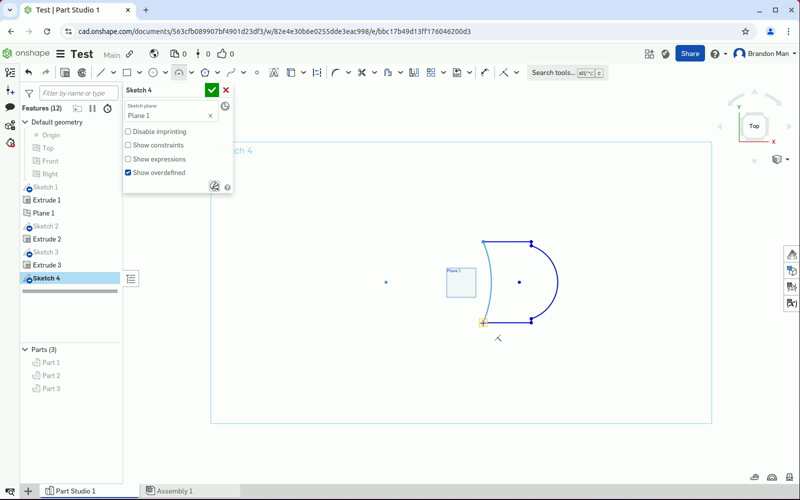
click(483, 322)
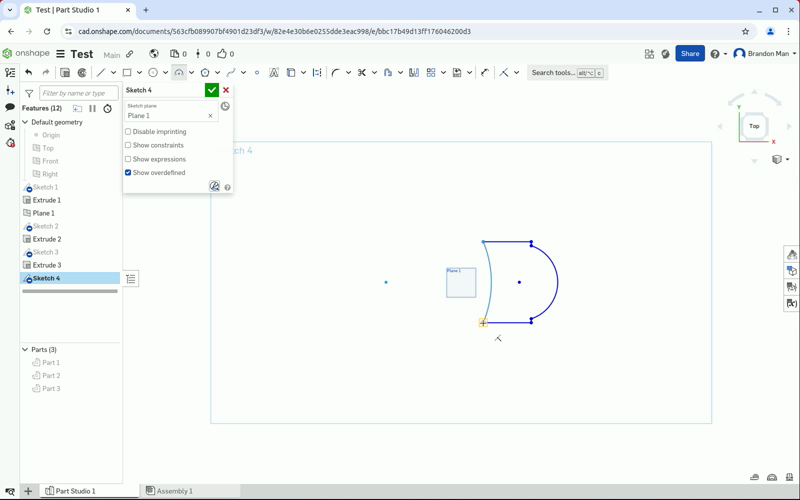
key_down(shift)
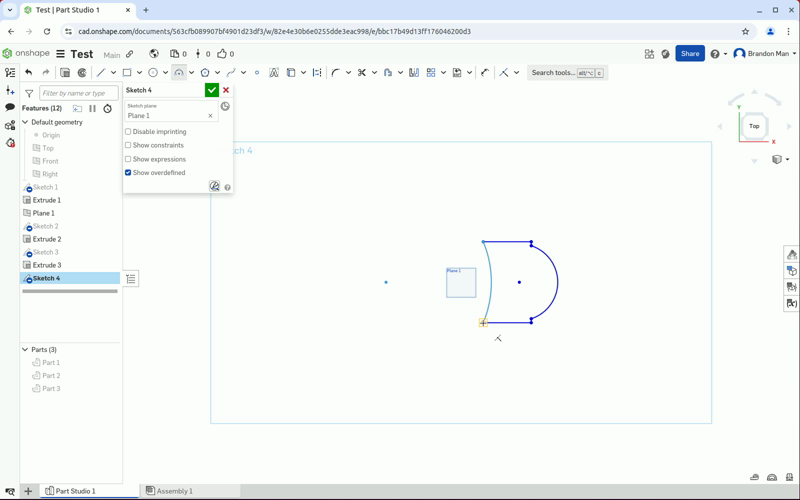
mouse_move(573, 282)
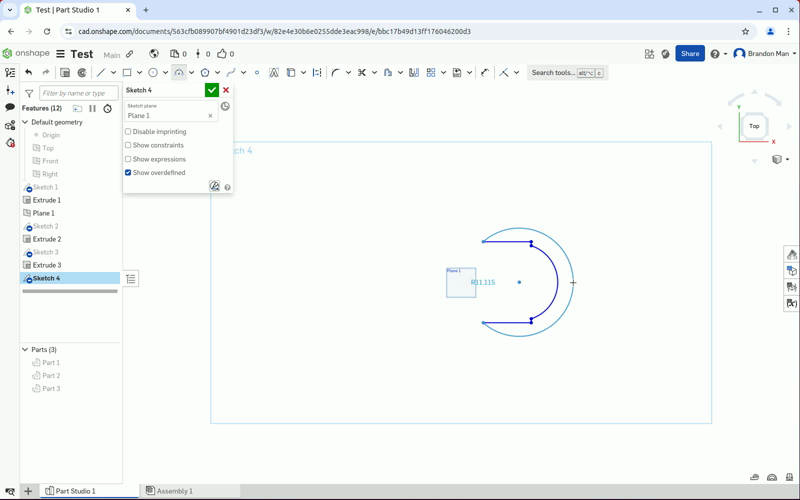
click(573, 282)
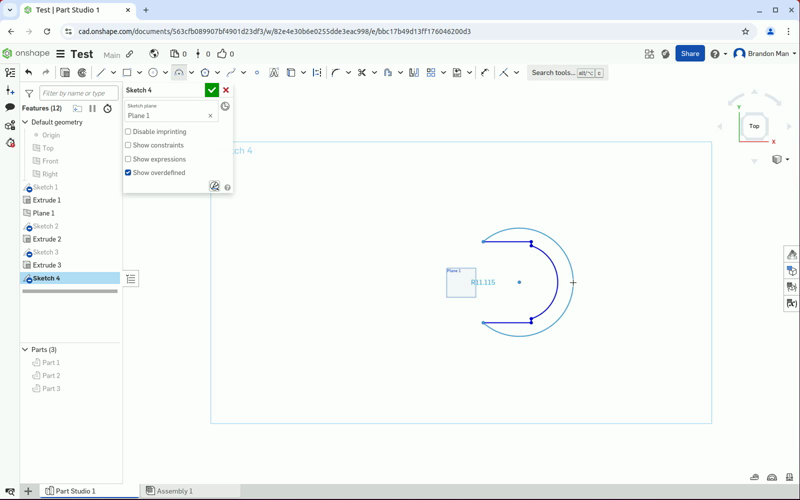
key_up(shift)
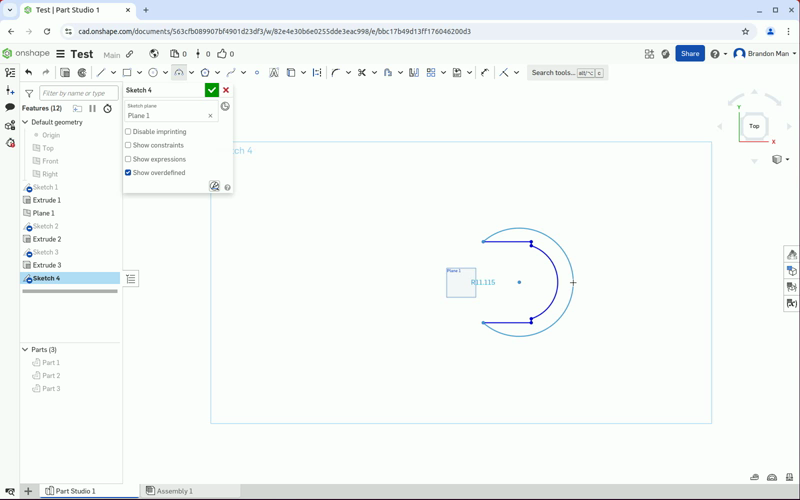
key(esc)
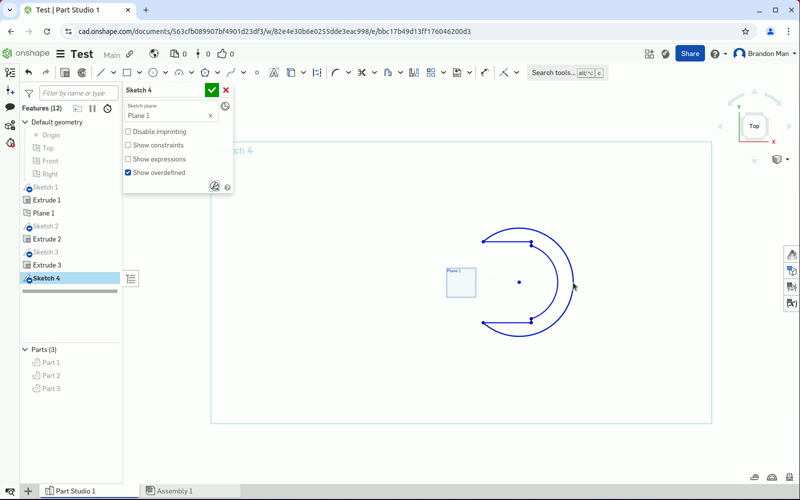
mouse_move(550, 247)
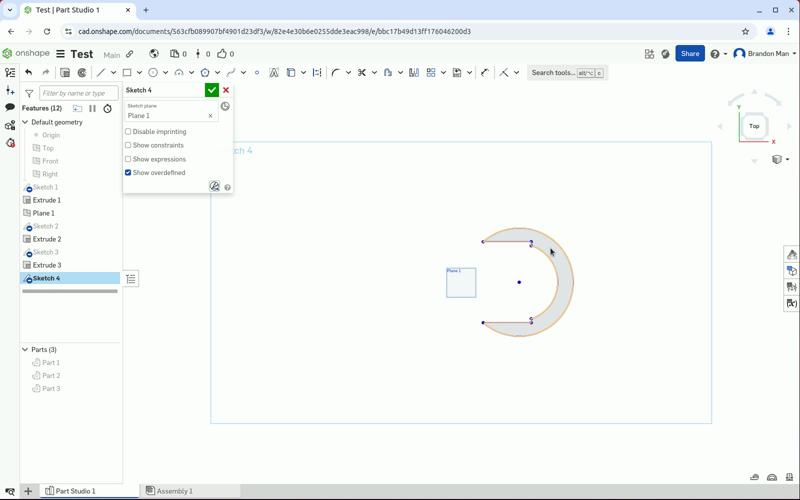
click(550, 247)
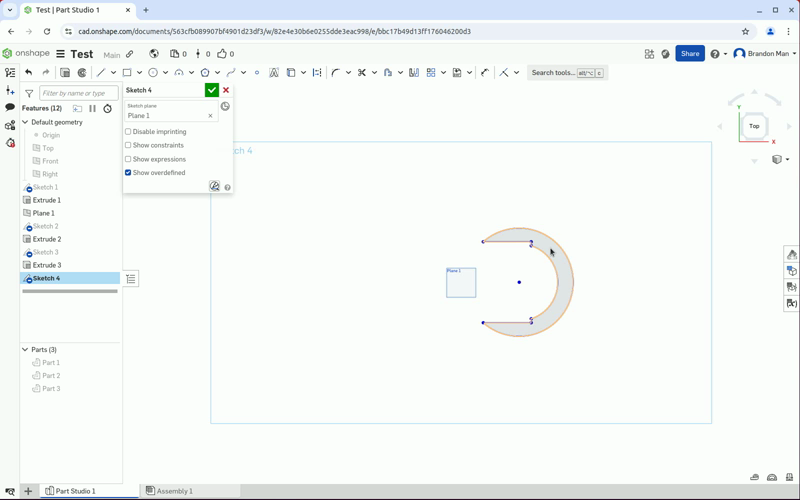
mouse_move(73, 352)
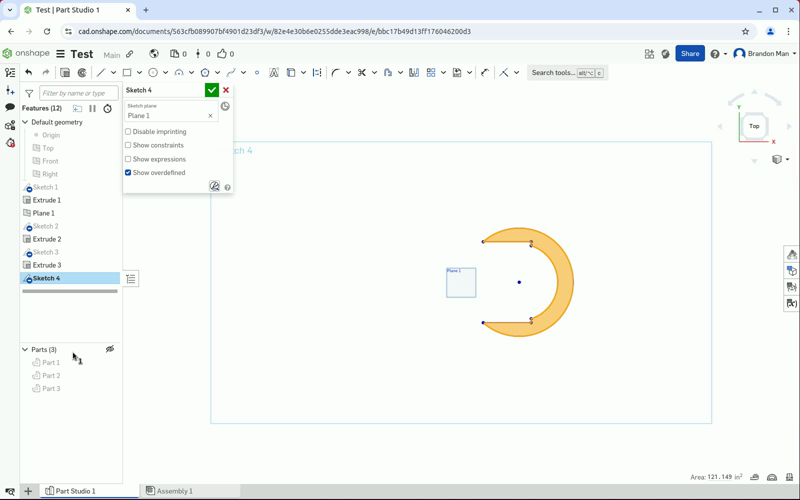
key(shift+y)
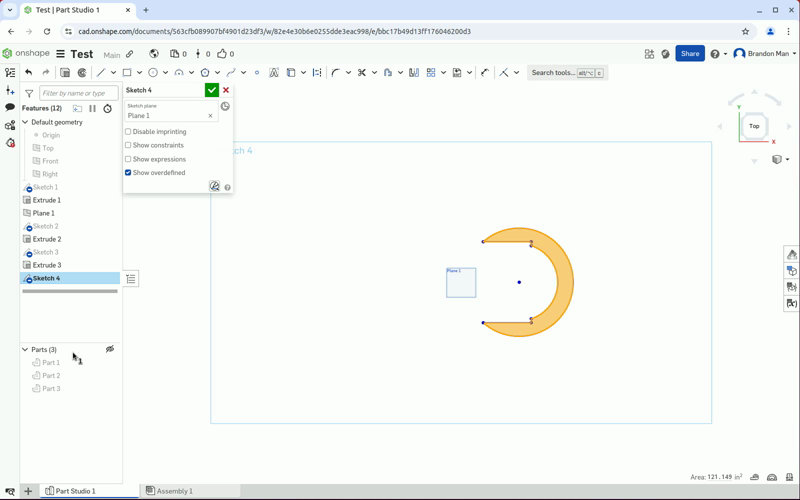
key(shift+e)
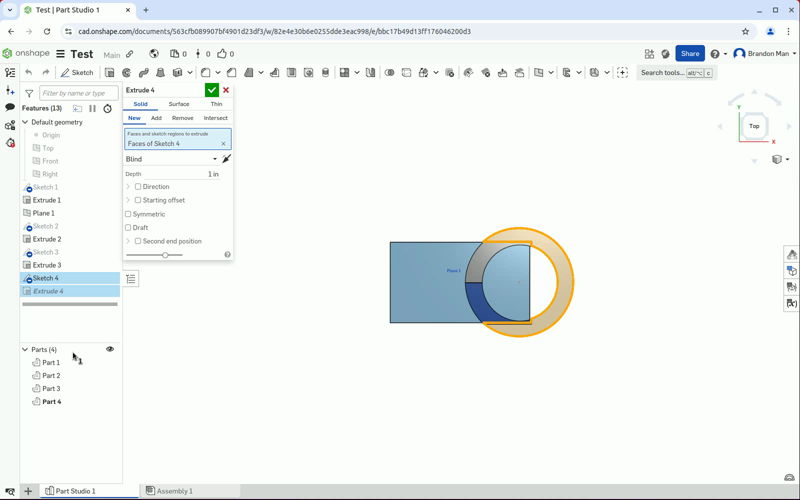
mouse_move(143, 106)
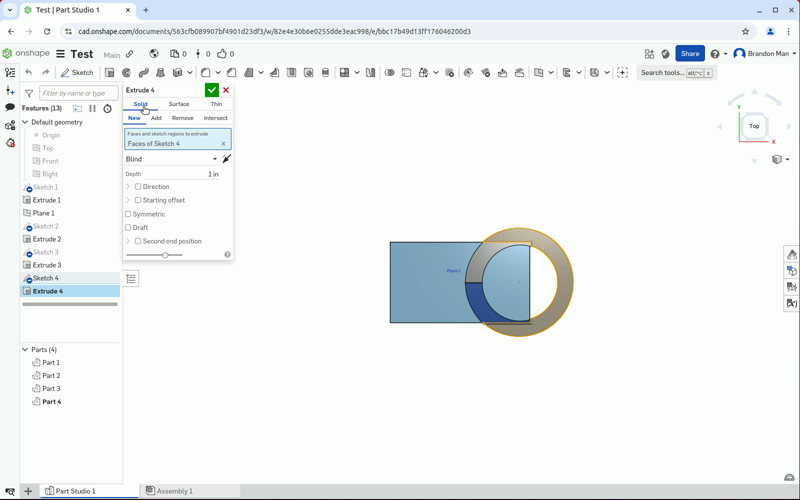
click(143, 106)
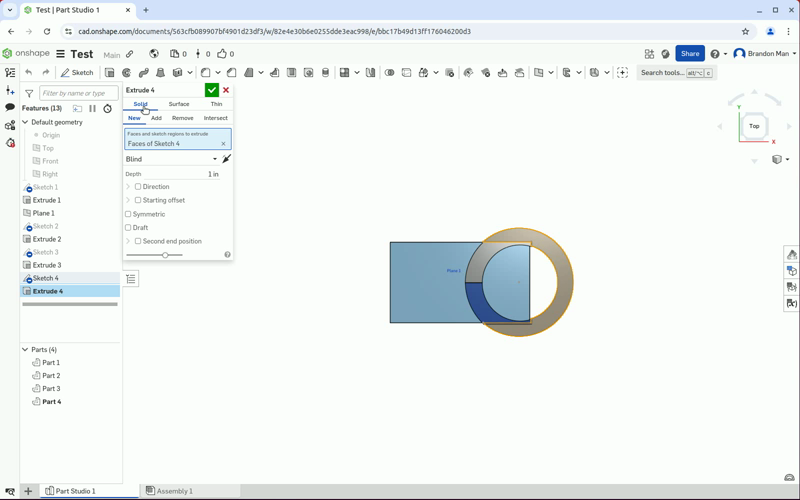
mouse_move(137, 120)
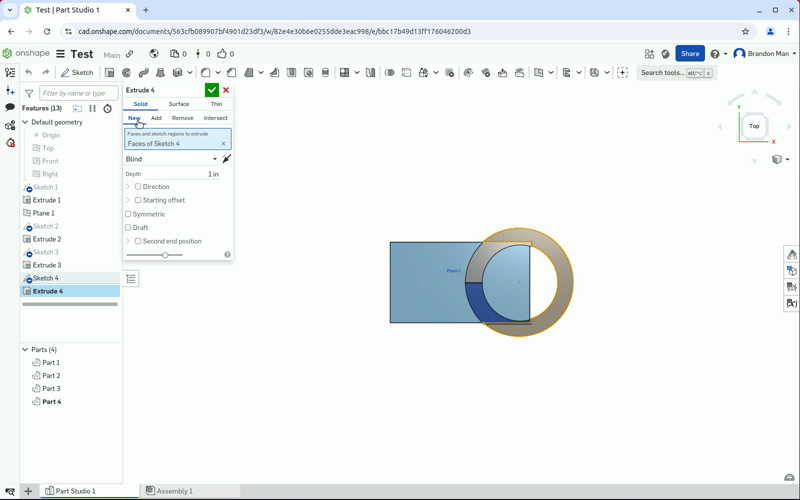
click(137, 120)
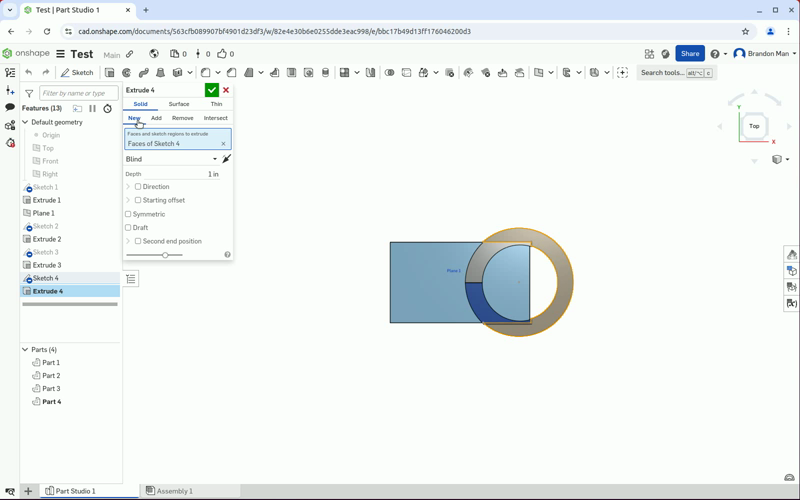
key(tab, 4)
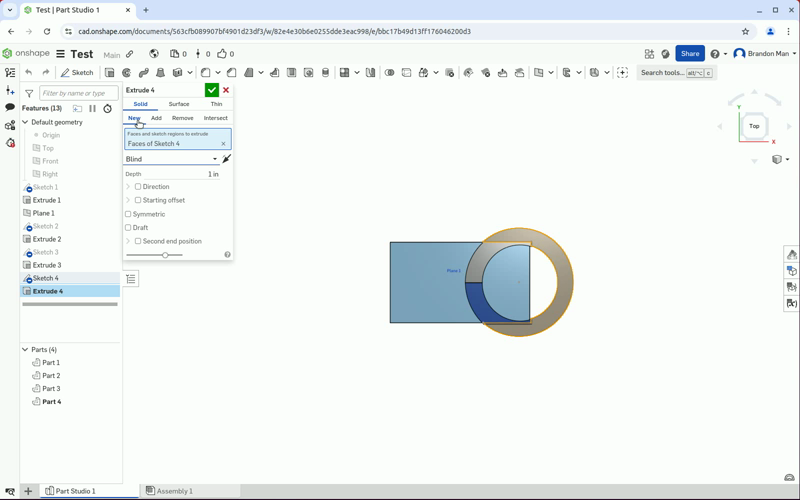
text(10.591)
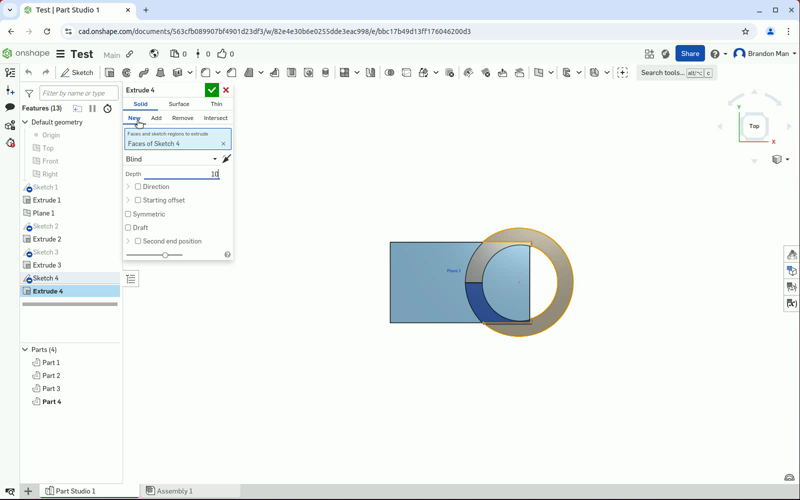
key(enter)
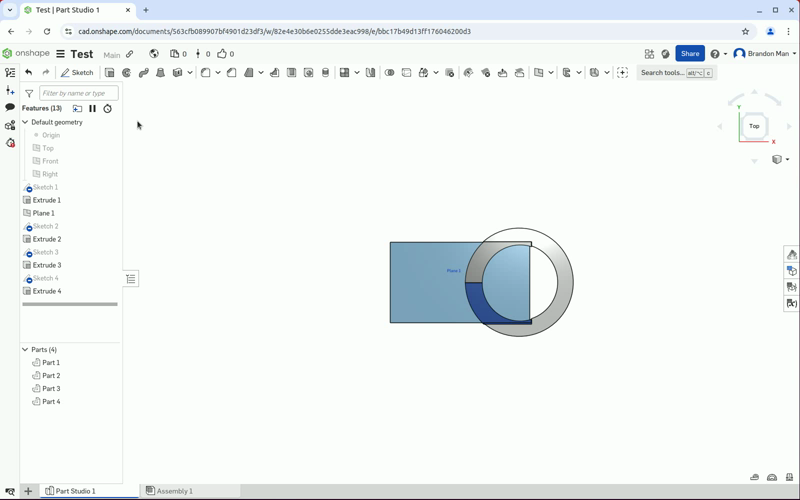
key(shift+h)
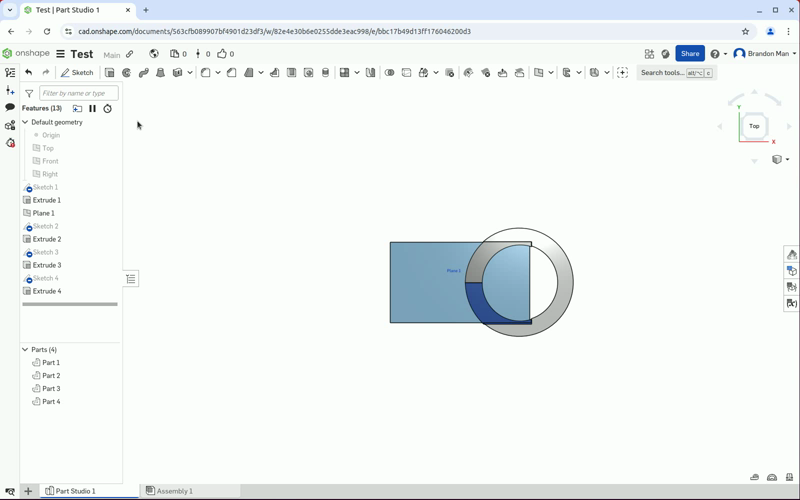
key(shift+h)
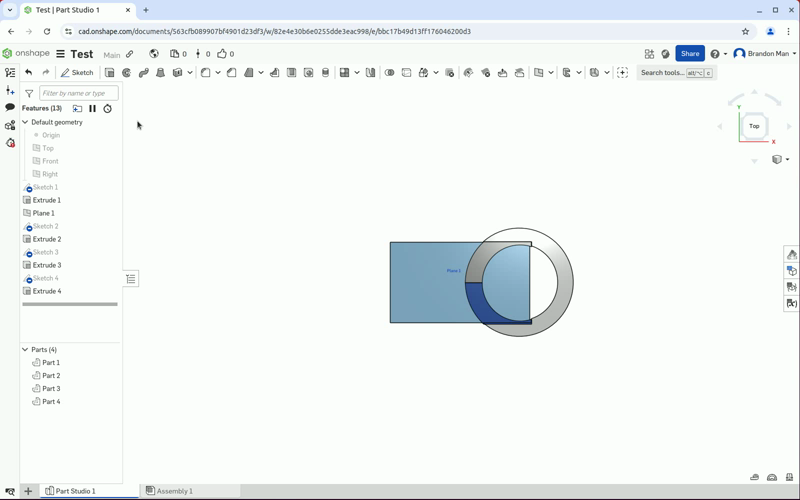
key(shift+7)
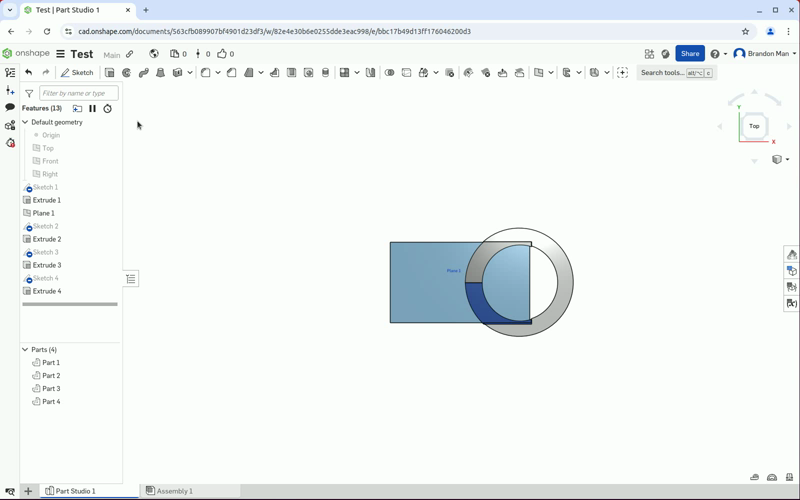
key(up, 3)
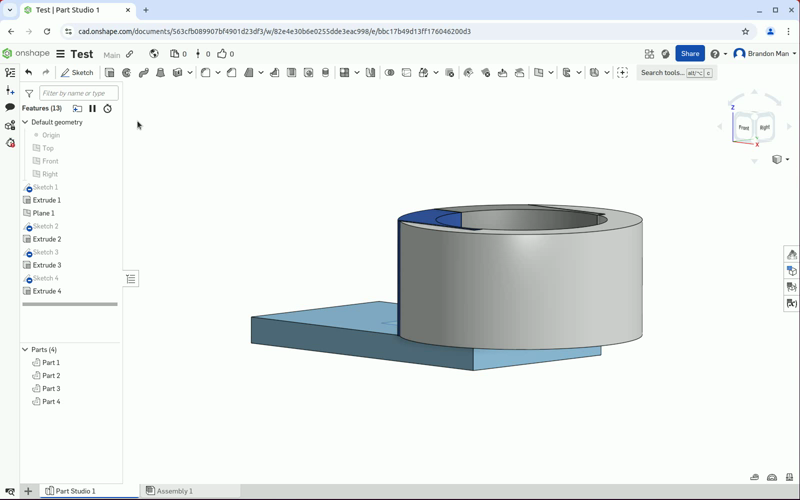
key(left, 3)
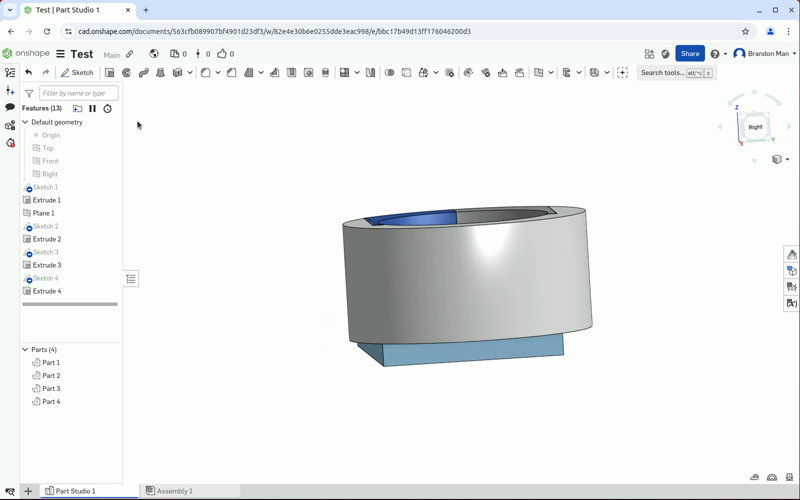
key(right, 3)
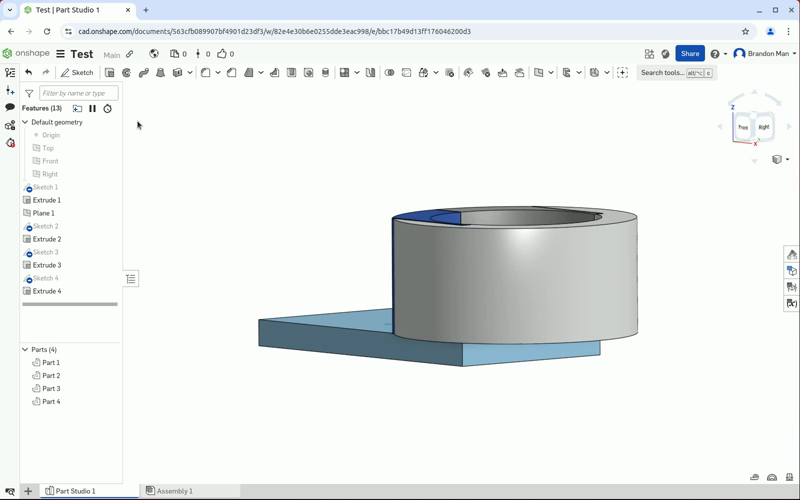
key(down, 3)
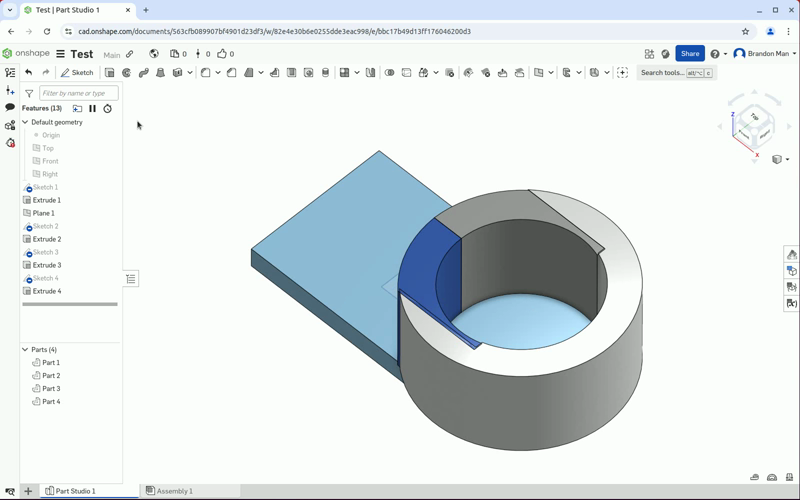
mouse_move(73, 189)
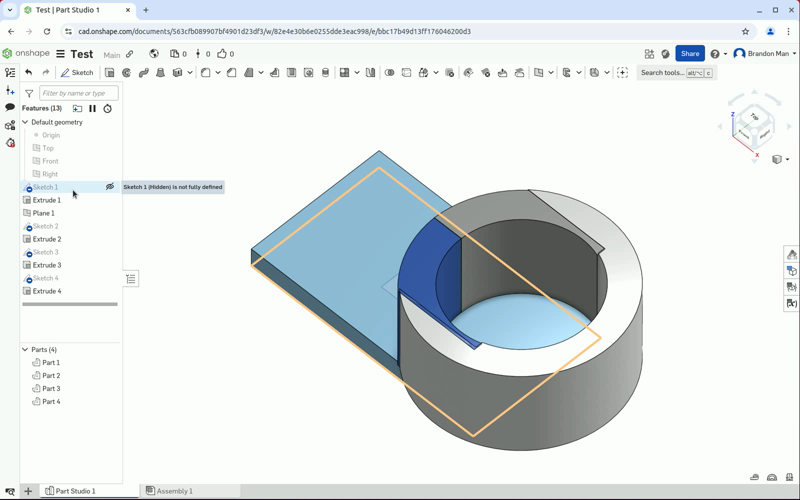
click(73, 189)